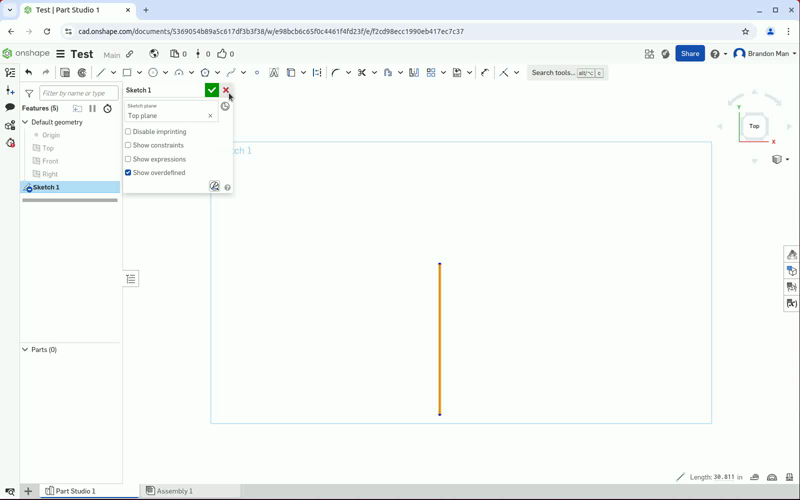
key(shift+h)
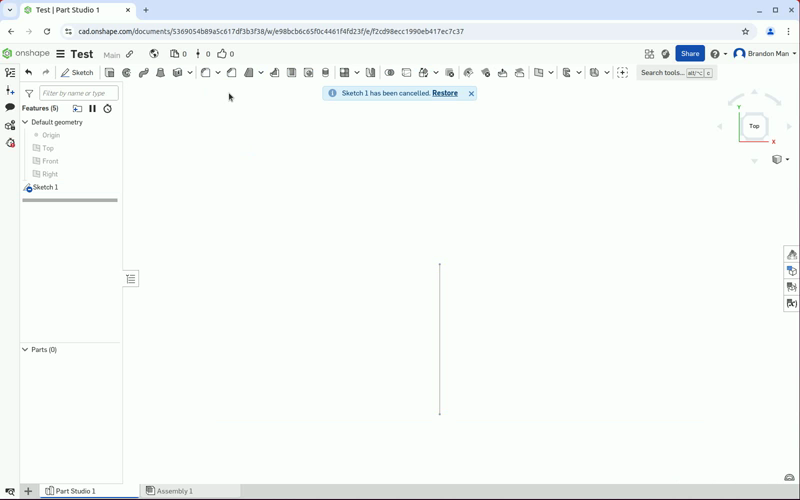
key(shift+s)
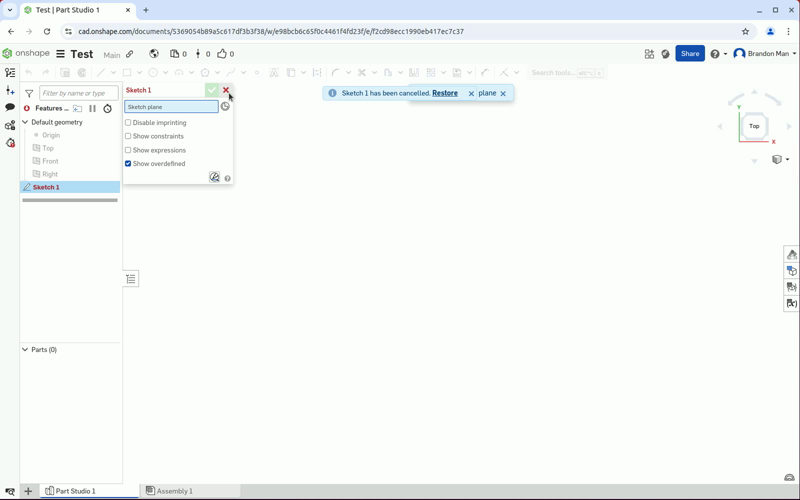
mouse_move(73, 150)
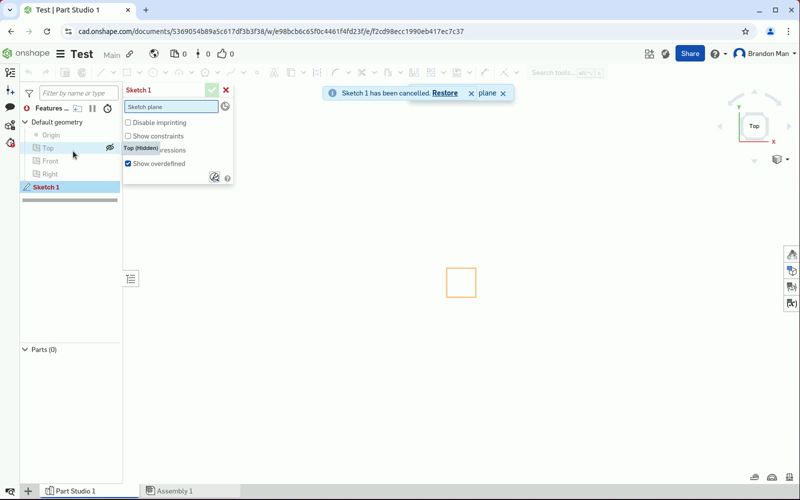
click(73, 150)
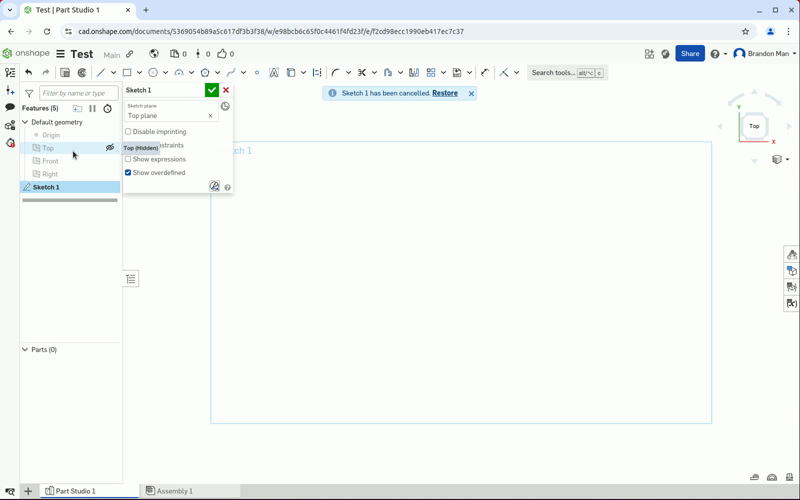
mouse_move(73, 352)
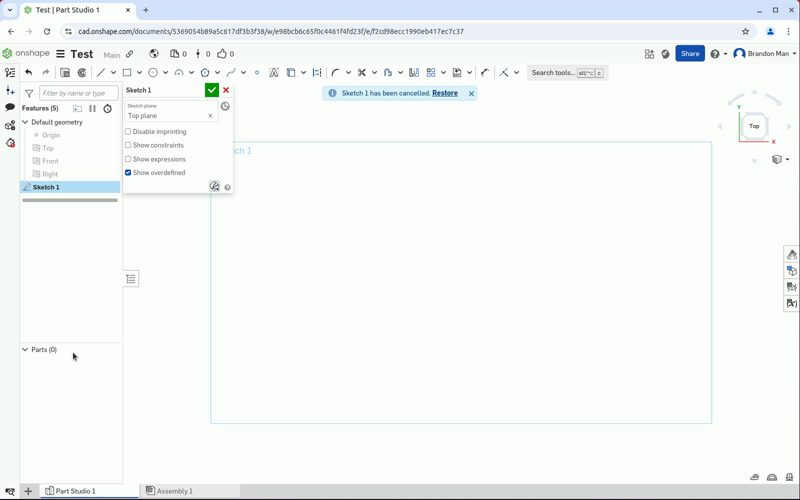
key(y)
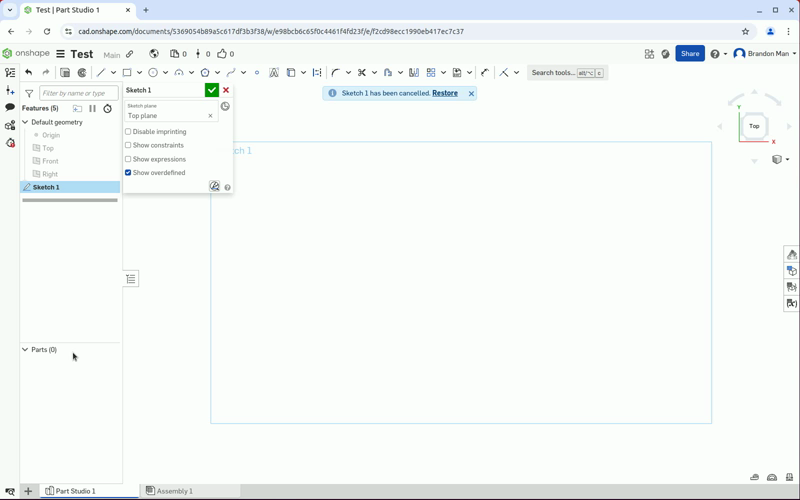
key(l)
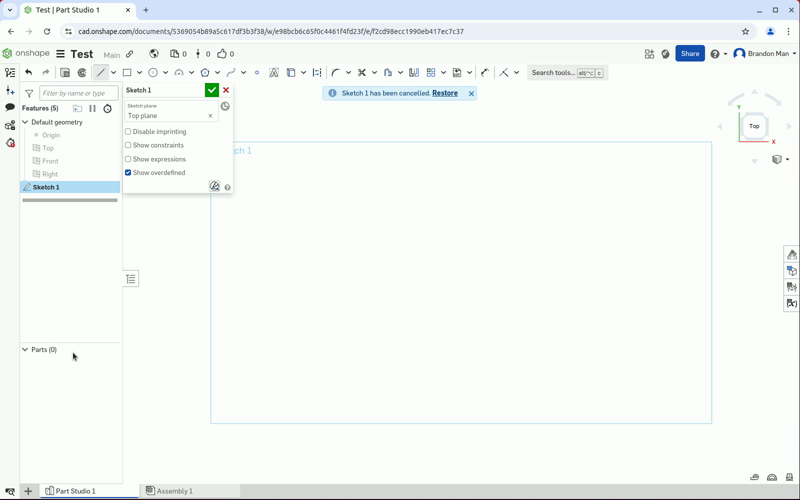
key_down(shift)
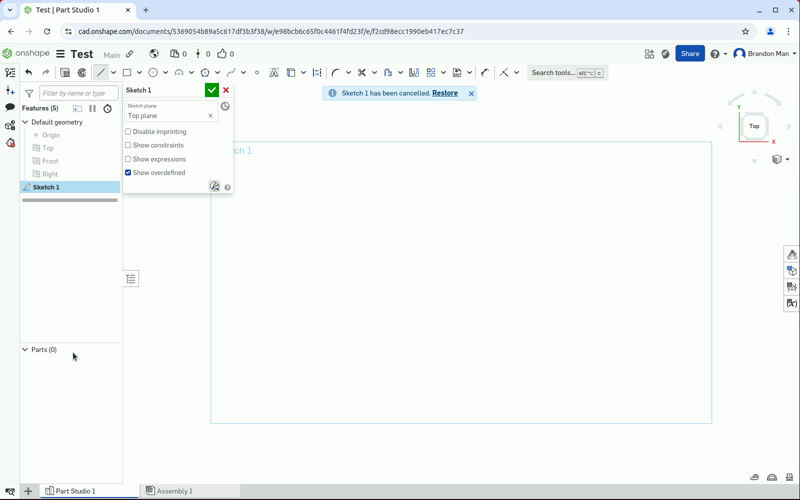
mouse_move(348, 370)
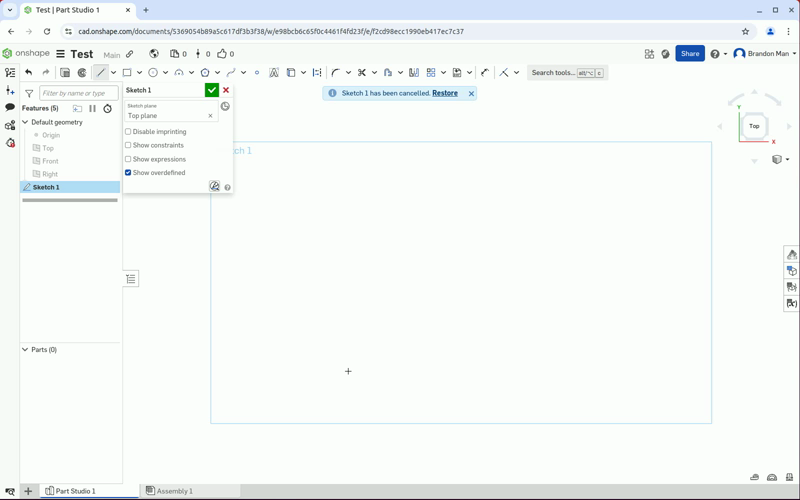
click(348, 370)
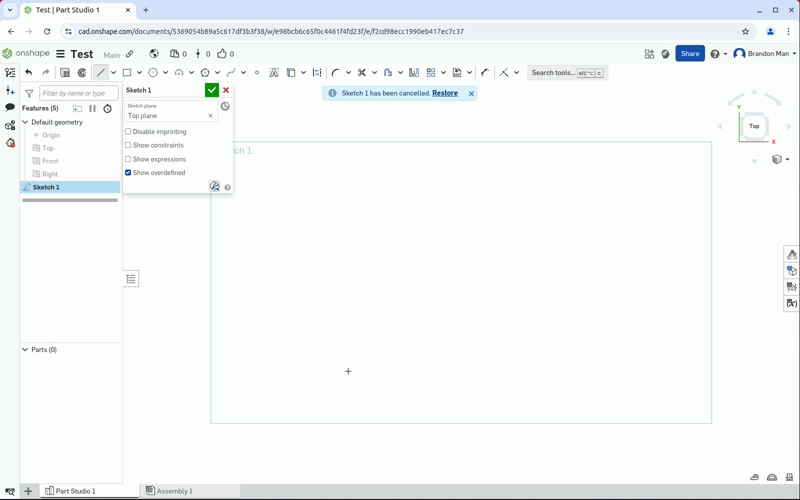
key_up(shift)
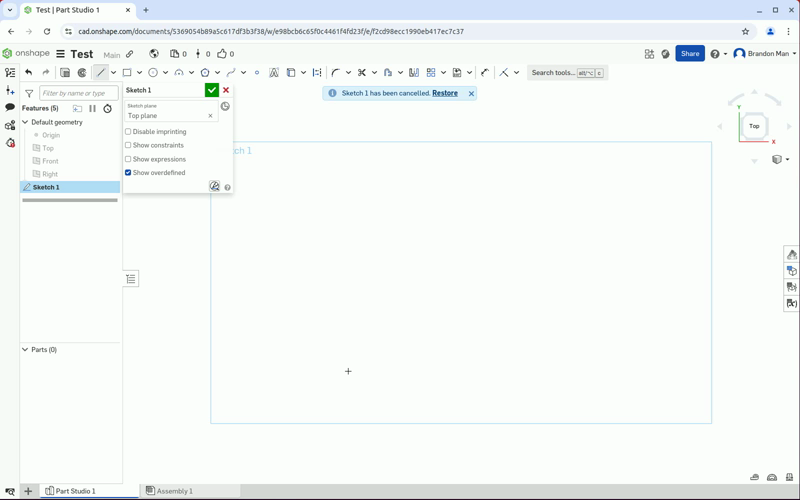
key_down(shift)
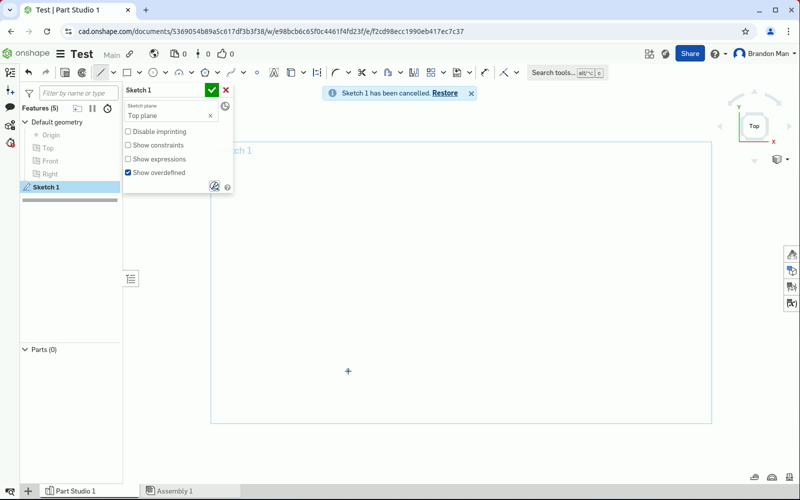
mouse_move(572, 370)
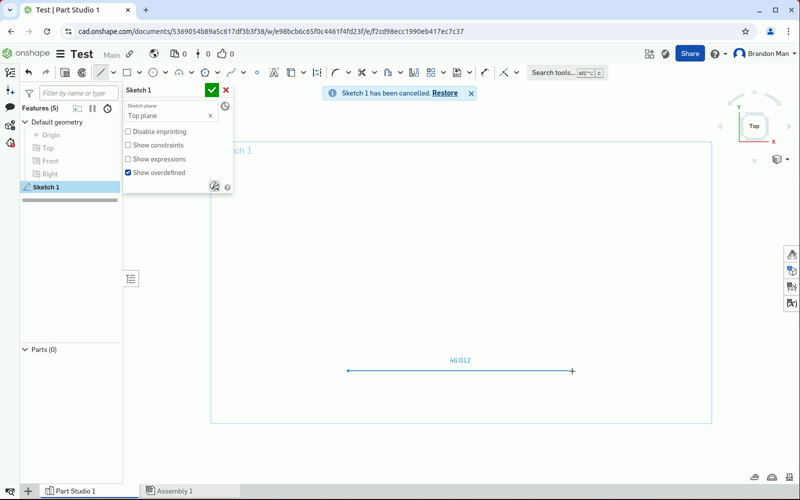
click(572, 370)
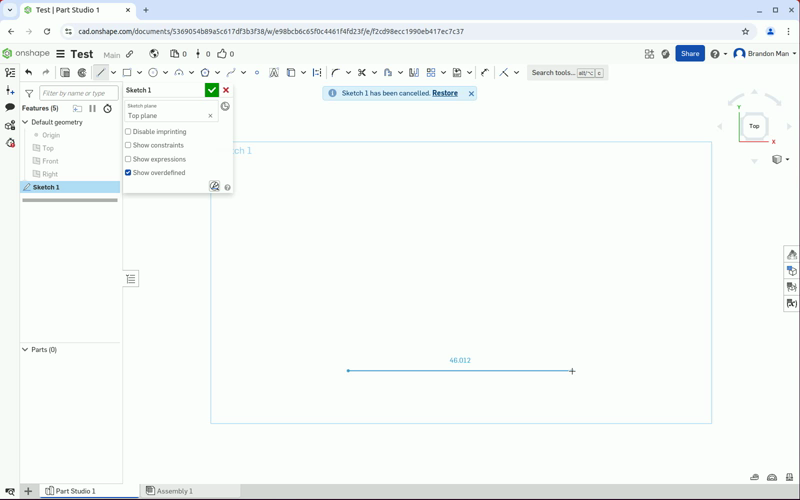
key_up(shift)
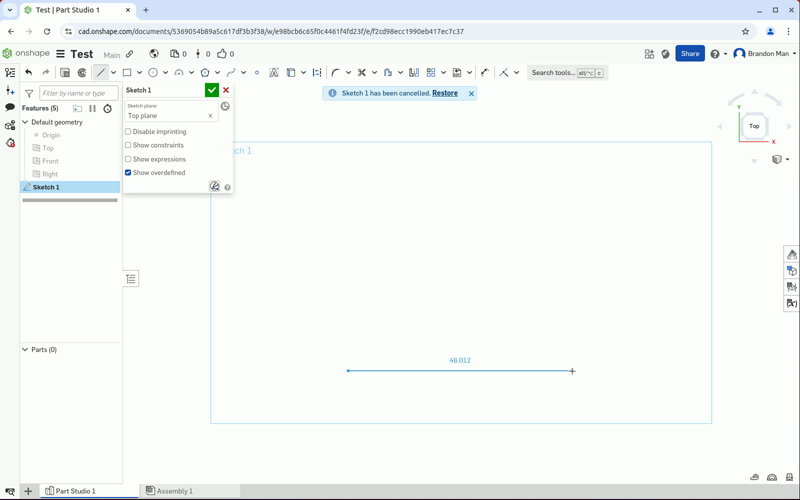
key_down(shift)
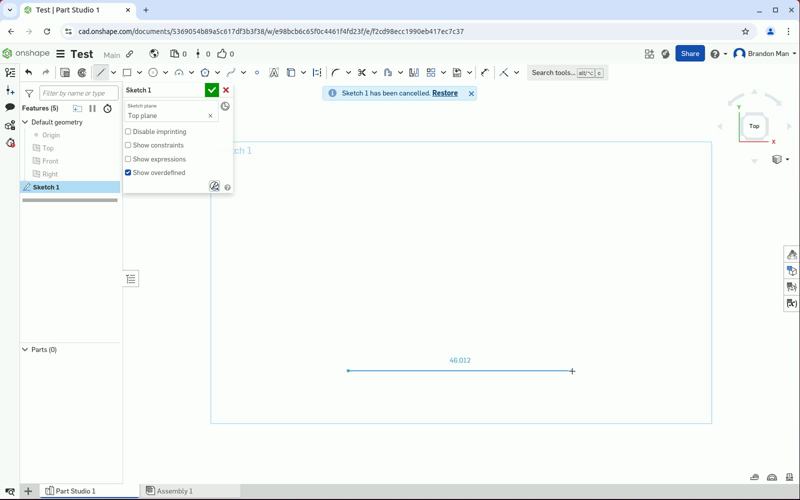
mouse_move(572, 196)
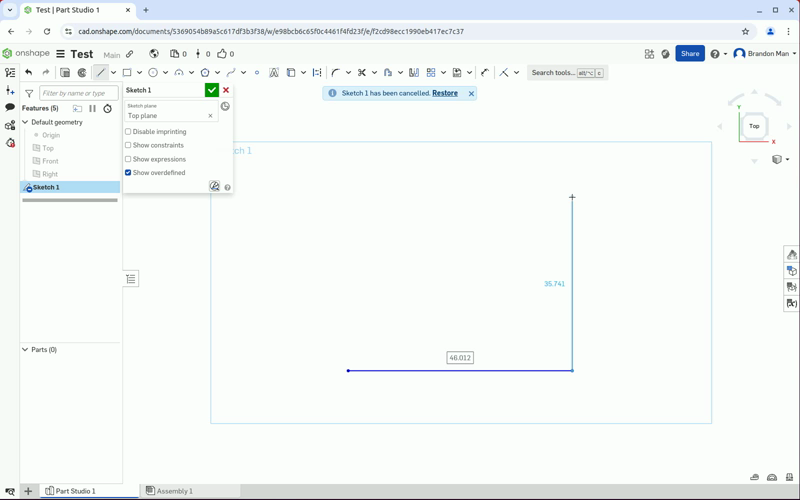
click(572, 196)
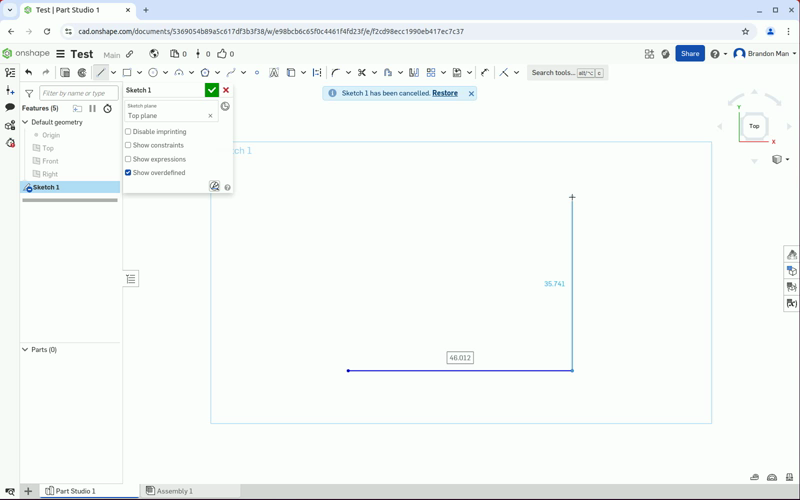
key_up(shift)
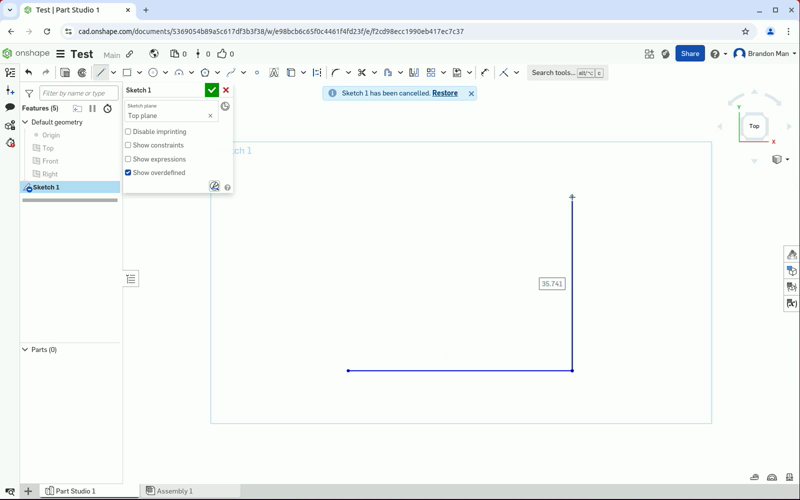
key_down(shift)
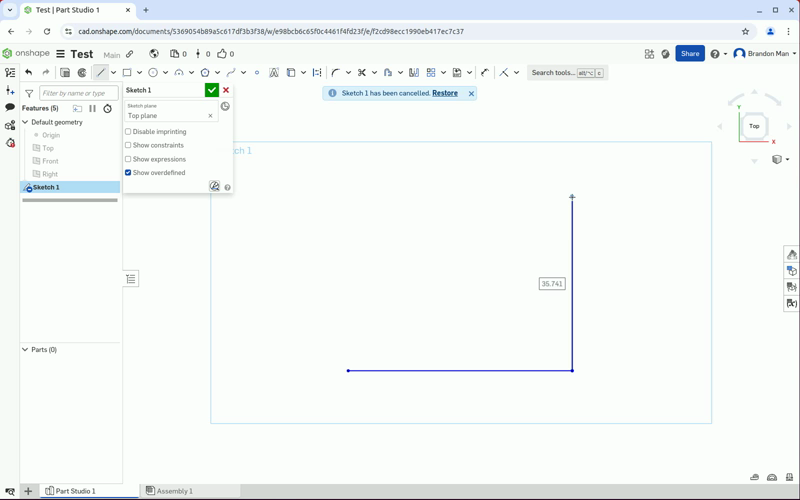
mouse_move(348, 196)
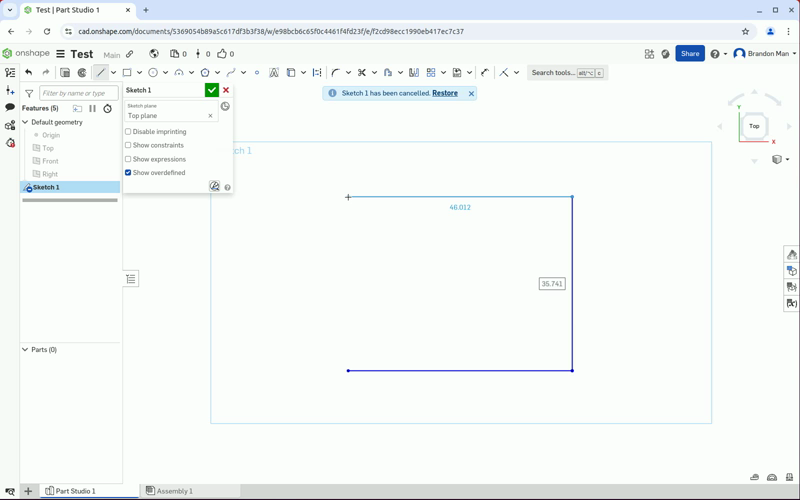
click(348, 196)
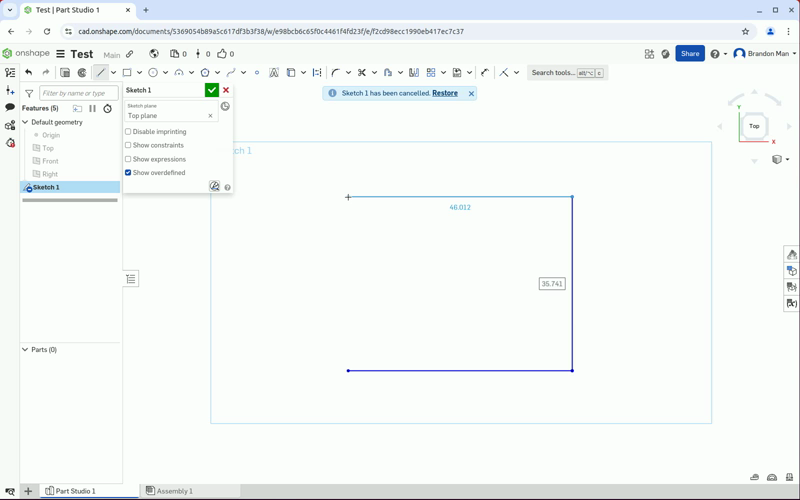
key_up(shift)
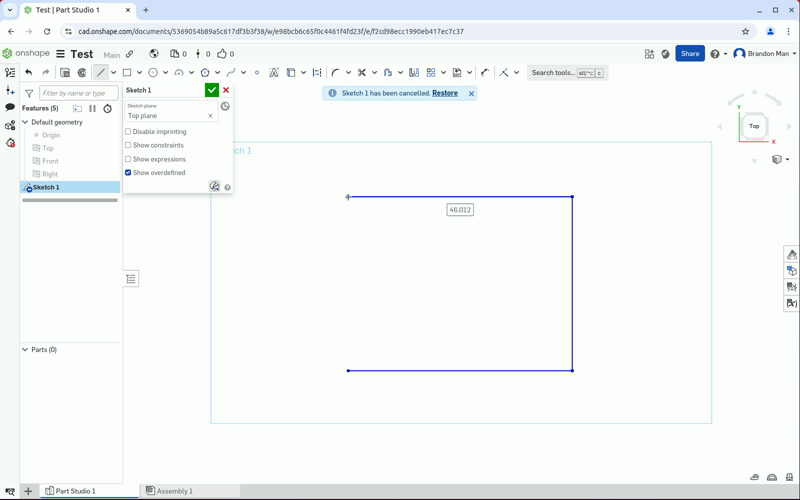
key_down(shift)
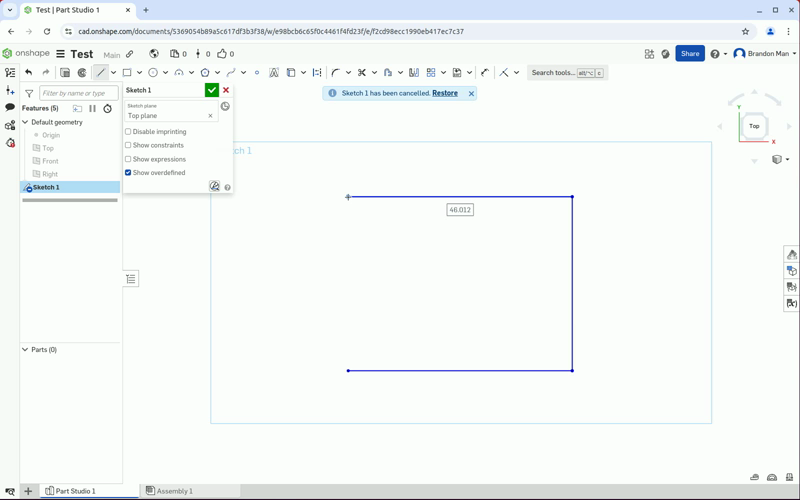
mouse_move(348, 370)
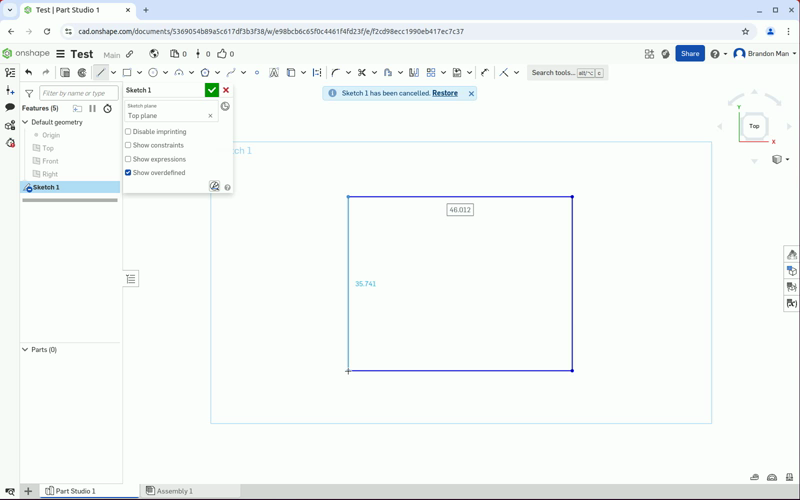
key_up(shift)
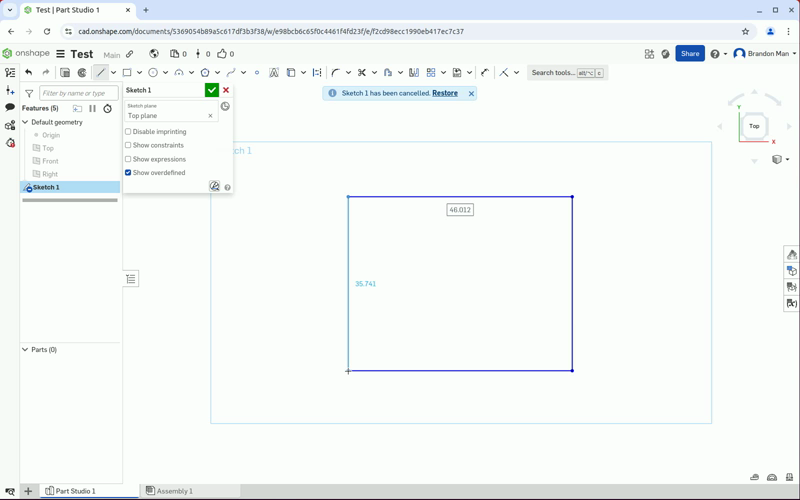
click(348, 370)
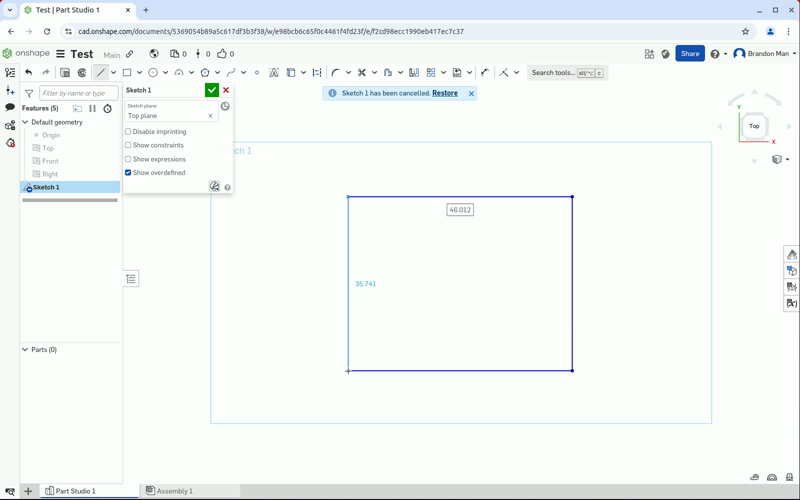
key(esc)
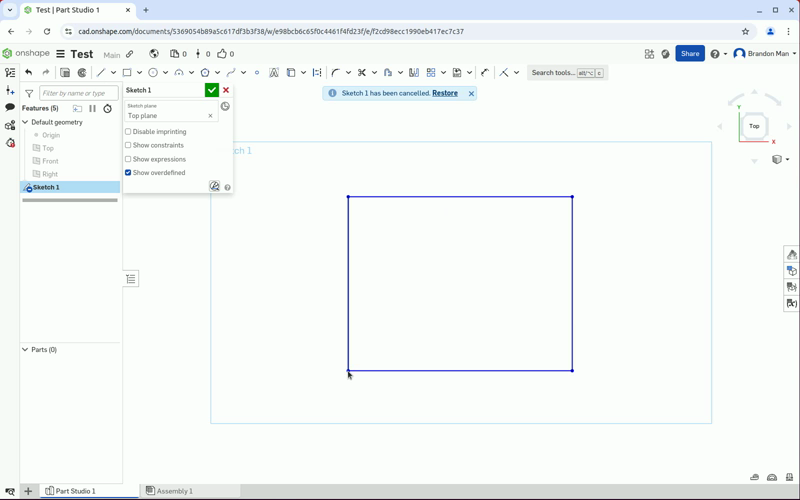
key(c)
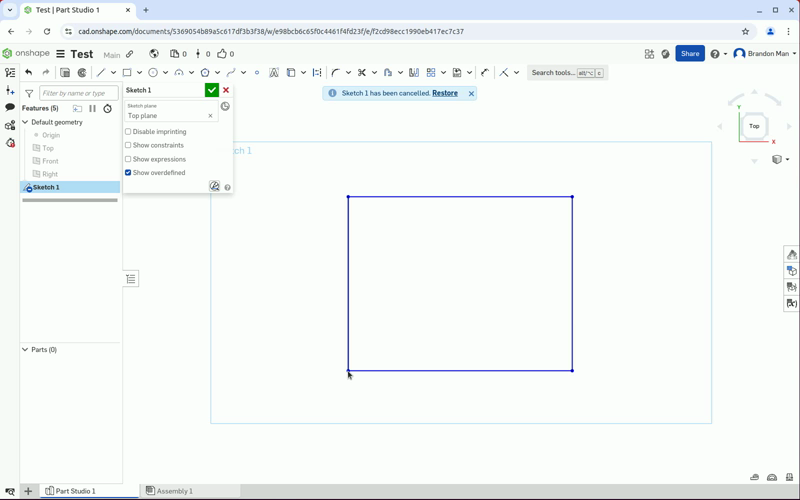
key_down(shift)
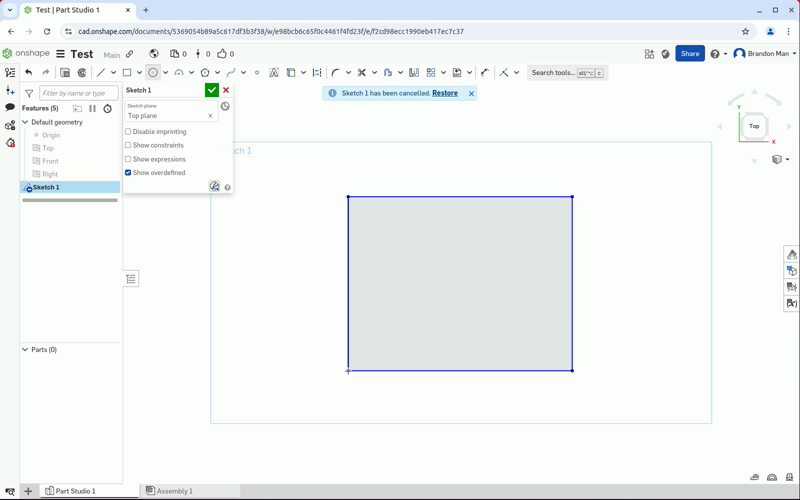
mouse_move(355, 363)
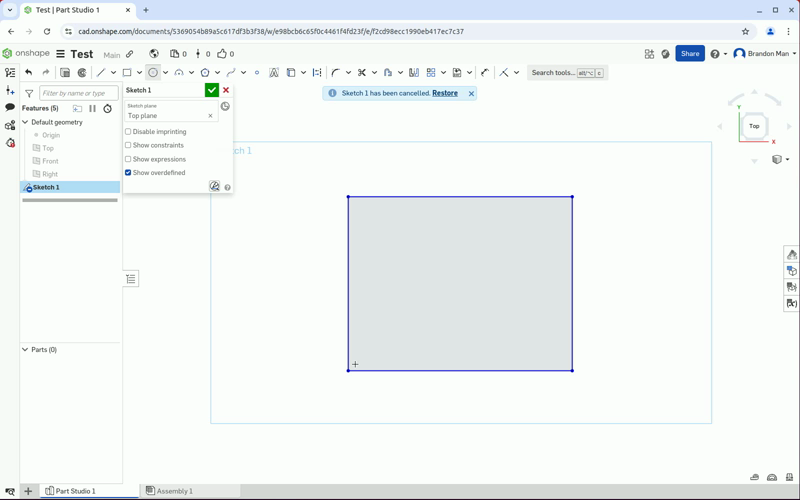
click(355, 363)
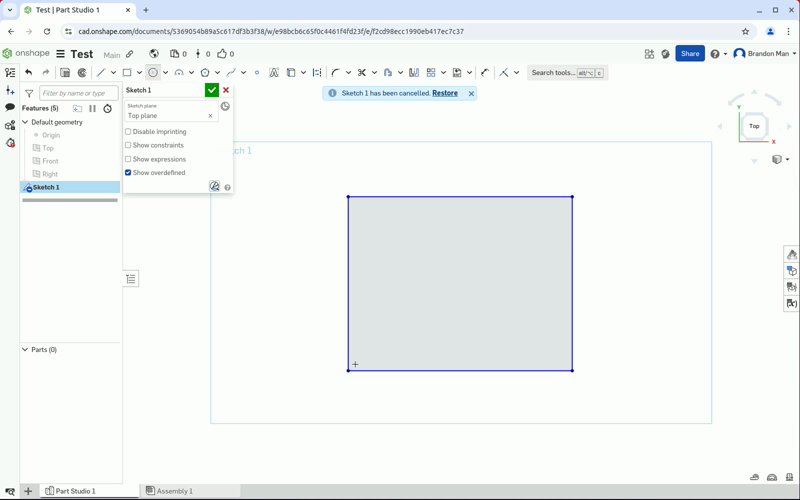
key_up(shift)
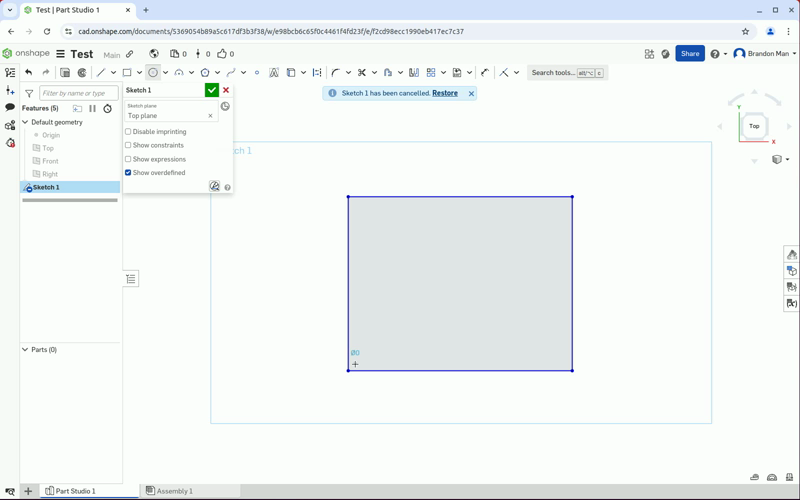
mouse_move(357, 363)
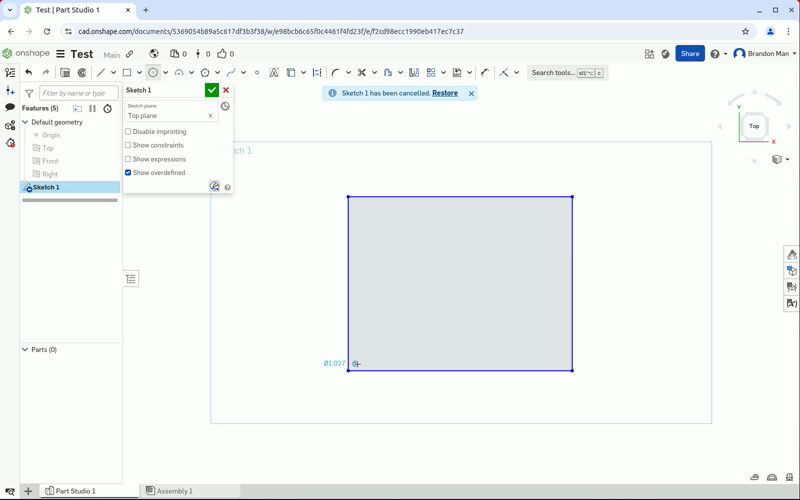
scroll(6)
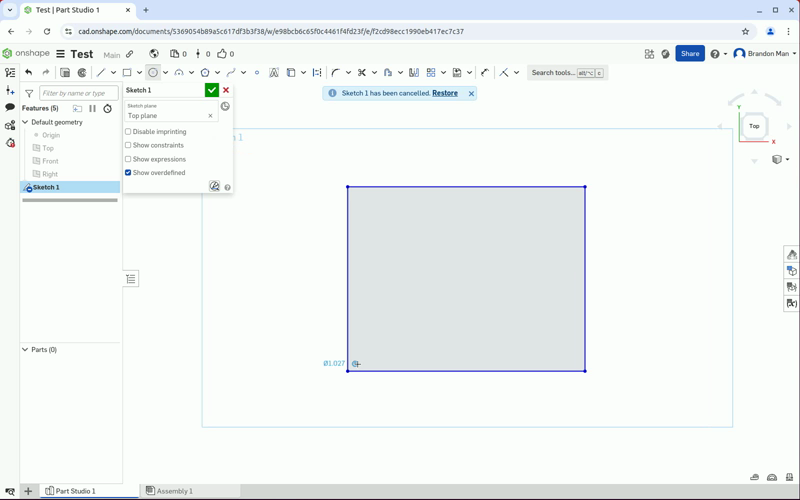
scroll(6)
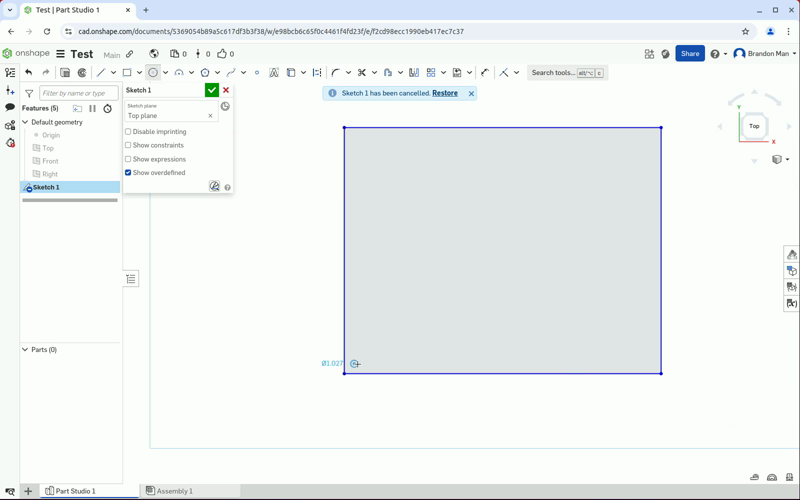
scroll(6)
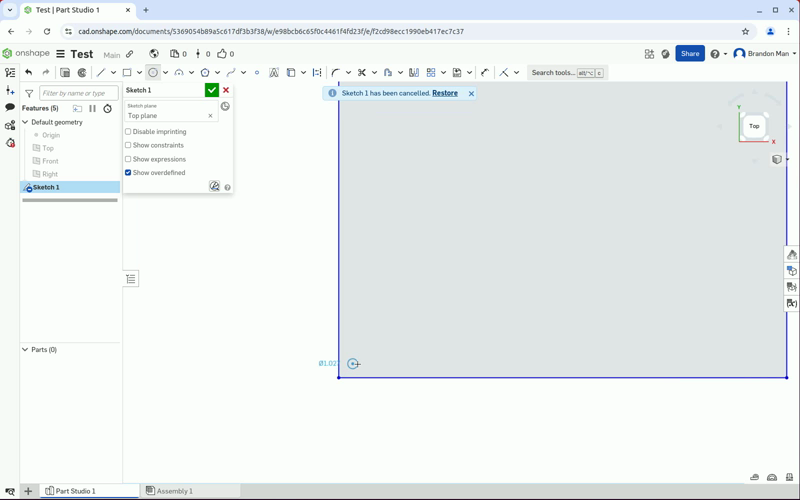
scroll(6)
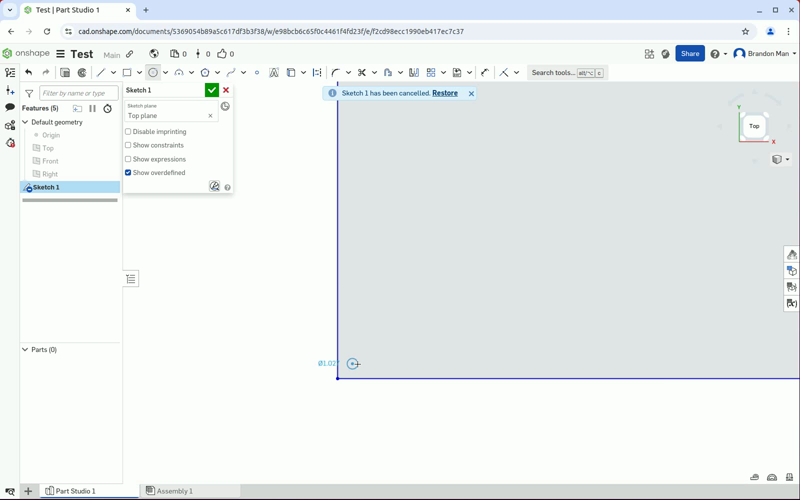
scroll(6)
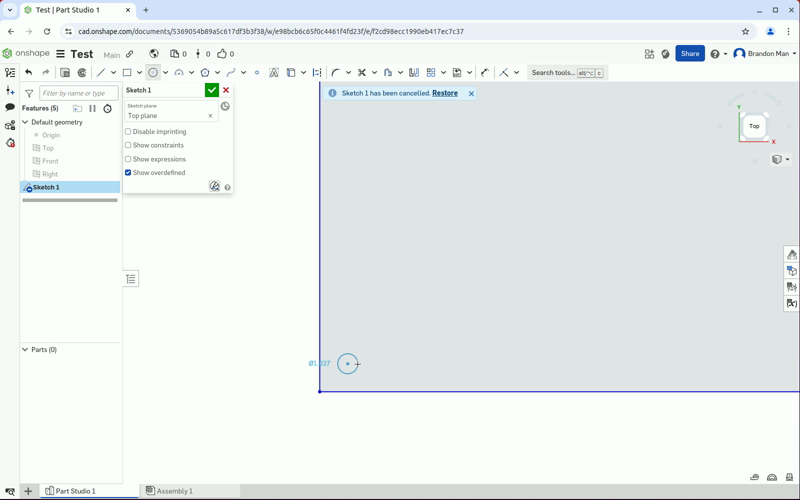
scroll(6)
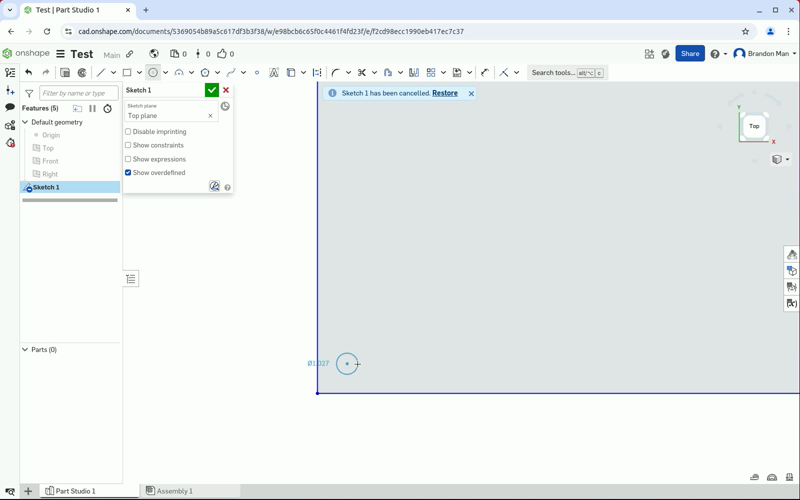
scroll(6)
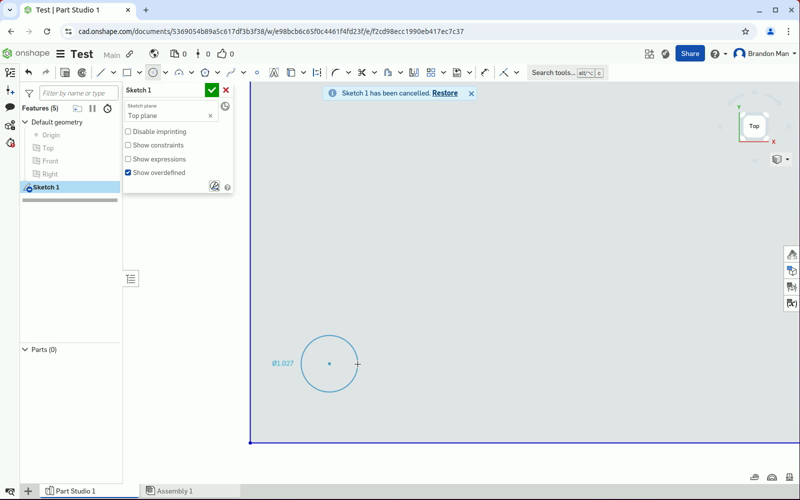
click(357, 363)
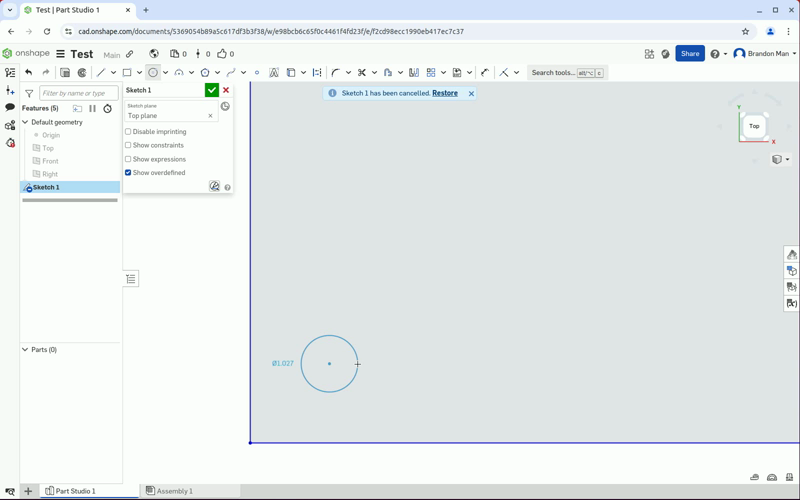
scroll(-6)
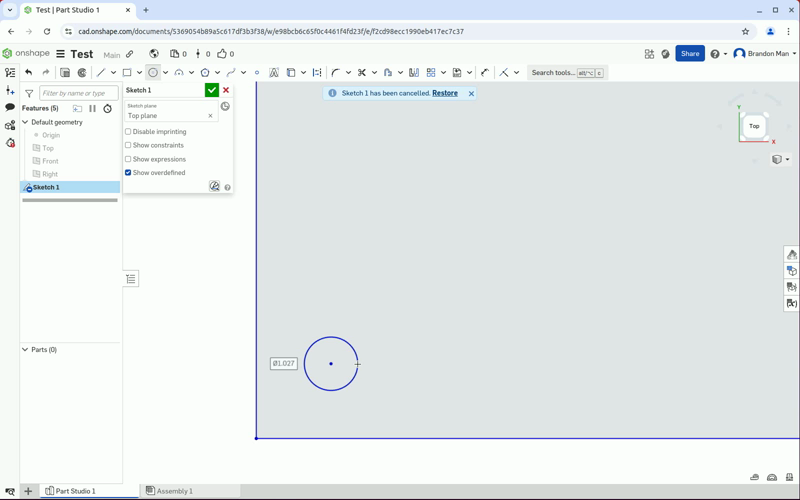
scroll(-6)
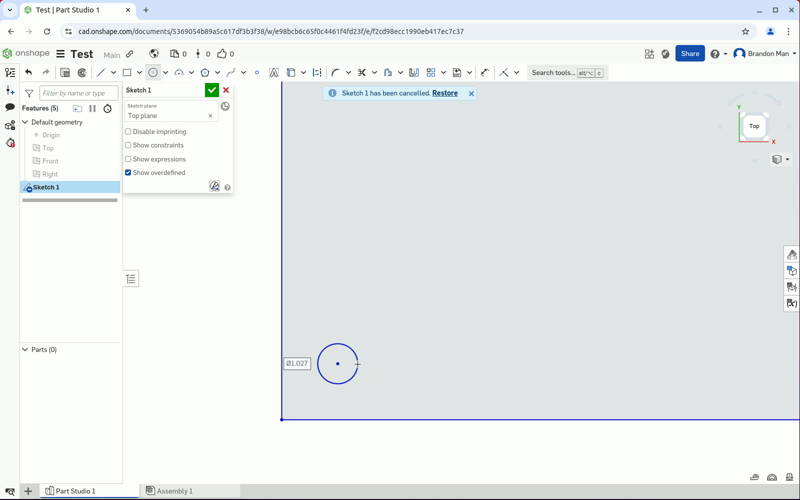
scroll(-6)
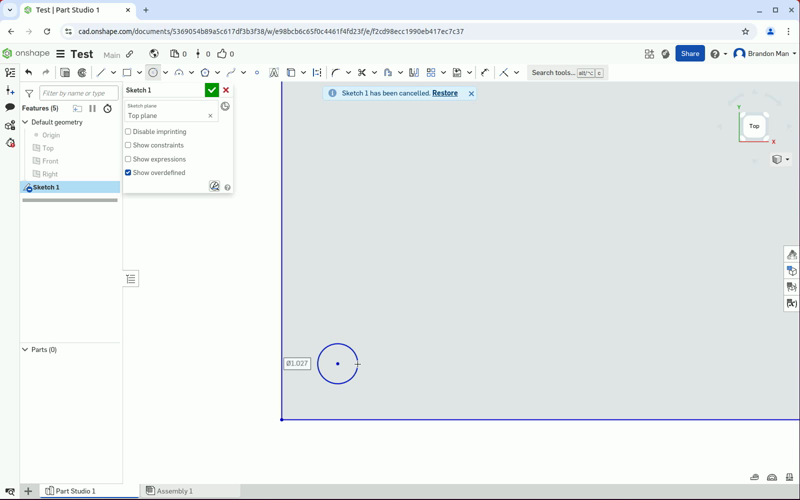
scroll(-6)
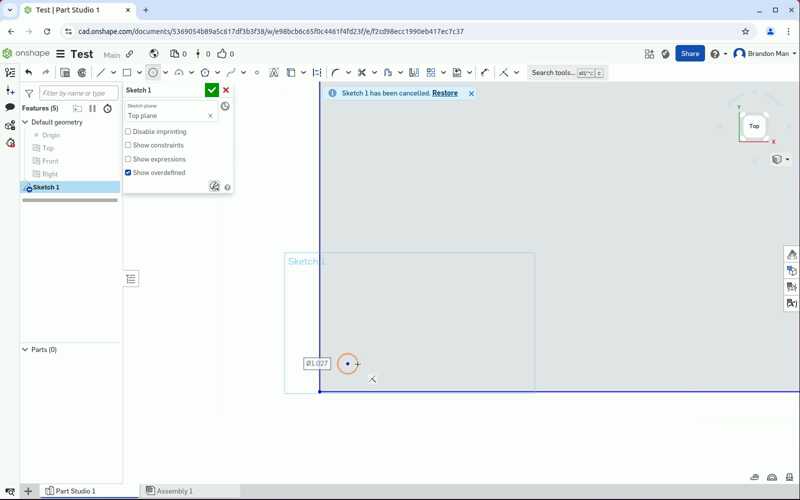
scroll(-6)
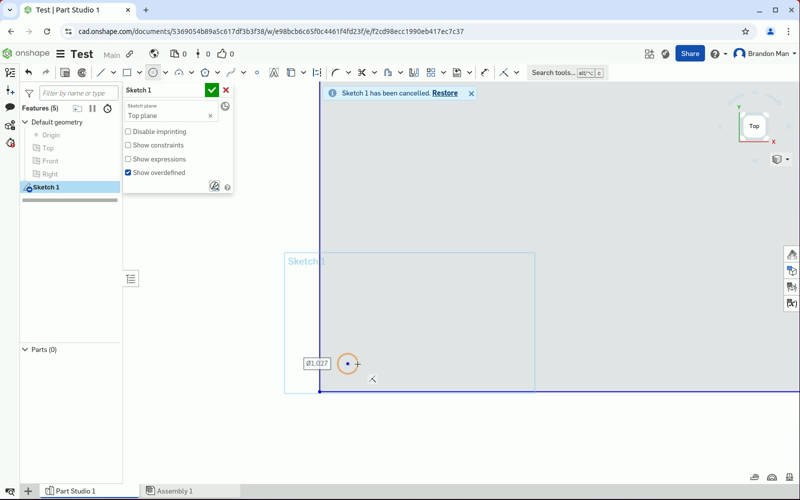
scroll(-6)
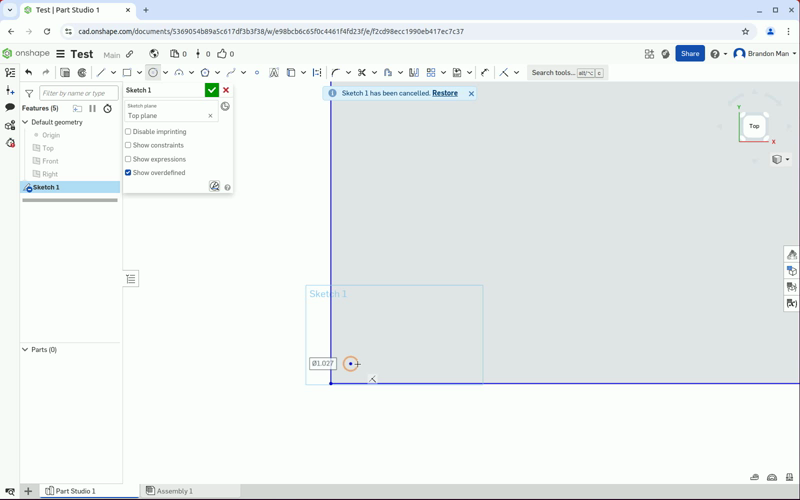
scroll(-6)
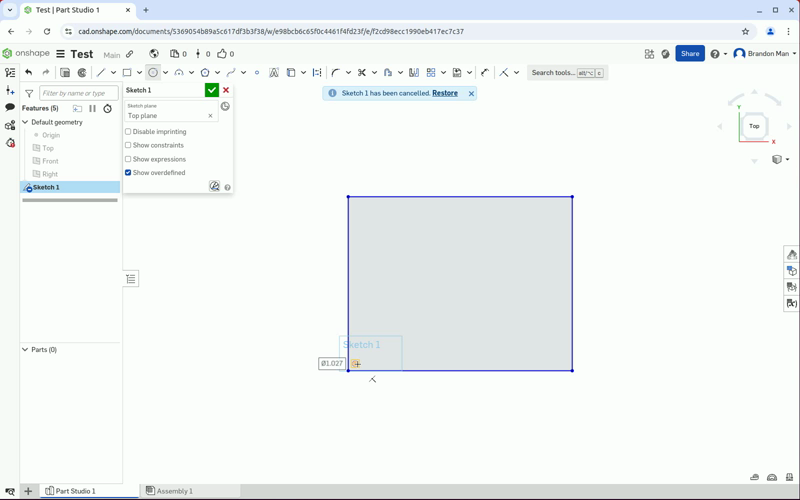
key(esc)
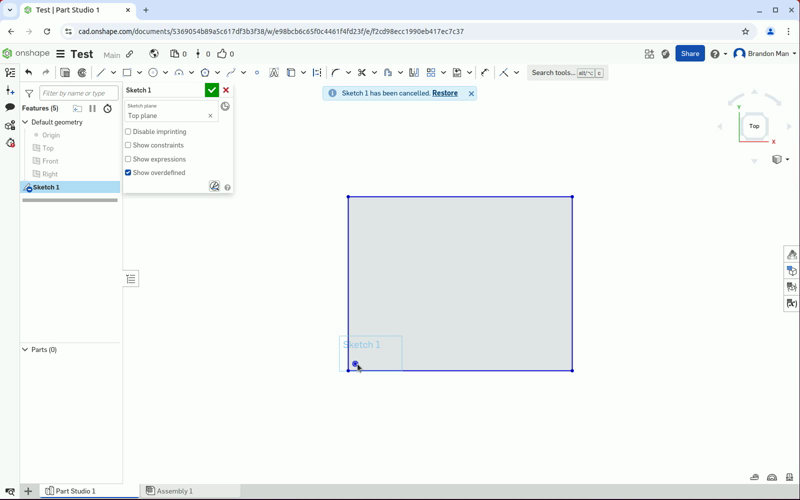
key(c)
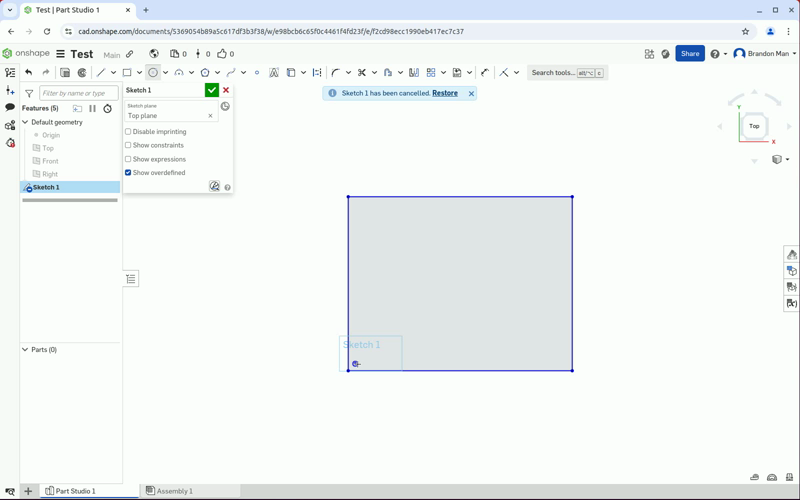
key_down(shift)
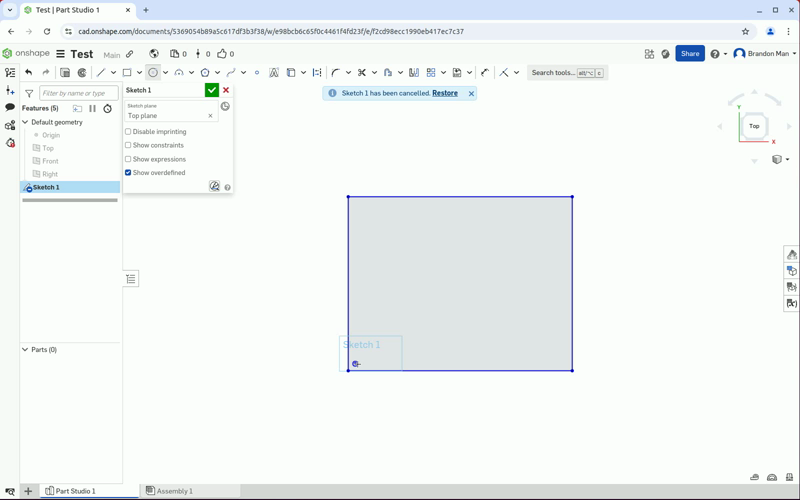
mouse_move(355, 203)
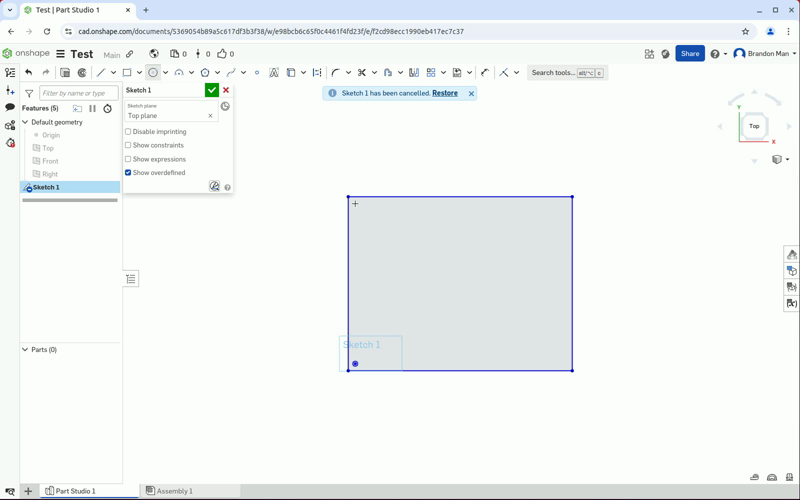
click(355, 203)
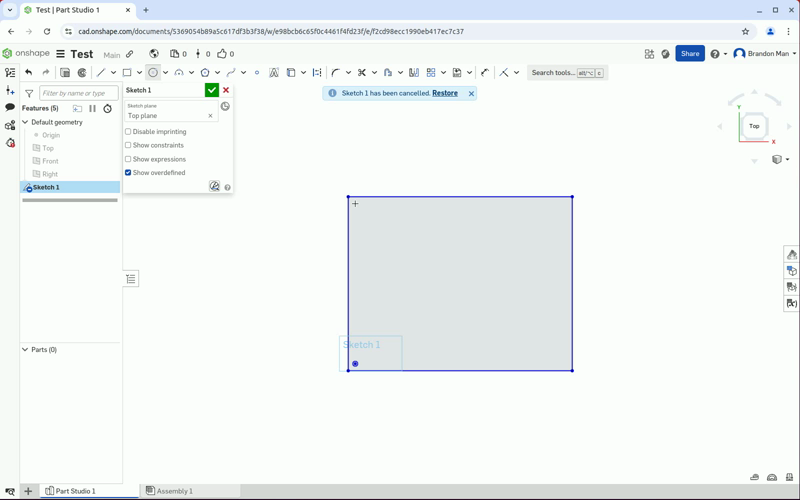
key_up(shift)
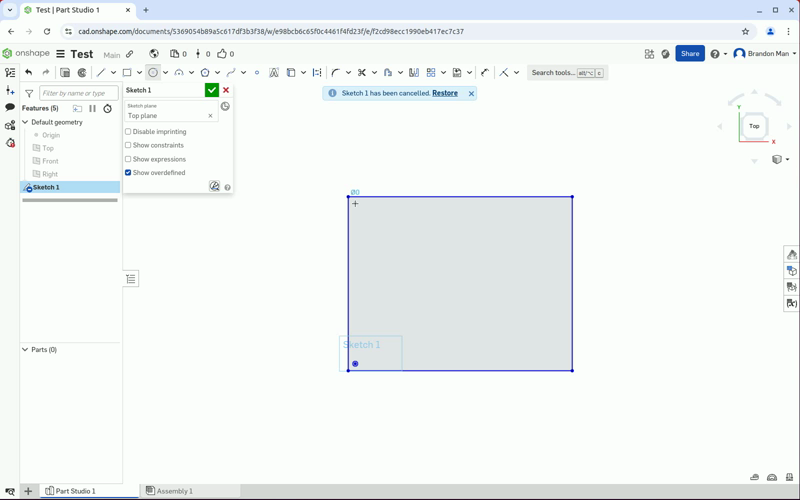
mouse_move(357, 203)
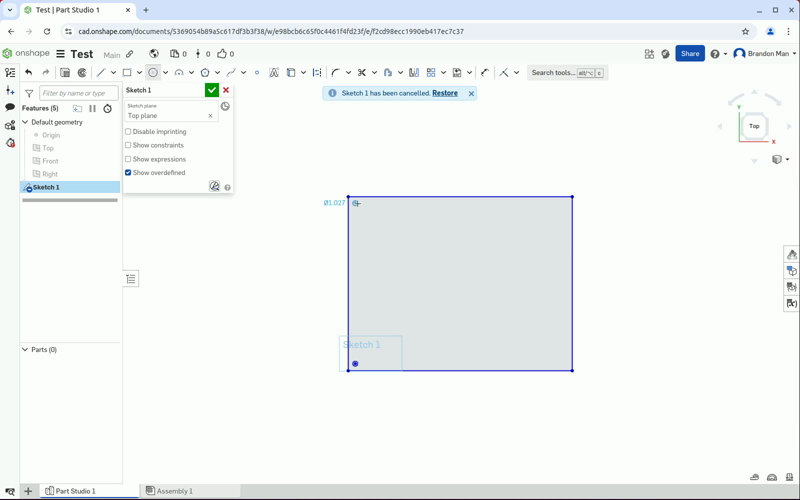
scroll(6)
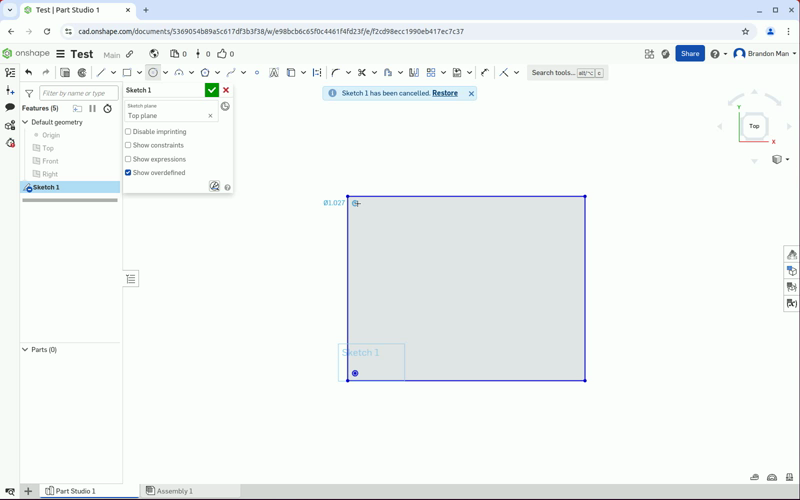
scroll(6)
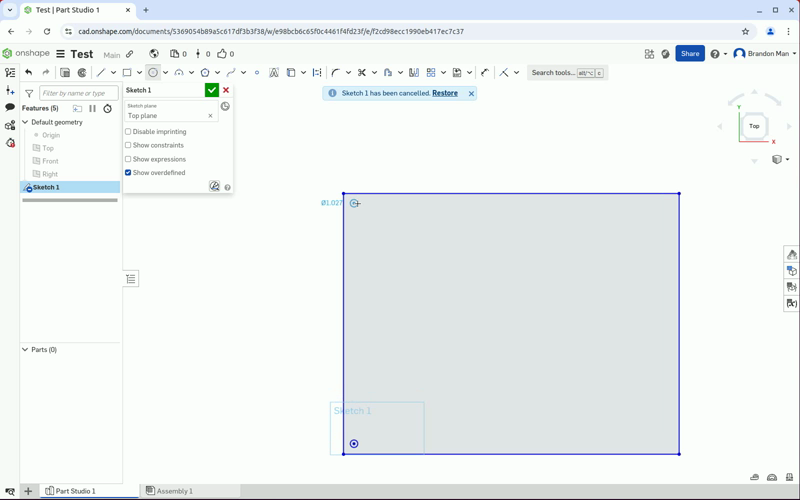
scroll(6)
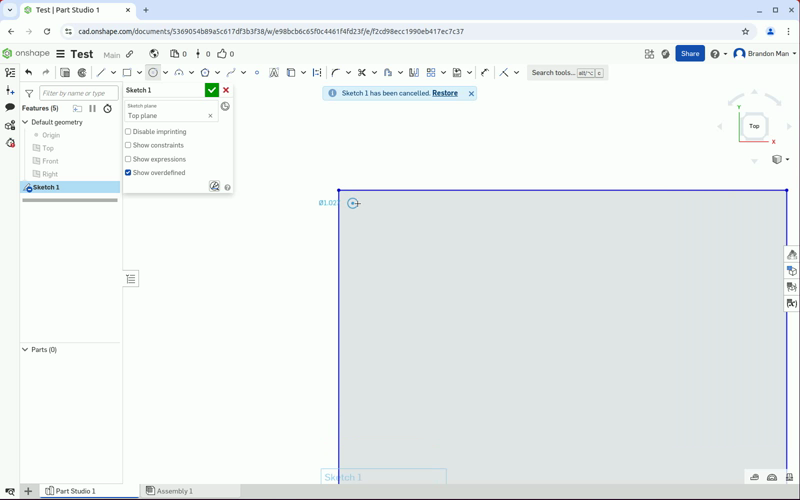
scroll(6)
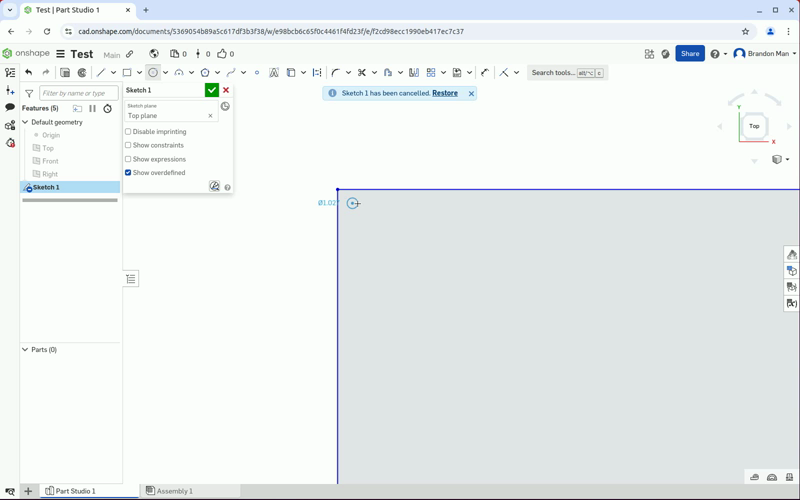
scroll(6)
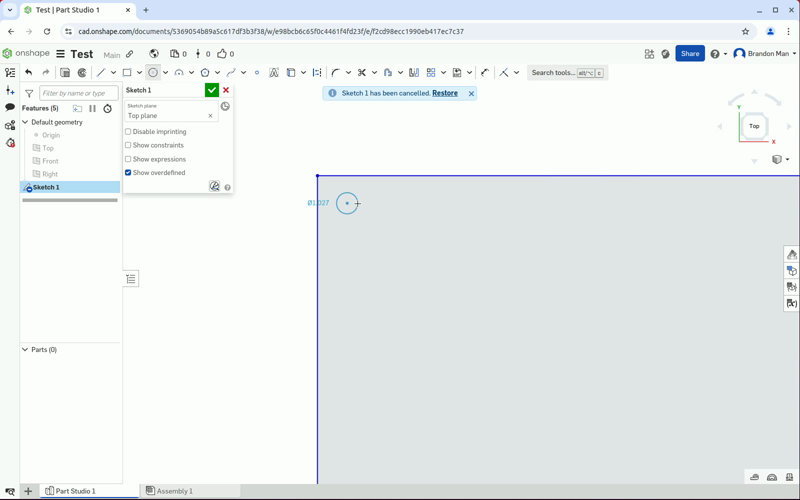
scroll(6)
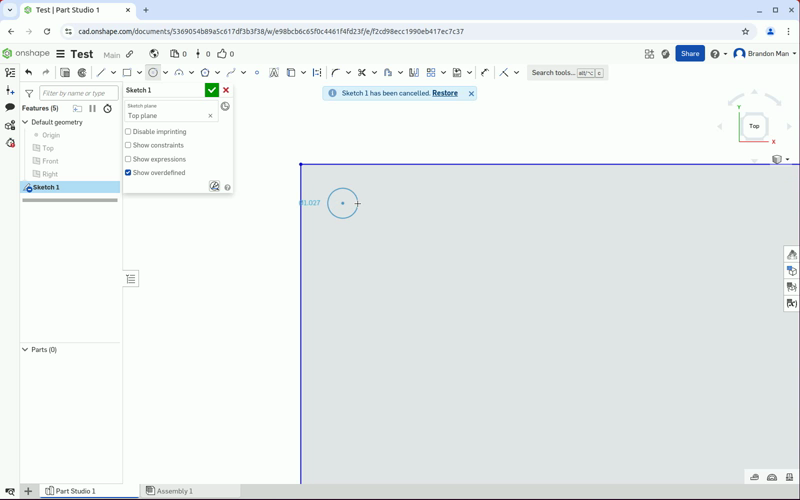
scroll(6)
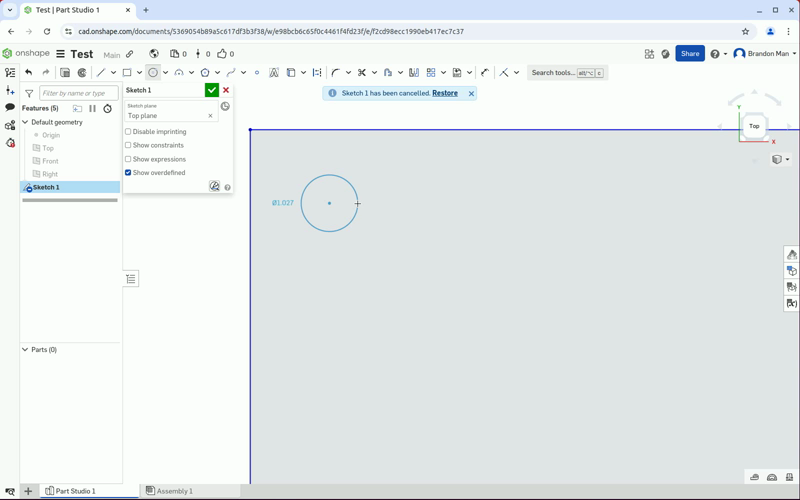
click(357, 203)
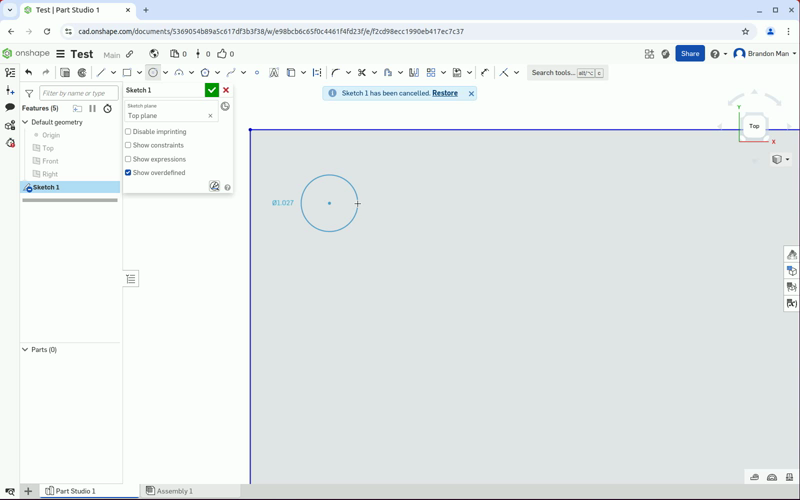
scroll(-6)
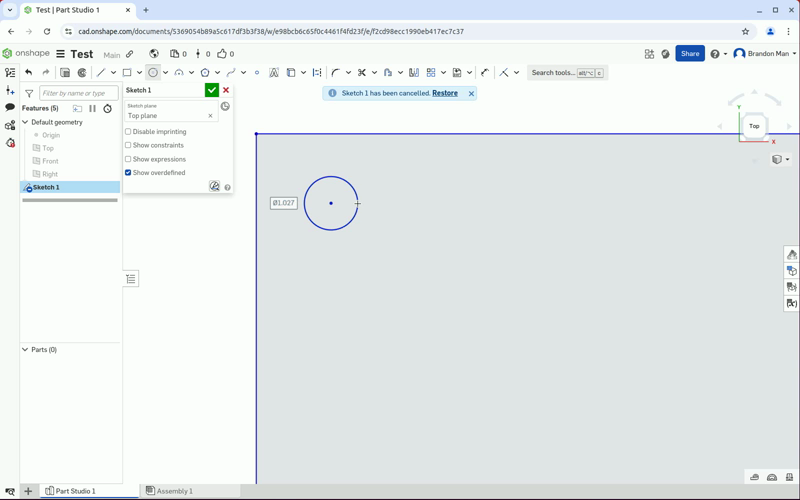
scroll(-6)
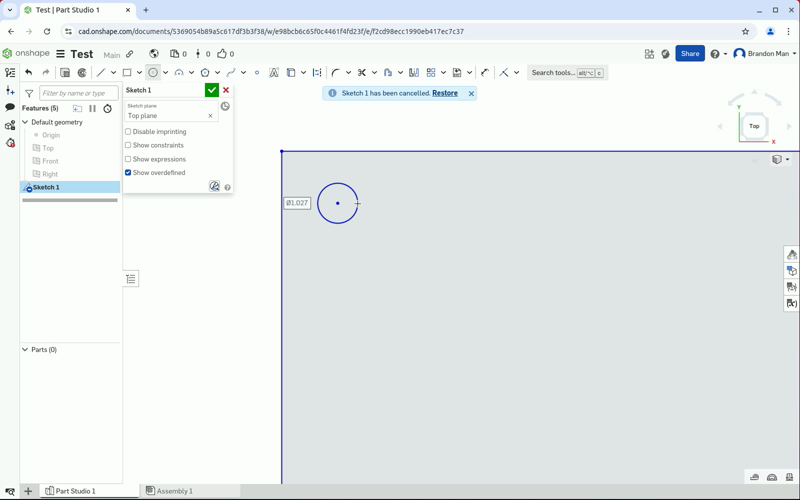
scroll(-6)
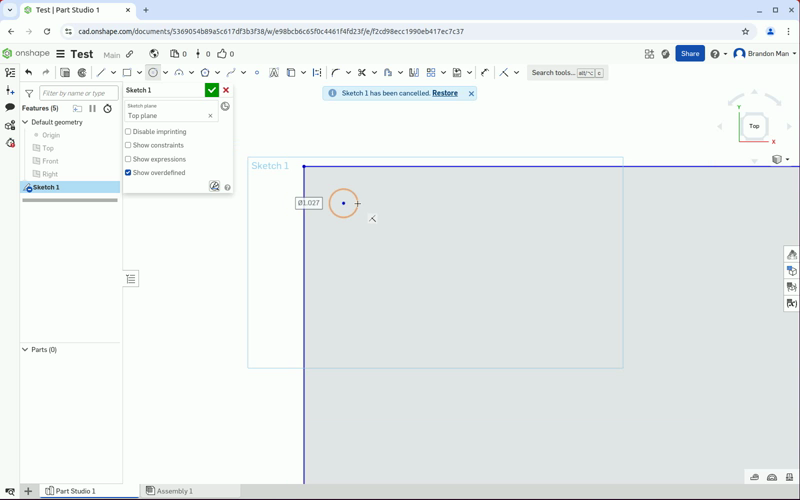
scroll(-6)
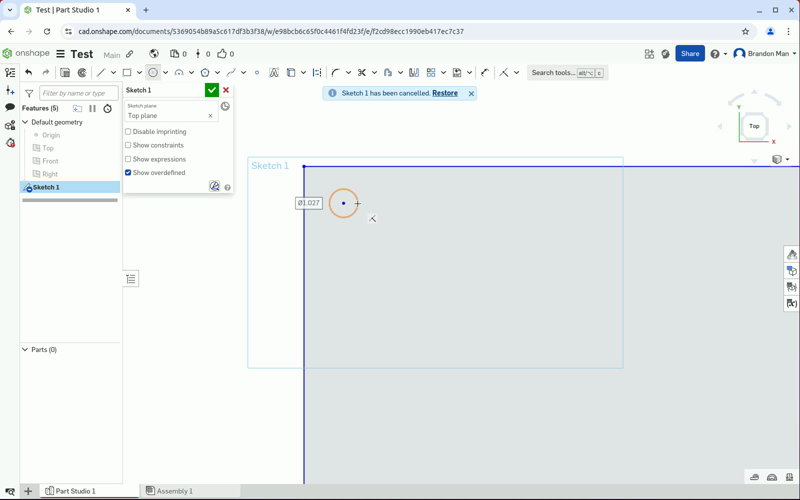
scroll(-6)
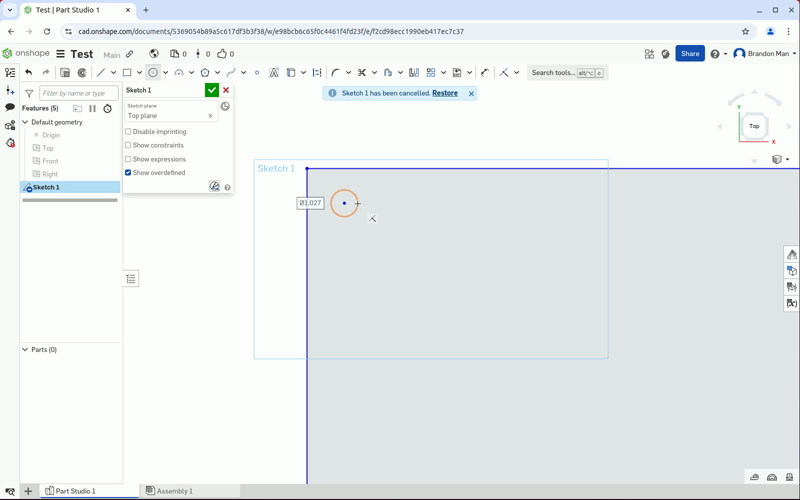
scroll(-6)
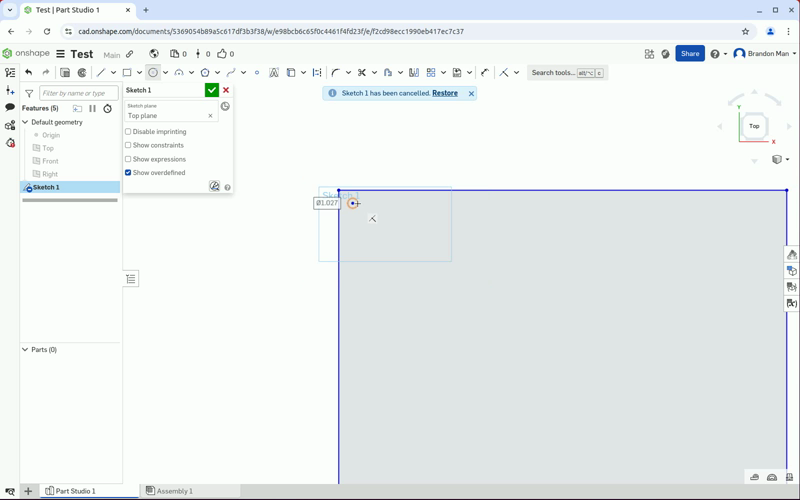
scroll(-6)
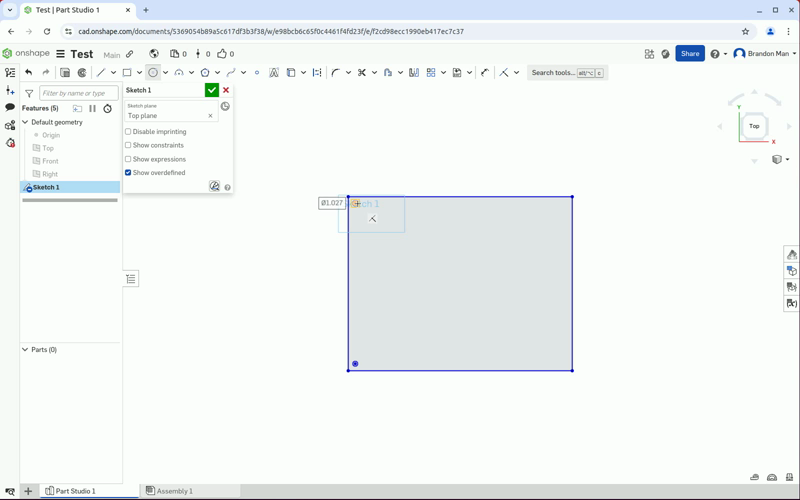
key(esc)
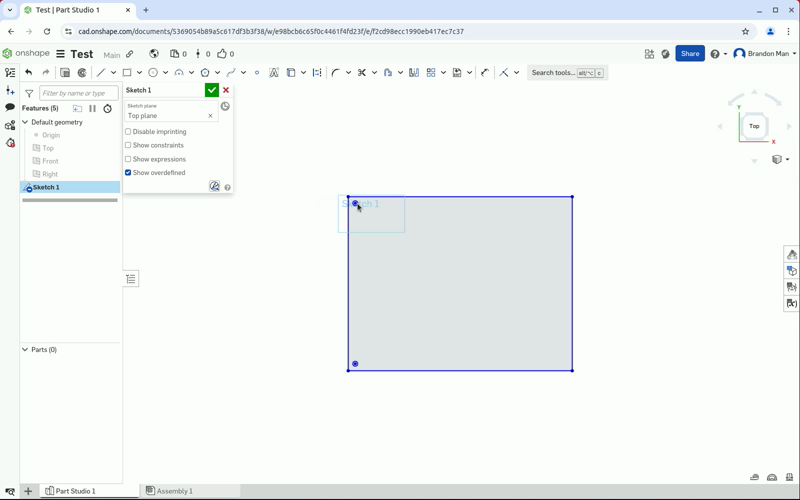
key(c)
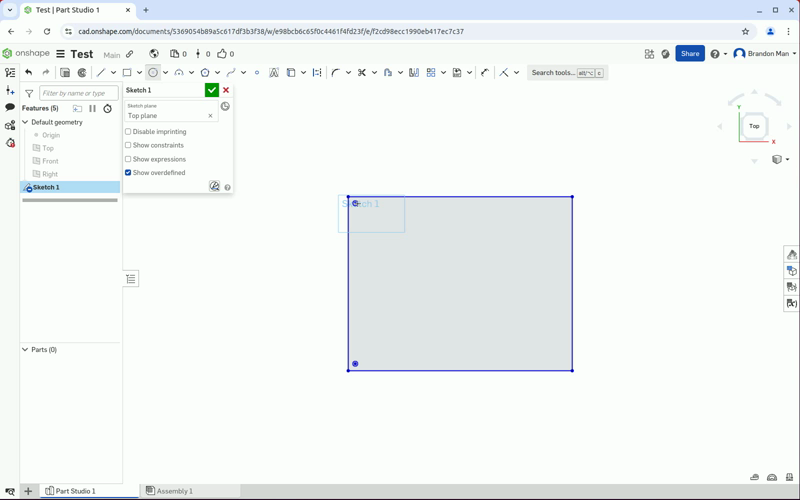
key_down(shift)
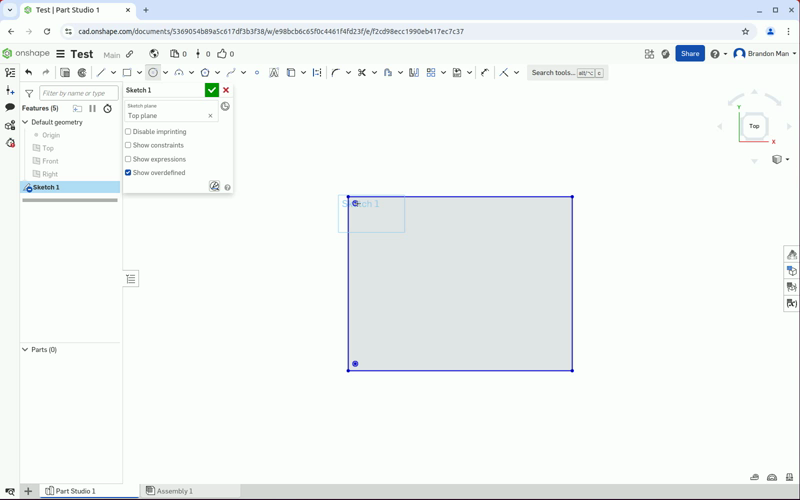
mouse_move(564, 363)
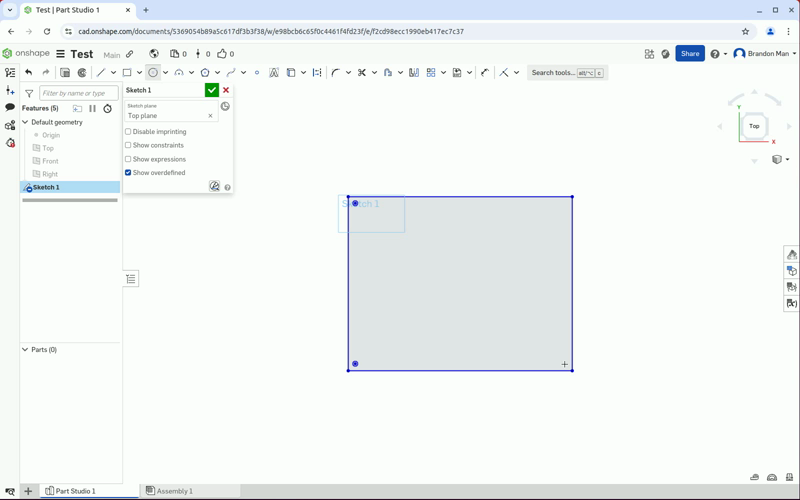
click(564, 363)
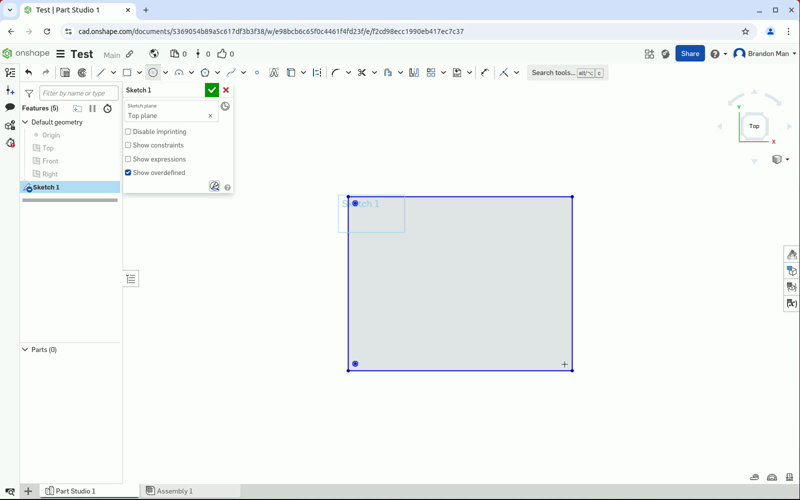
key_up(shift)
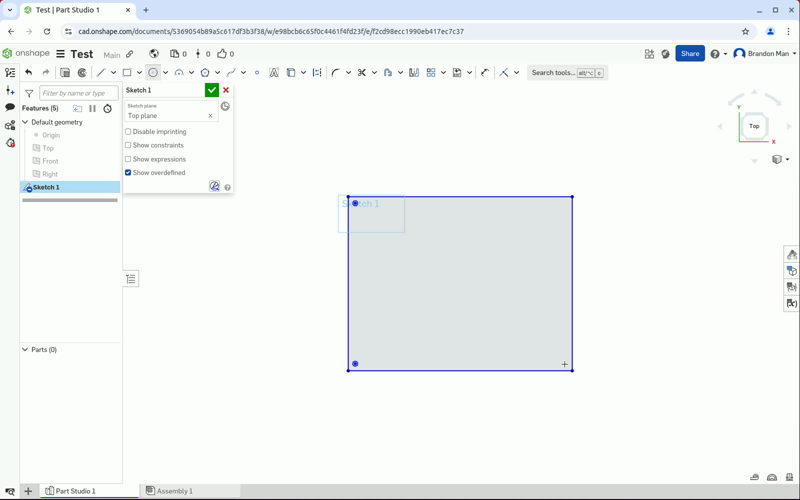
mouse_move(567, 363)
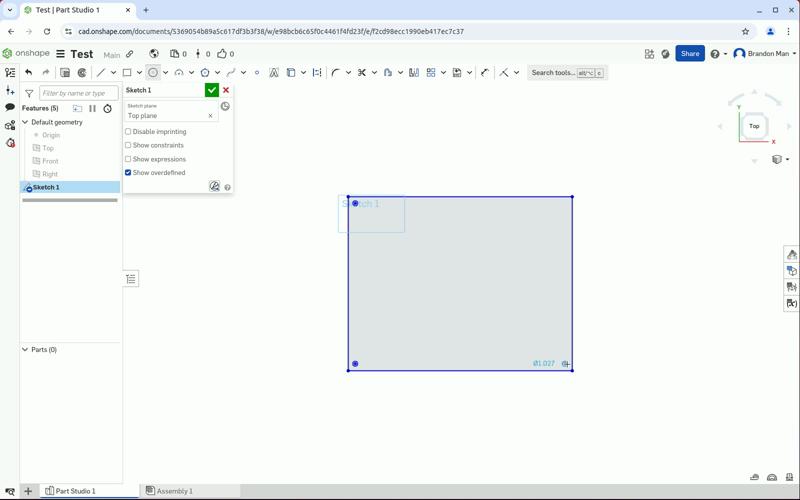
scroll(6)
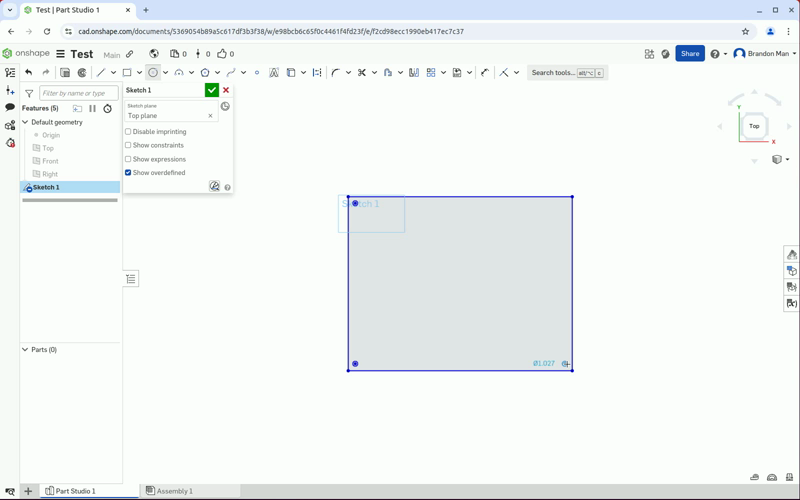
scroll(6)
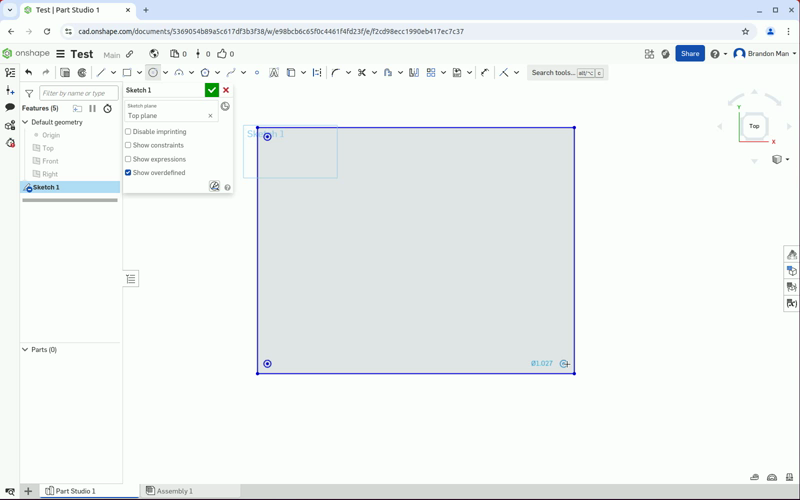
scroll(6)
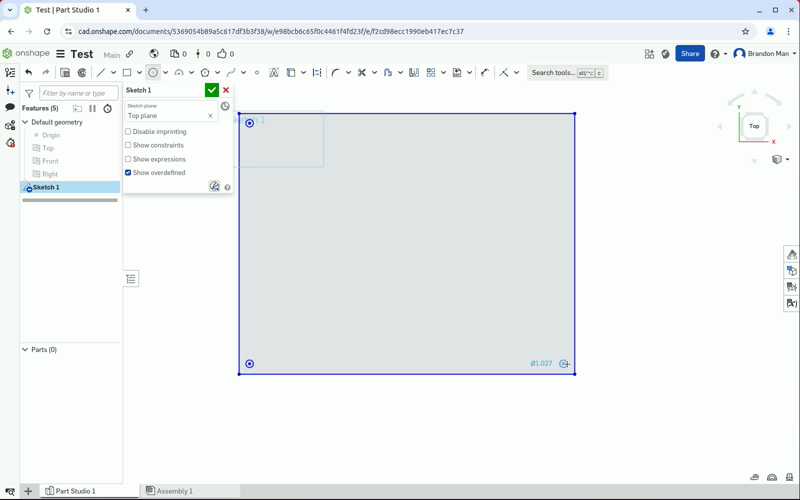
scroll(6)
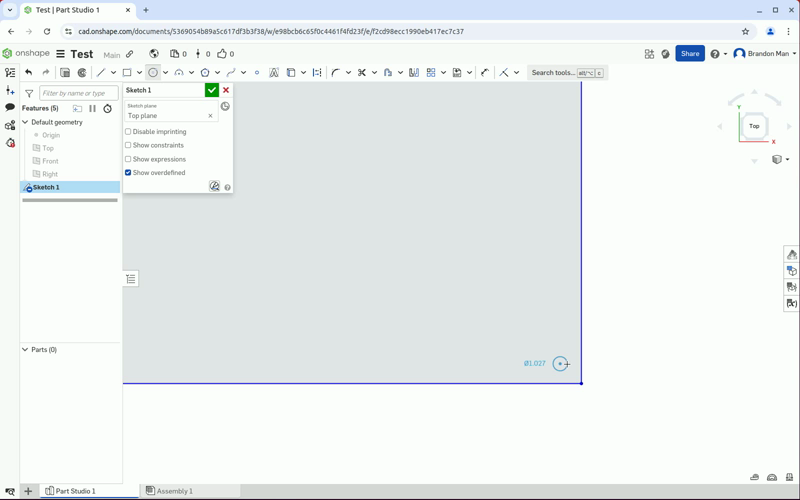
scroll(6)
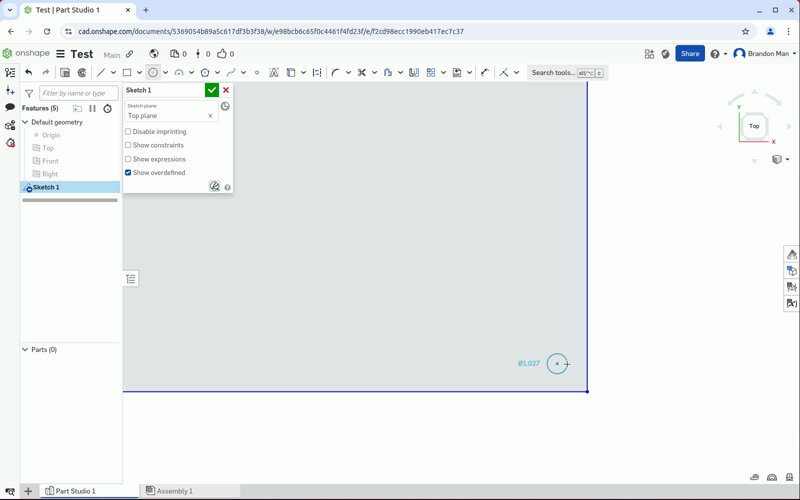
scroll(6)
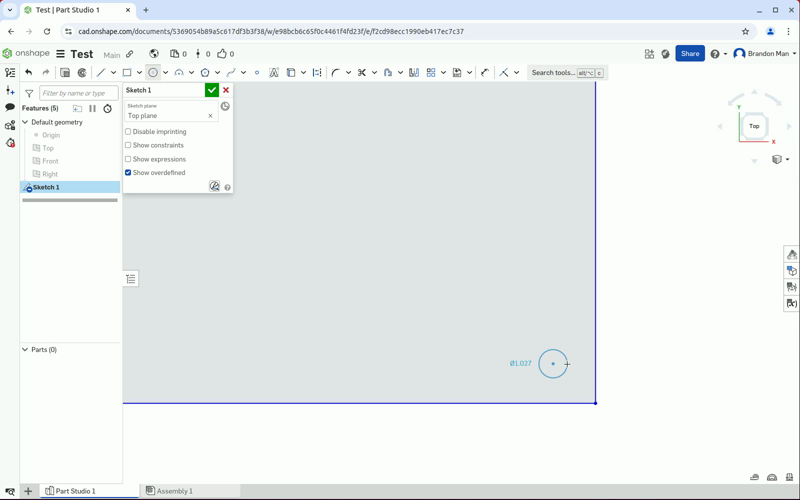
scroll(6)
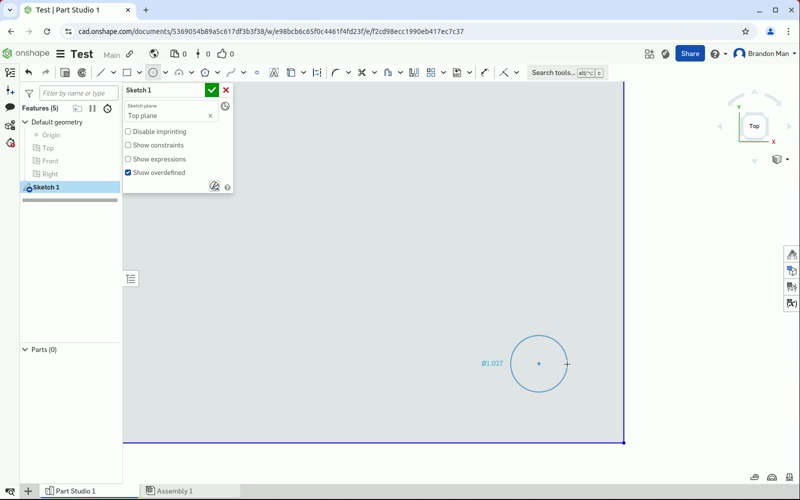
click(567, 363)
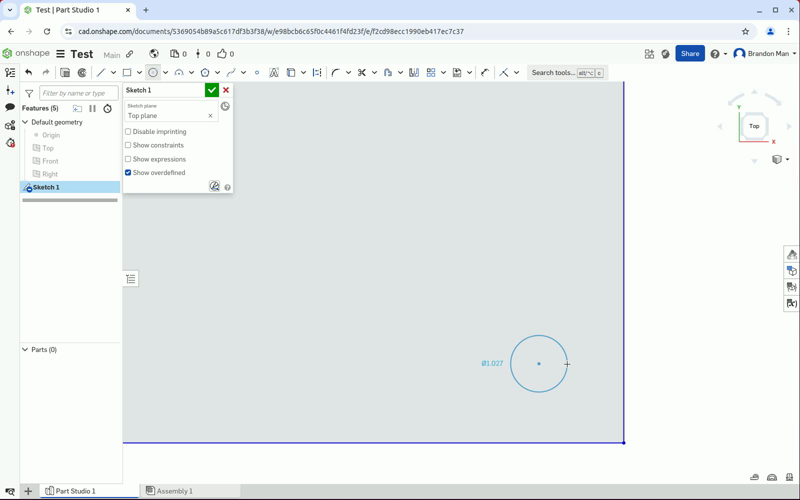
scroll(-6)
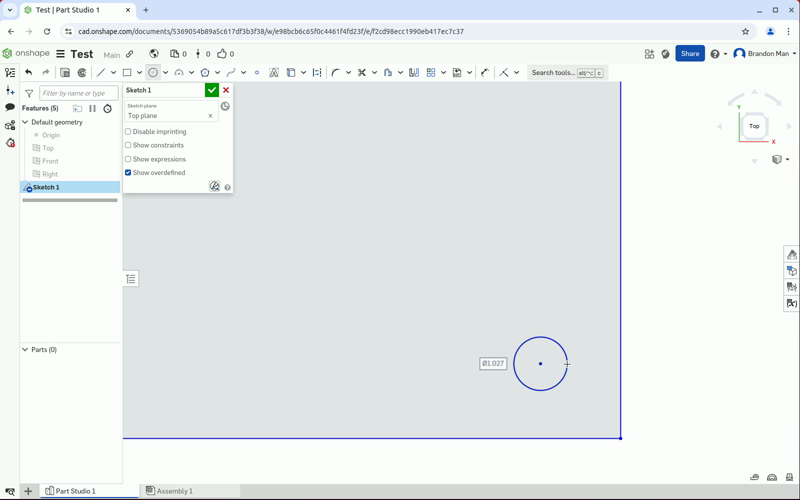
scroll(-6)
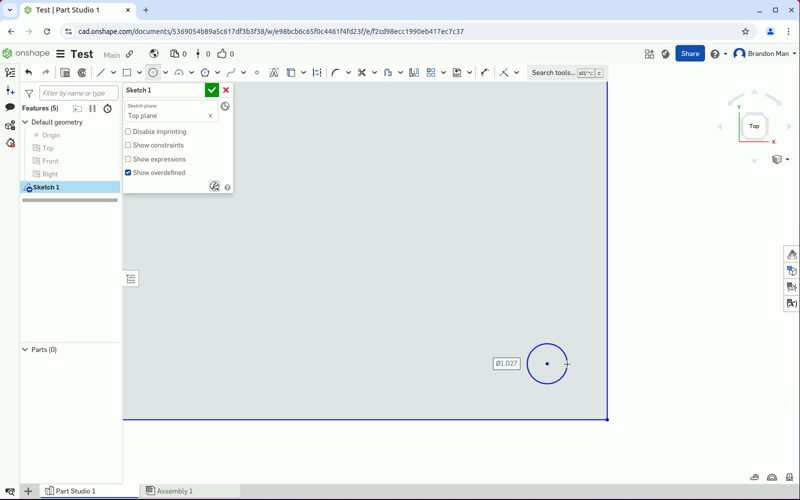
scroll(-6)
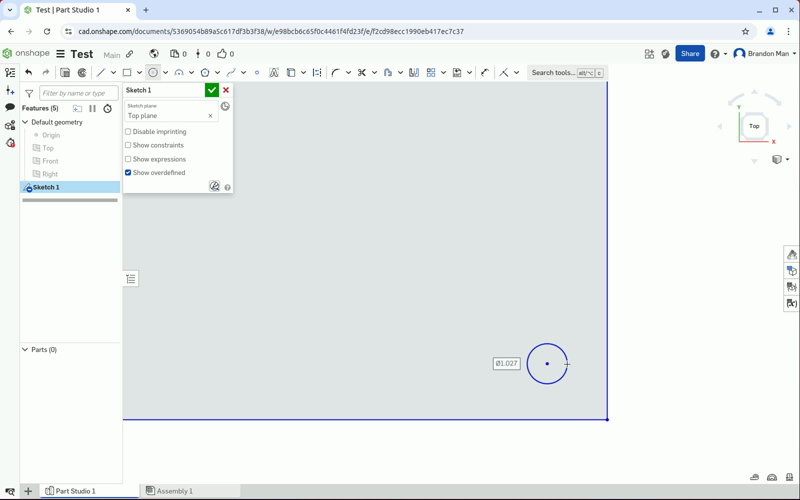
scroll(-6)
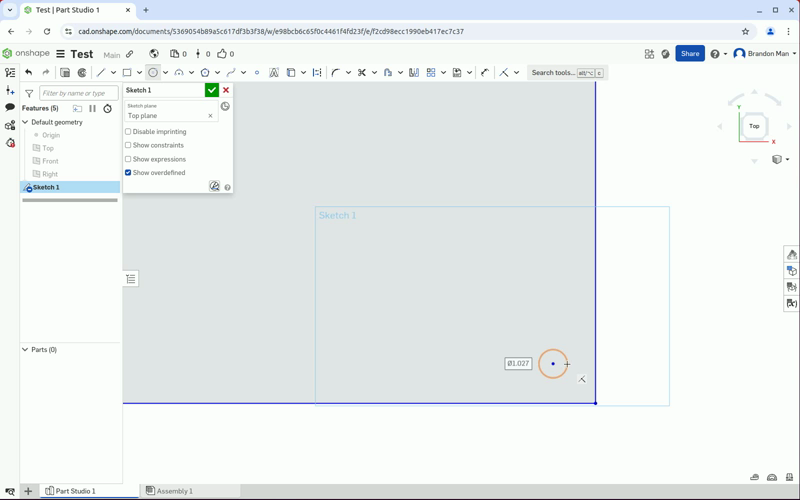
scroll(-6)
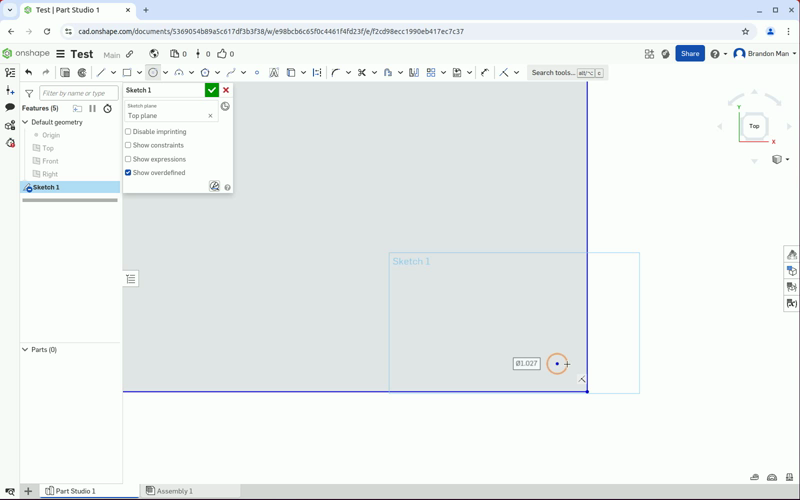
scroll(-6)
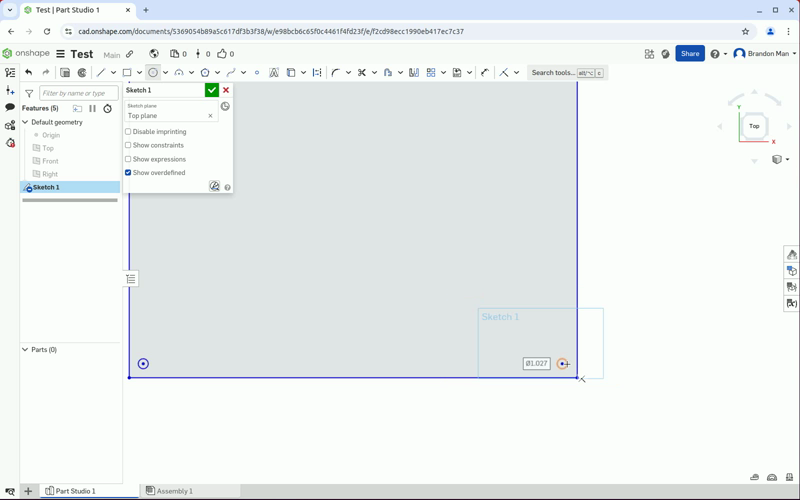
scroll(-6)
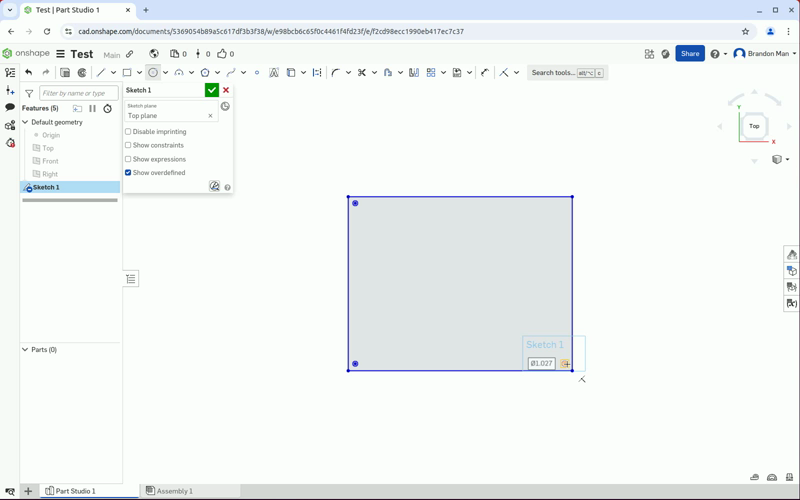
key(esc)
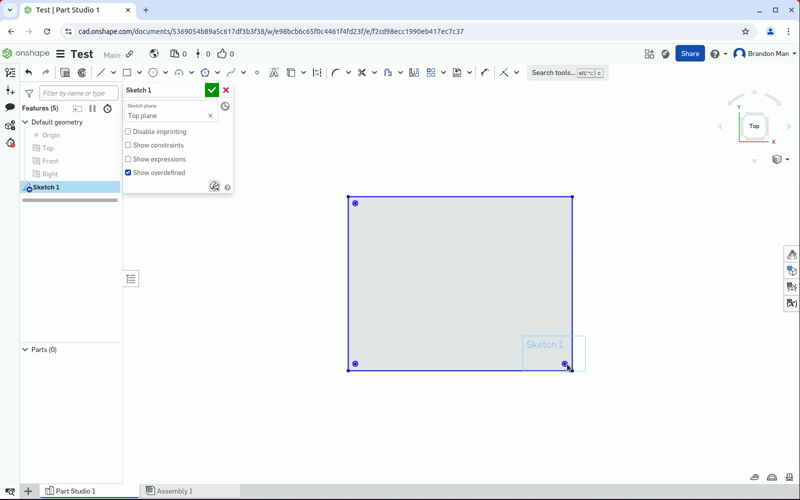
key(c)
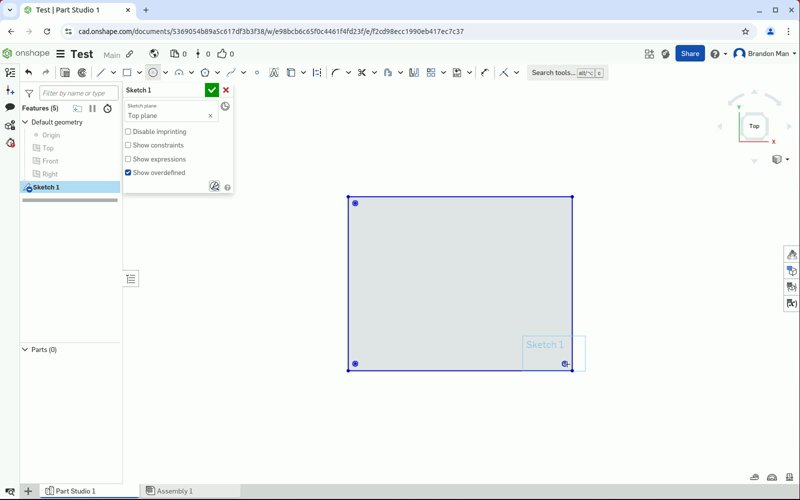
key_down(shift)
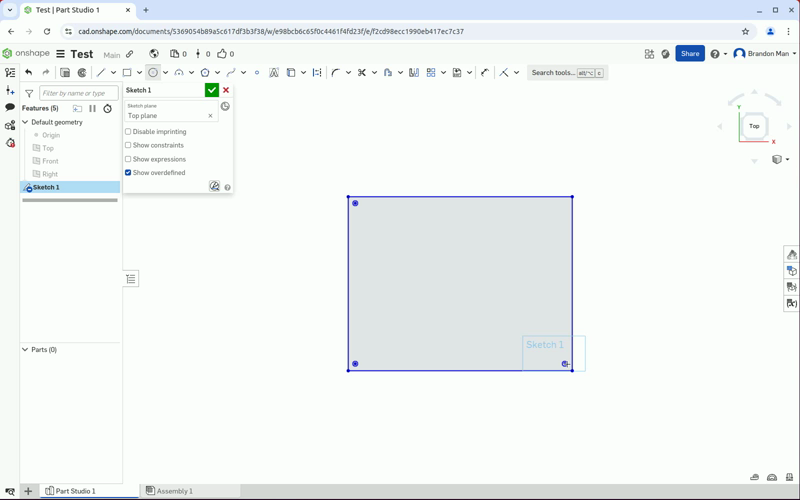
mouse_move(564, 203)
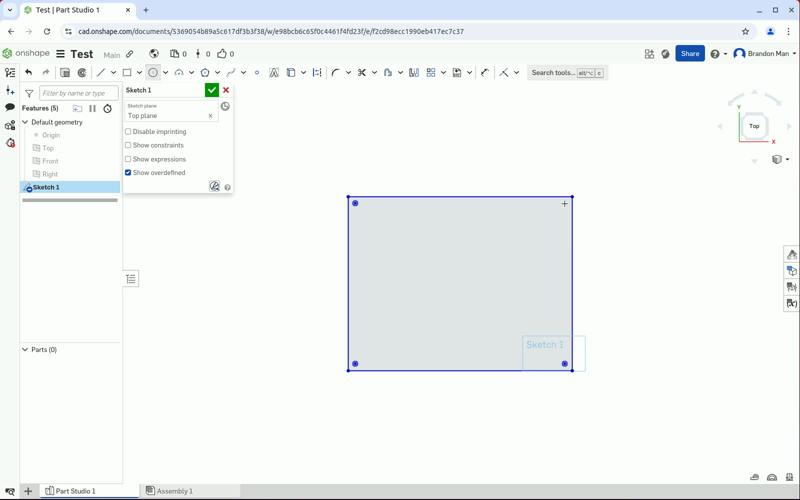
click(564, 203)
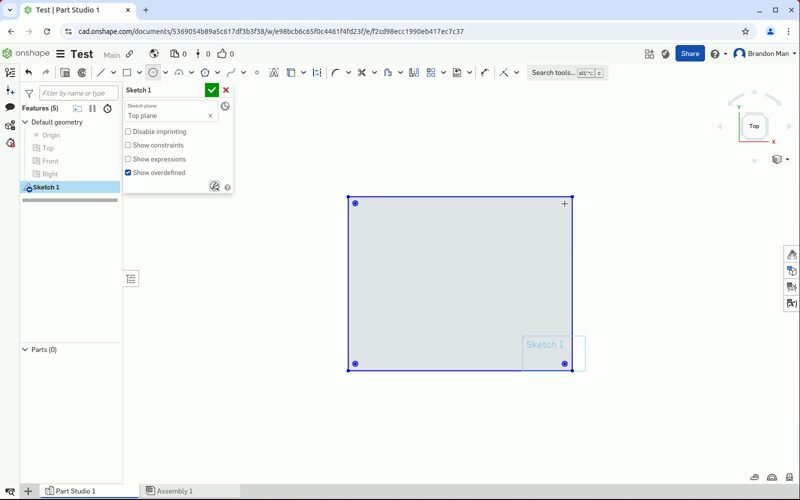
key_up(shift)
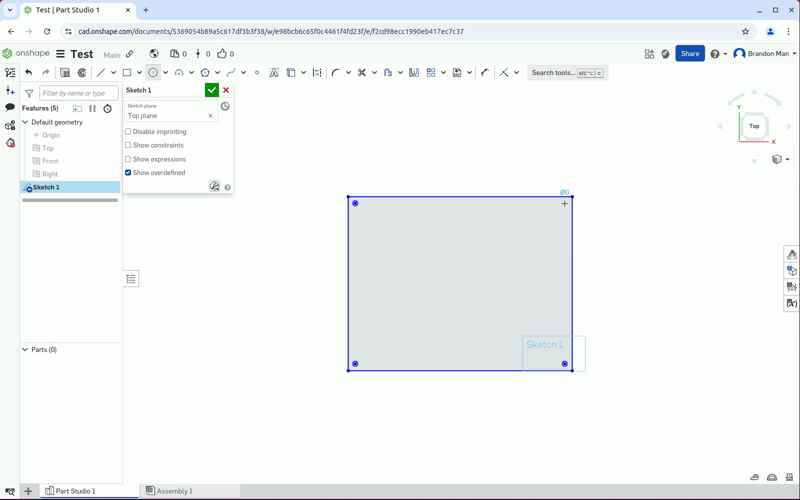
mouse_move(567, 203)
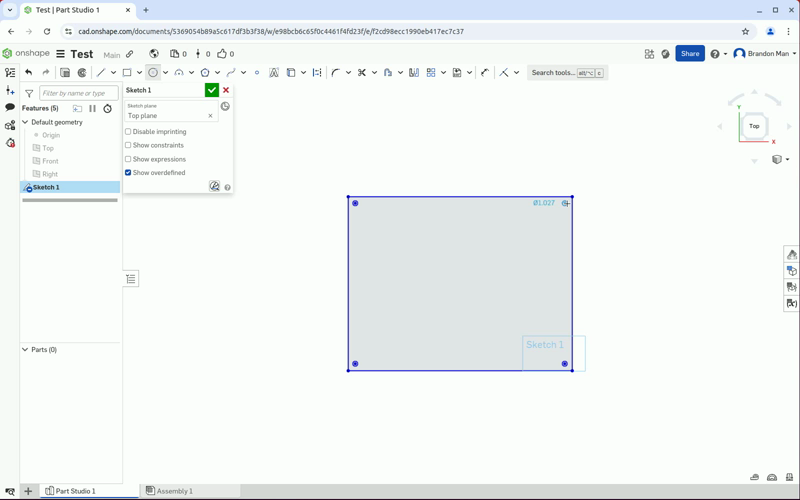
scroll(6)
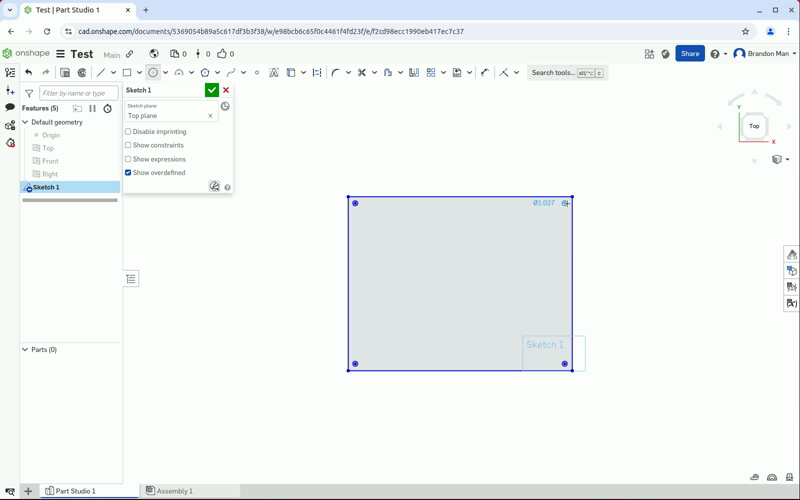
scroll(6)
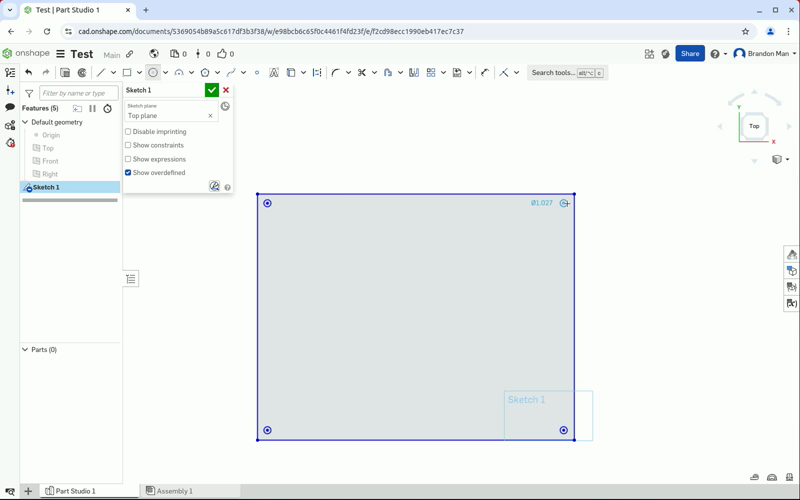
scroll(6)
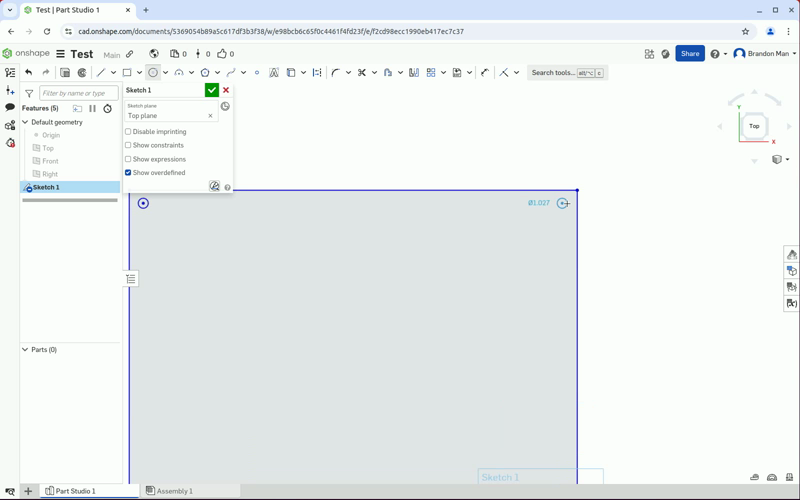
scroll(6)
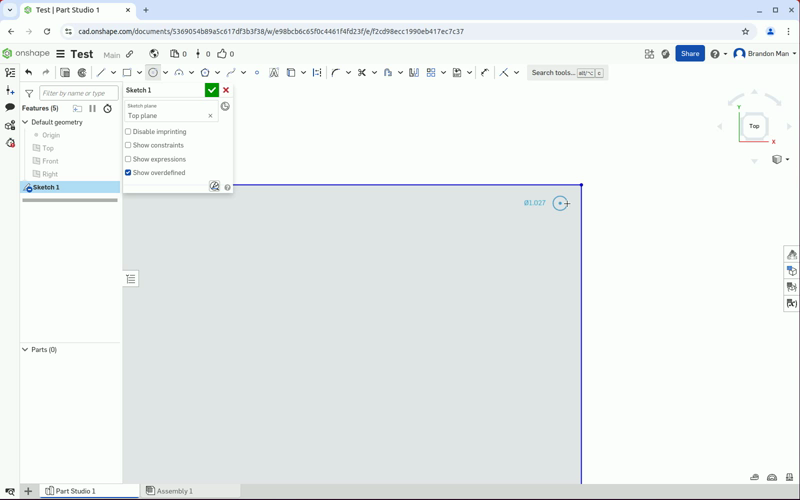
scroll(6)
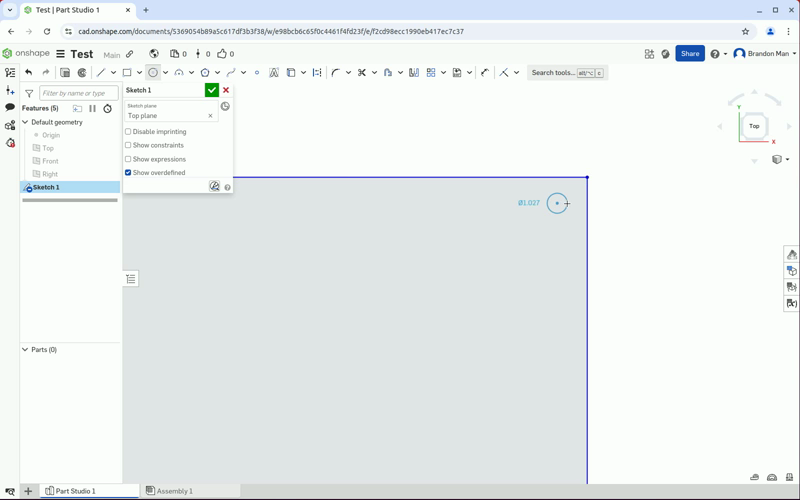
scroll(6)
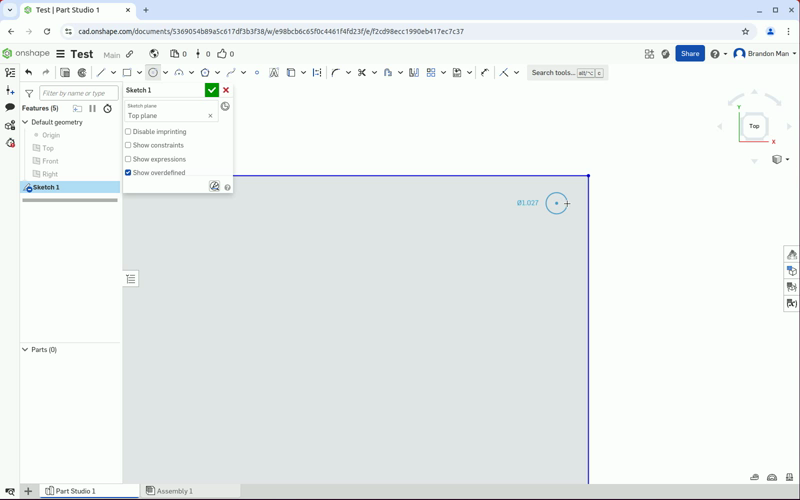
scroll(6)
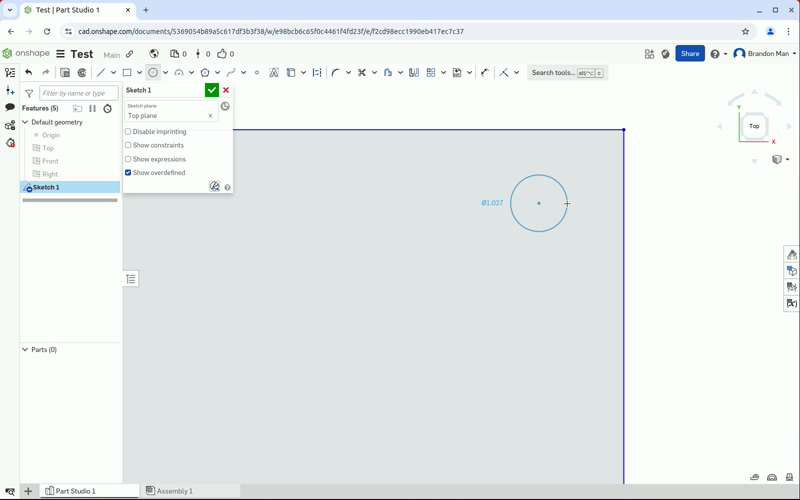
click(567, 203)
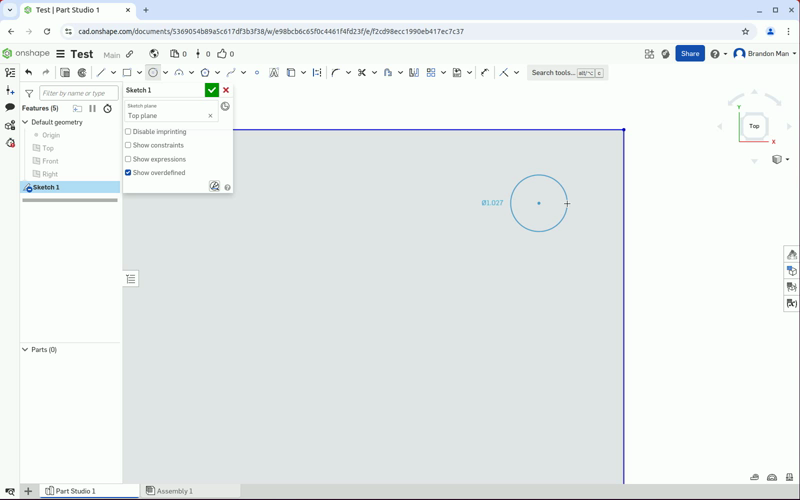
scroll(-6)
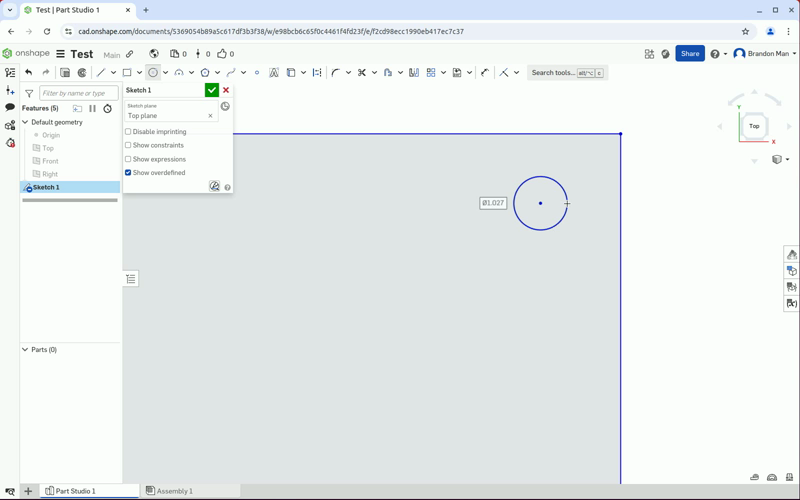
scroll(-6)
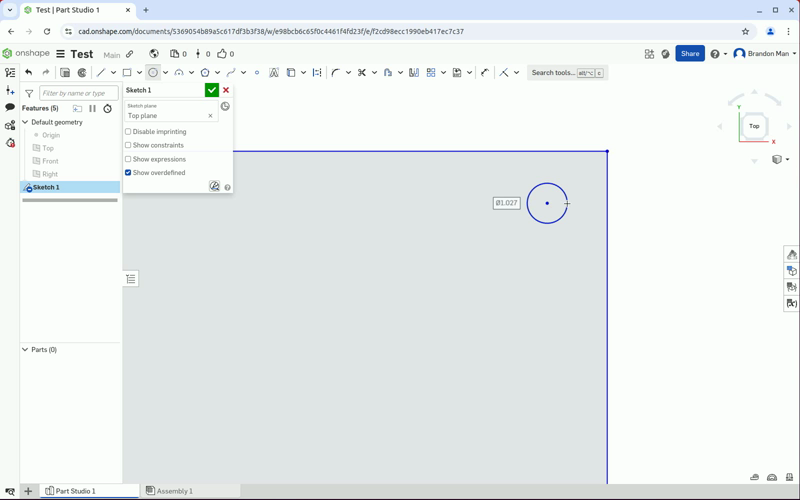
scroll(-6)
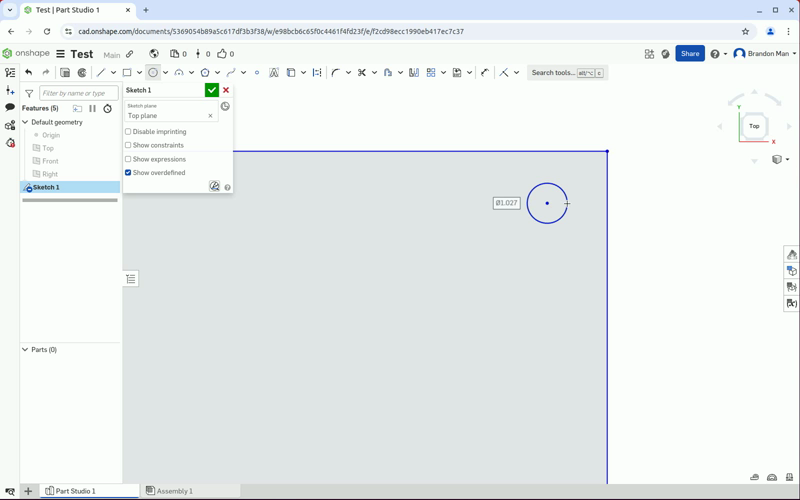
scroll(-6)
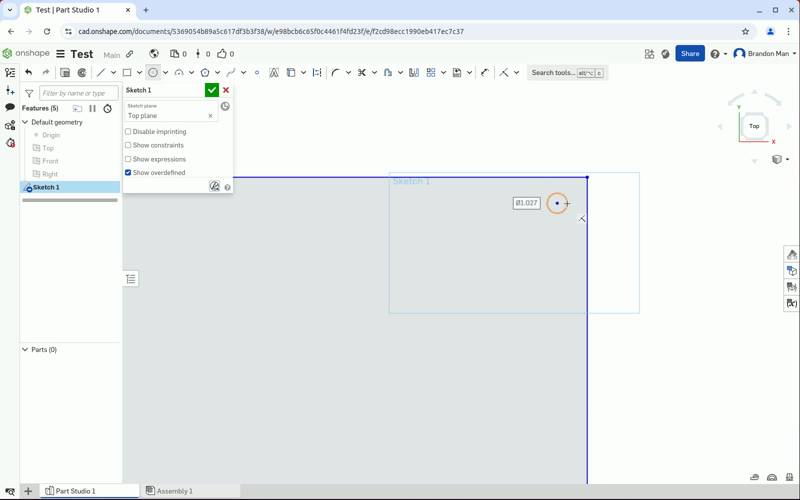
scroll(-6)
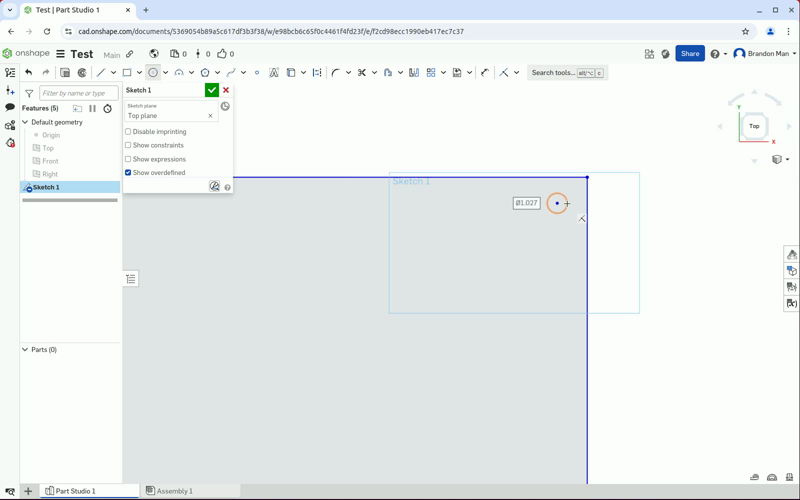
scroll(-6)
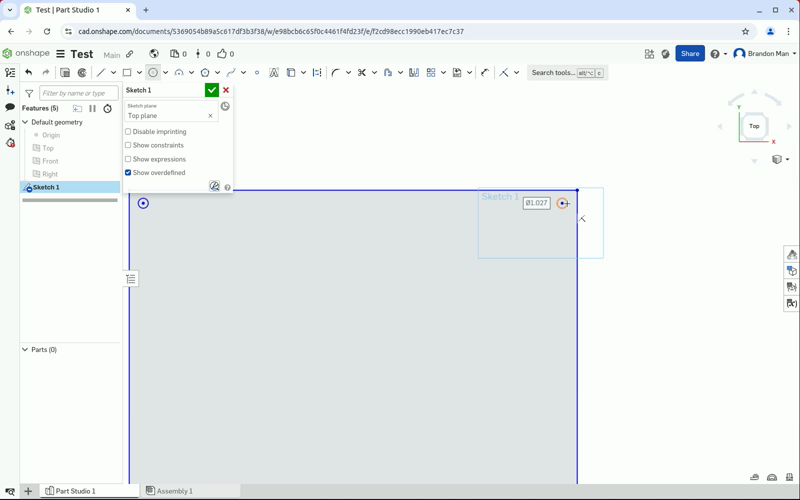
scroll(-6)
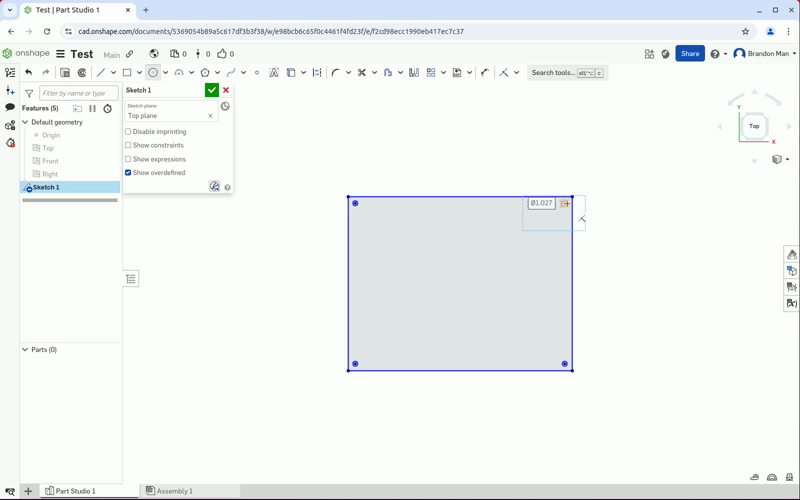
key(esc)
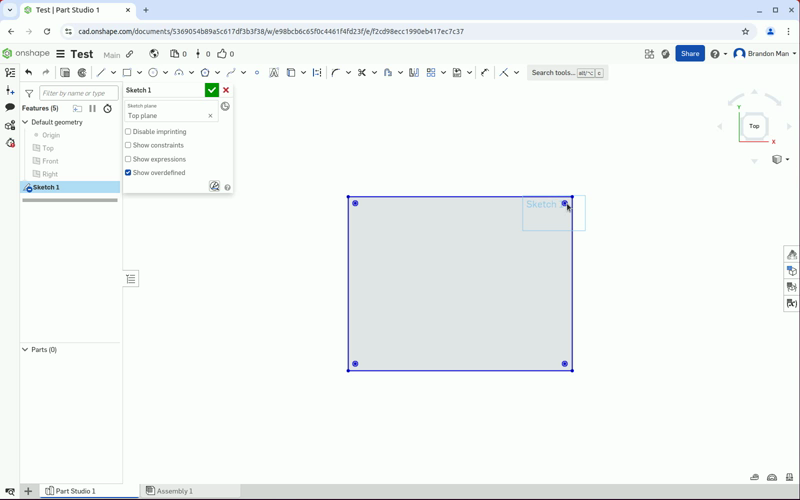
mouse_move(543, 267)
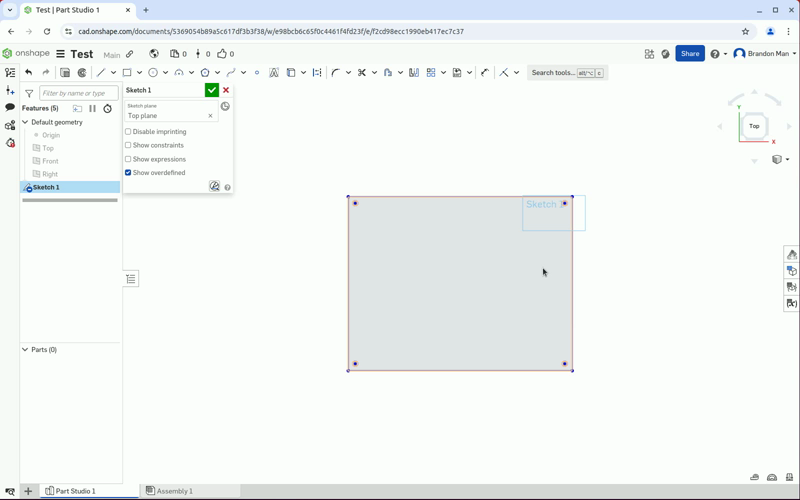
click(543, 267)
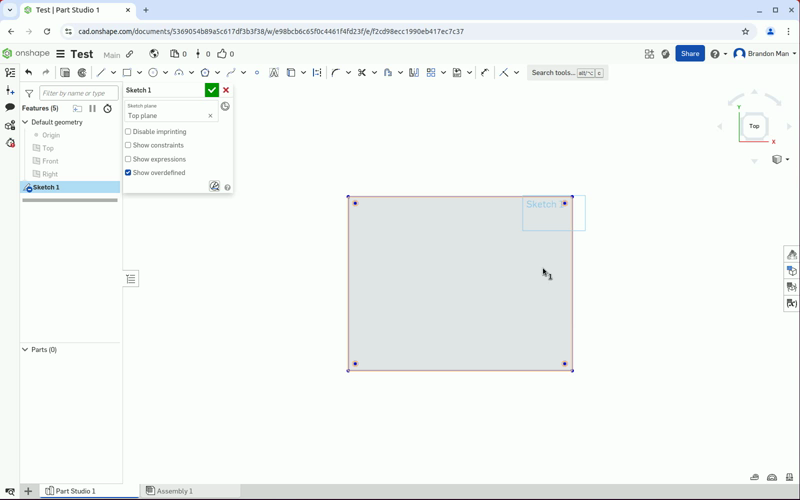
mouse_move(73, 352)
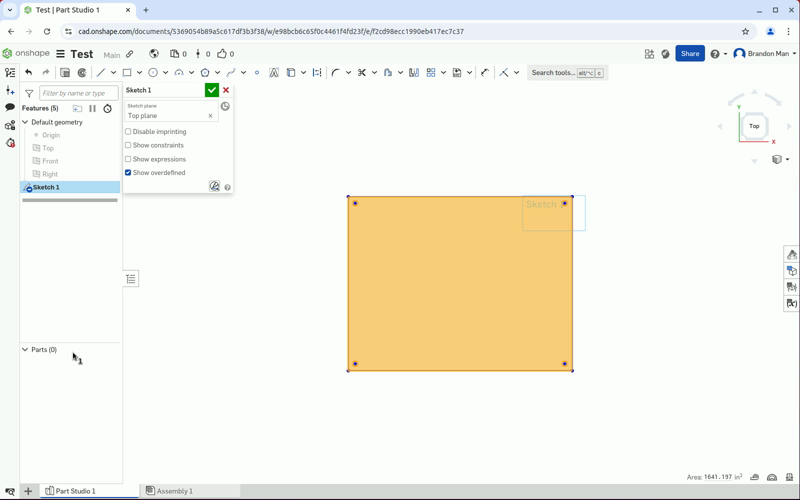
key(shift+y)
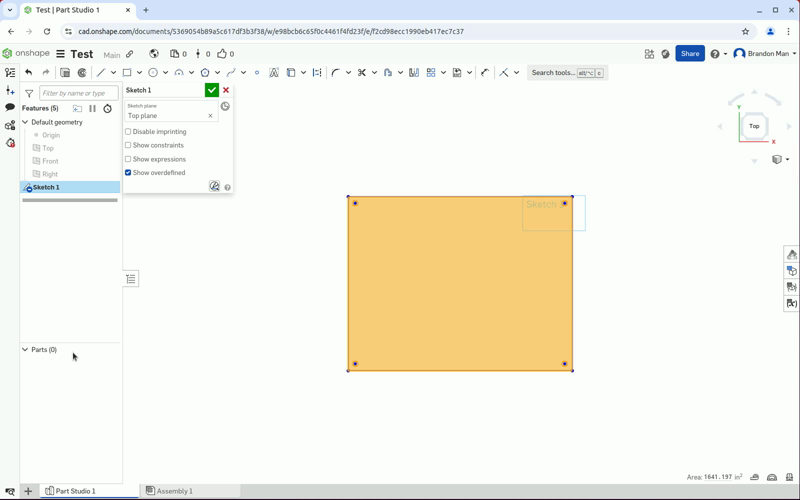
key(shift+e)
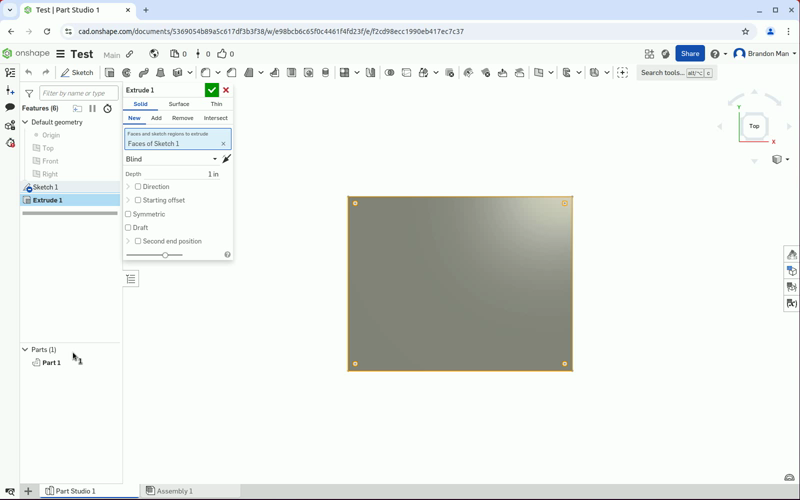
mouse_move(143, 106)
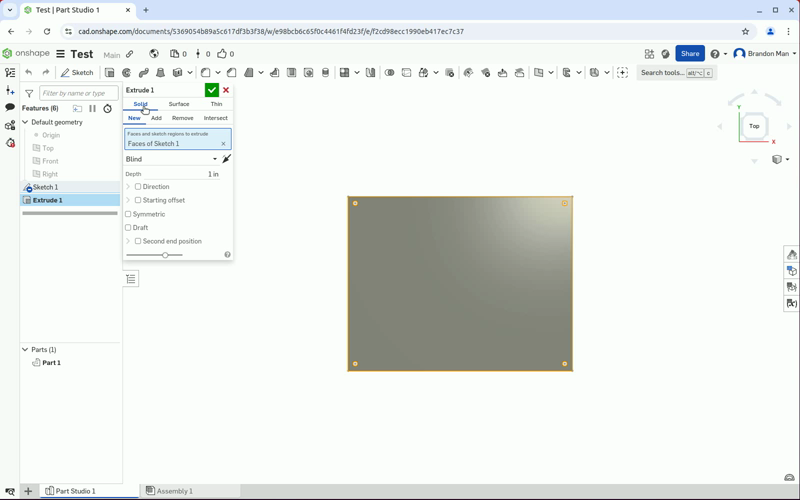
click(143, 106)
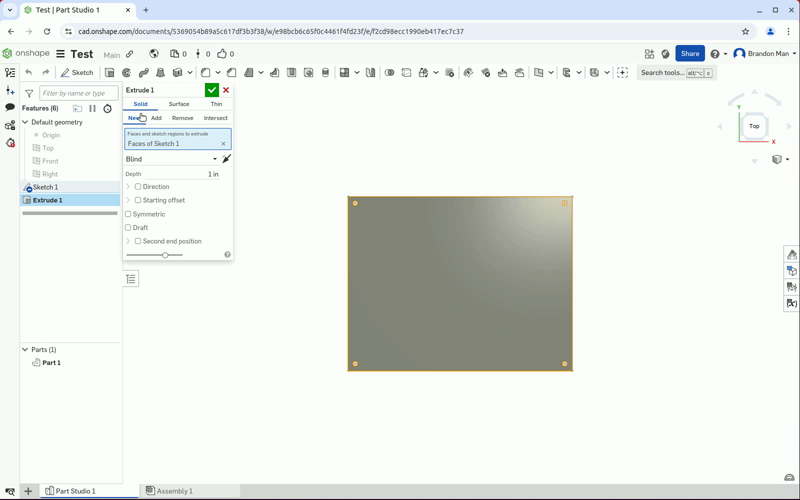
mouse_move(137, 120)
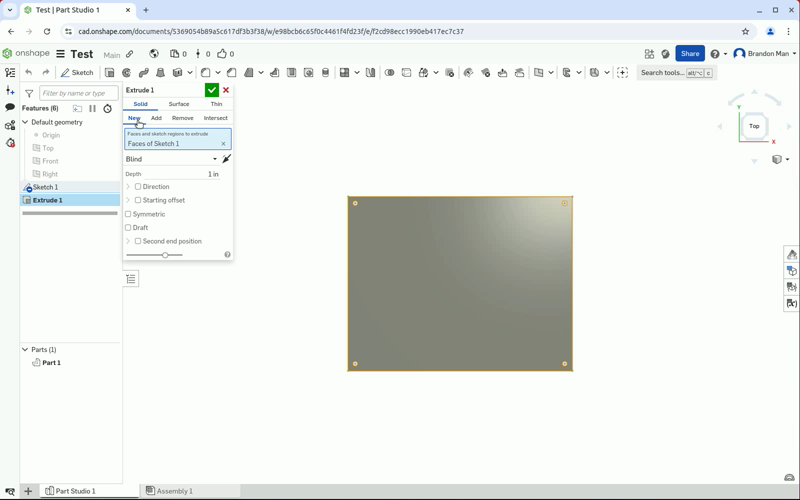
click(137, 120)
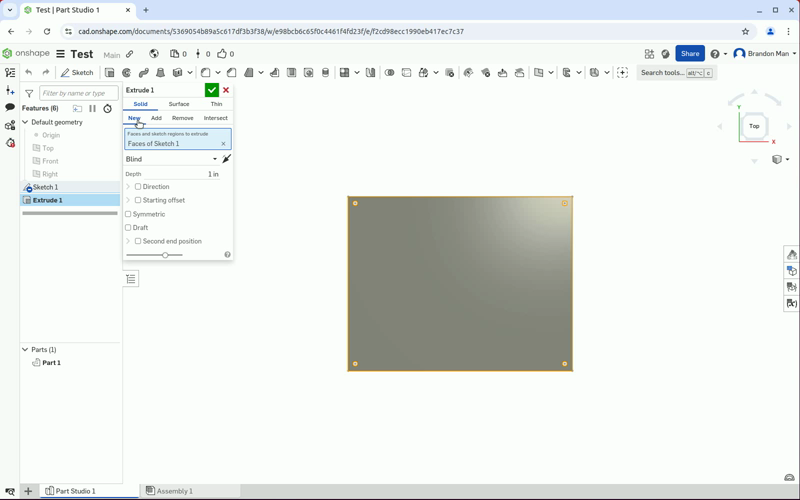
key(tab, 4)
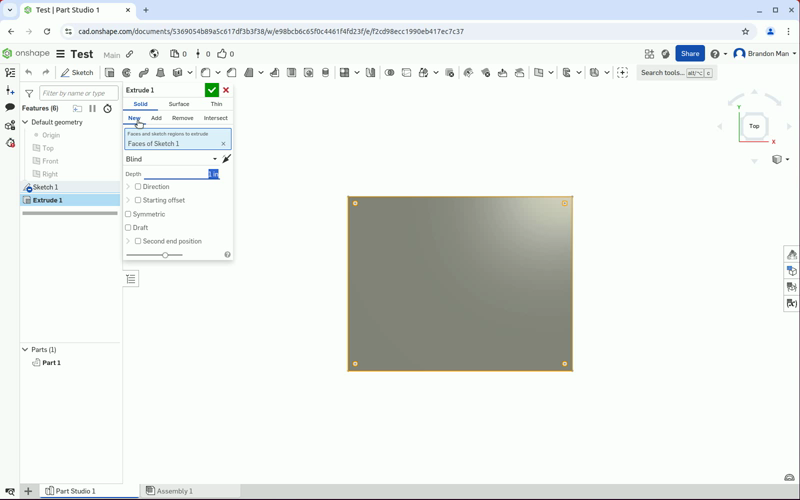
text(1.685)
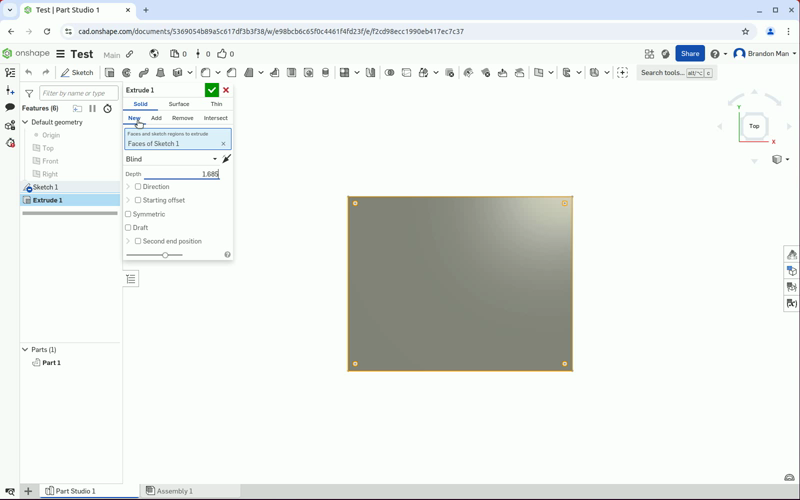
key(enter)
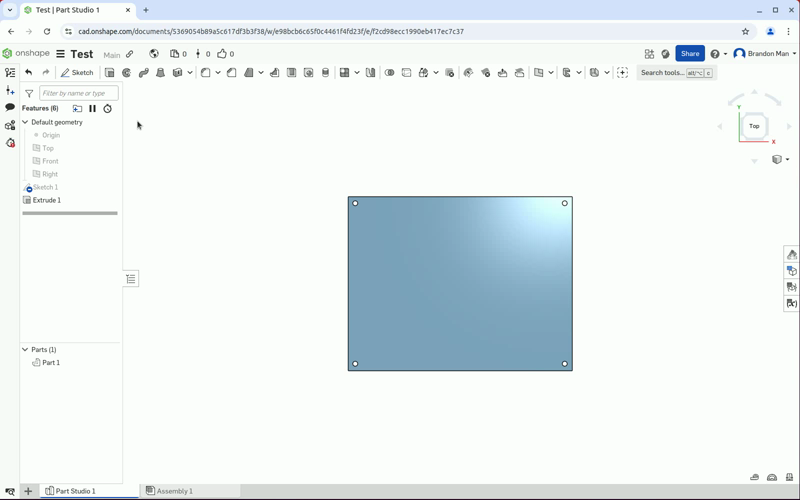
key(shift+h)
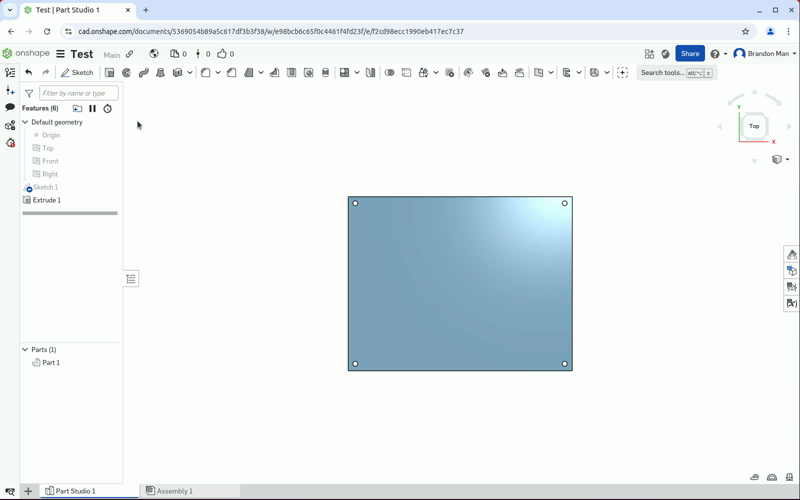
key(shift+h)
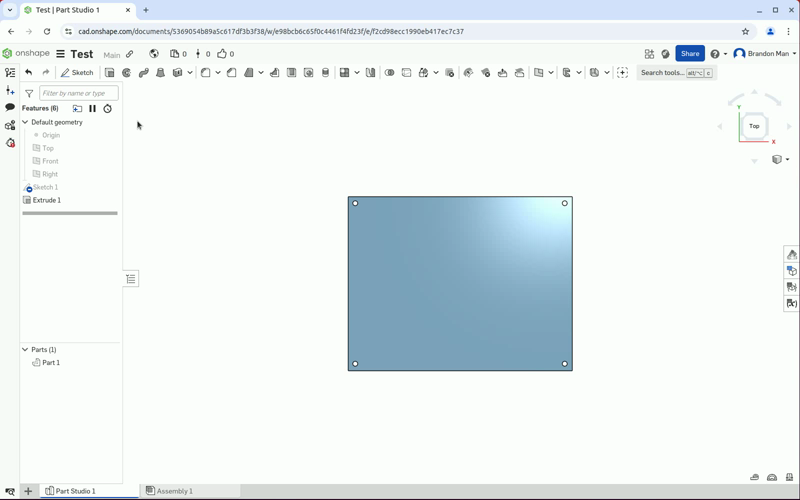
mouse_move(73, 189)
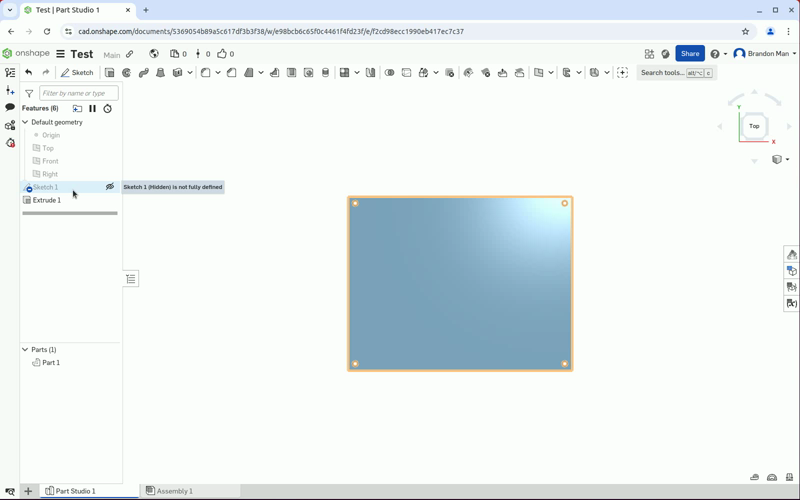
click(73, 189)
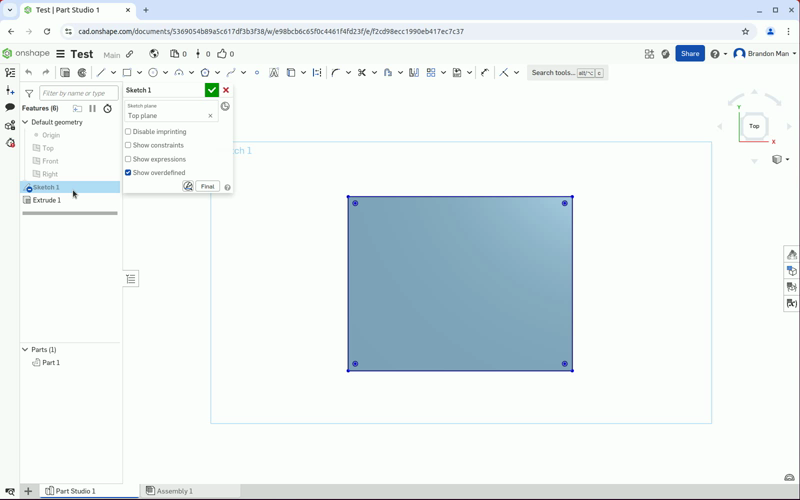
mouse_move(229, 92)
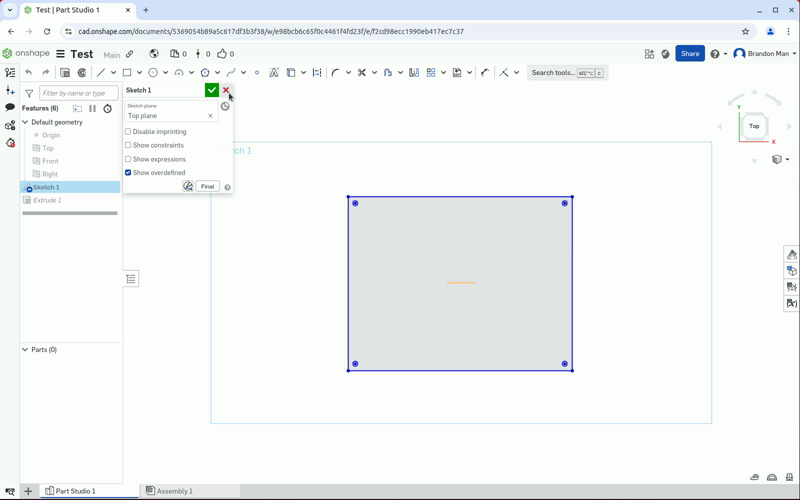
click(229, 92)
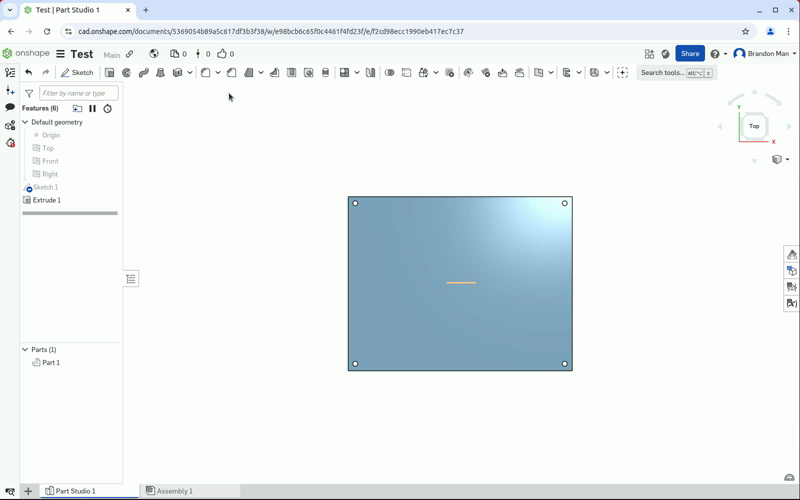
mouse_move(541, 75)
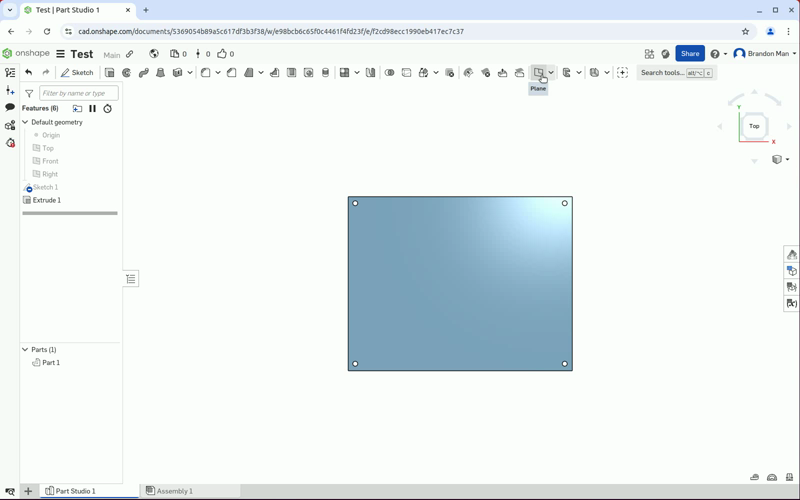
click(541, 75)
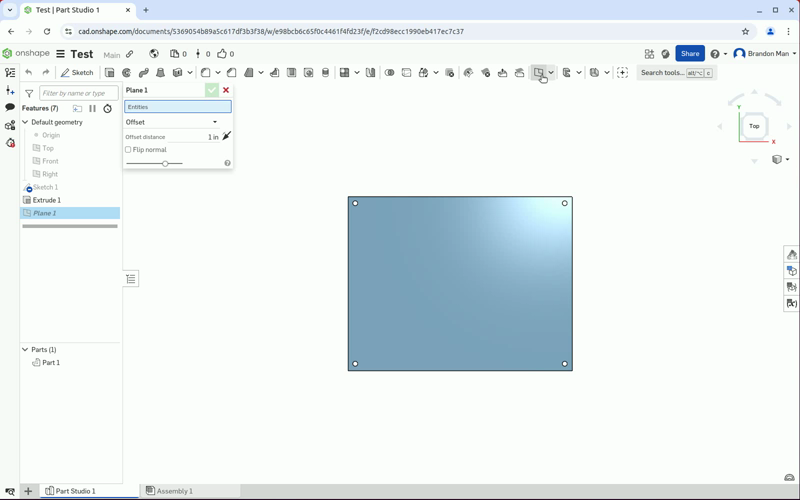
mouse_move(73, 150)
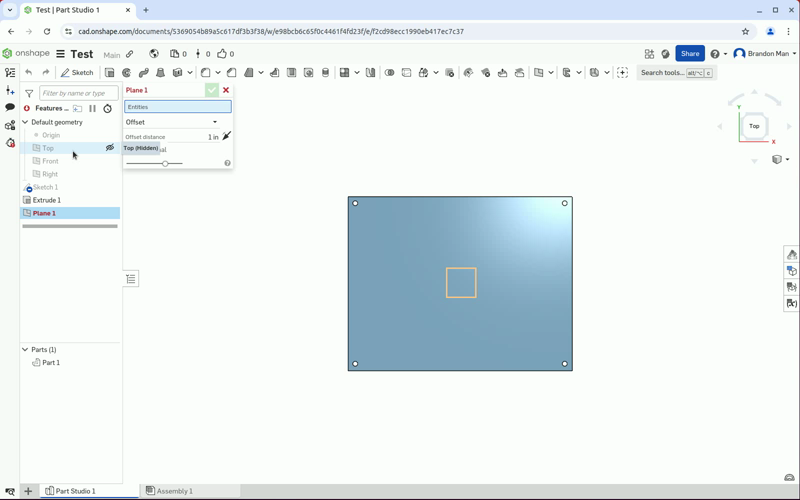
click(73, 150)
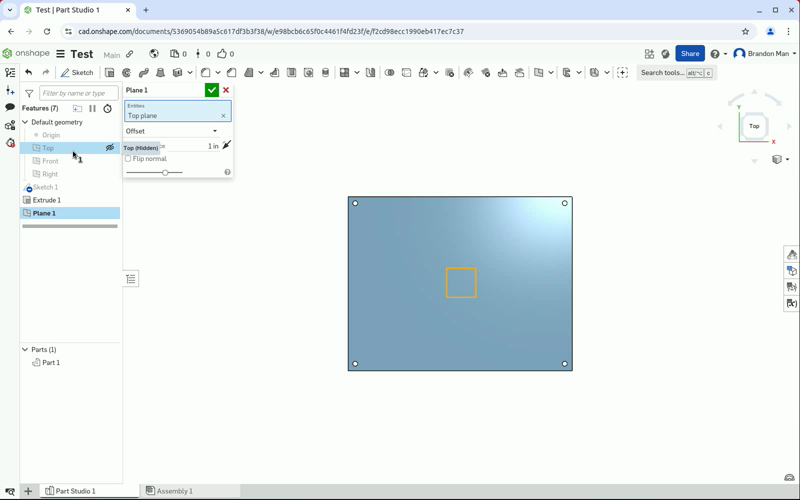
key(tab, 2)
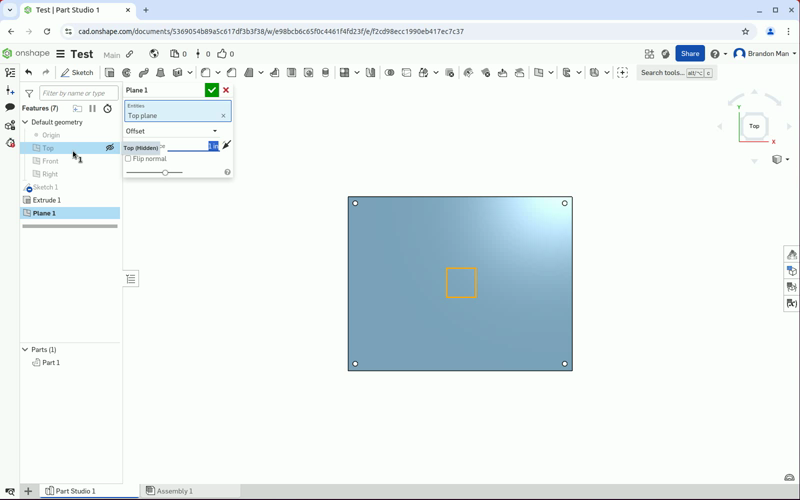
text(1.695)
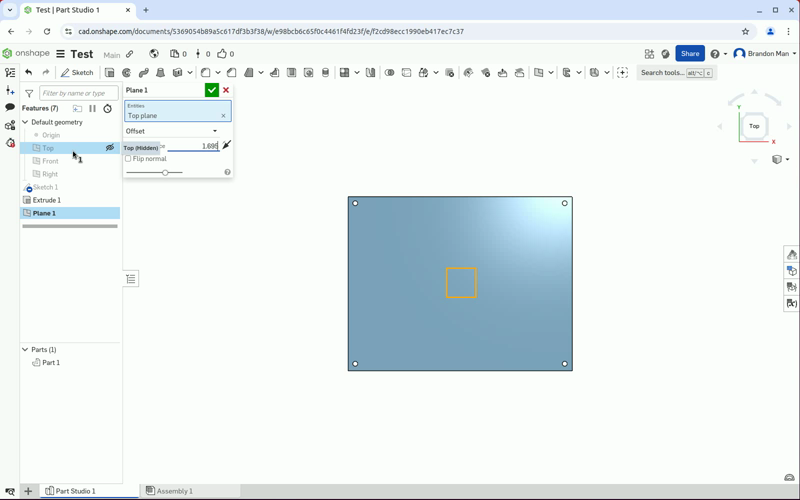
key(enter, 2)
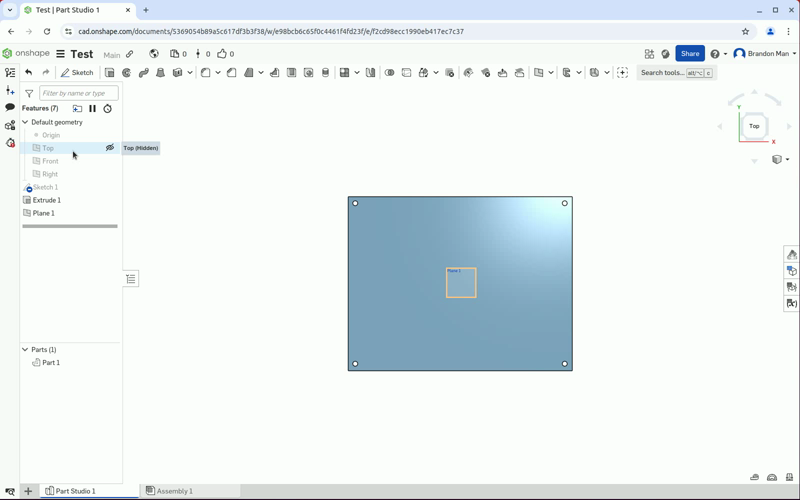
key(shift+s)
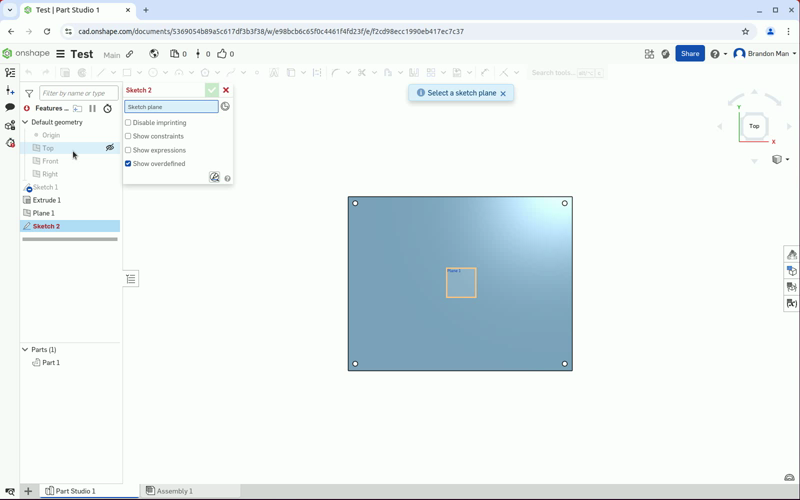
mouse_move(73, 215)
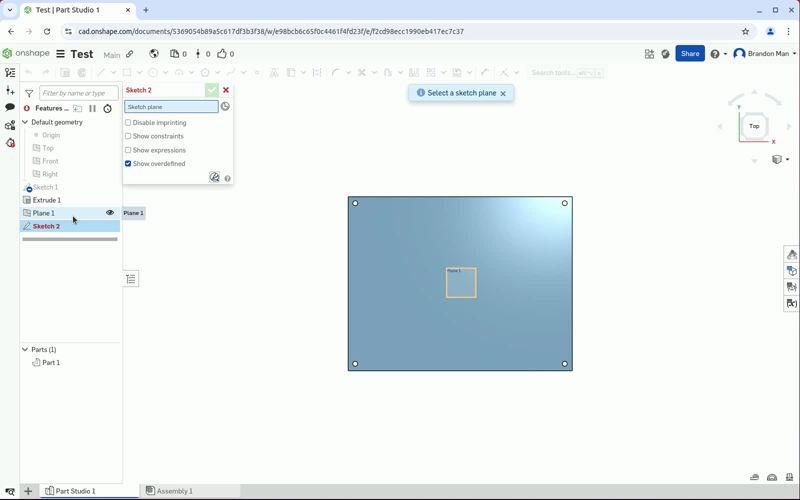
click(73, 215)
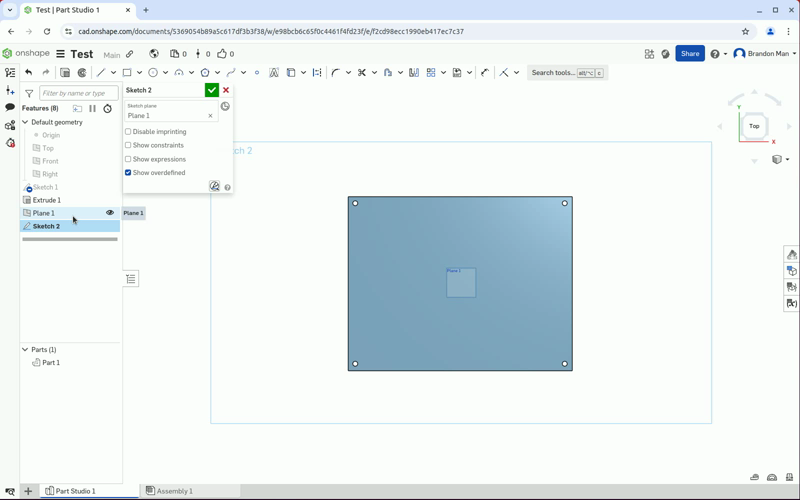
mouse_move(73, 352)
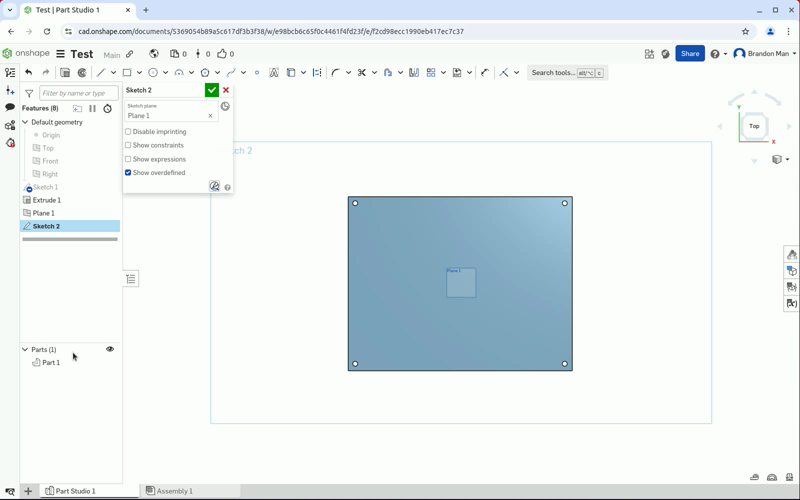
key(y)
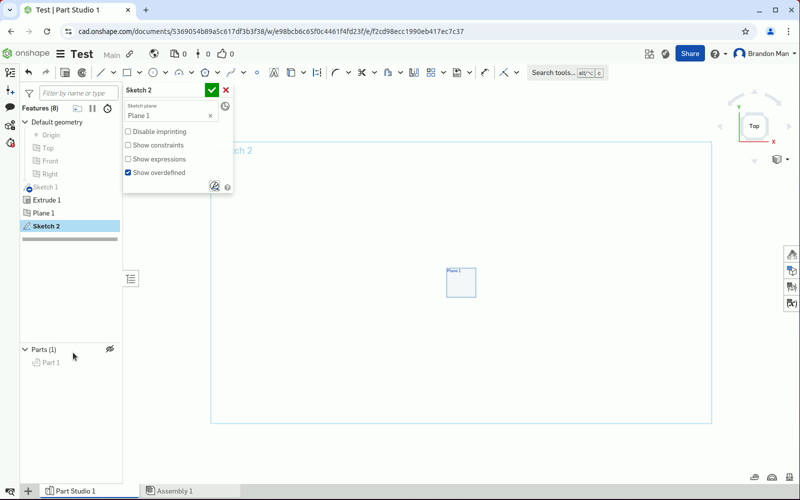
key(c)
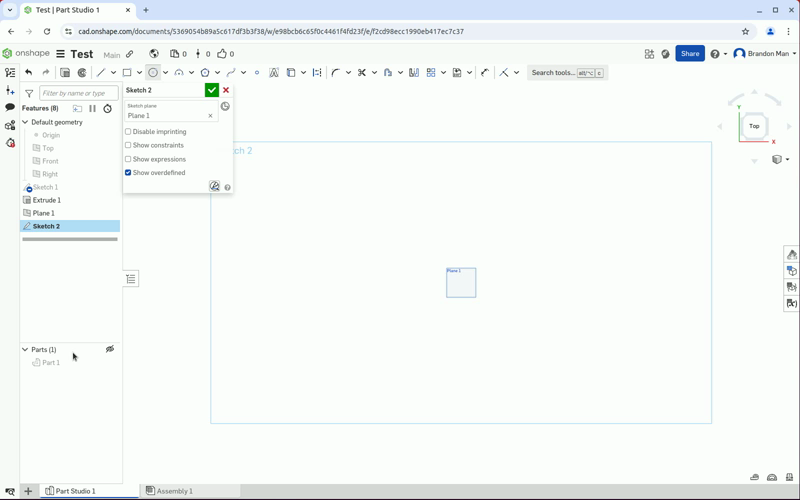
key_down(shift)
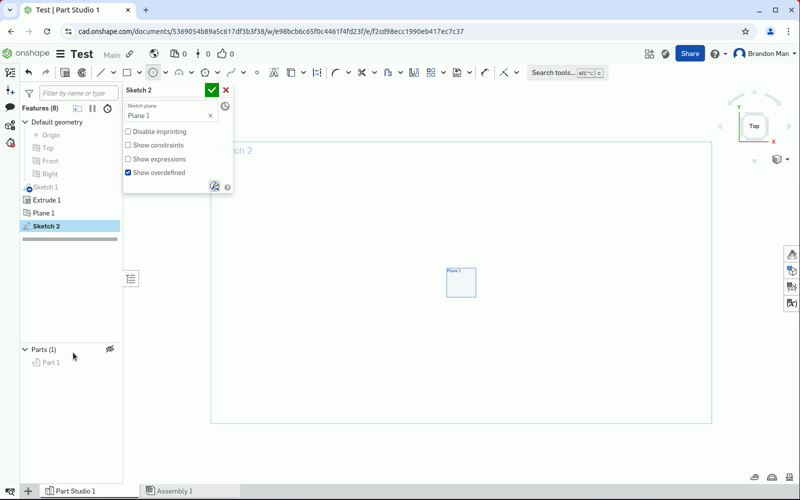
mouse_move(499, 346)
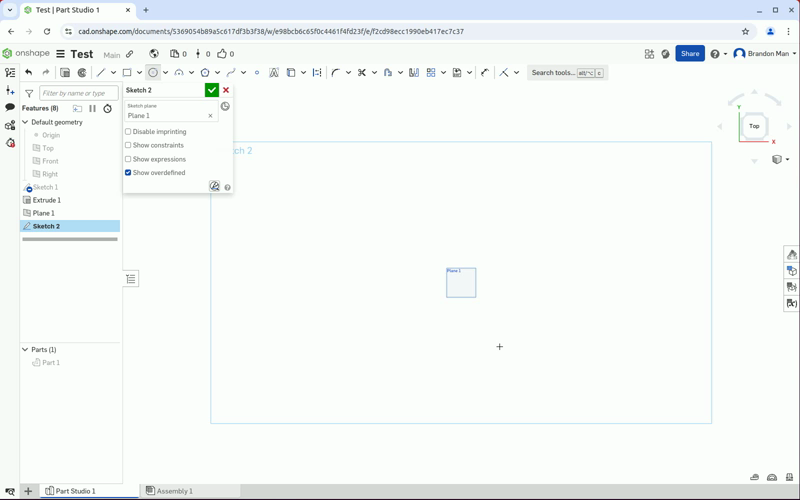
click(499, 346)
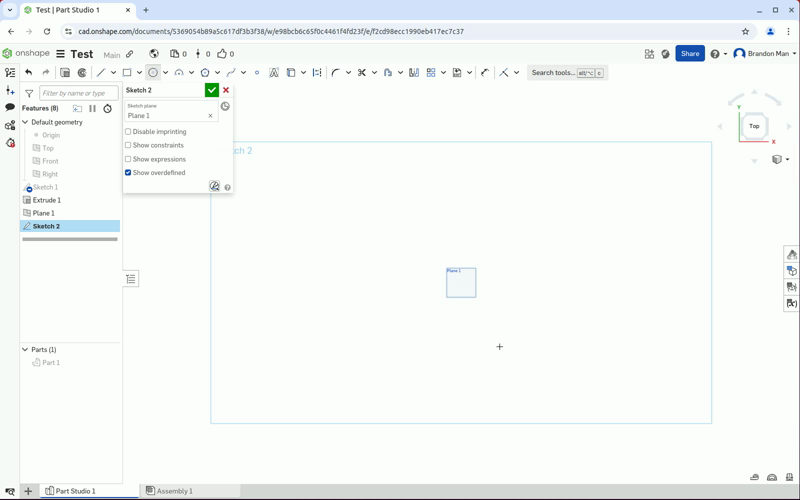
key_up(shift)
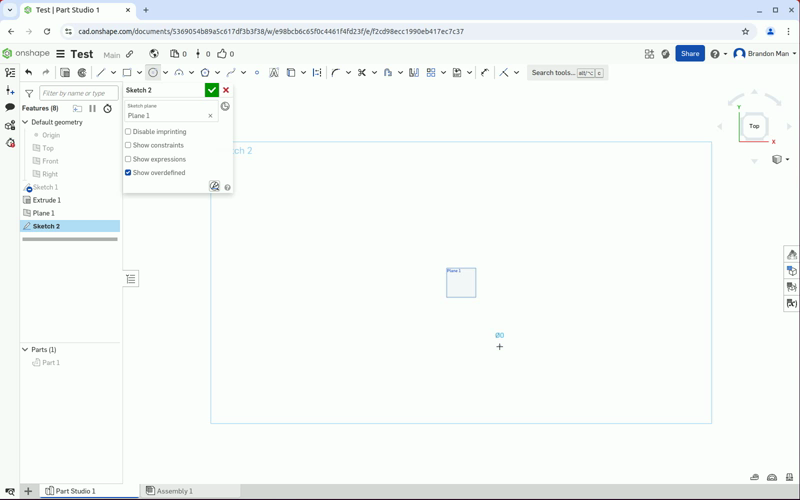
mouse_move(502, 346)
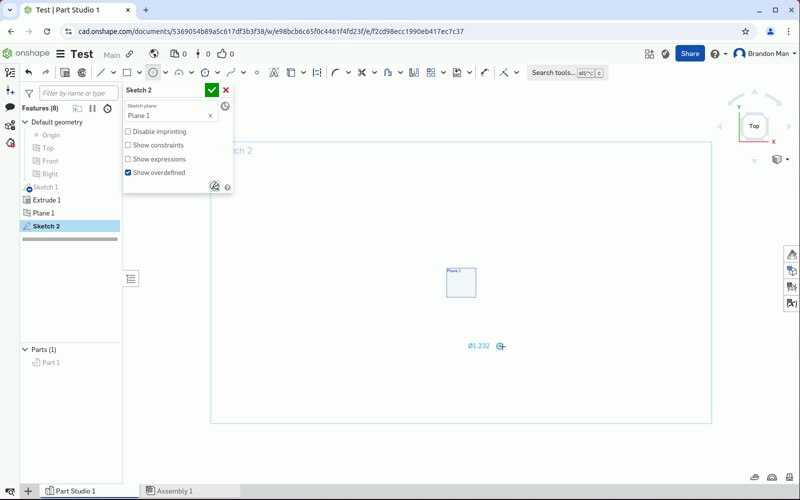
click(502, 346)
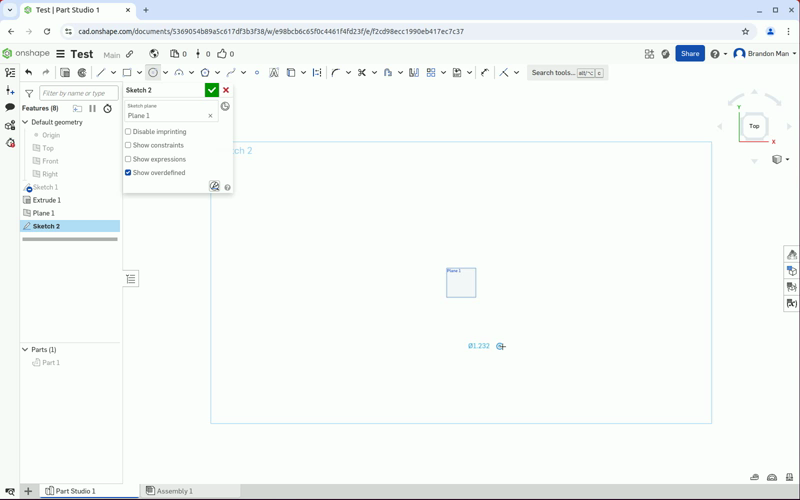
key(esc)
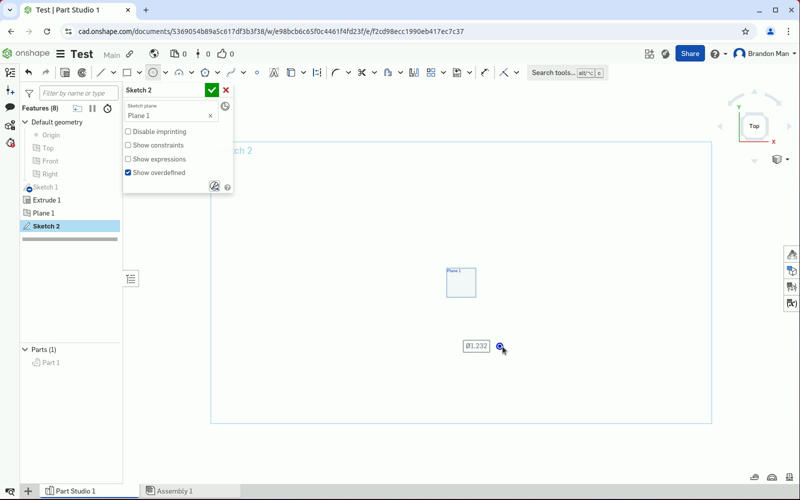
mouse_move(496, 347)
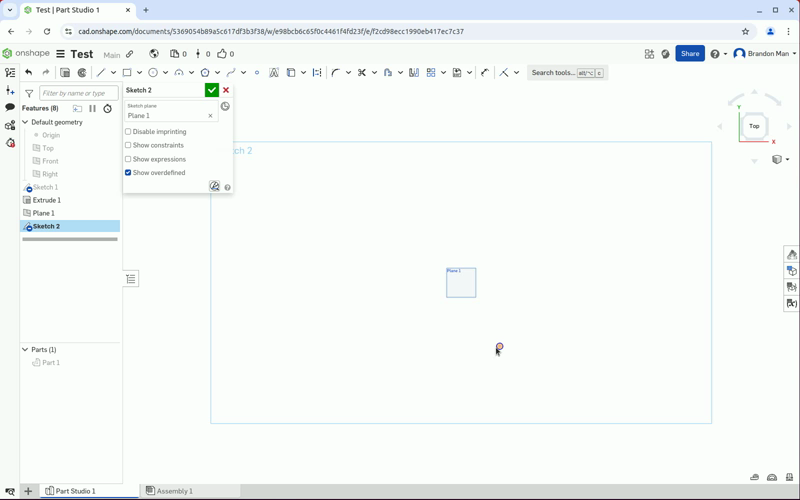
scroll(6)
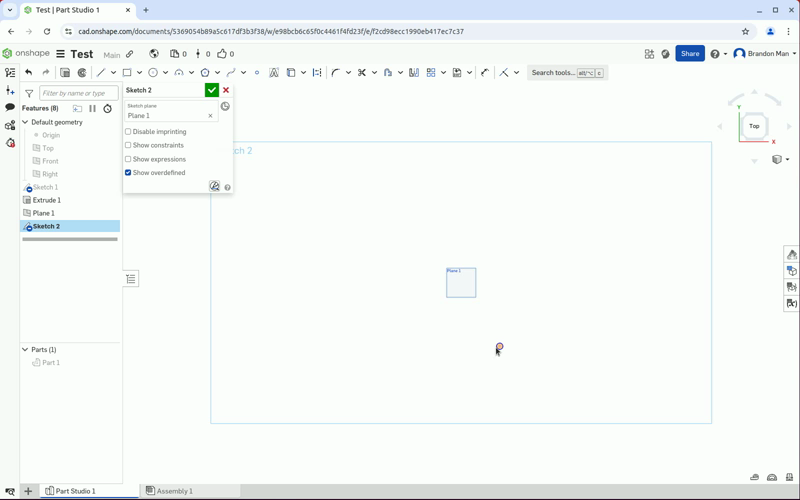
scroll(6)
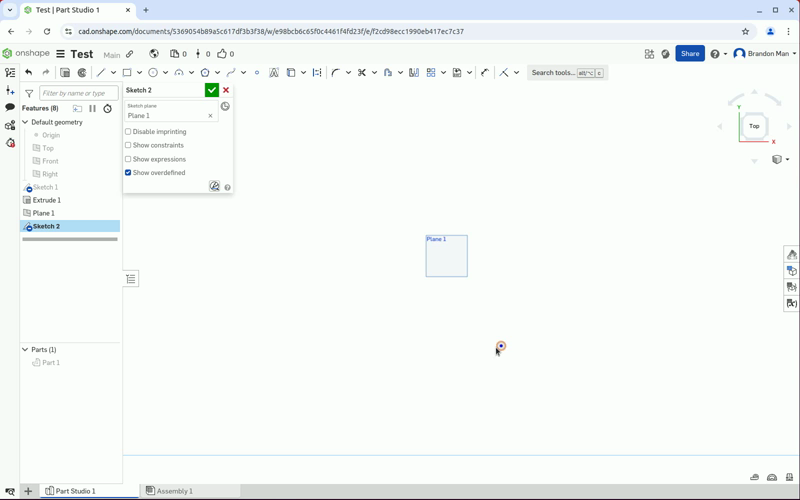
scroll(6)
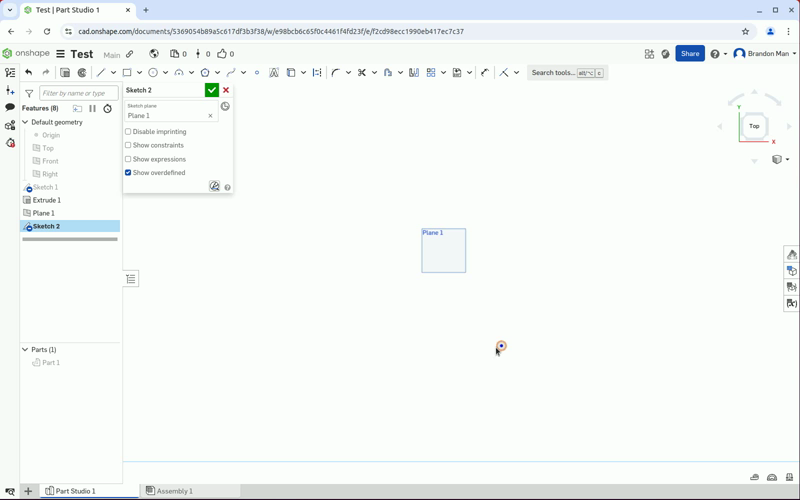
scroll(6)
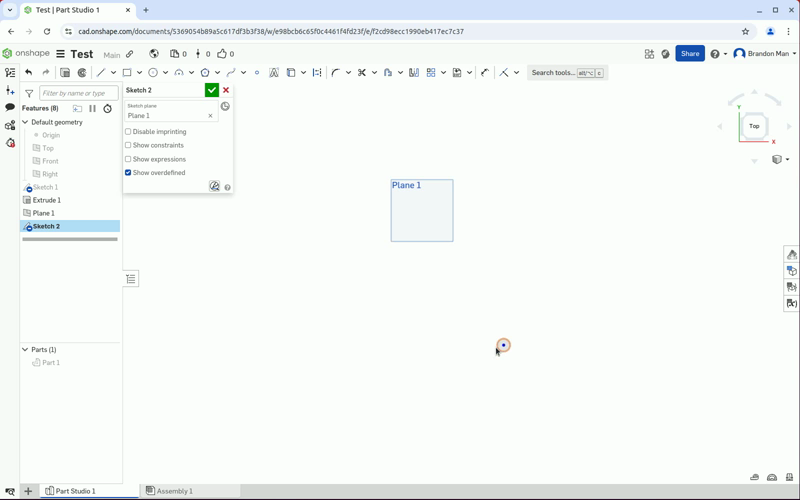
scroll(6)
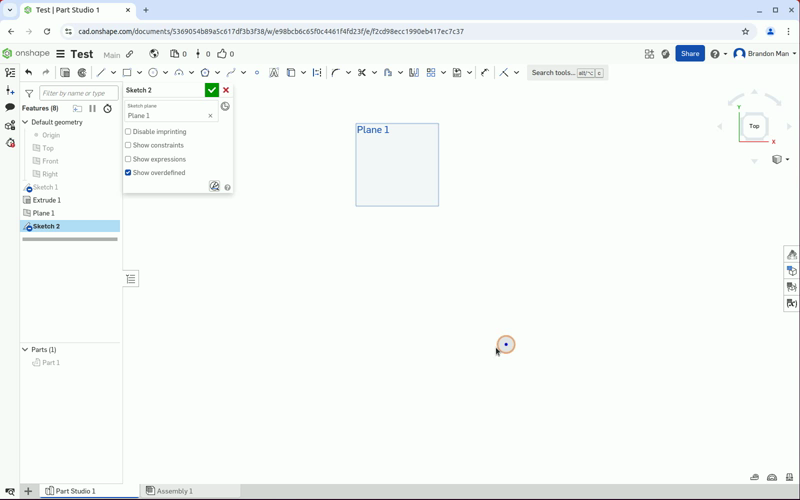
scroll(6)
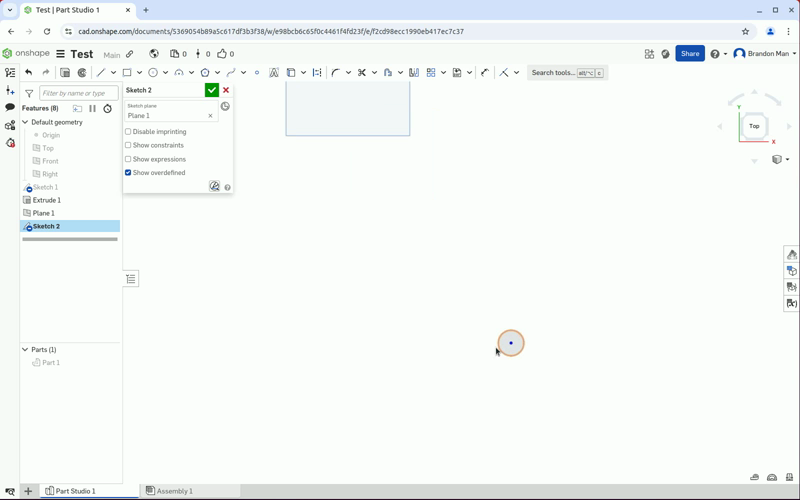
scroll(6)
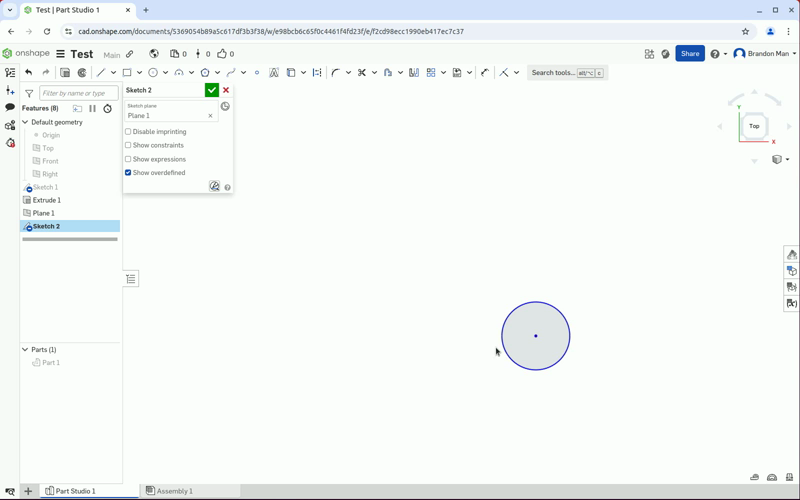
click(496, 347)
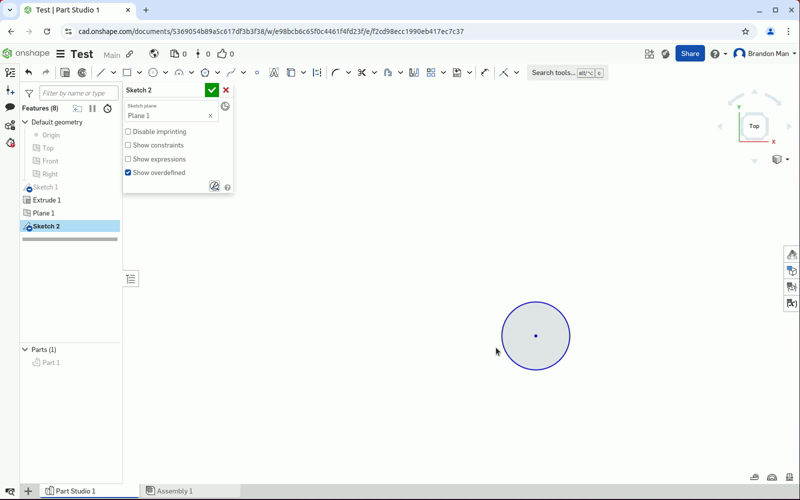
scroll(-6)
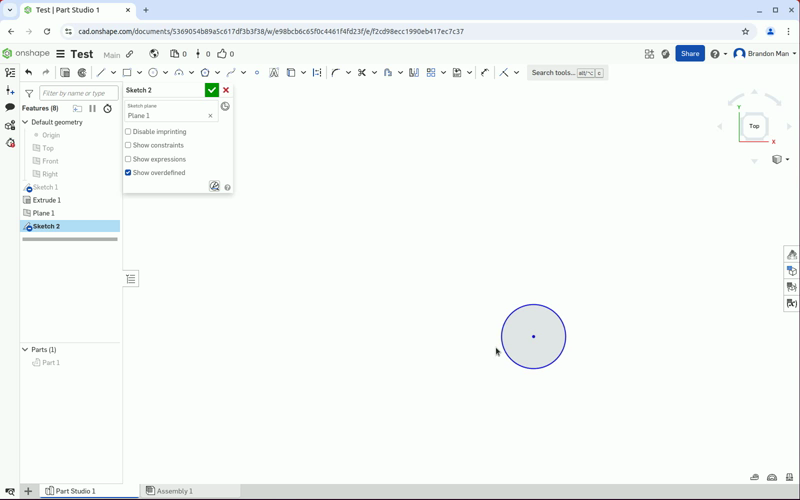
scroll(-6)
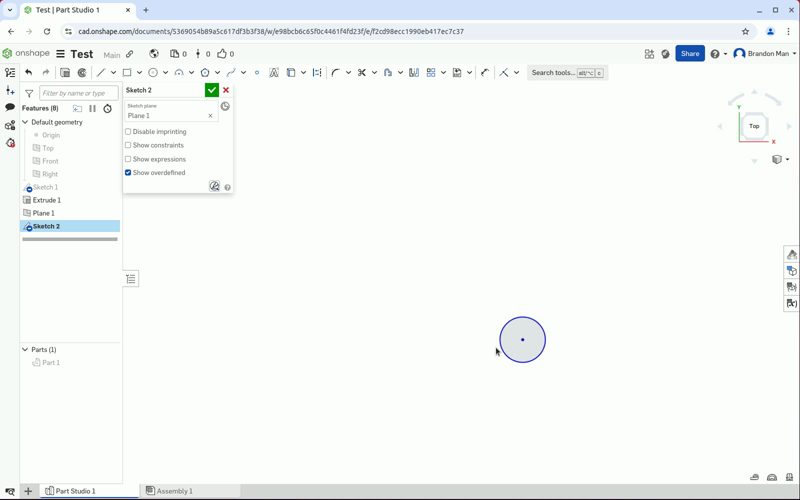
scroll(-6)
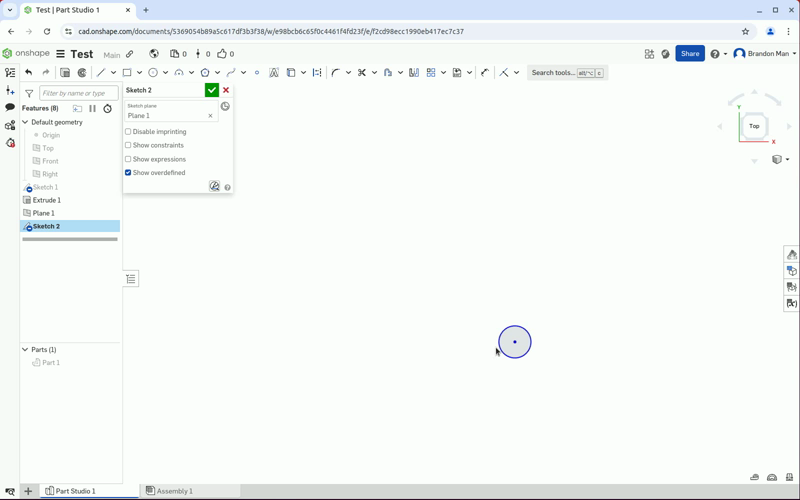
scroll(-6)
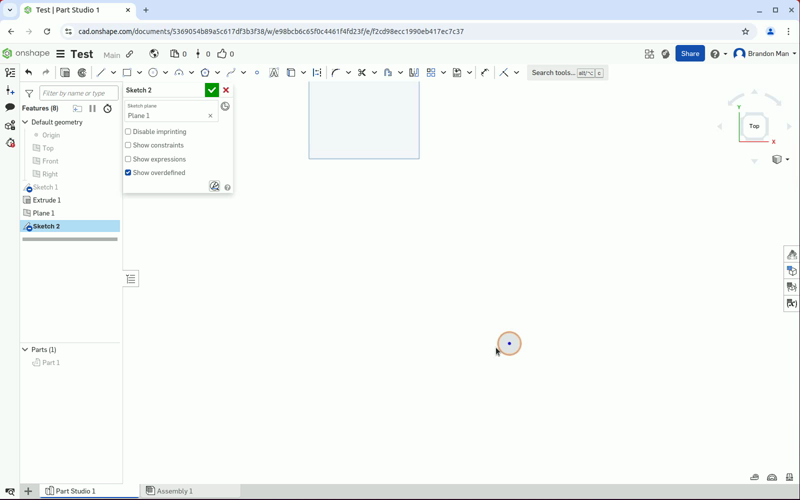
scroll(-6)
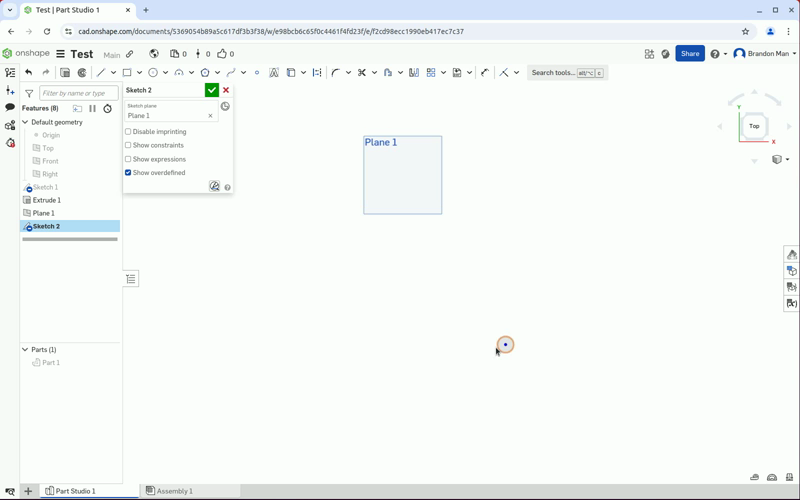
scroll(-6)
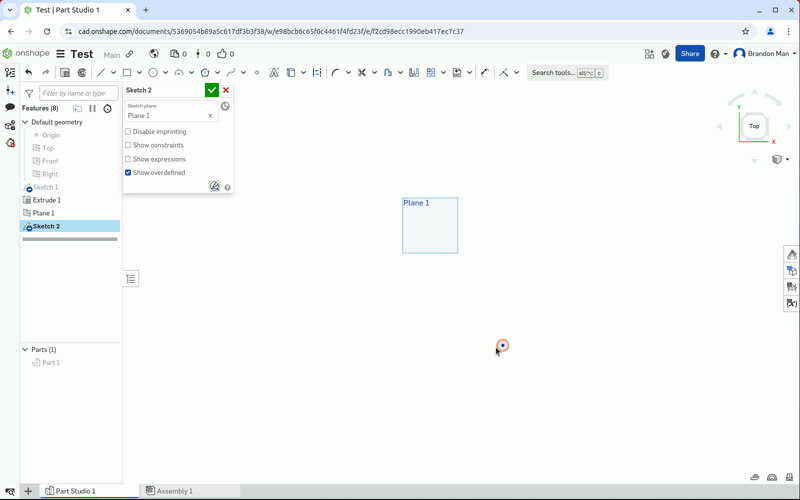
scroll(-6)
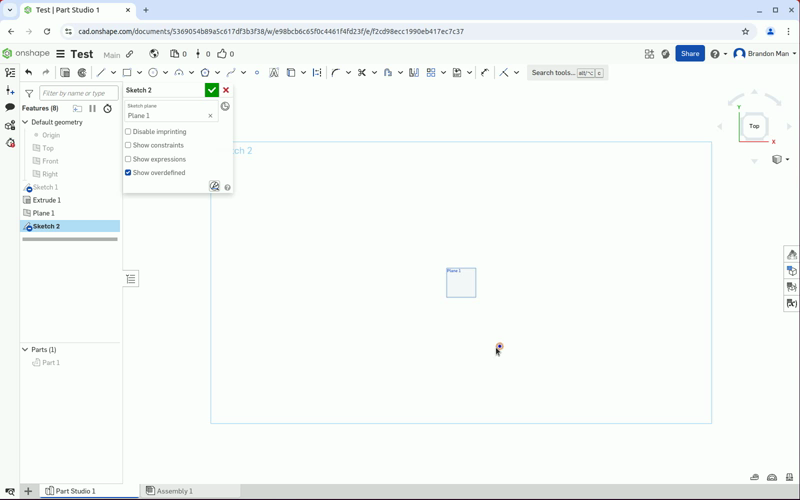
mouse_move(73, 352)
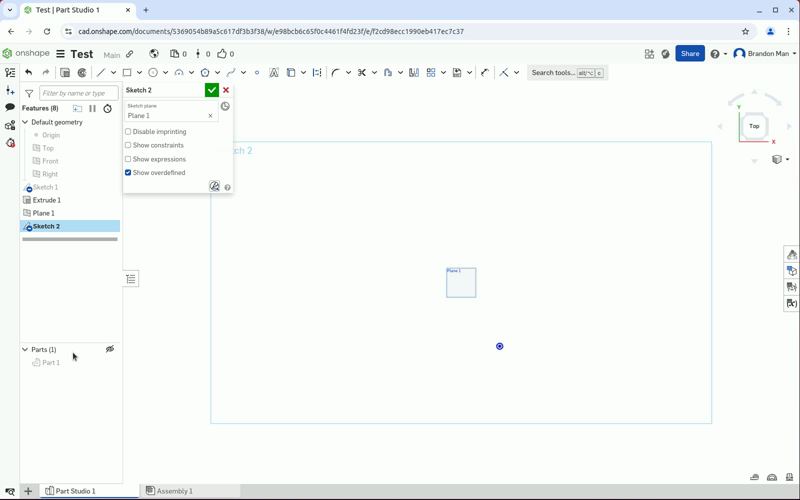
key(shift+y)
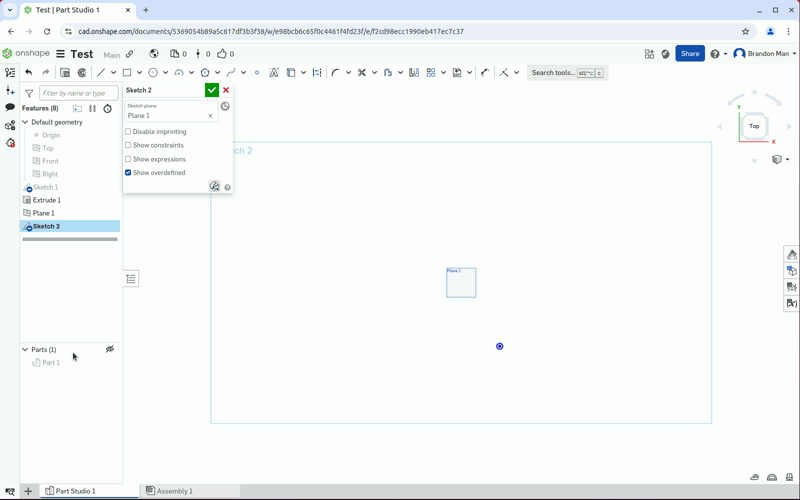
key(shift+e)
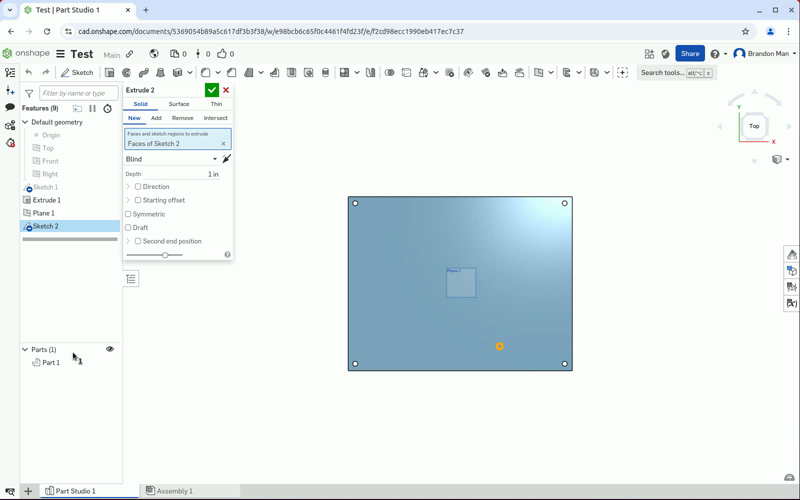
mouse_move(143, 106)
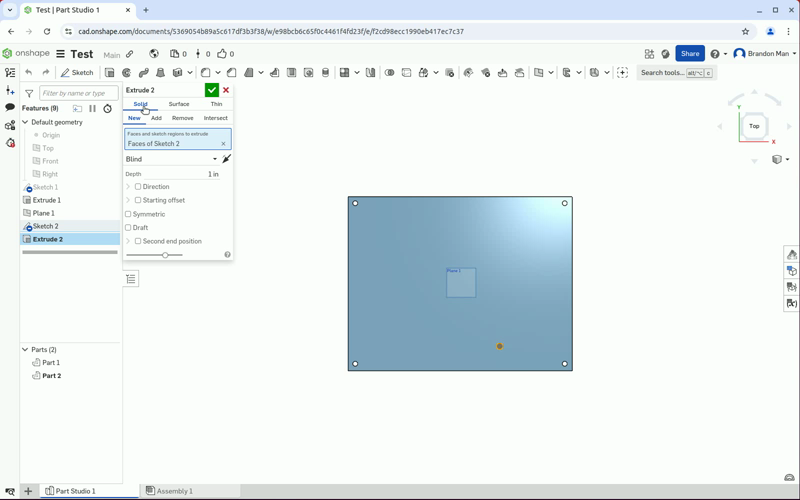
click(143, 106)
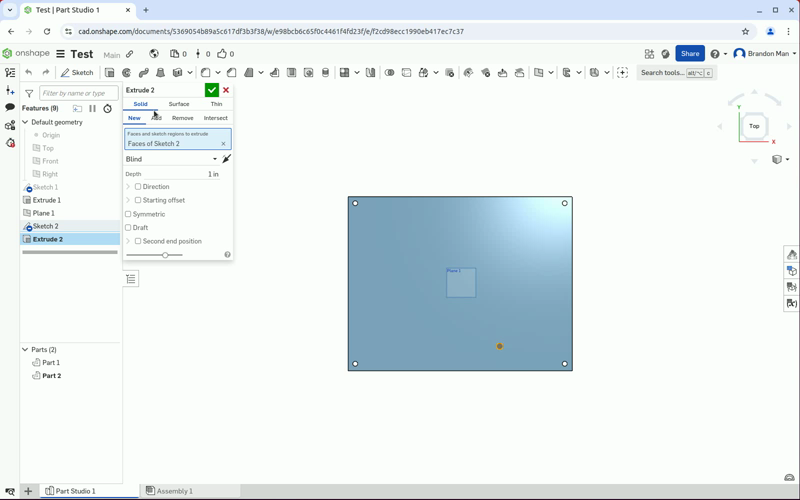
mouse_move(186, 120)
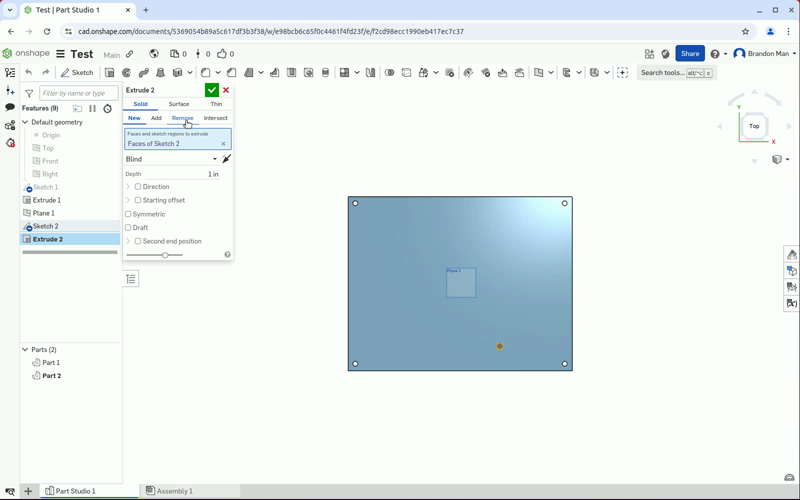
click(186, 120)
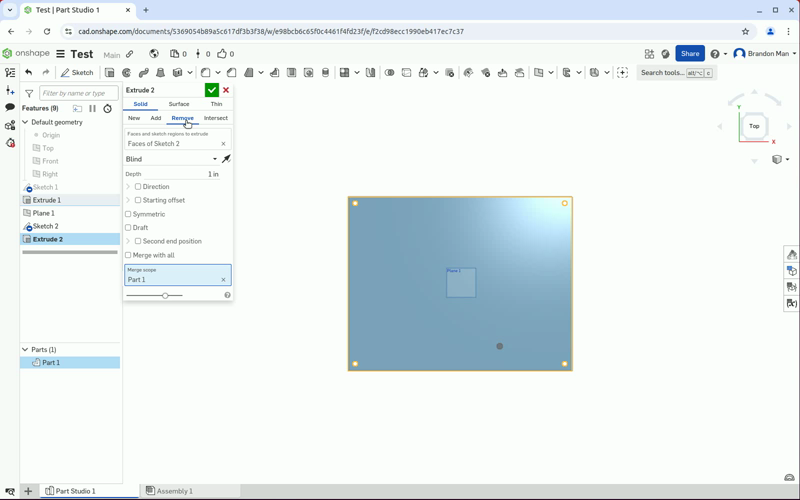
key(tab, 4)
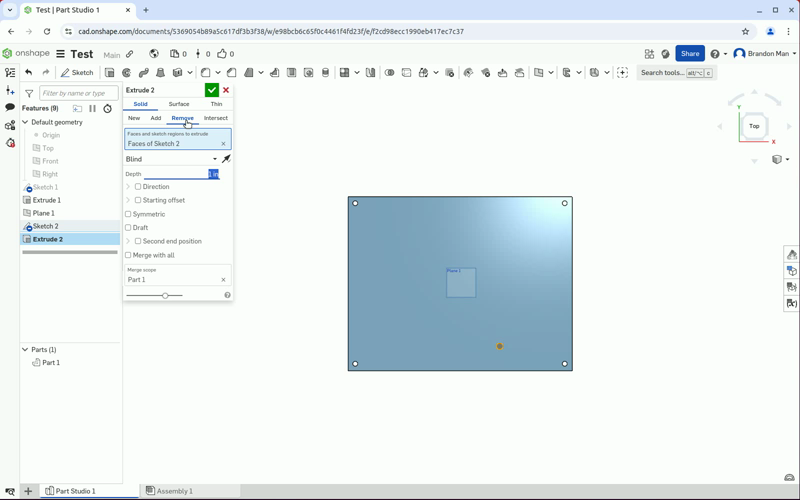
text(16.368)
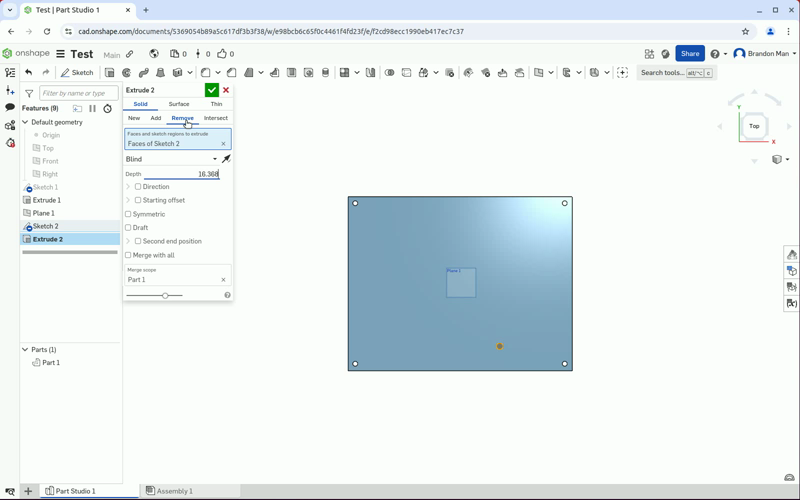
key(tab, 6)
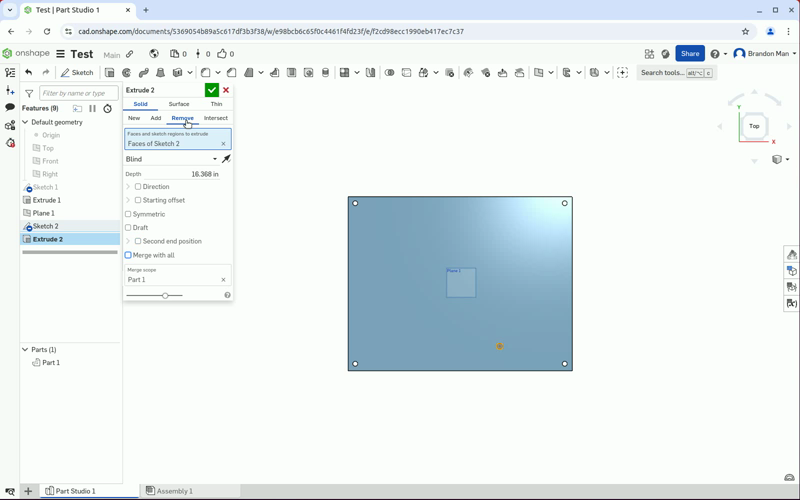
key(space)
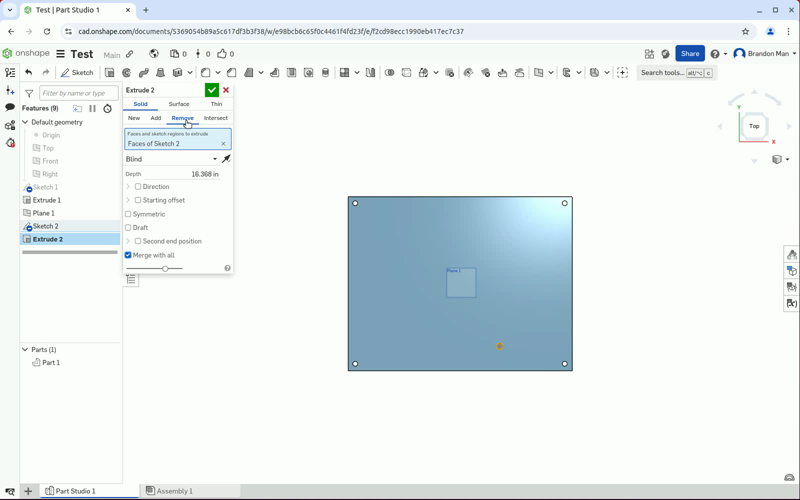
key(enter)
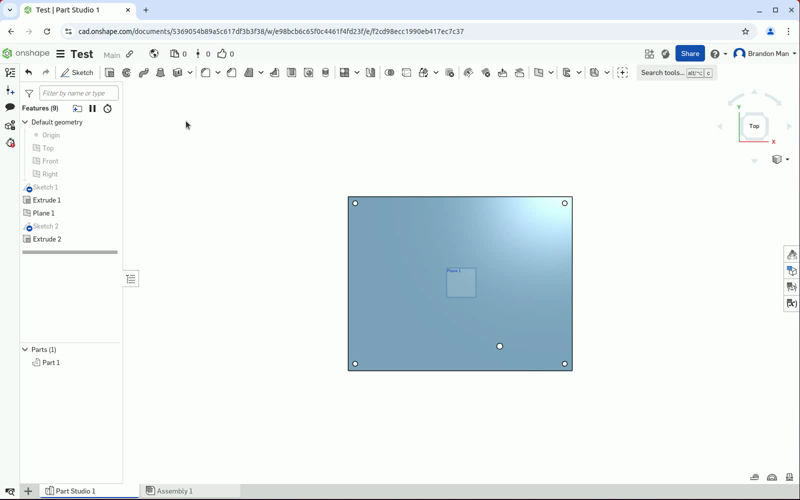
key(shift+h)
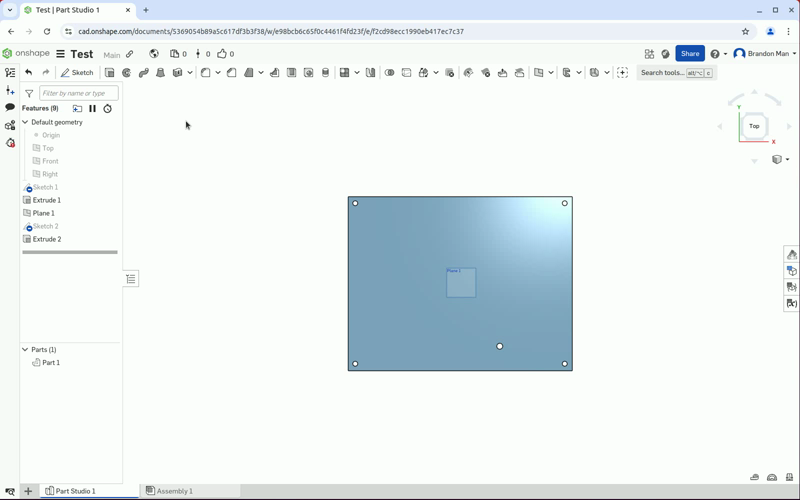
key(shift+h)
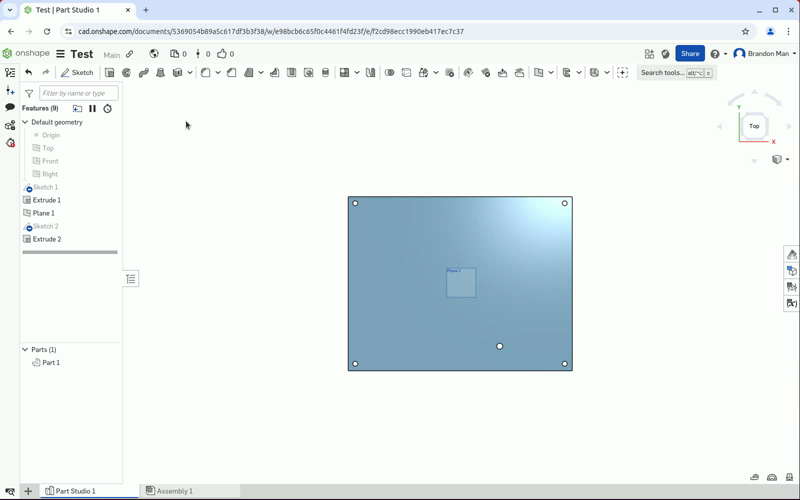
mouse_move(73, 189)
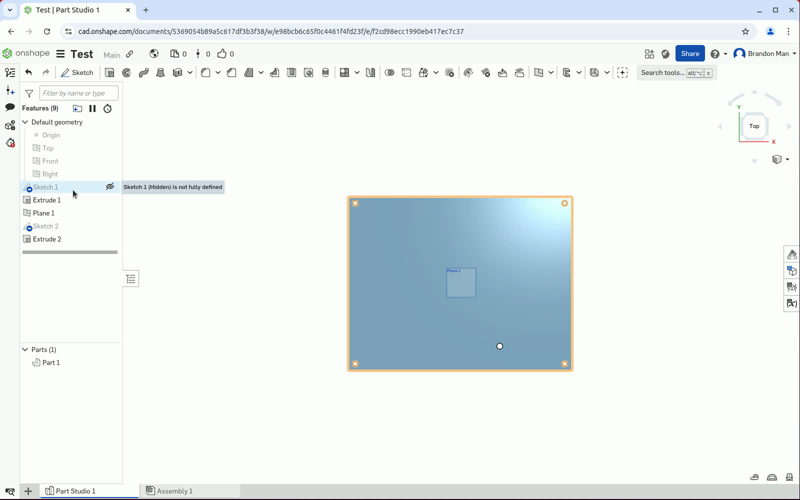
click(73, 189)
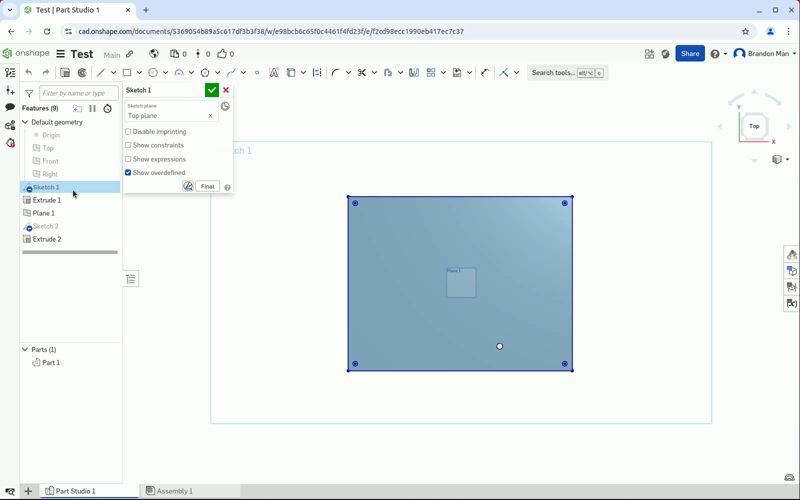
mouse_move(229, 92)
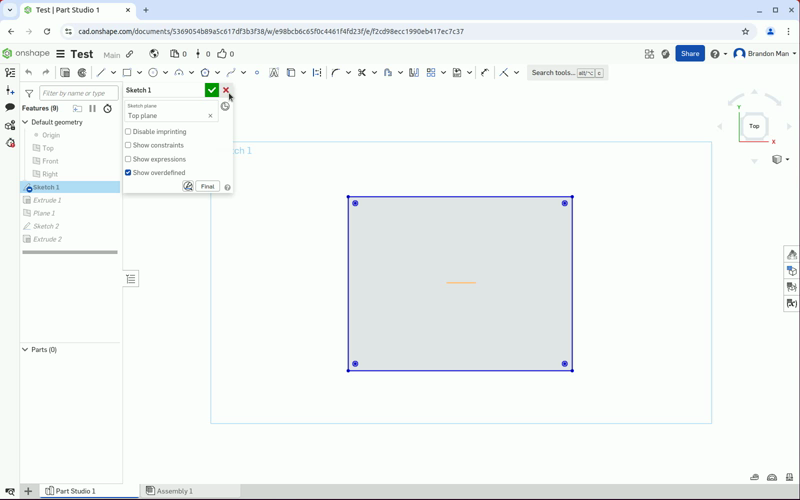
click(229, 92)
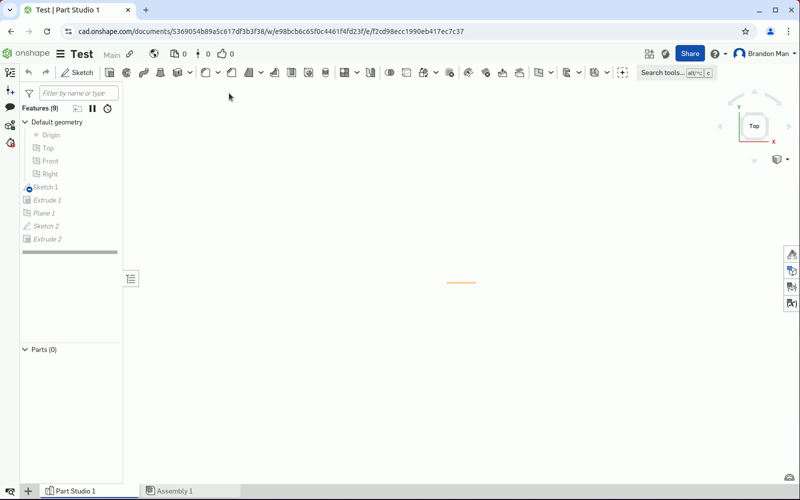
key(shift+s)
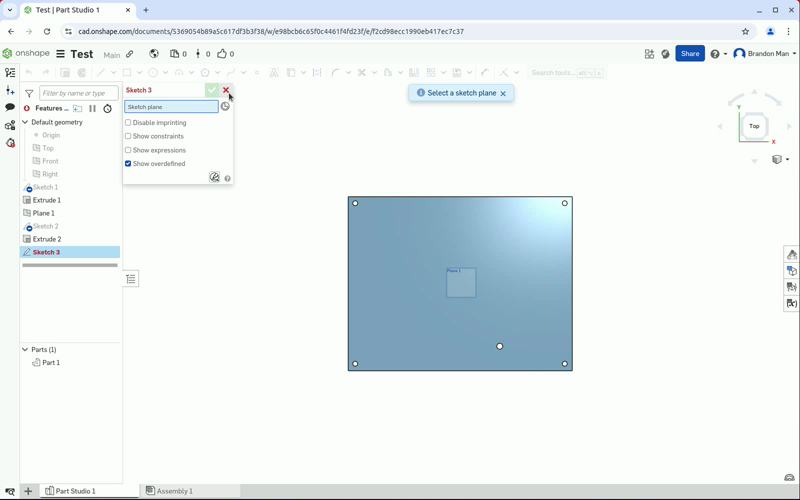
mouse_move(73, 215)
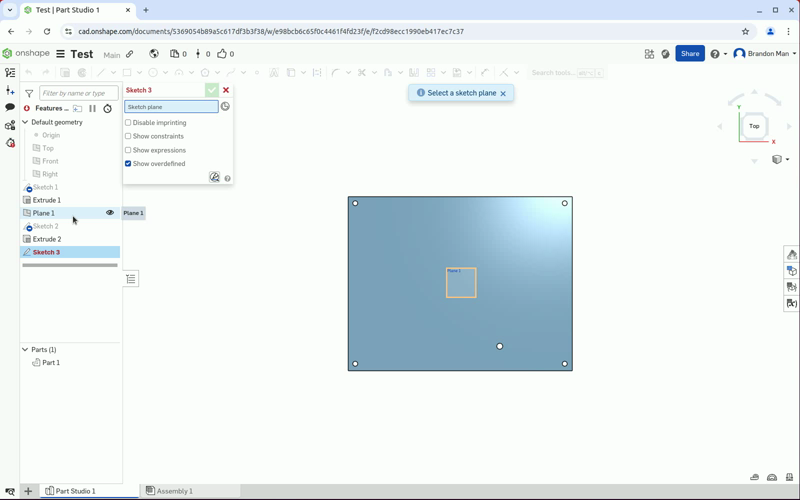
click(73, 215)
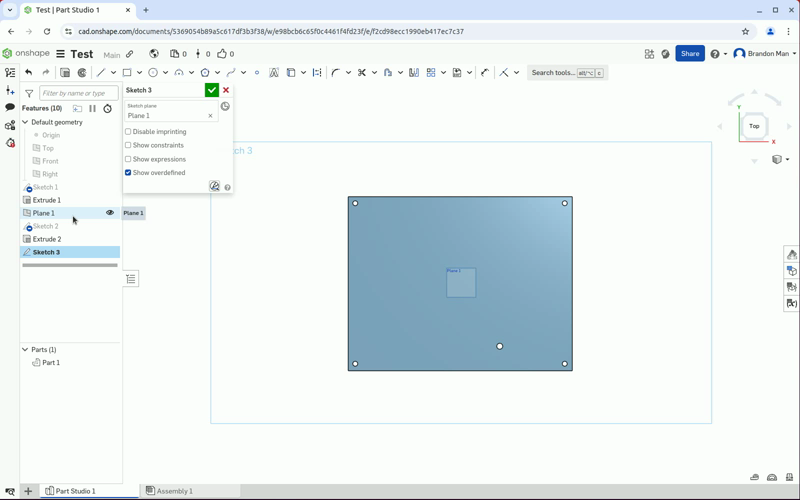
mouse_move(73, 352)
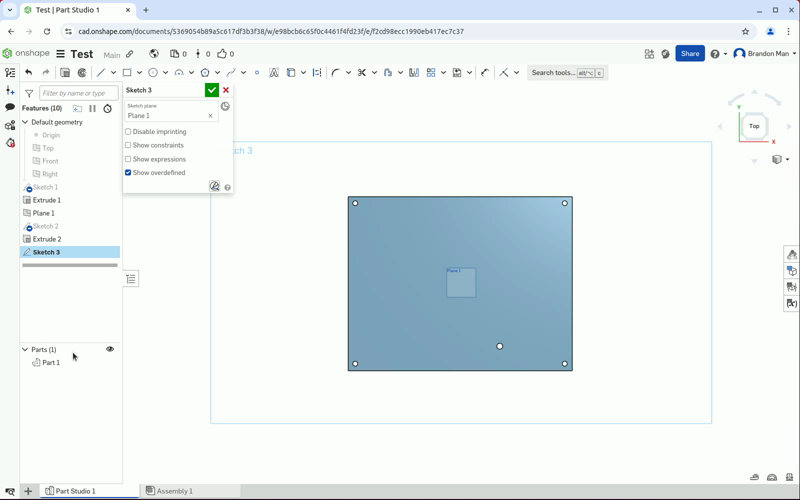
key(y)
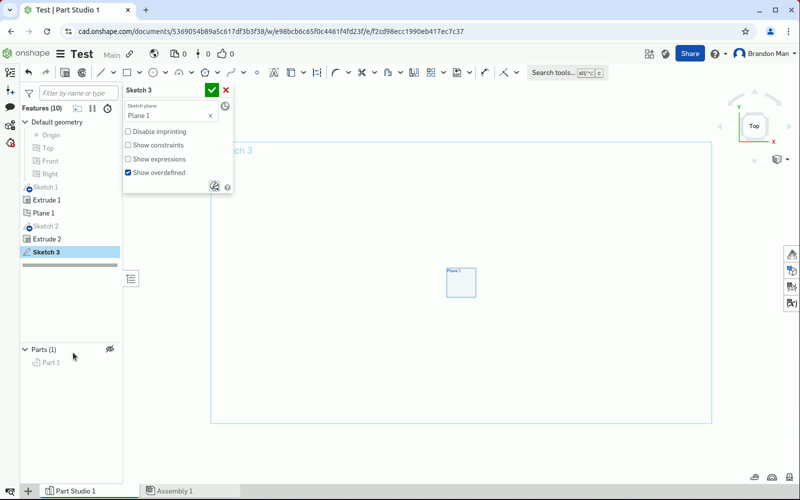
key(c)
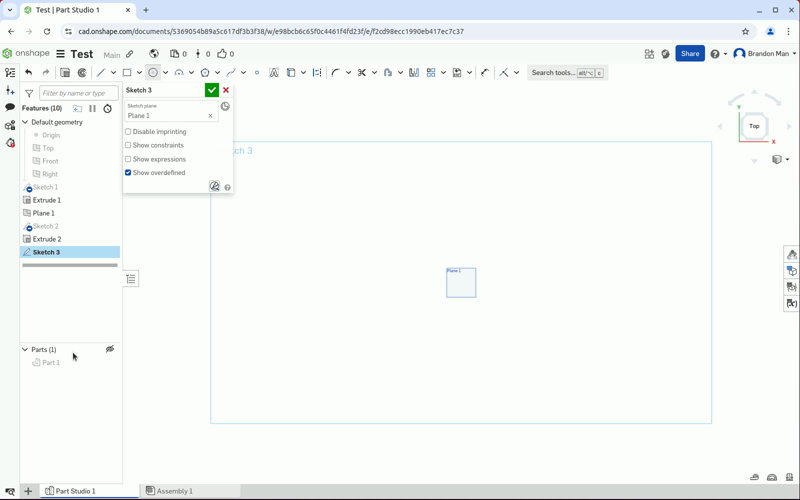
key_down(shift)
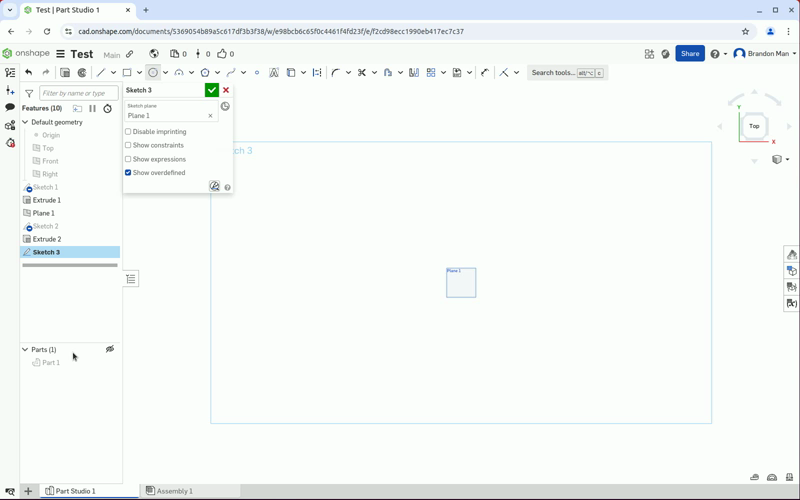
mouse_move(499, 219)
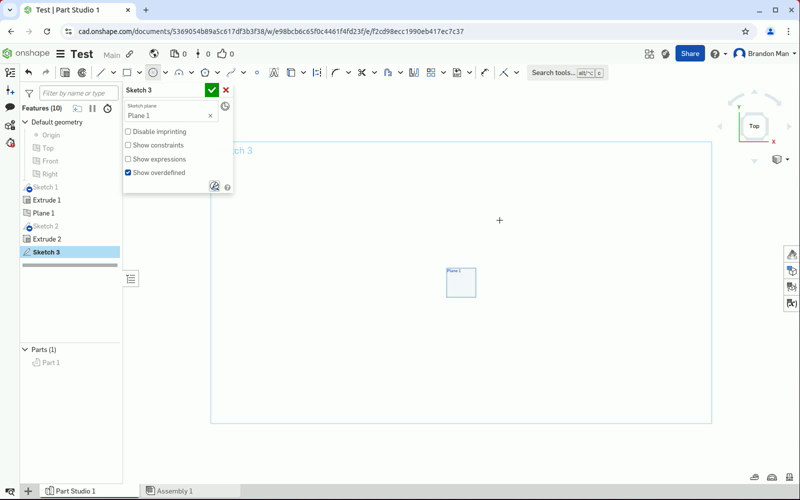
click(499, 219)
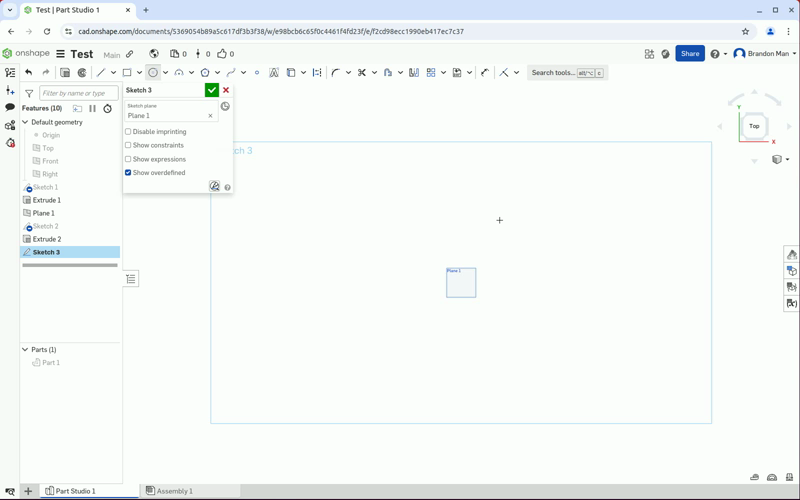
key_up(shift)
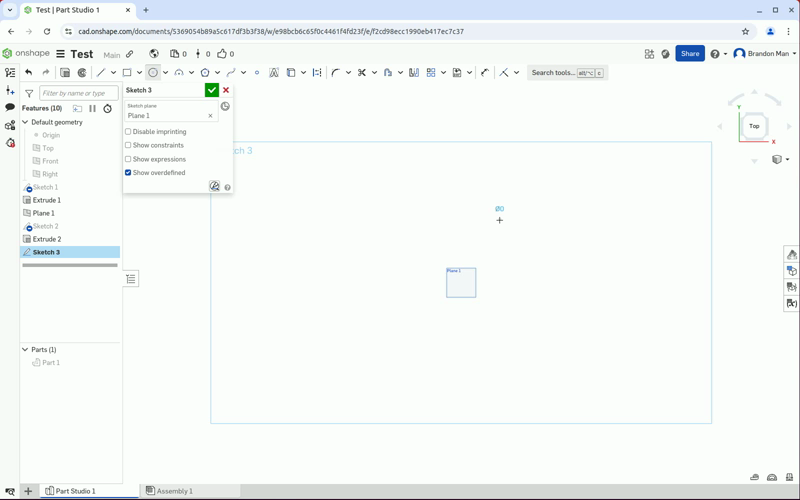
mouse_move(502, 219)
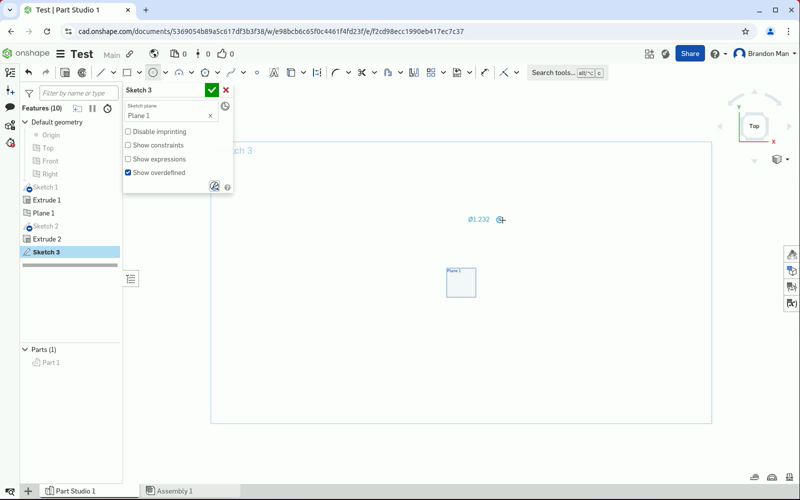
click(502, 219)
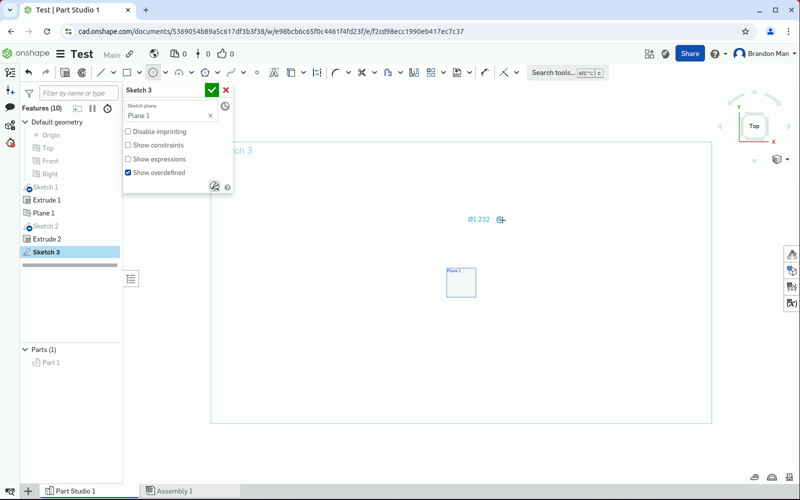
key(esc)
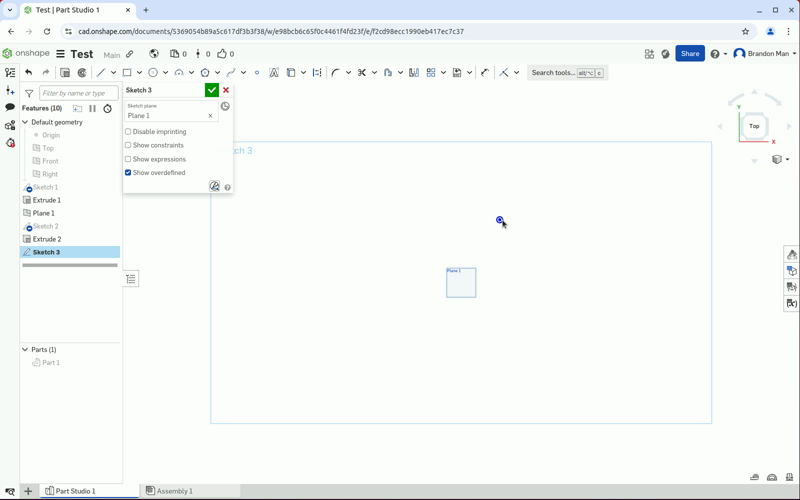
mouse_move(498, 222)
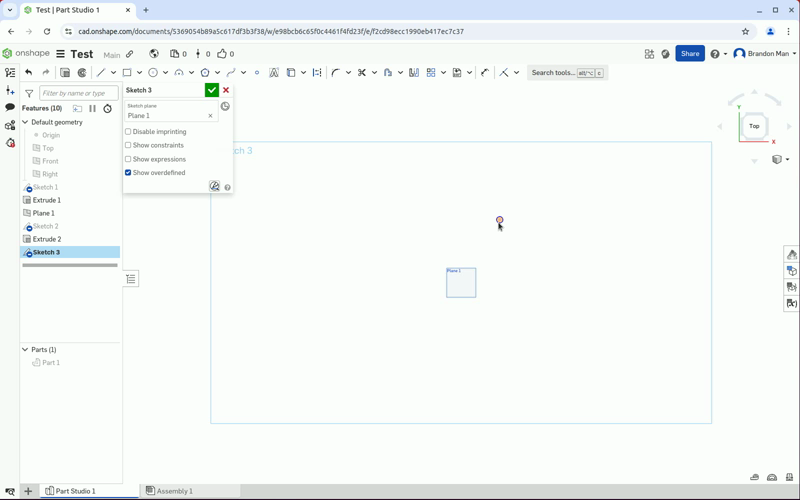
scroll(6)
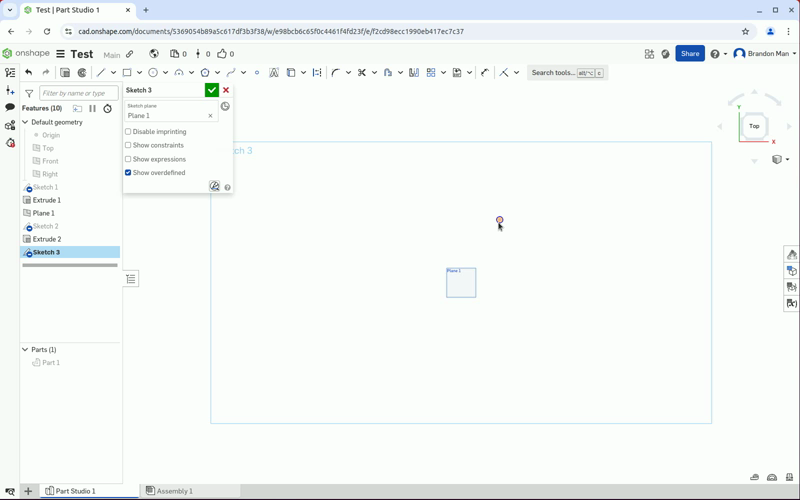
scroll(6)
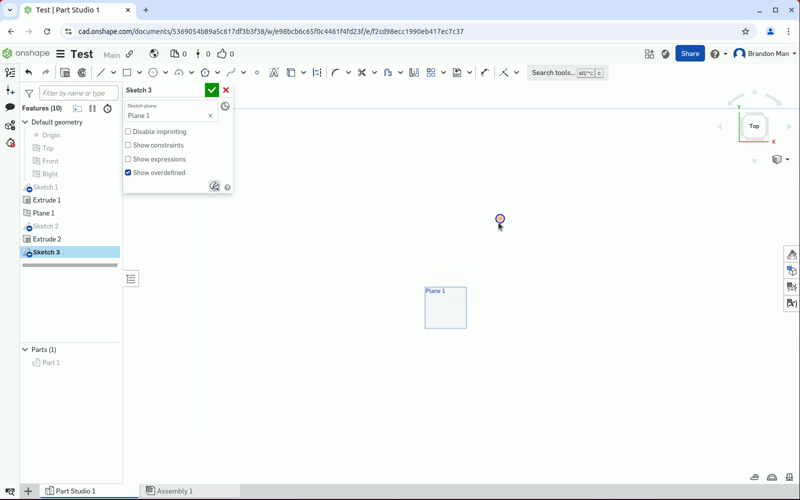
scroll(6)
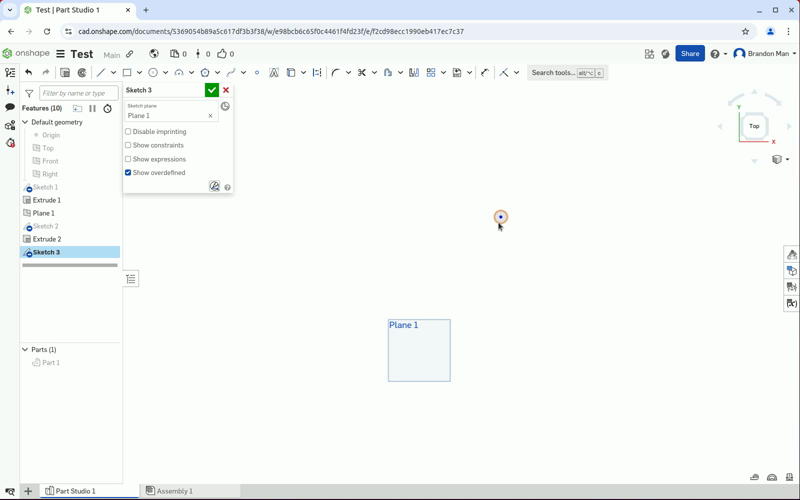
scroll(6)
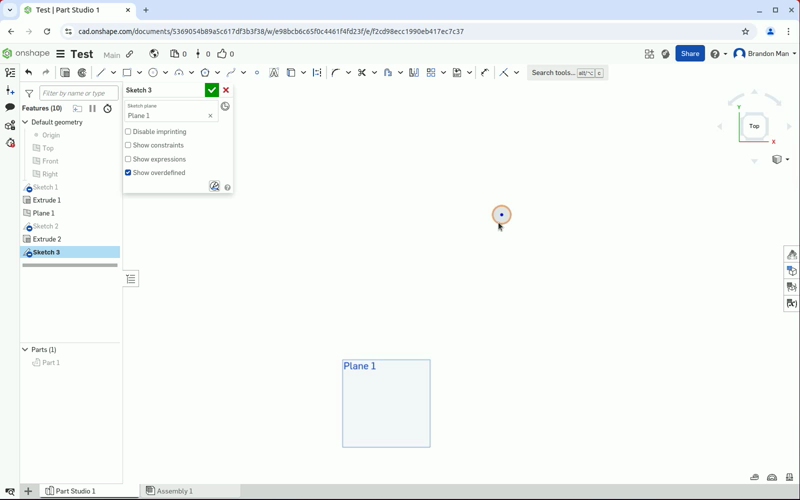
scroll(6)
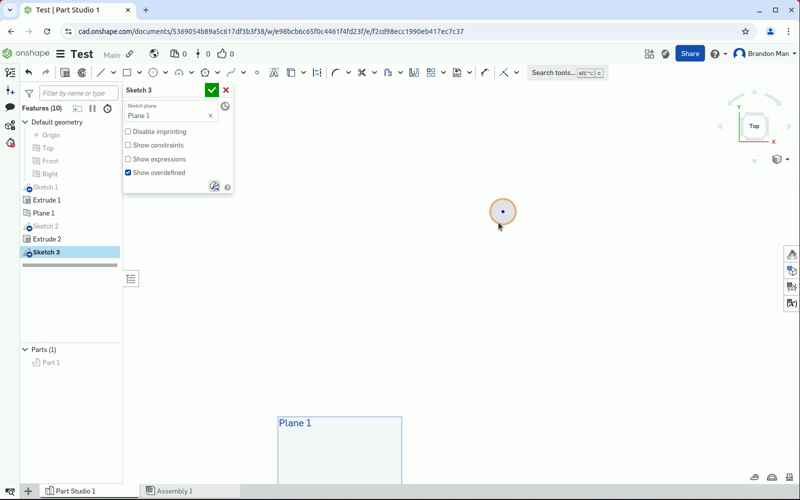
scroll(6)
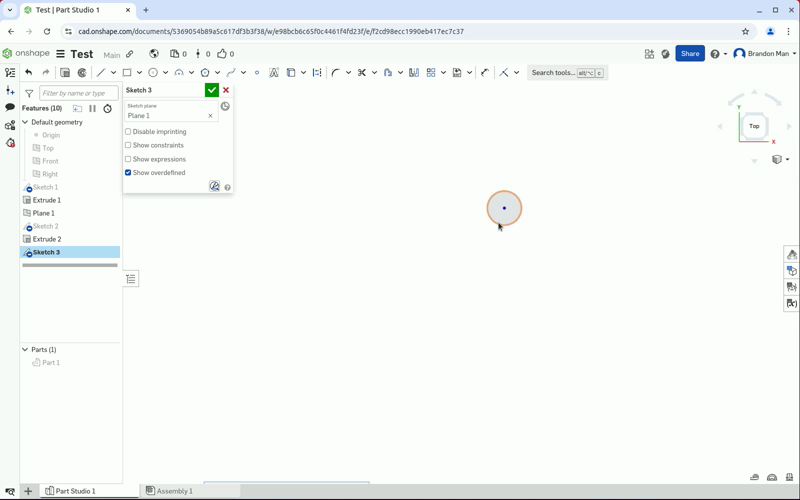
scroll(6)
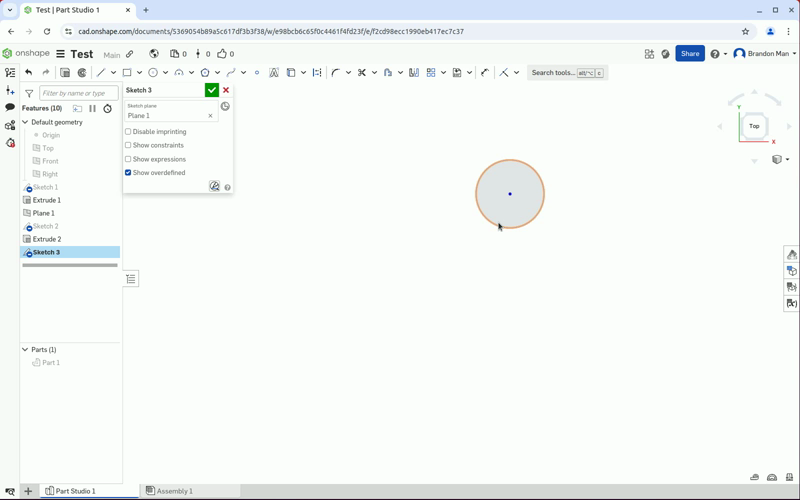
click(498, 222)
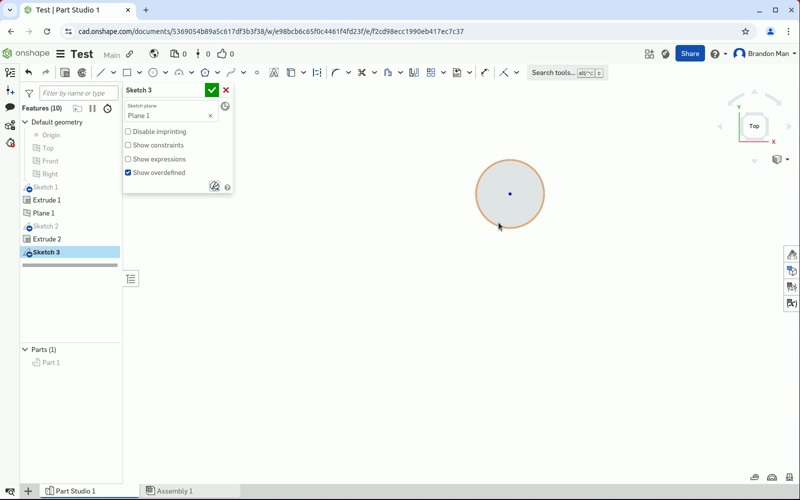
scroll(-6)
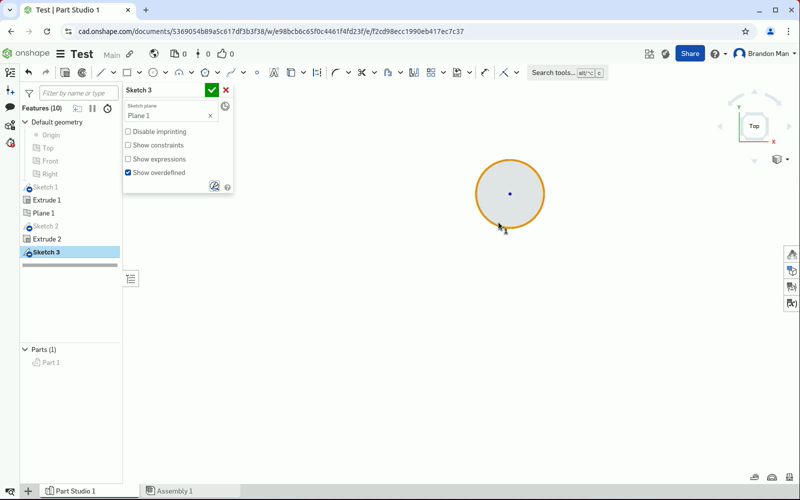
scroll(-6)
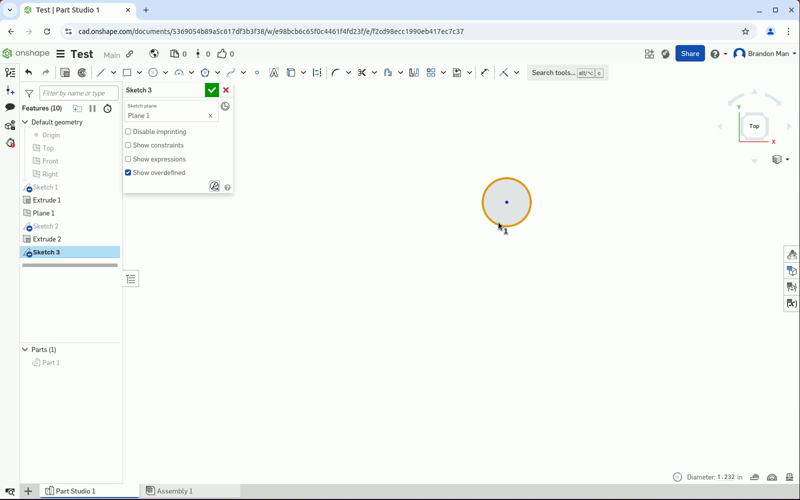
scroll(-6)
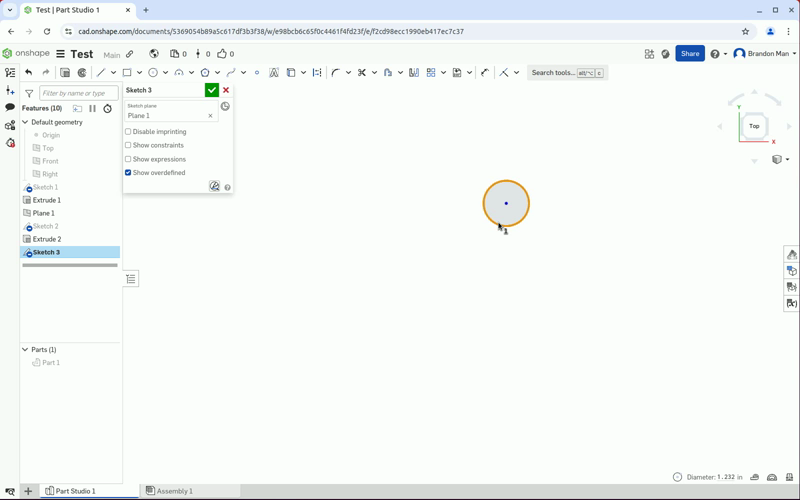
scroll(-6)
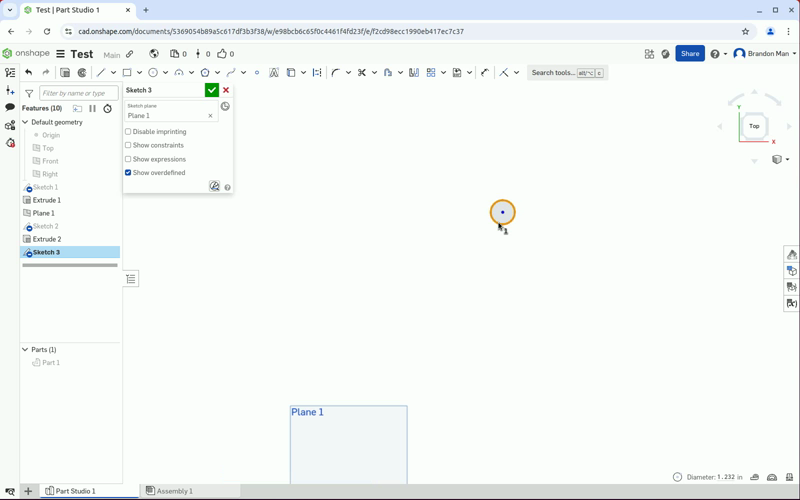
scroll(-6)
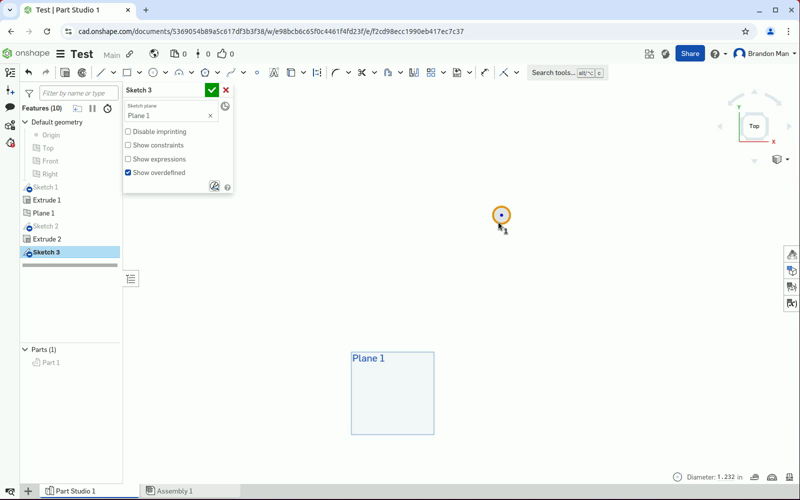
scroll(-6)
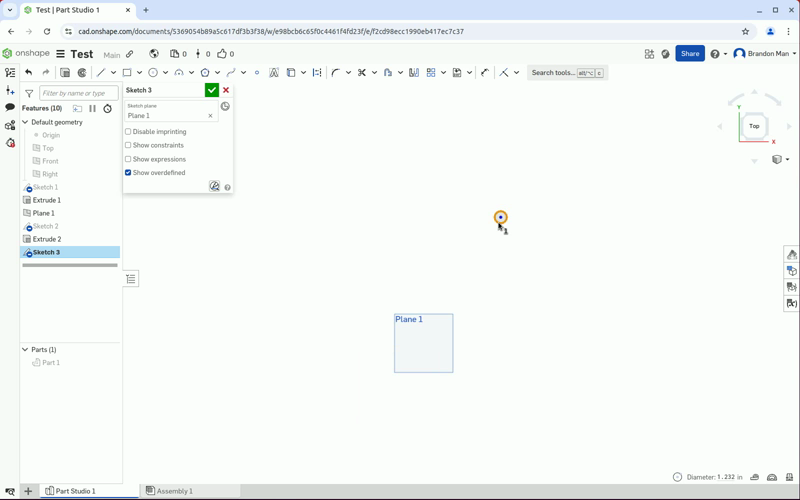
scroll(-6)
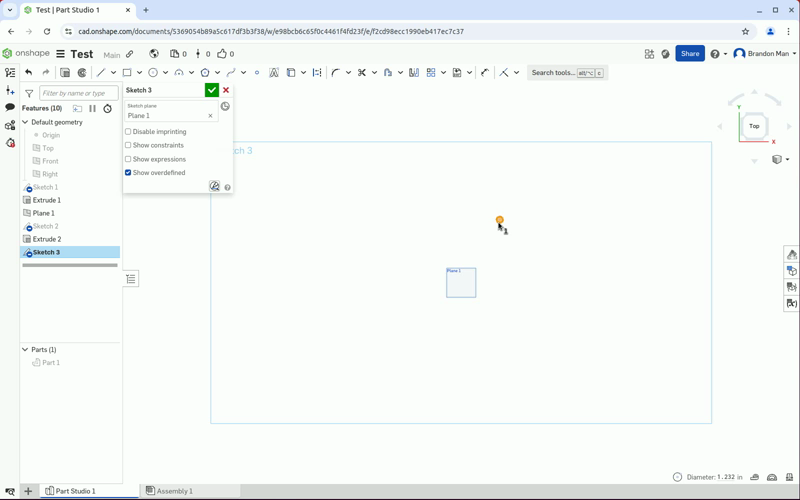
mouse_move(73, 352)
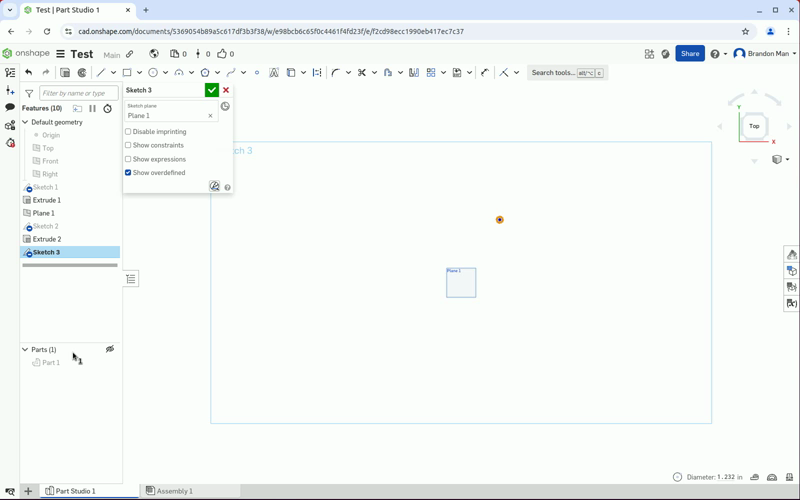
key(shift+y)
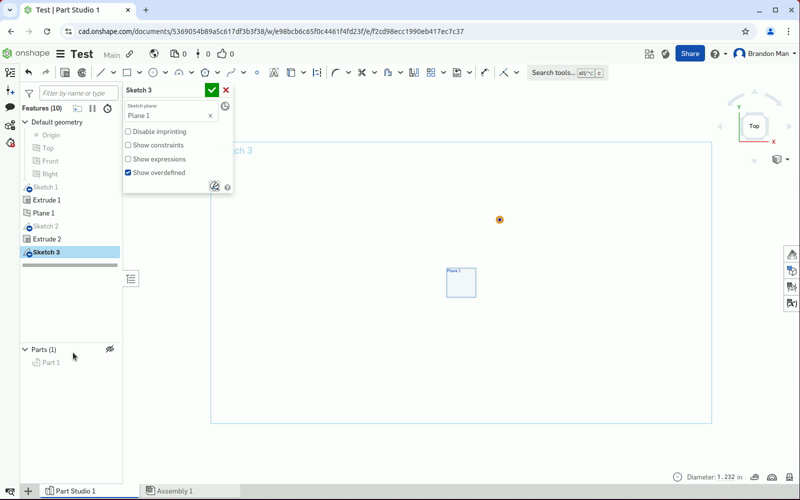
key(shift+e)
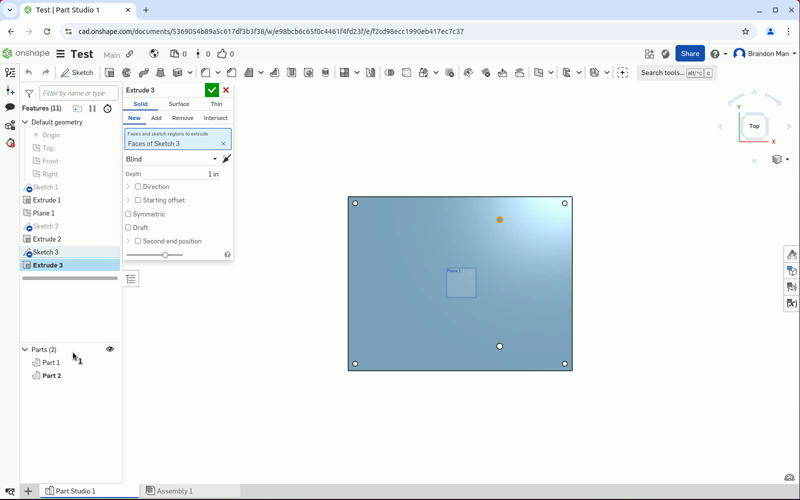
mouse_move(143, 106)
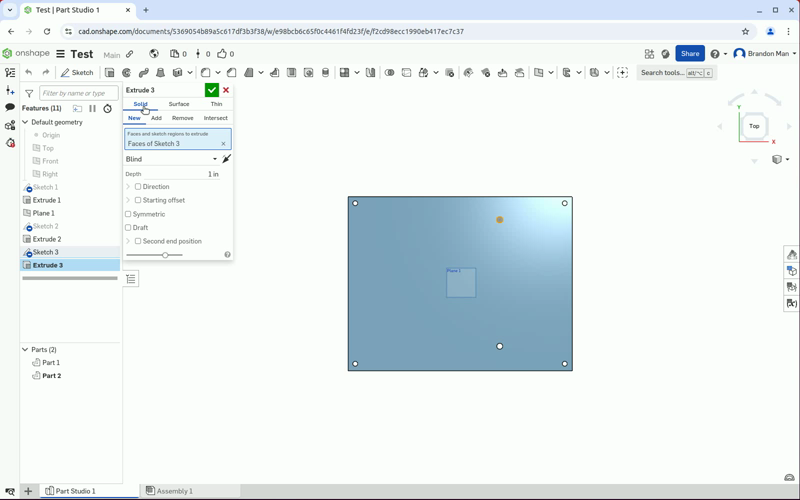
click(143, 106)
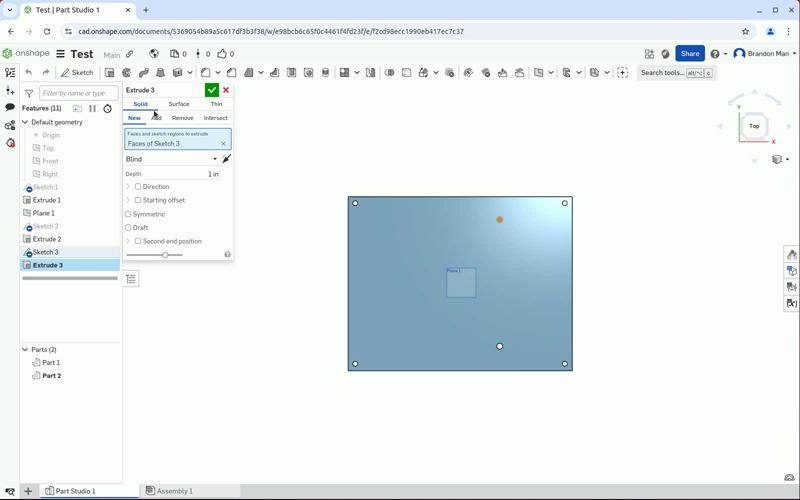
mouse_move(186, 120)
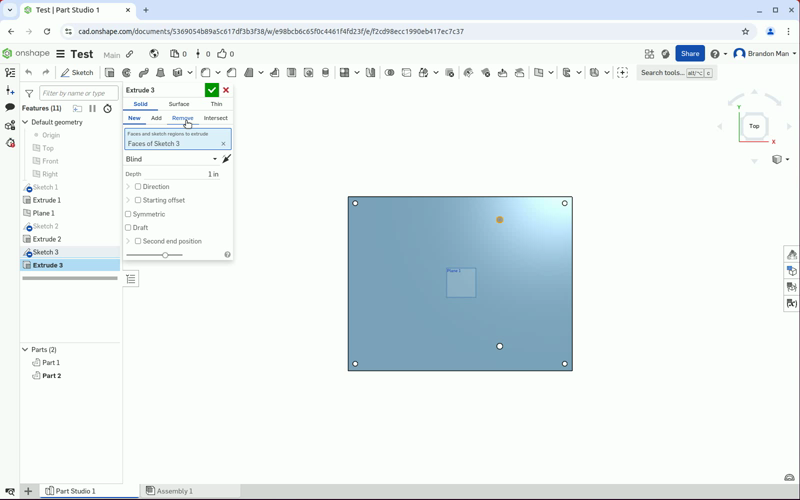
click(186, 120)
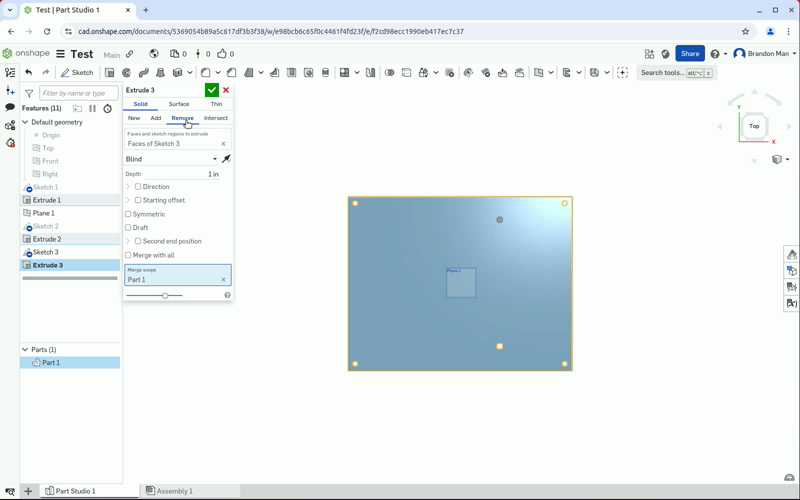
key(tab, 4)
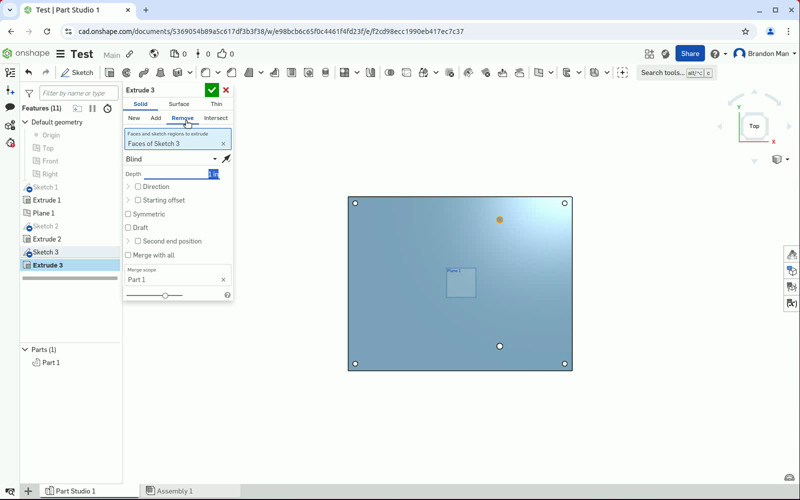
text(16.368)
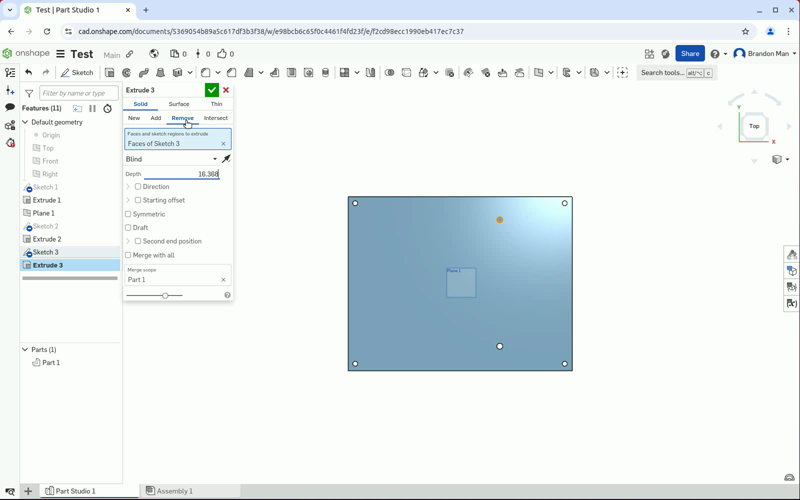
key(tab, 6)
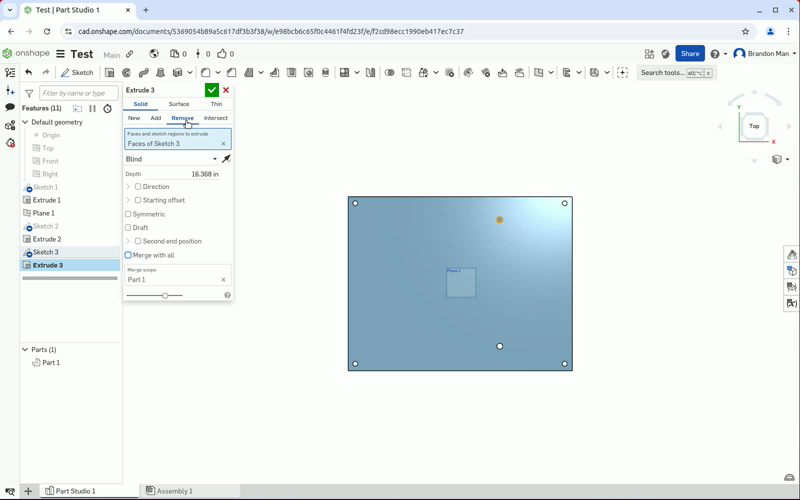
key(space)
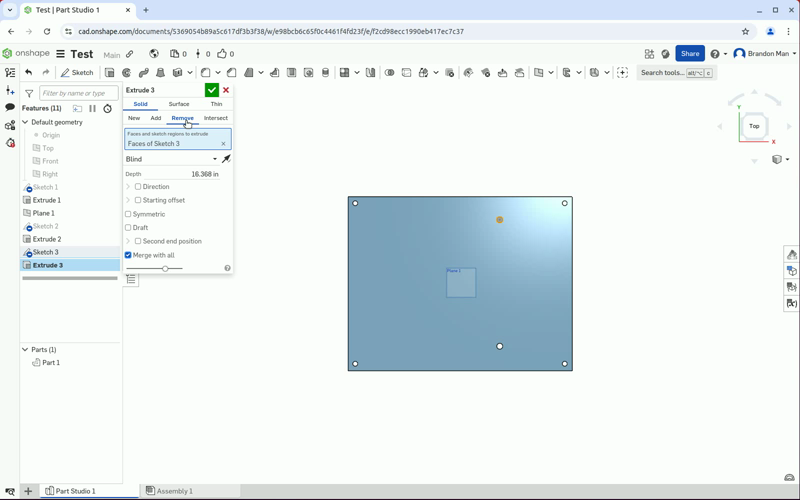
key(enter)
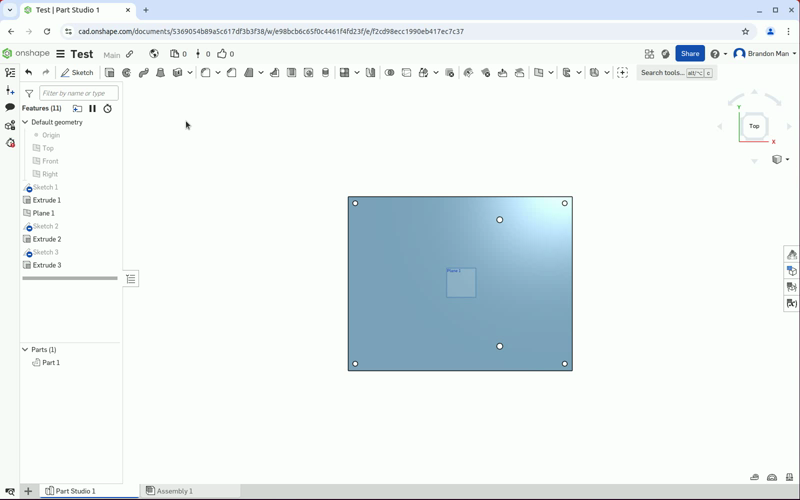
key(shift+h)
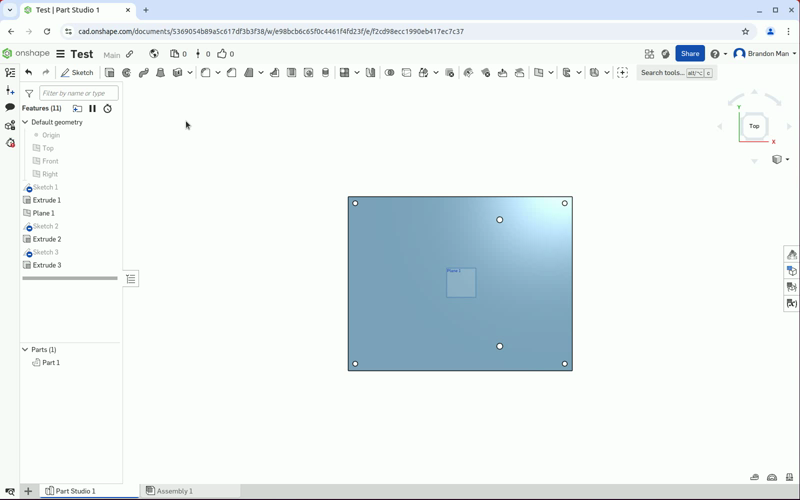
key(shift+h)
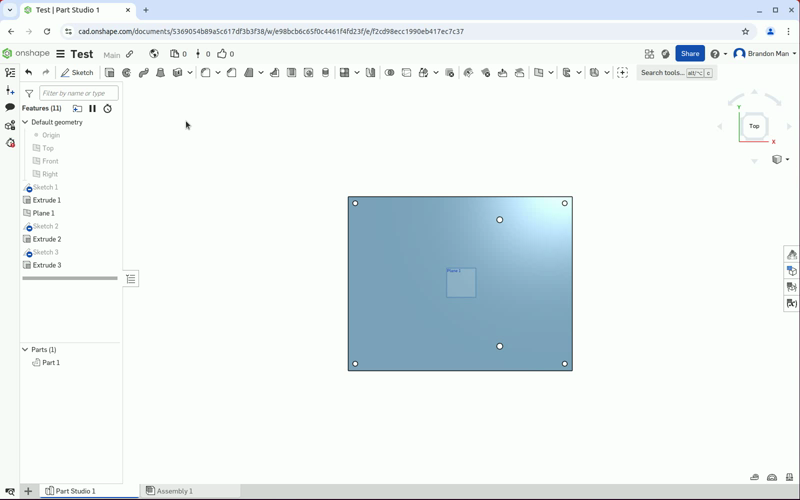
mouse_move(73, 189)
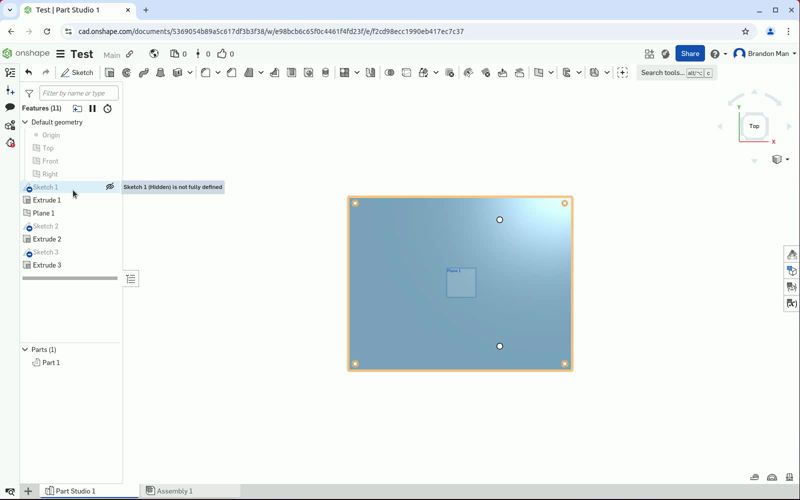
click(73, 189)
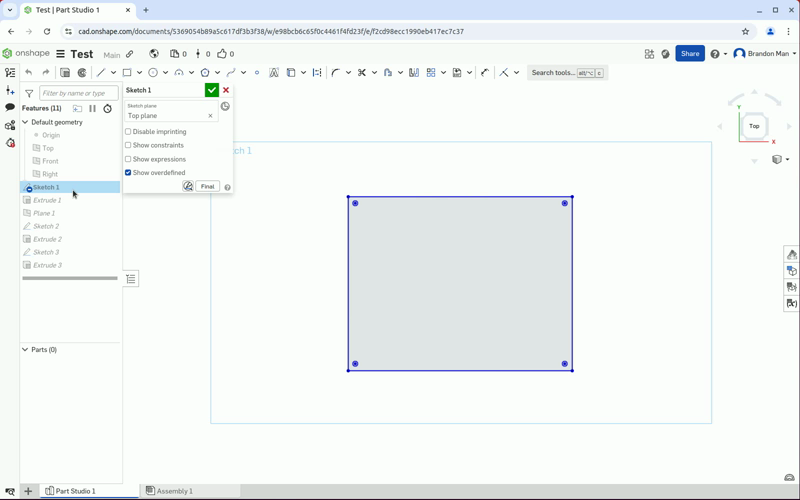
mouse_move(229, 92)
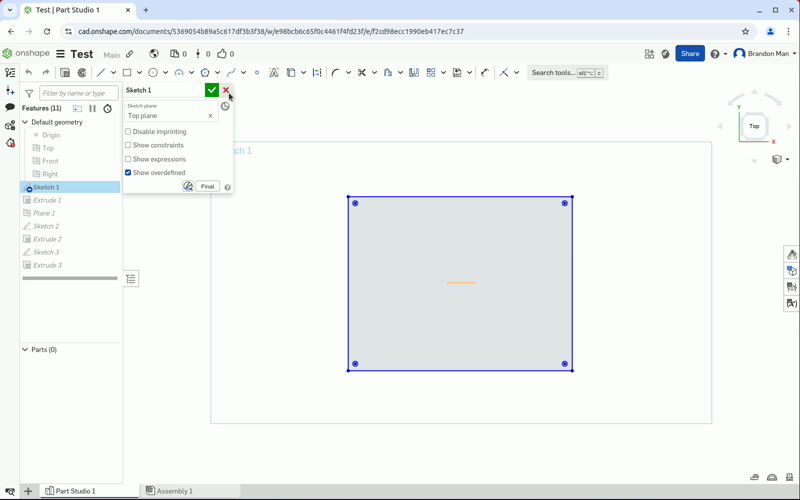
click(229, 92)
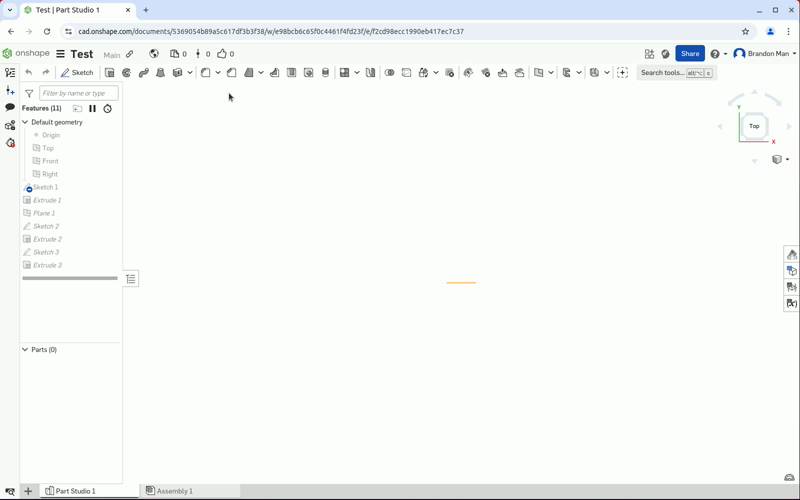
key(shift+s)
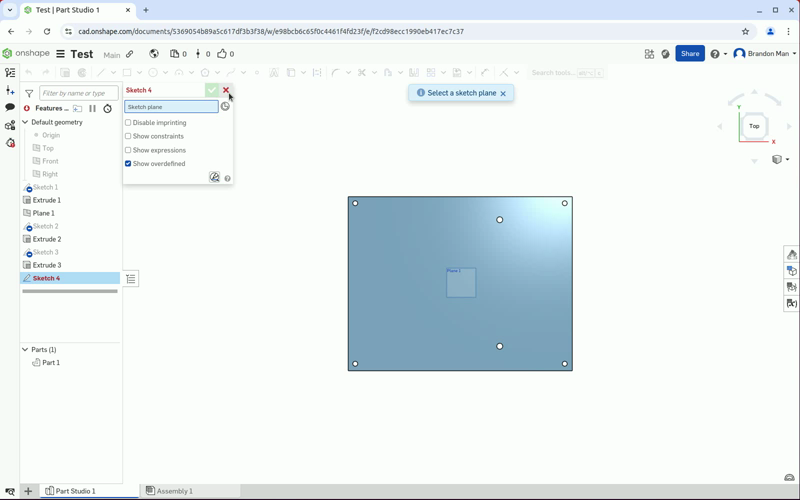
mouse_move(73, 215)
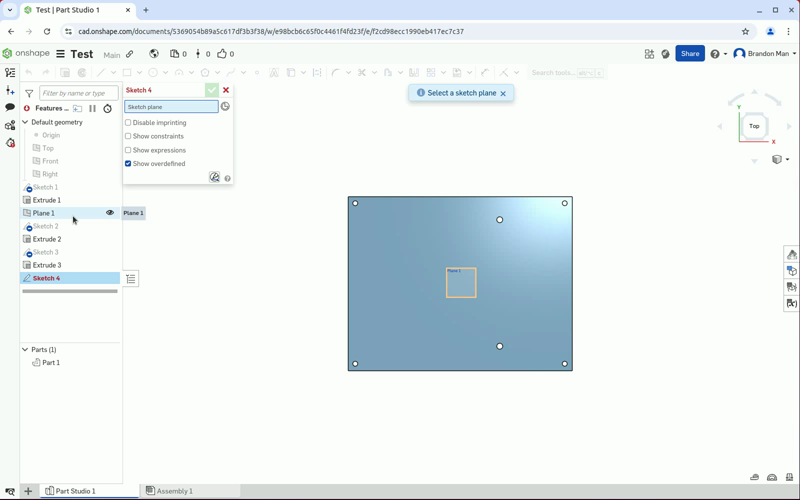
click(73, 215)
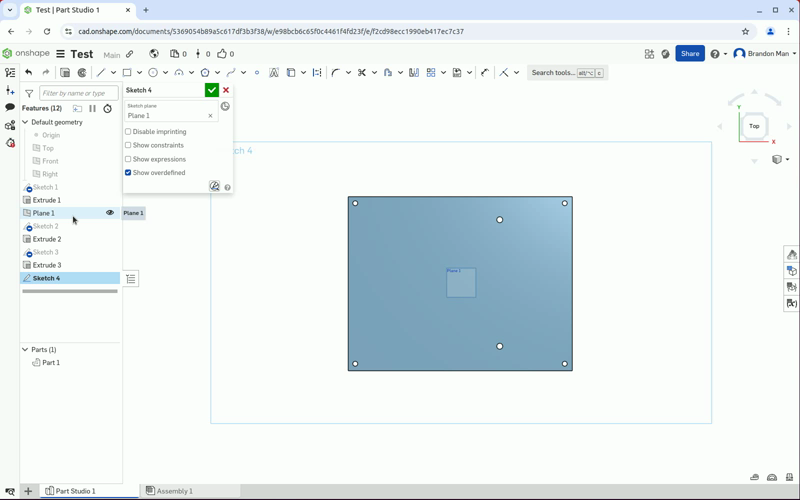
mouse_move(73, 352)
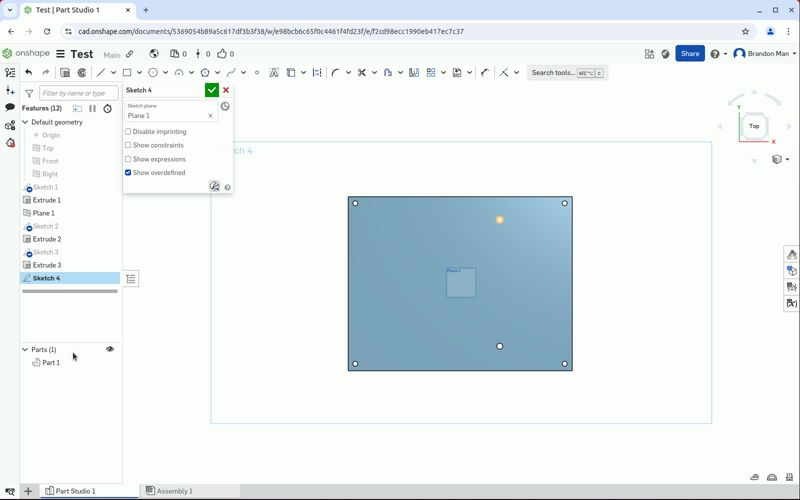
key(y)
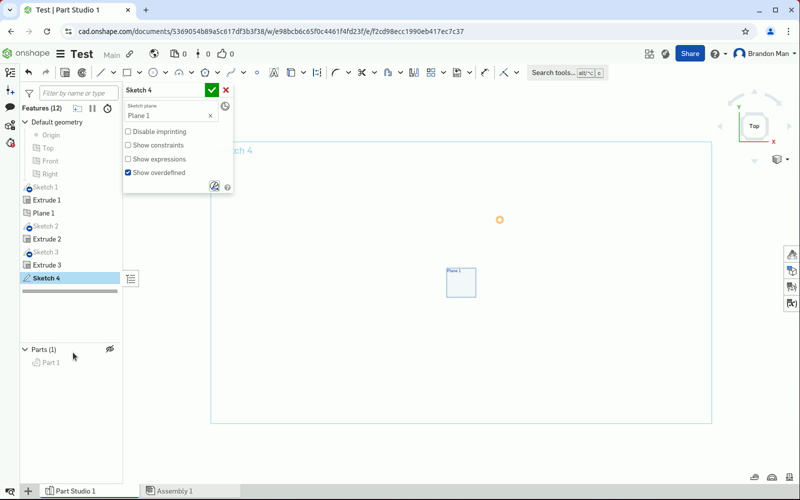
key(c)
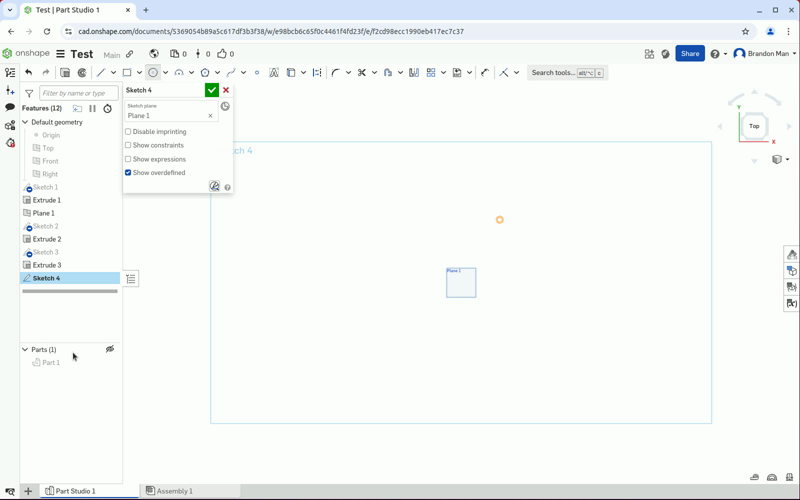
key_down(shift)
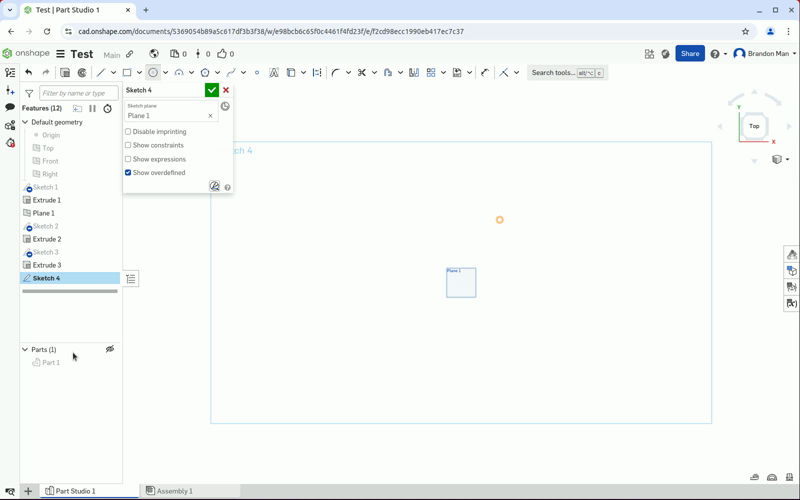
mouse_move(372, 219)
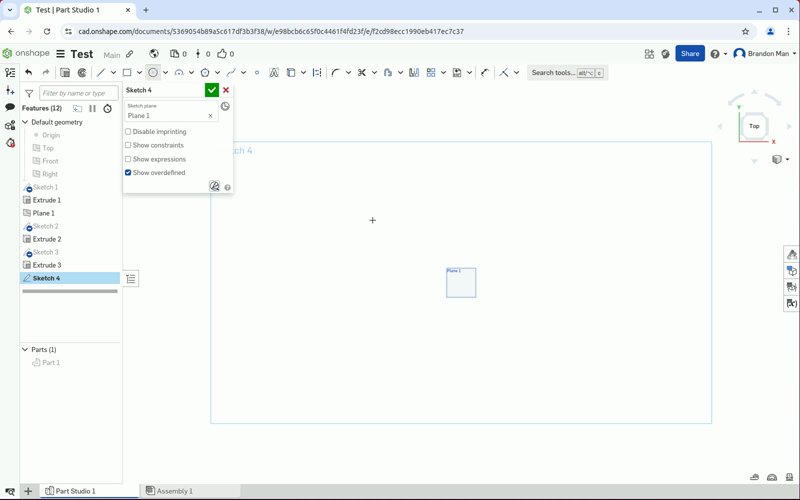
click(372, 219)
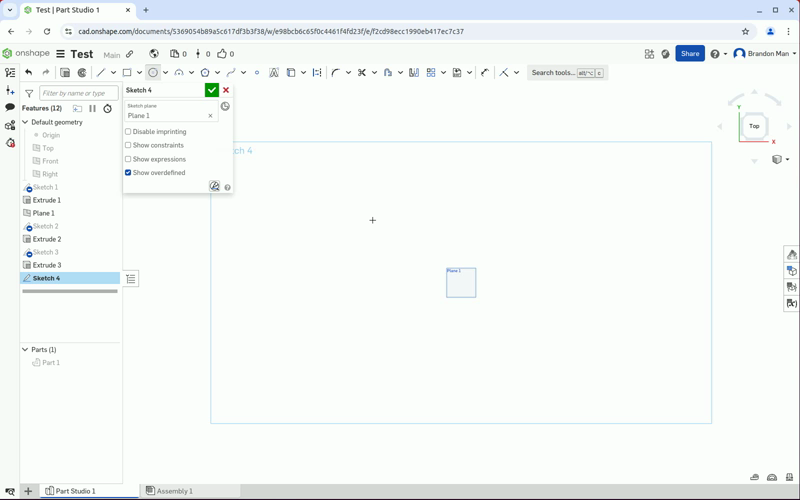
key_up(shift)
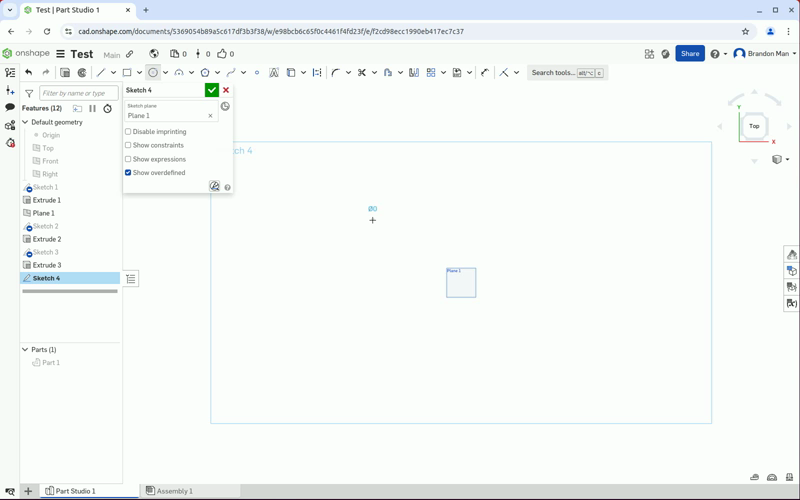
mouse_move(376, 219)
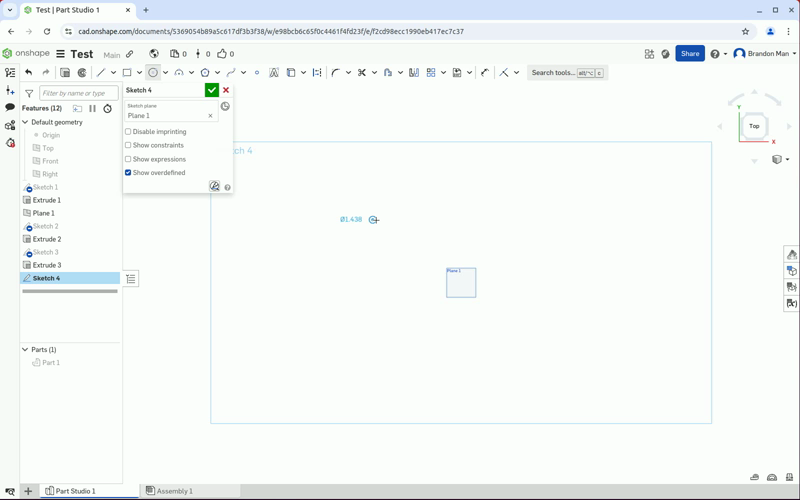
click(376, 219)
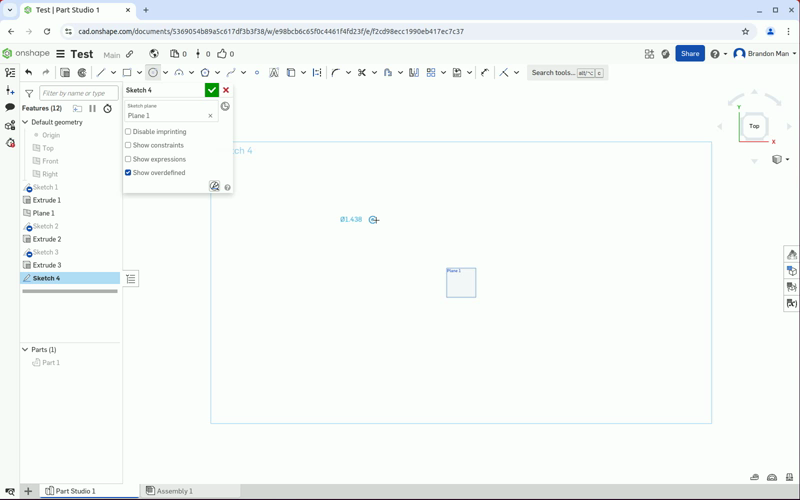
key(esc)
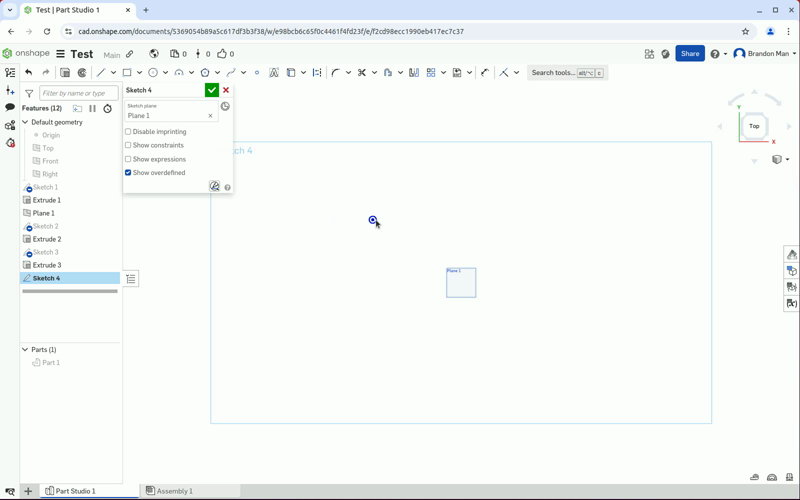
mouse_move(372, 221)
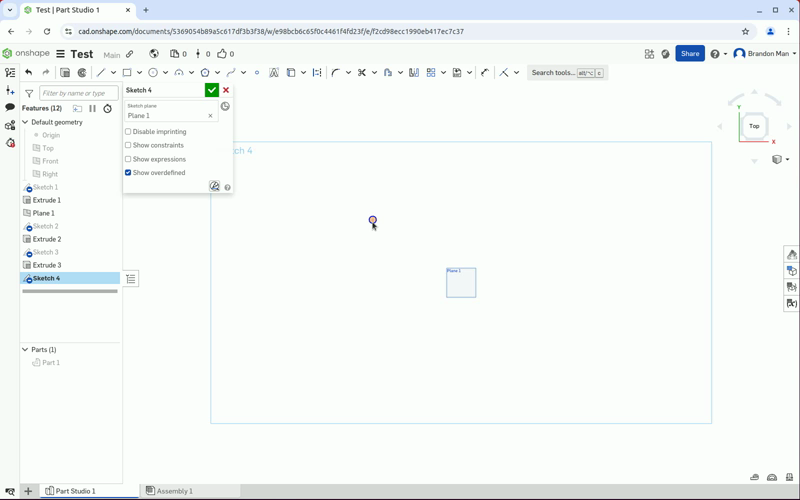
scroll(6)
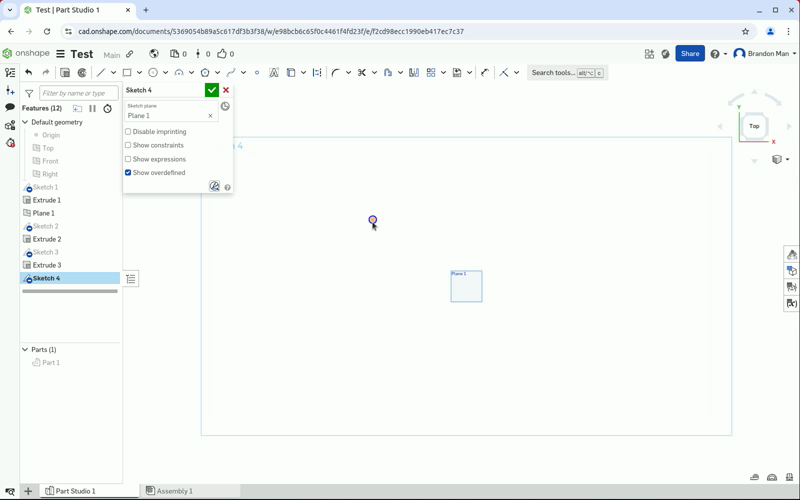
scroll(6)
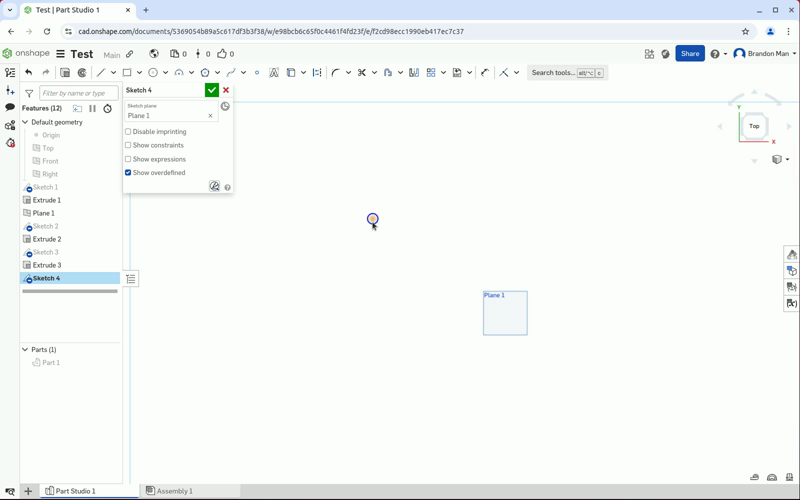
scroll(6)
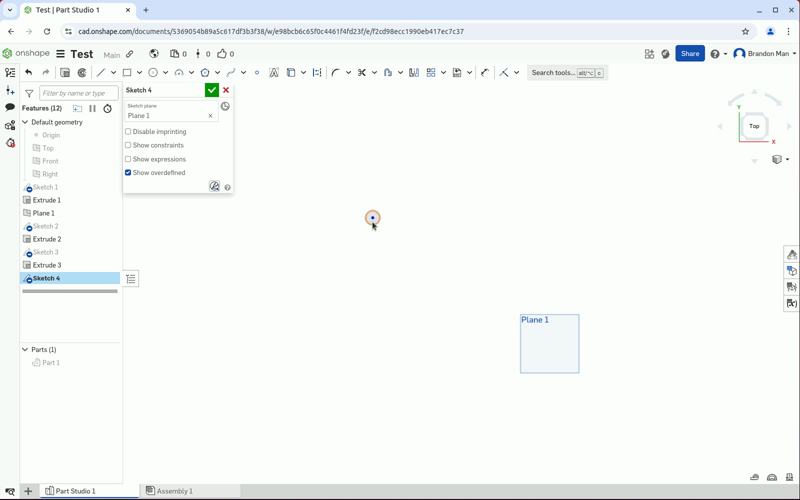
scroll(6)
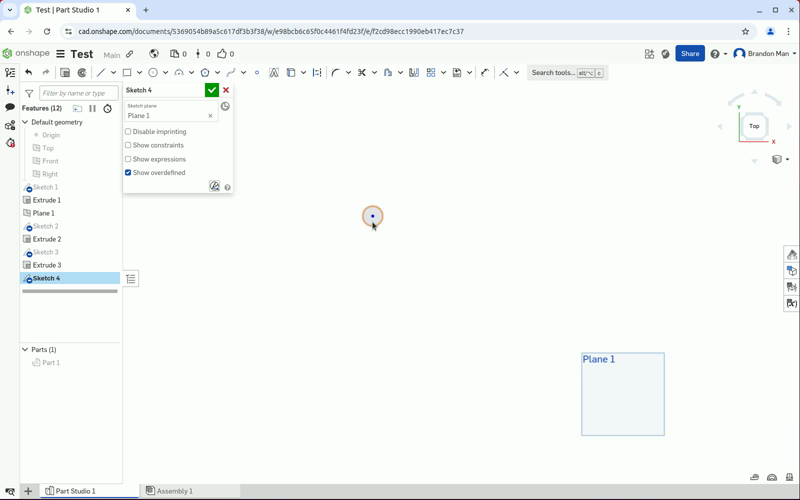
scroll(6)
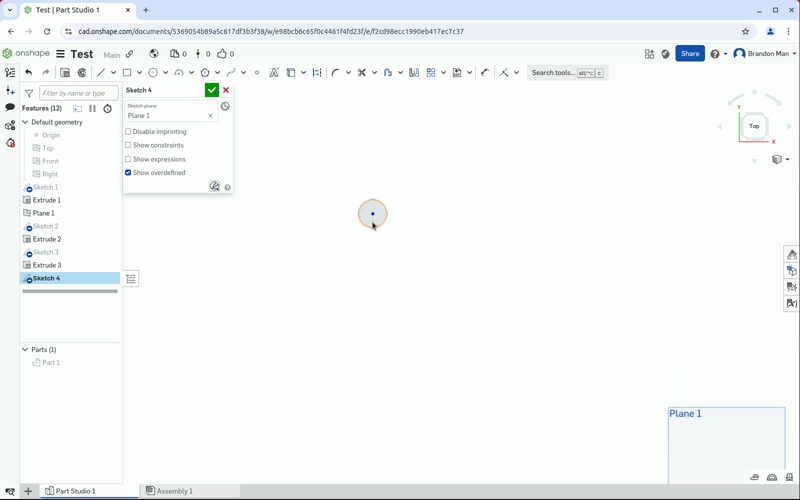
scroll(6)
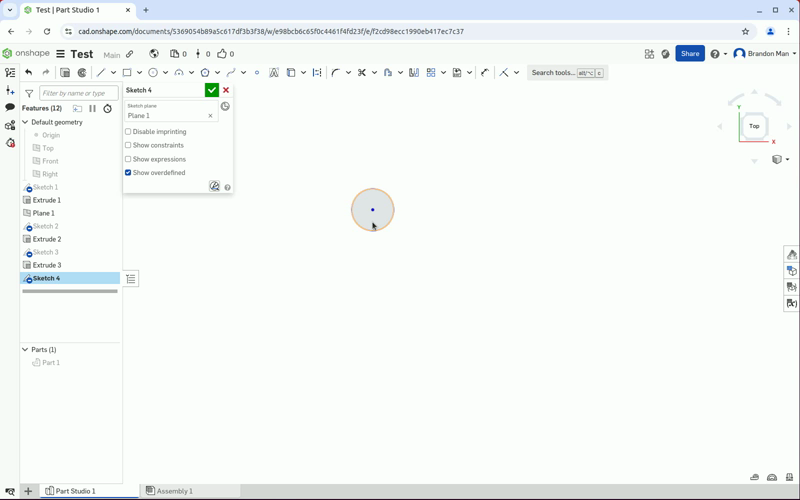
scroll(6)
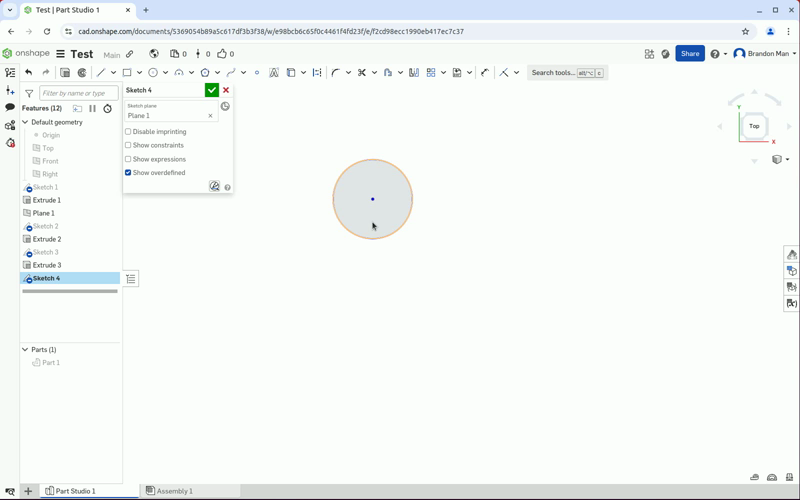
click(372, 221)
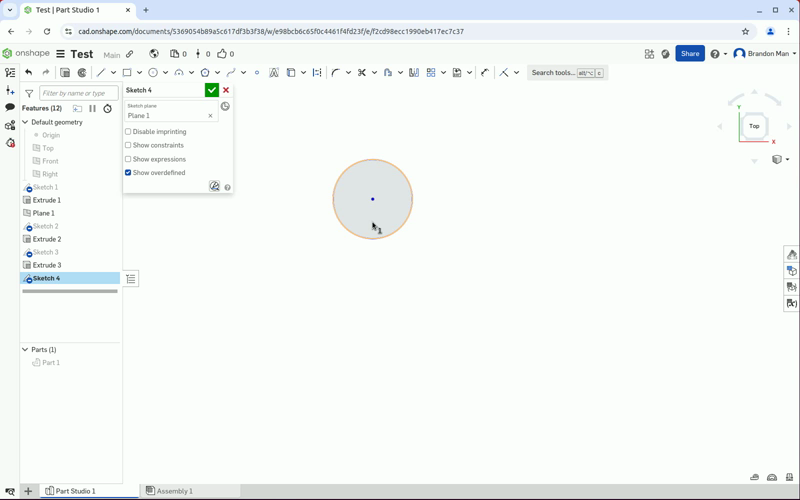
scroll(-6)
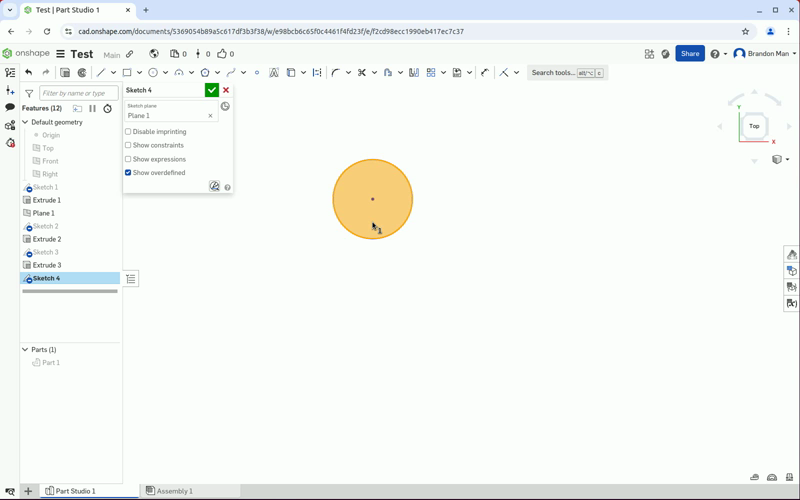
scroll(-6)
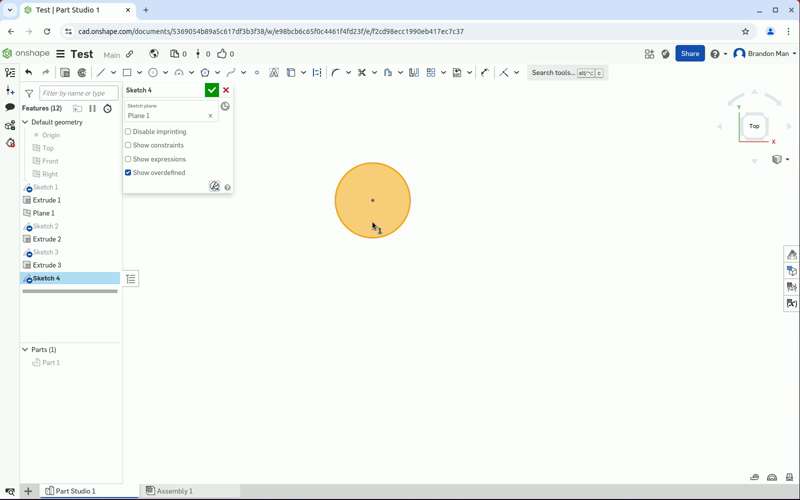
scroll(-6)
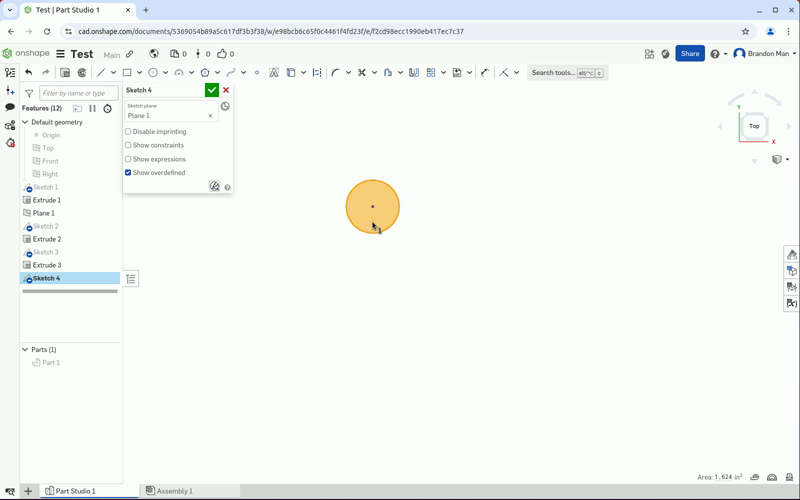
scroll(-6)
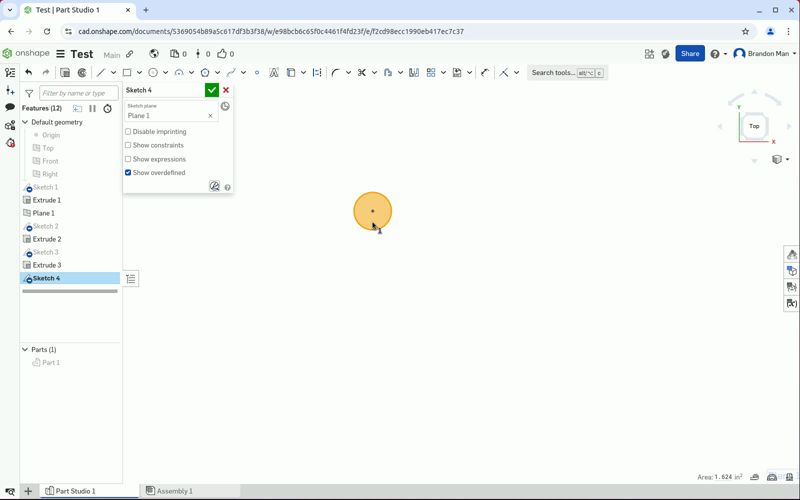
scroll(-6)
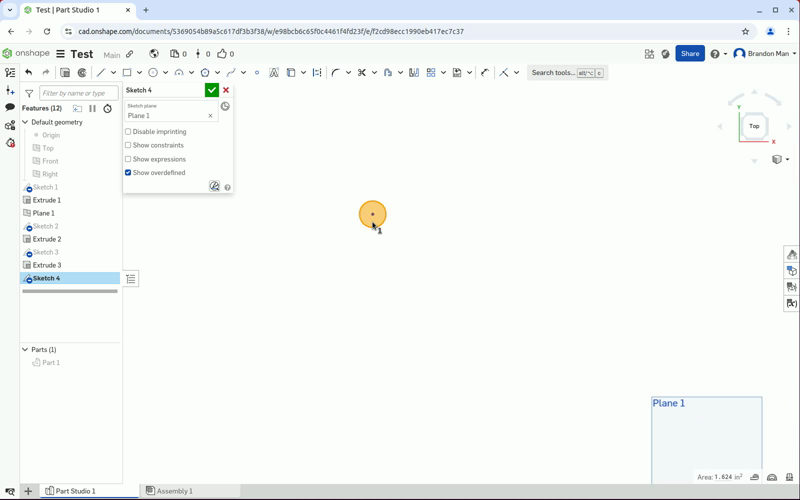
scroll(-6)
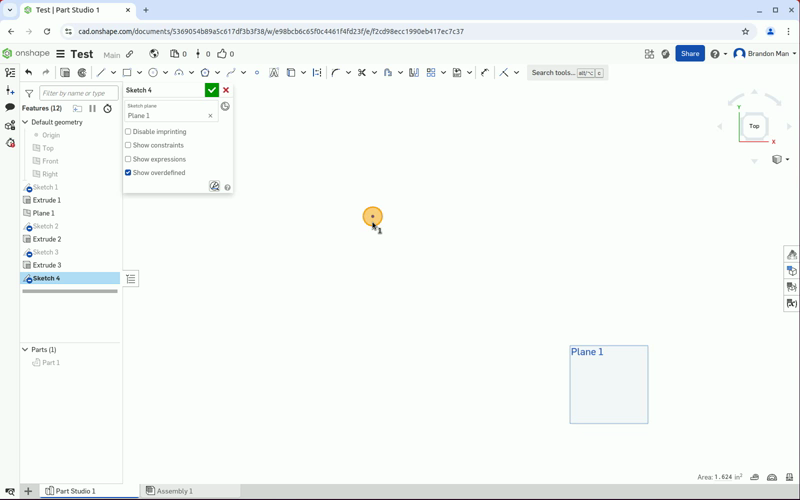
scroll(-6)
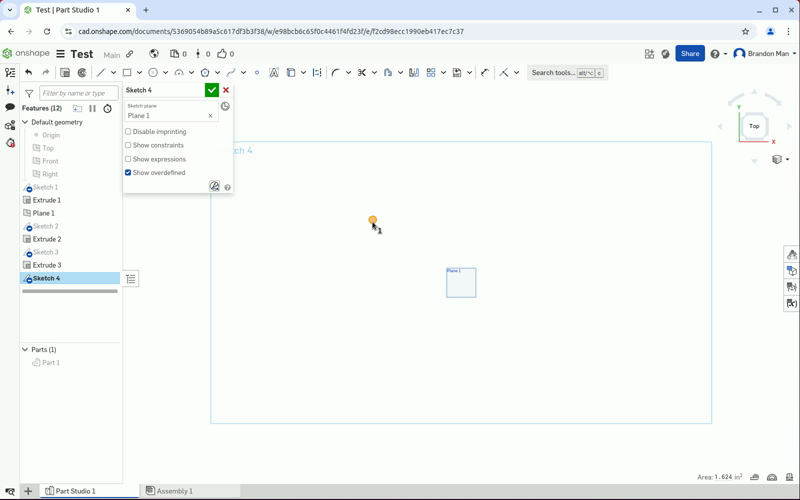
mouse_move(73, 352)
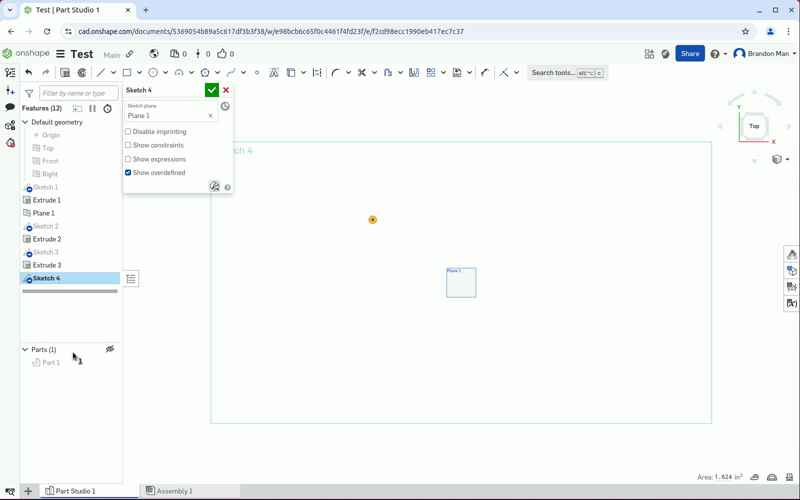
key(shift+y)
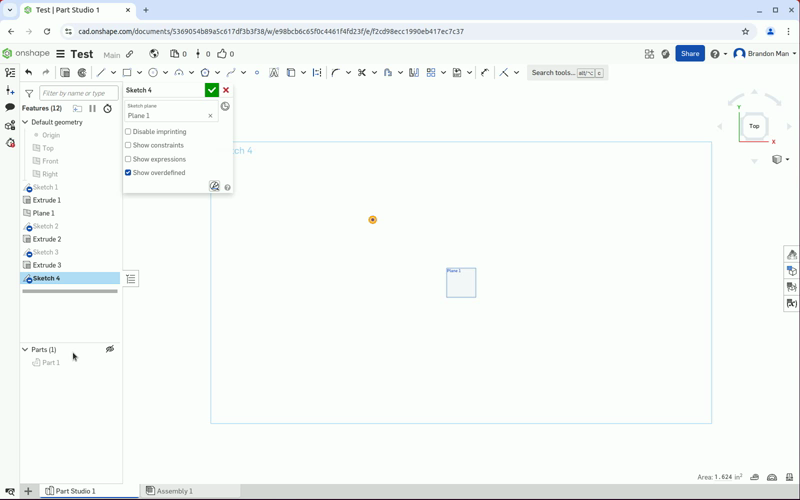
key(shift+e)
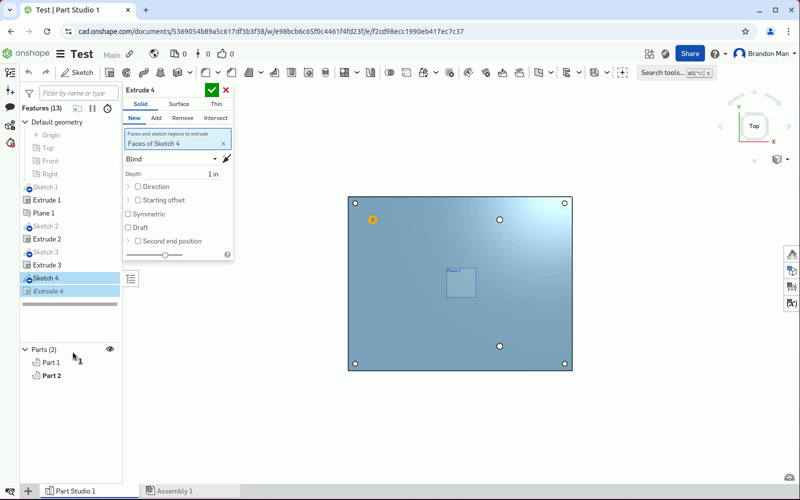
mouse_move(143, 106)
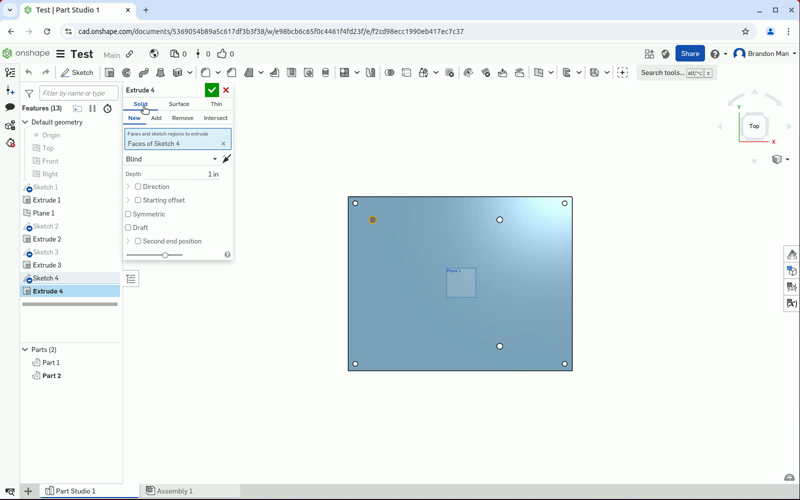
click(143, 106)
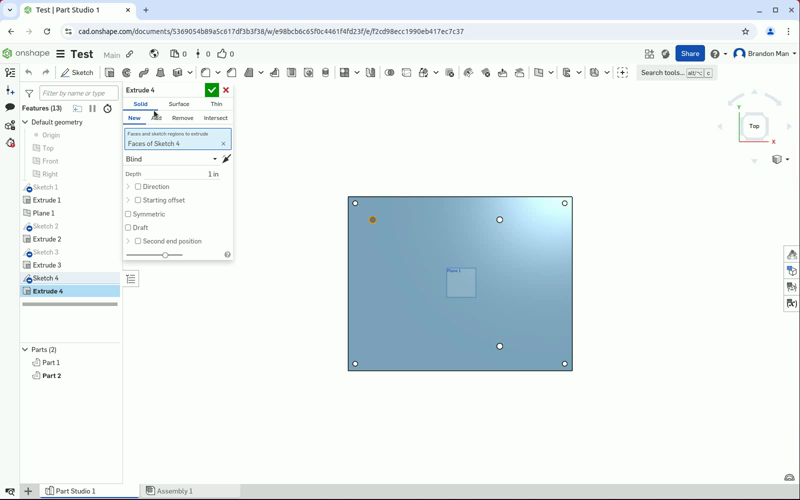
mouse_move(186, 120)
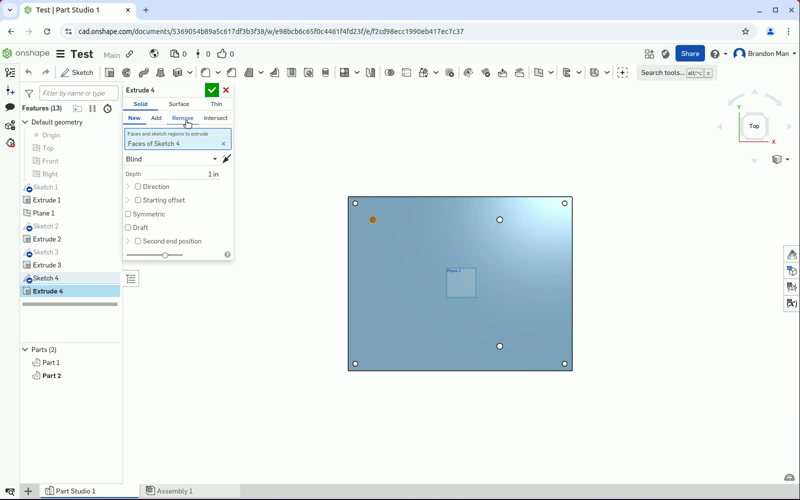
click(186, 120)
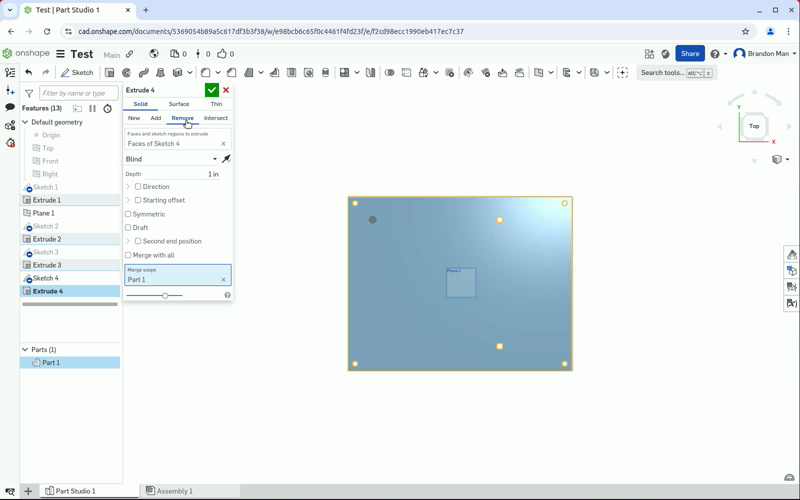
key(tab, 4)
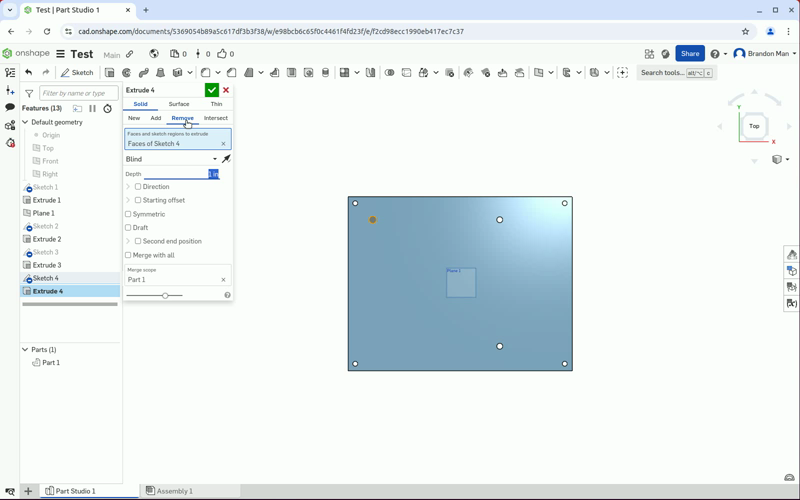
text(16.368)
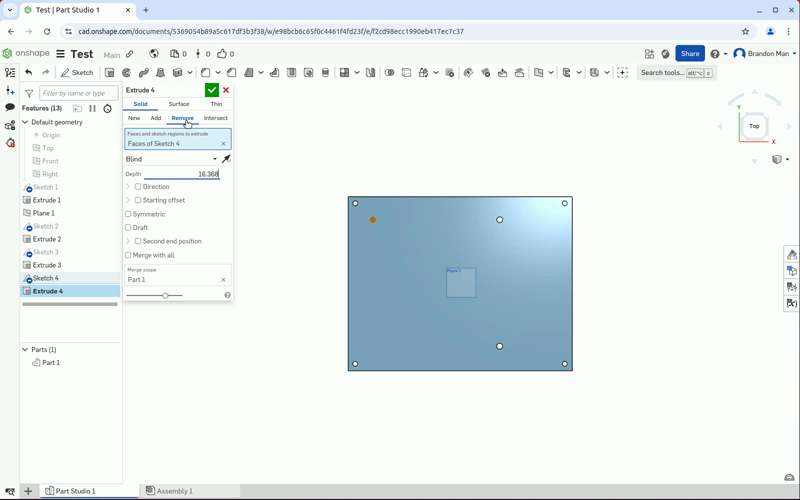
key(tab, 6)
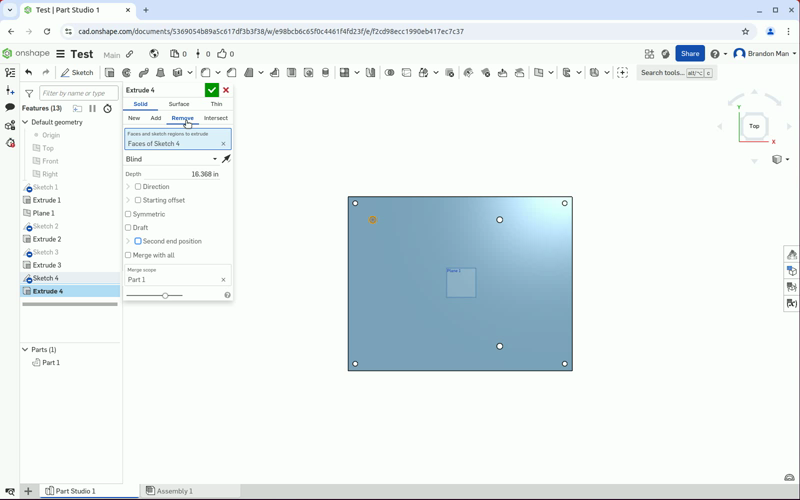
key(space)
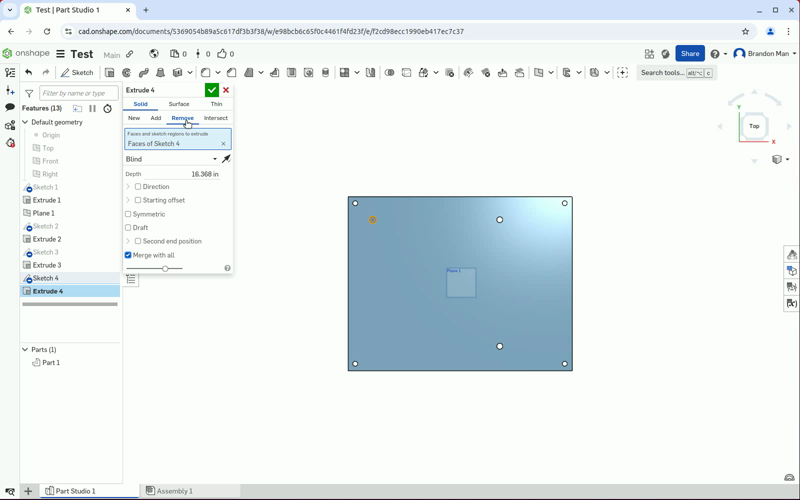
key(enter)
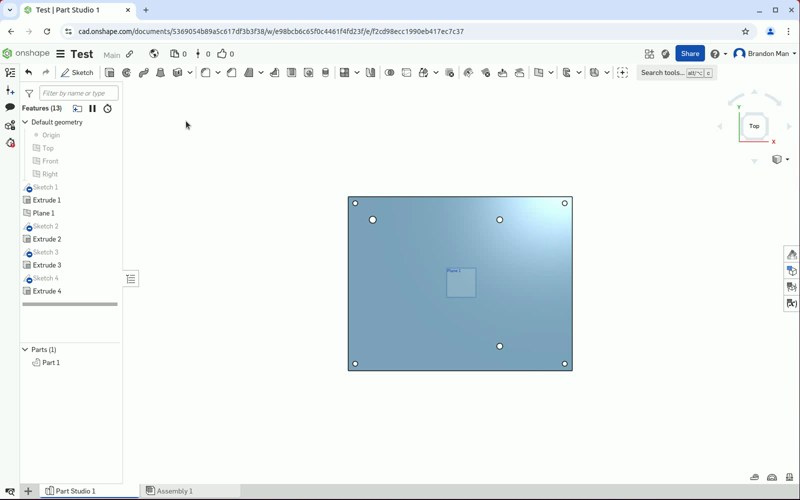
key(shift+h)
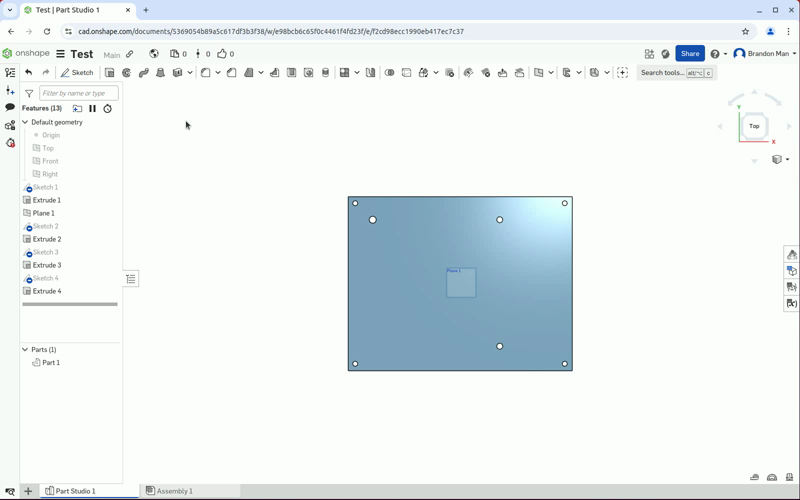
key(shift+h)
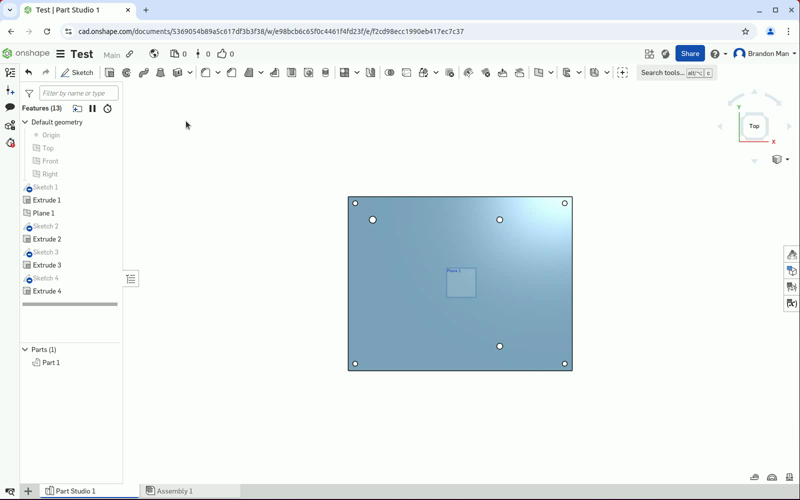
mouse_move(73, 189)
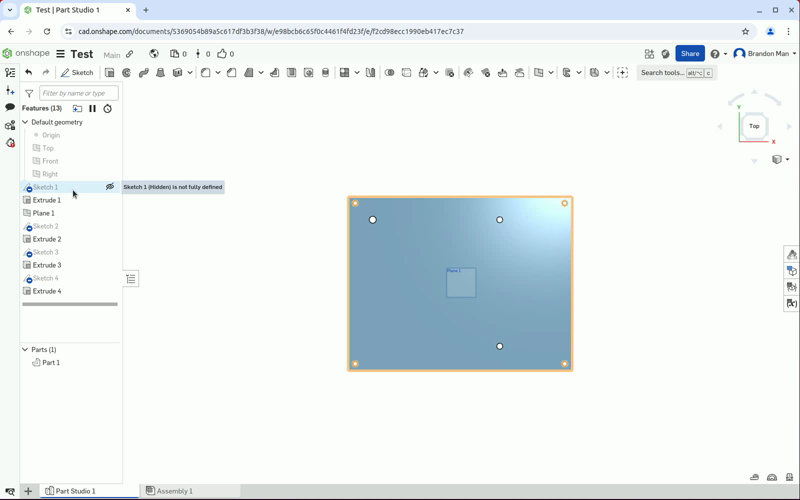
click(73, 189)
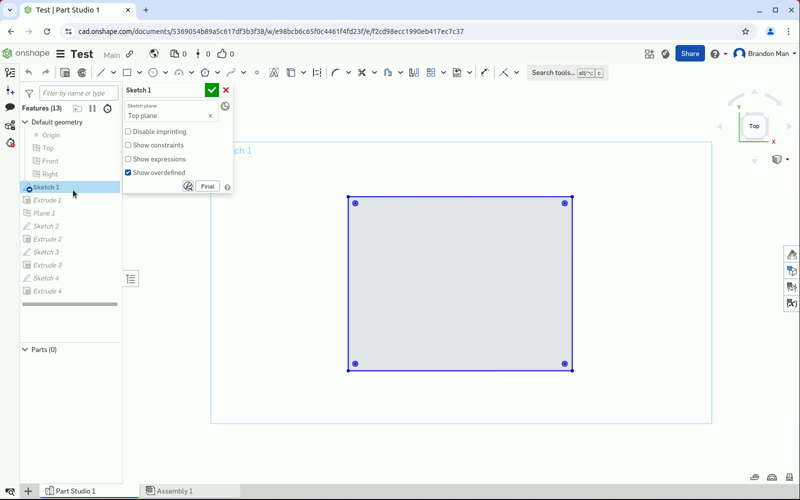
mouse_move(229, 92)
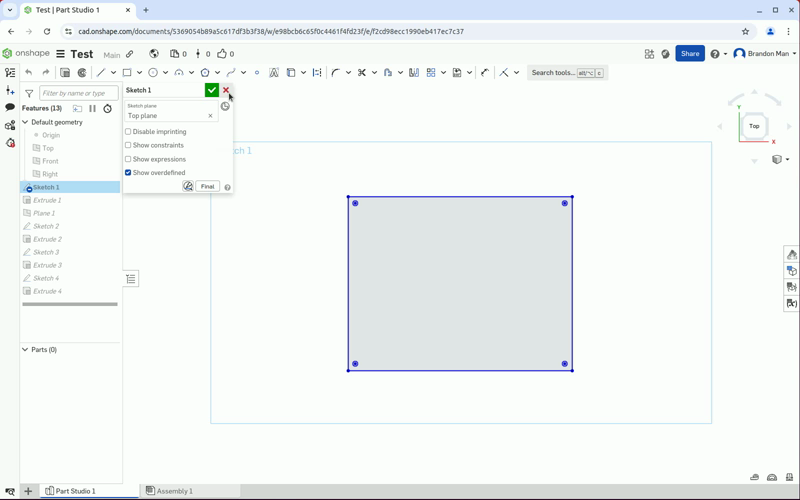
click(229, 92)
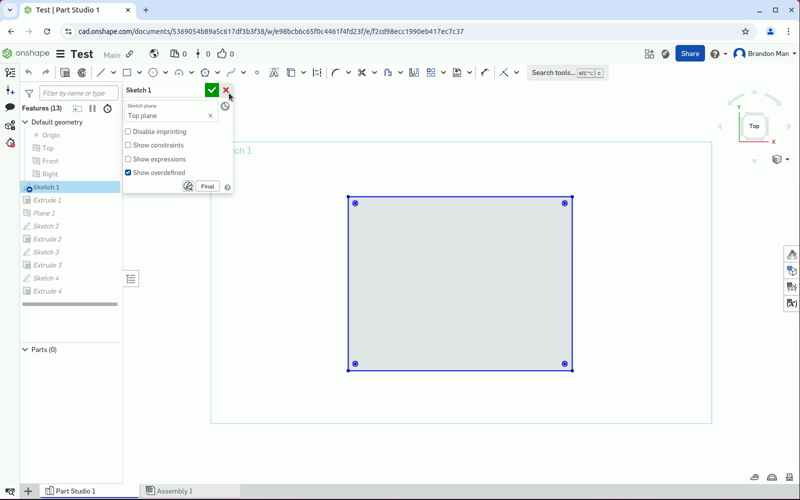
key(shift+s)
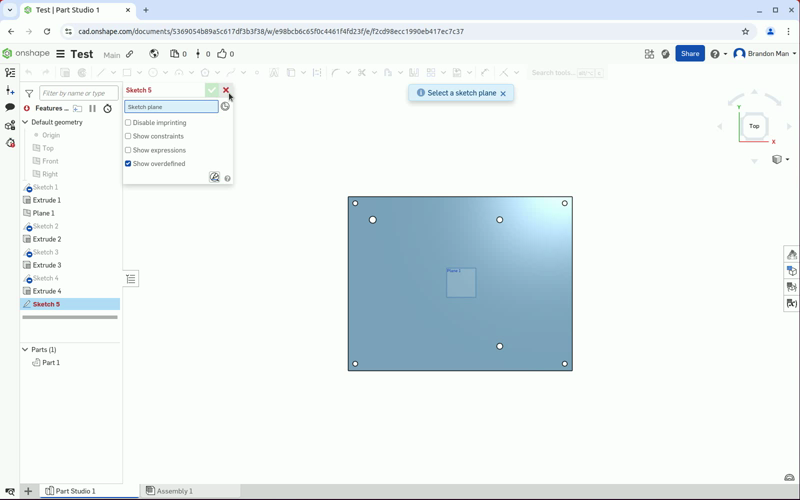
mouse_move(73, 215)
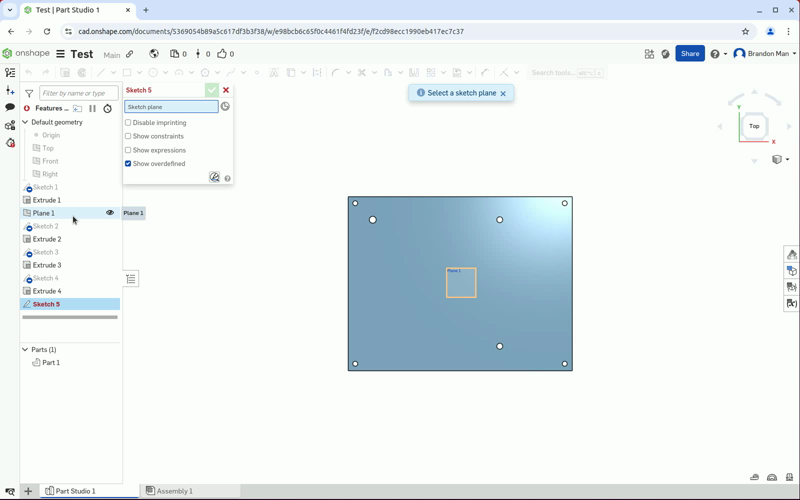
click(73, 215)
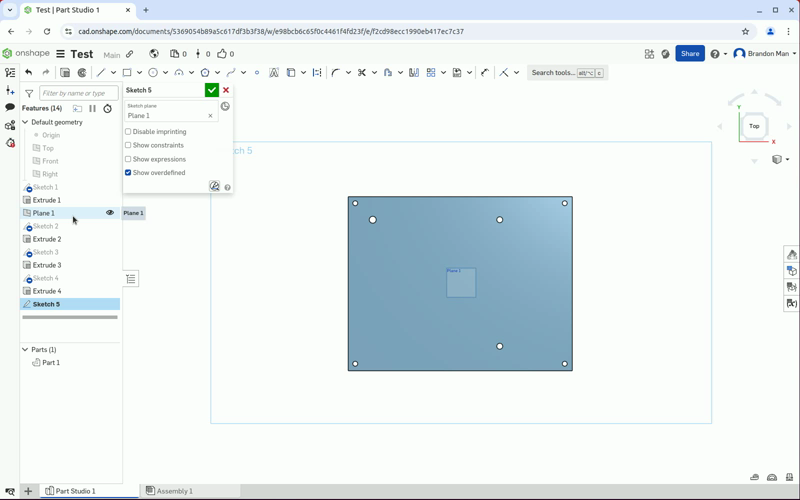
mouse_move(73, 352)
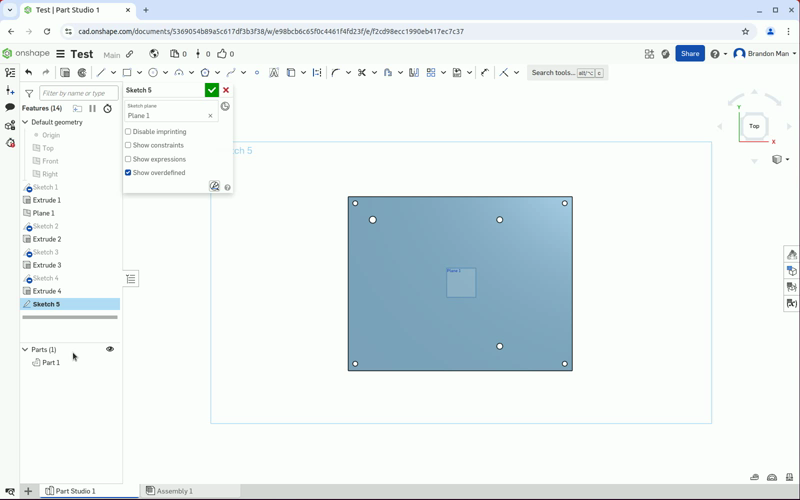
key(y)
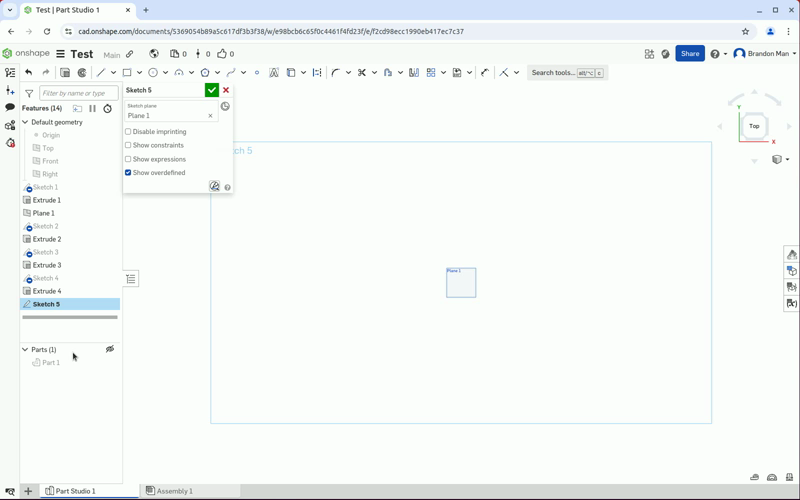
key(c)
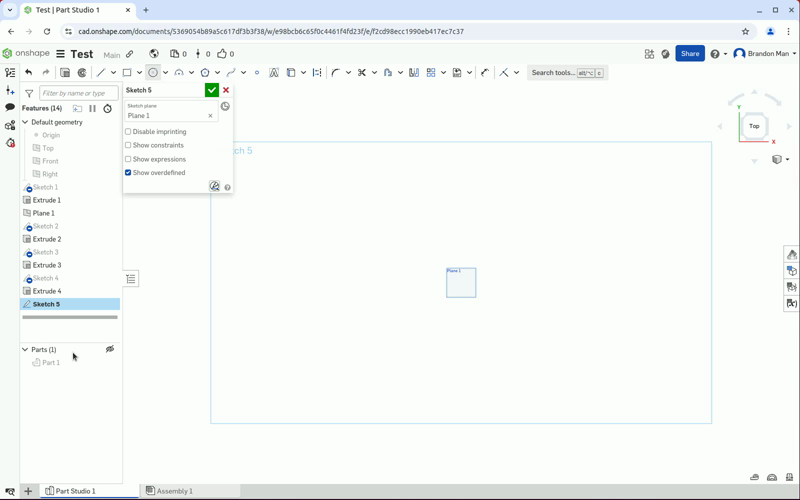
key_down(shift)
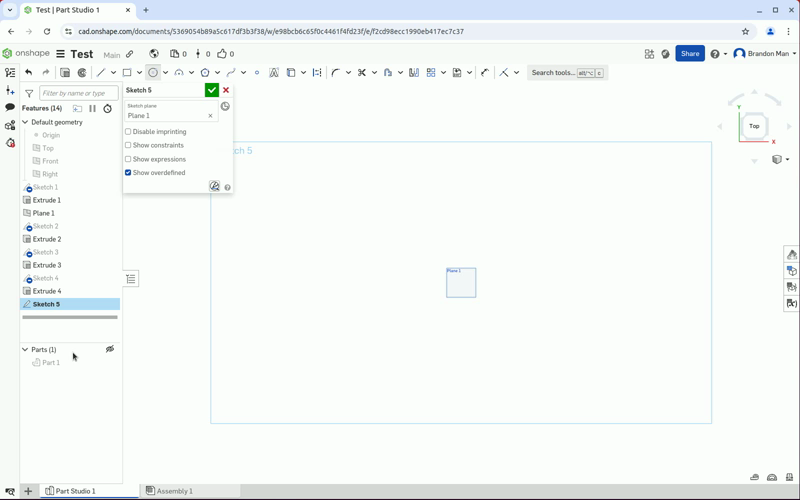
mouse_move(372, 346)
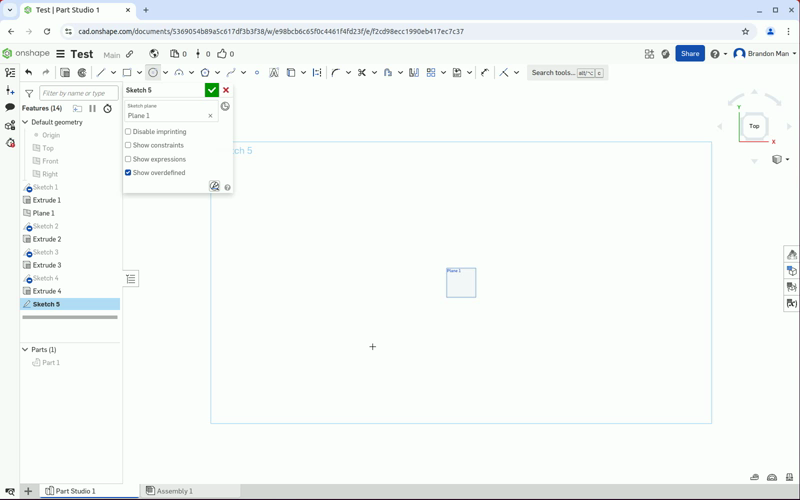
click(372, 346)
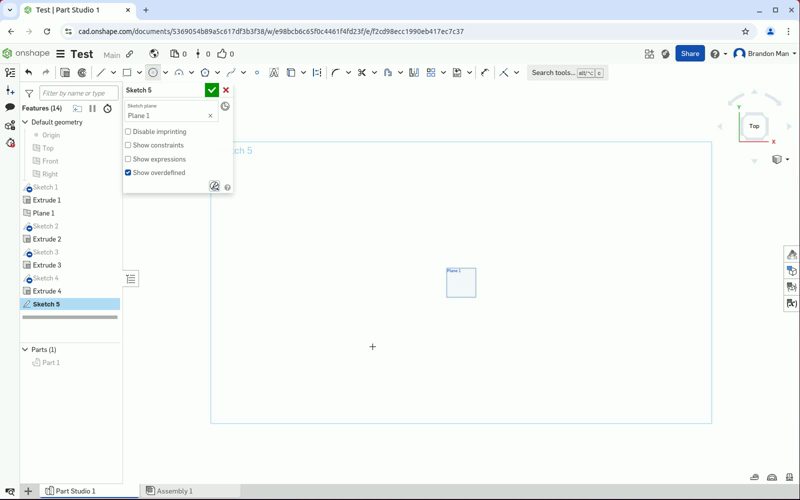
key_up(shift)
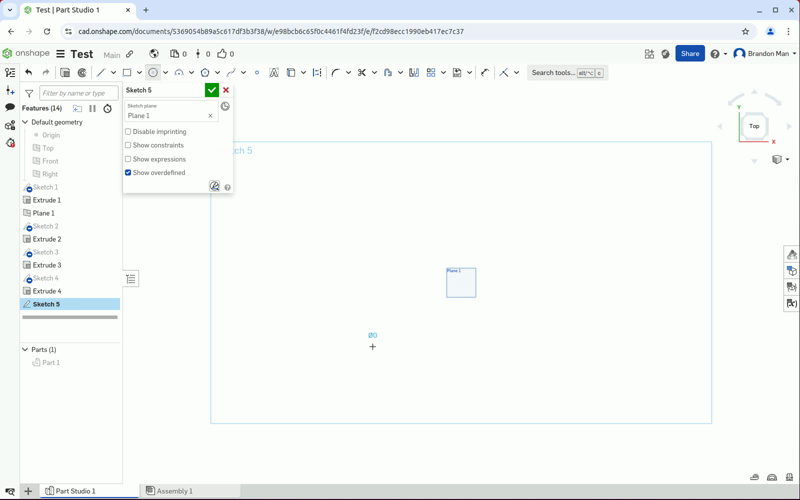
mouse_move(376, 346)
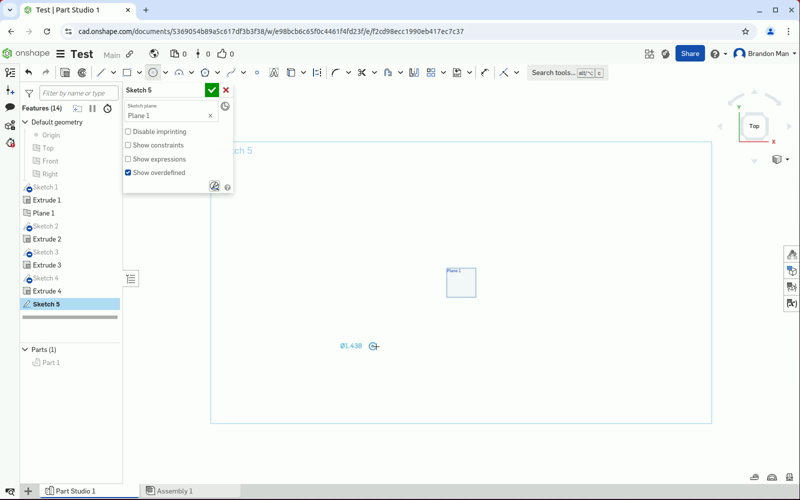
click(376, 346)
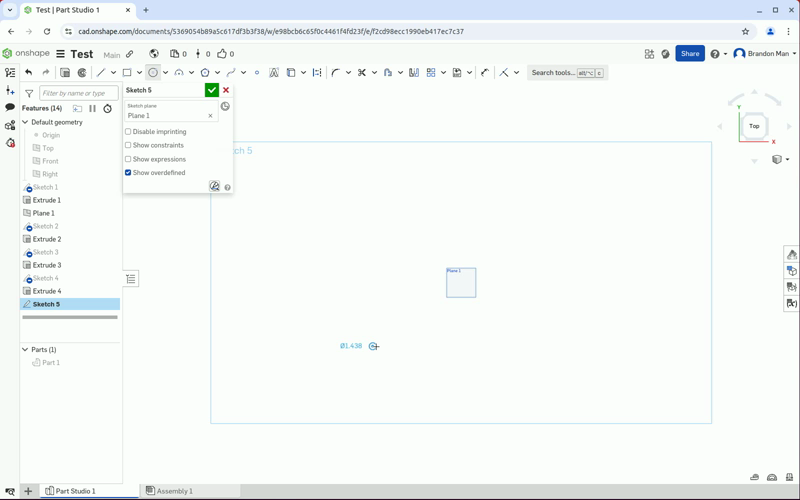
key(esc)
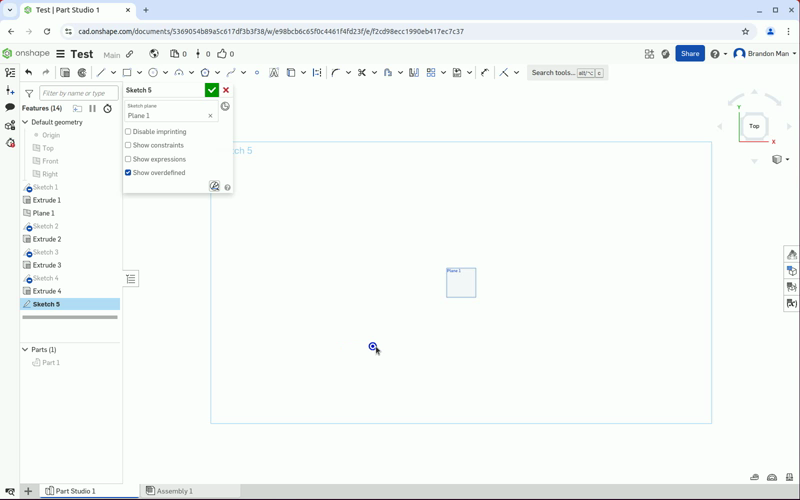
mouse_move(372, 343)
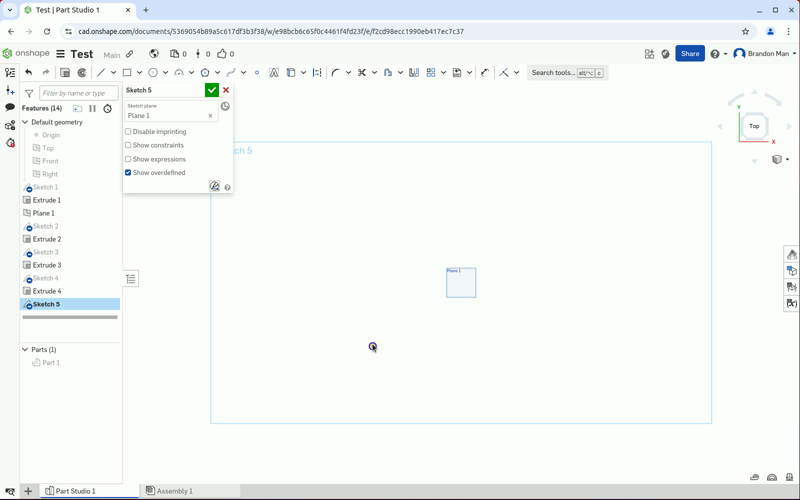
scroll(6)
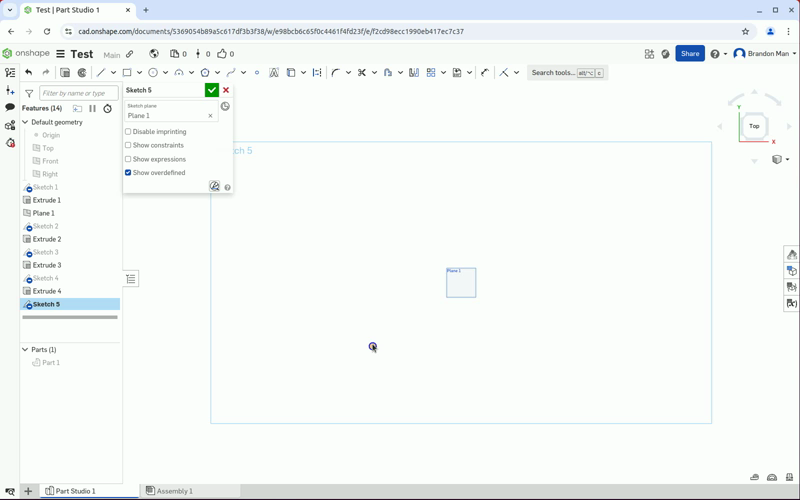
scroll(6)
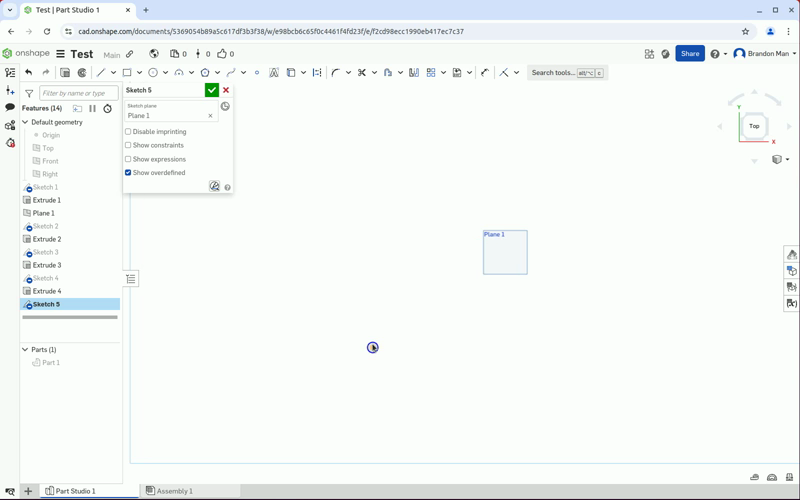
scroll(6)
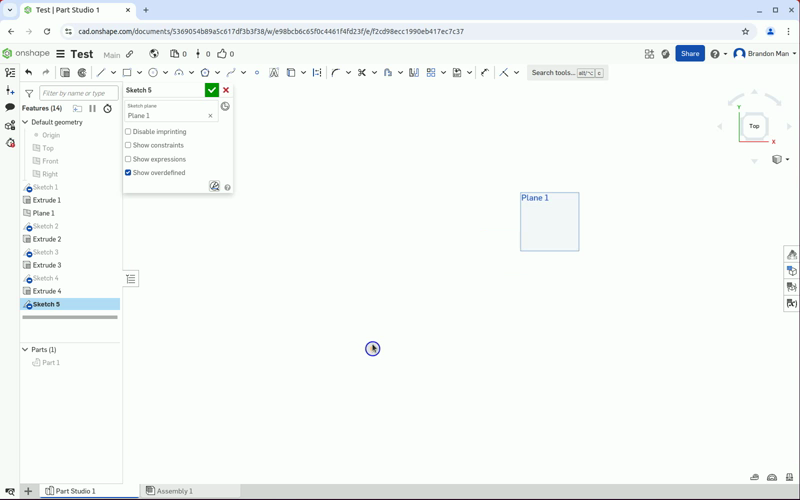
scroll(6)
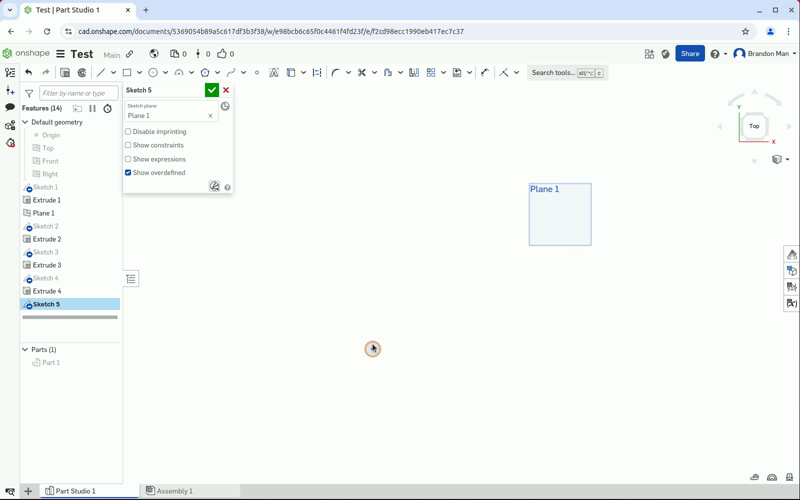
scroll(6)
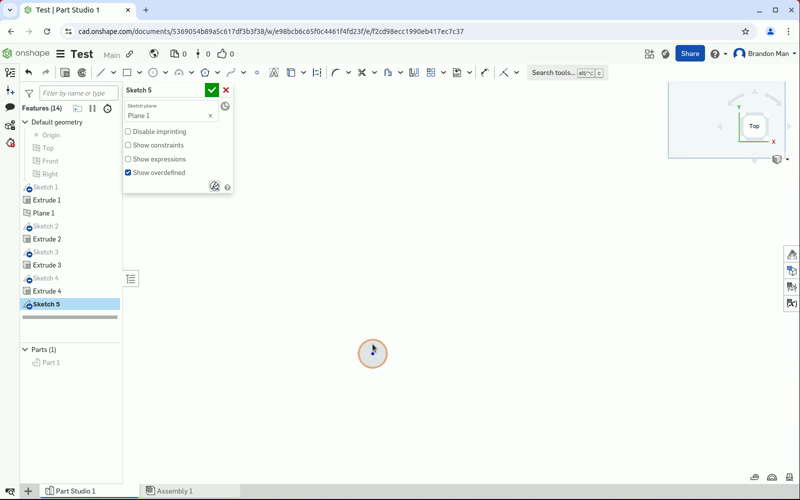
scroll(6)
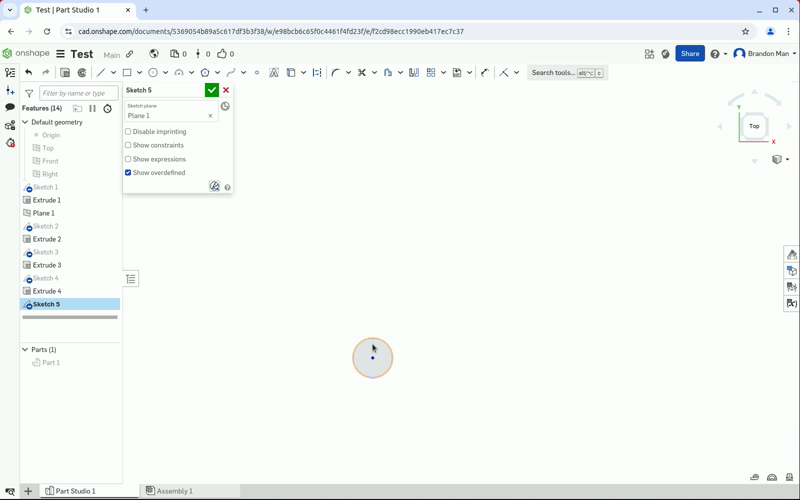
scroll(6)
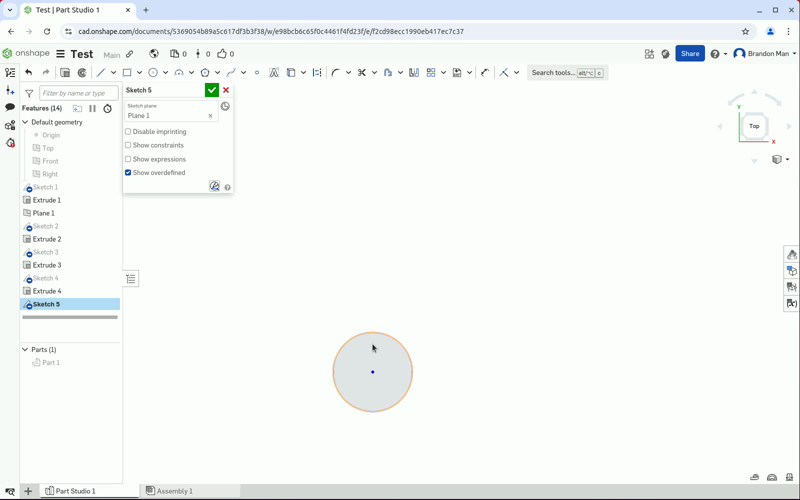
click(372, 343)
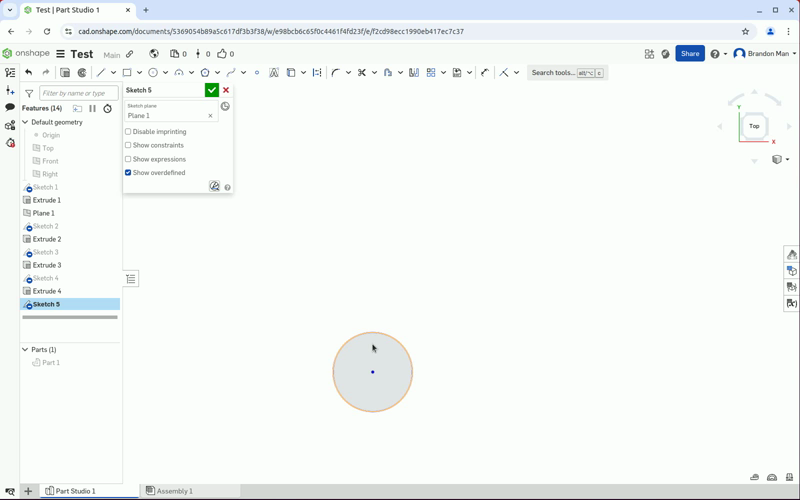
scroll(-6)
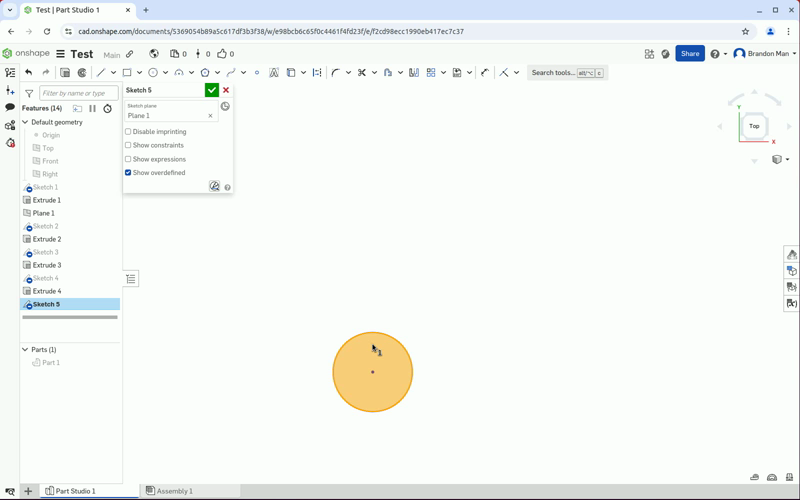
scroll(-6)
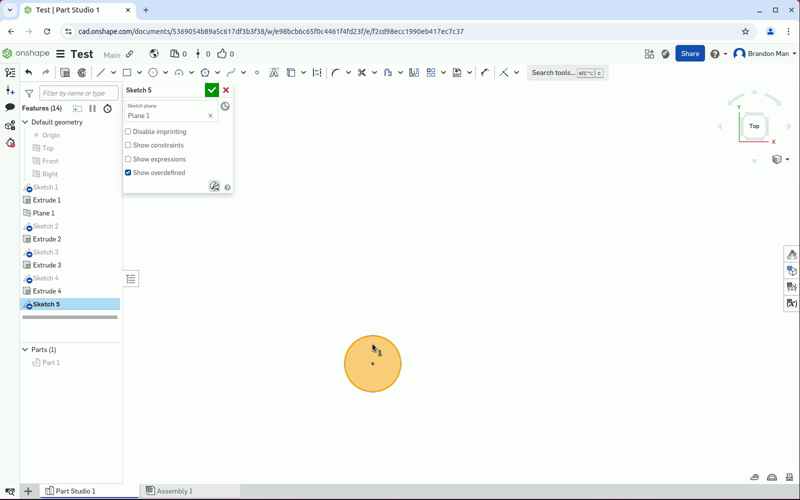
scroll(-6)
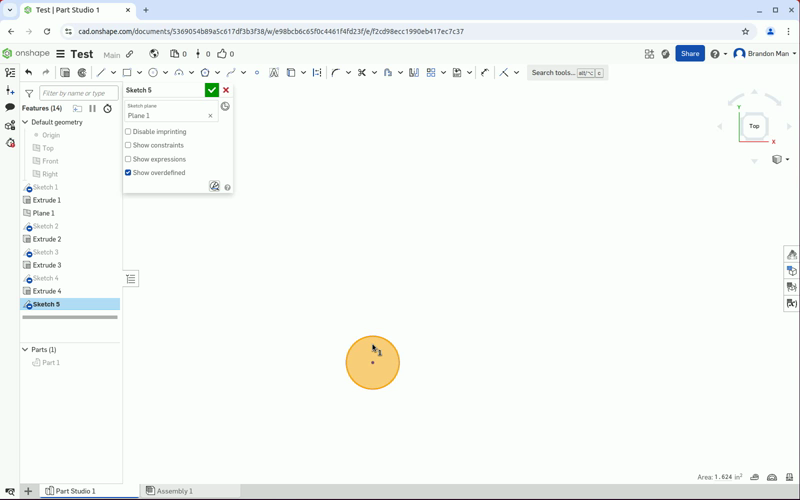
scroll(-6)
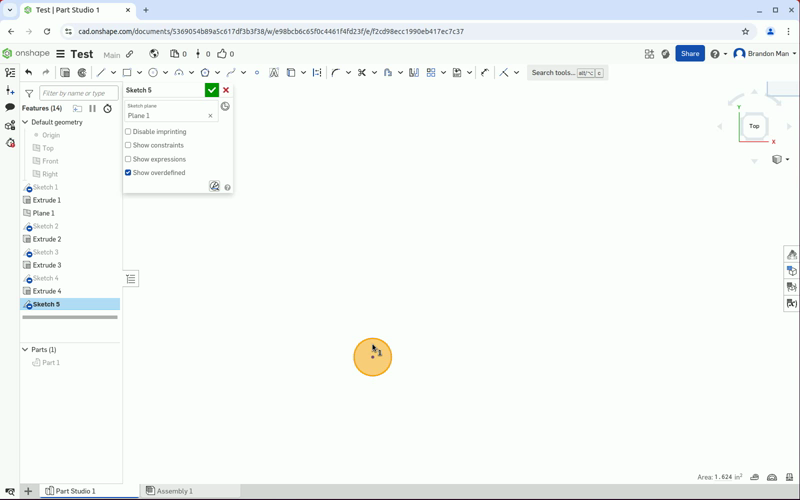
scroll(-6)
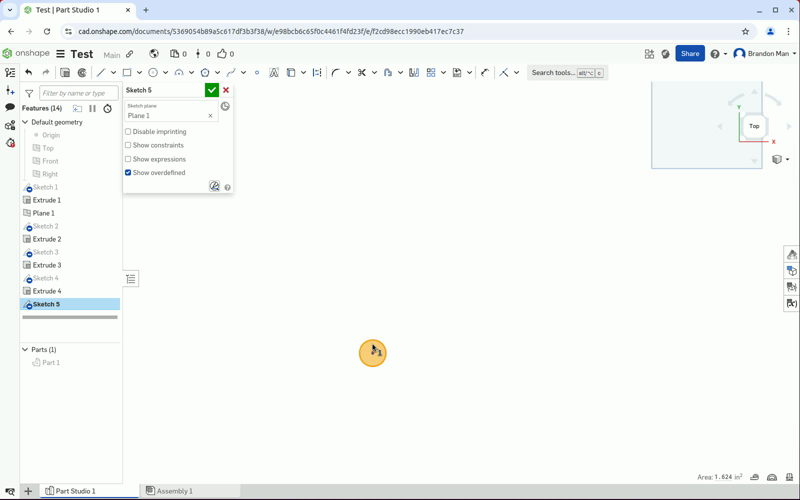
scroll(-6)
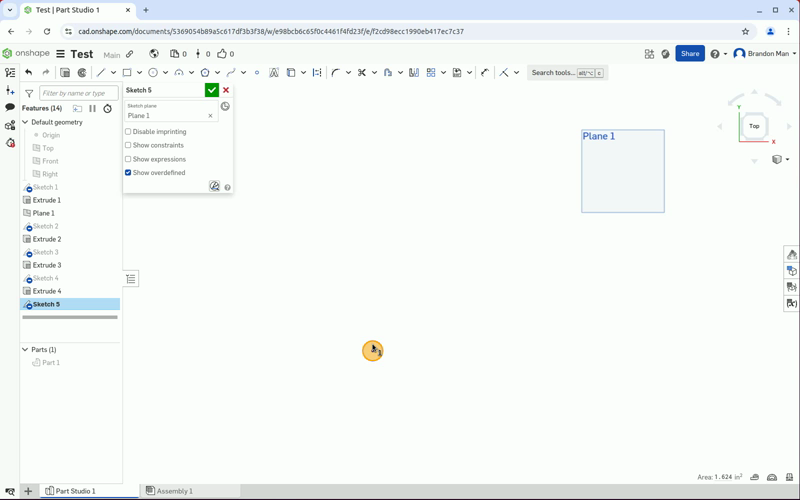
scroll(-6)
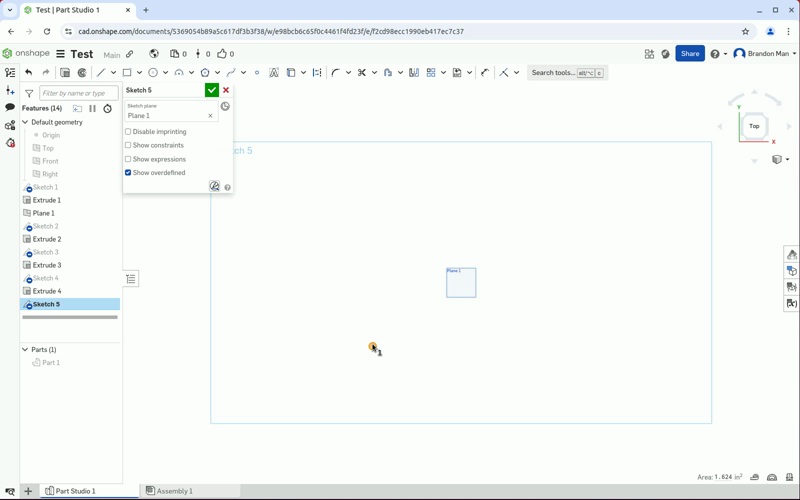
mouse_move(73, 352)
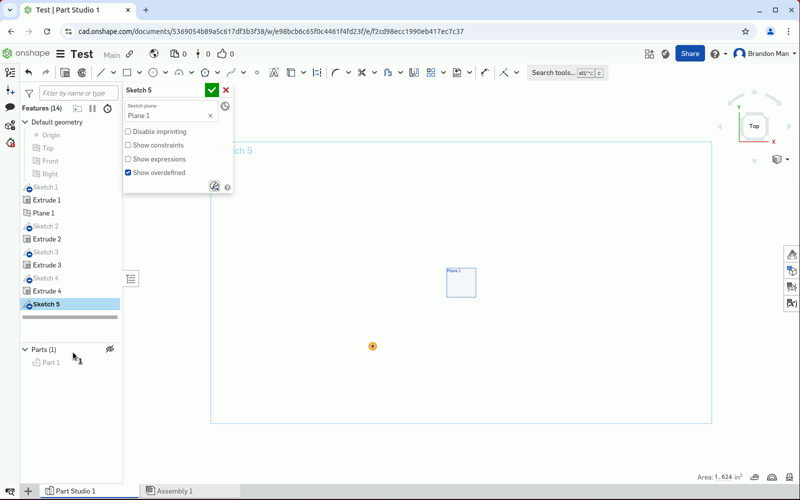
key(shift+y)
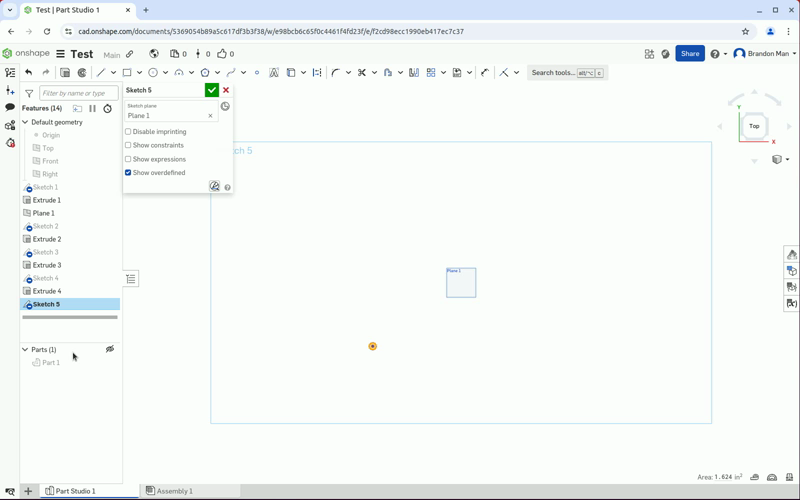
key(shift+e)
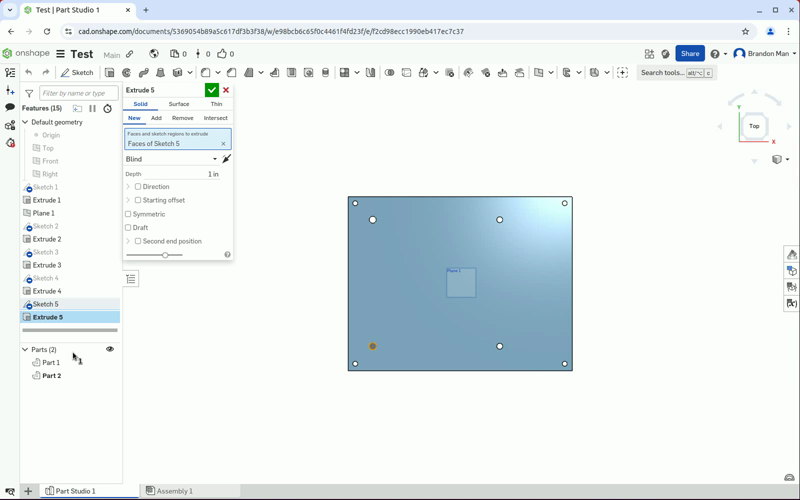
mouse_move(143, 106)
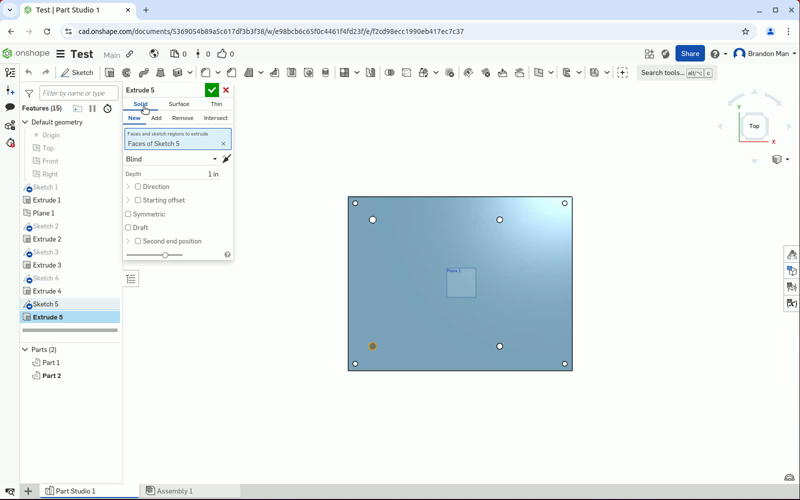
click(143, 106)
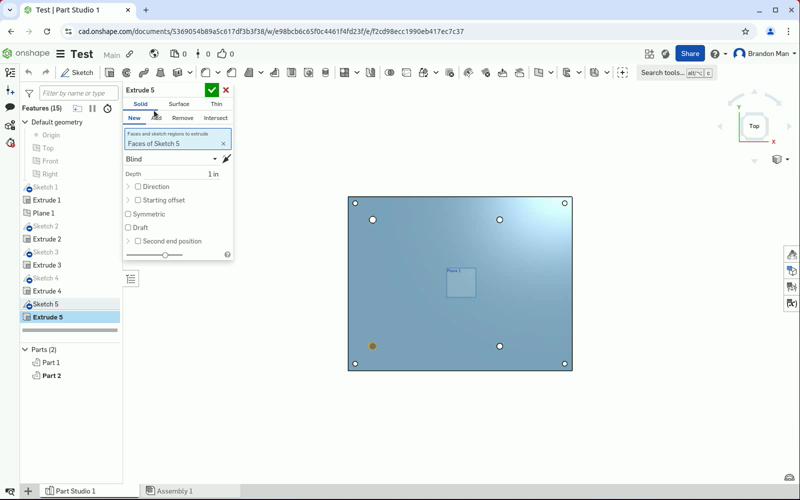
mouse_move(186, 120)
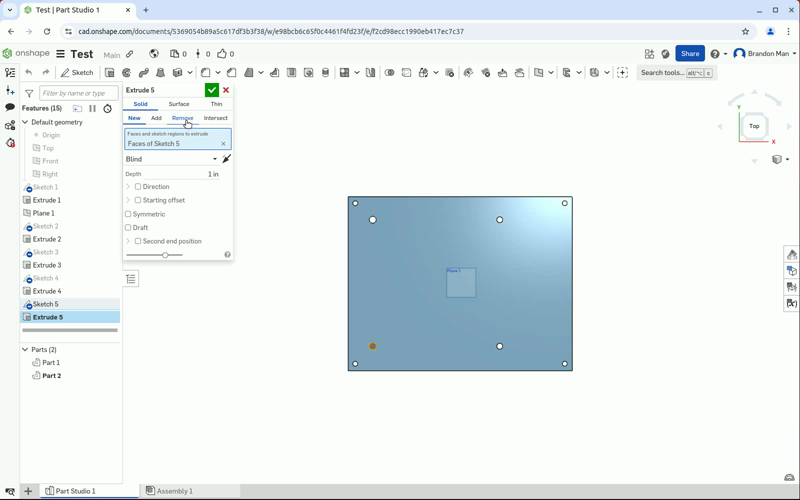
click(186, 120)
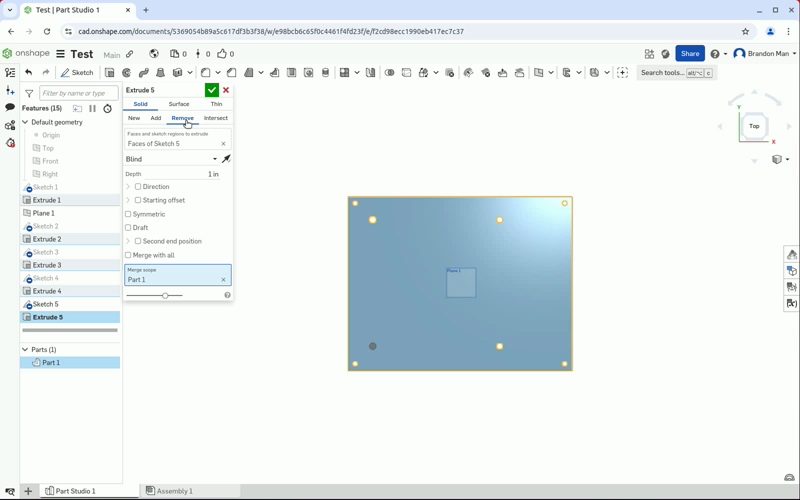
key(tab, 4)
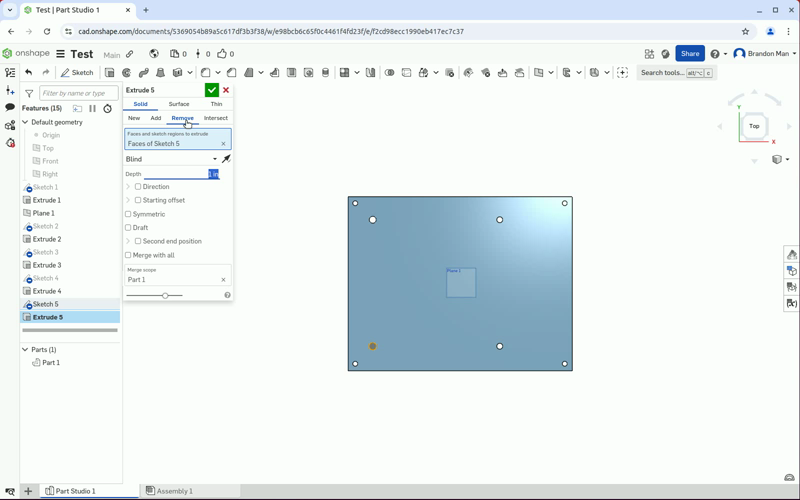
text(16.368)
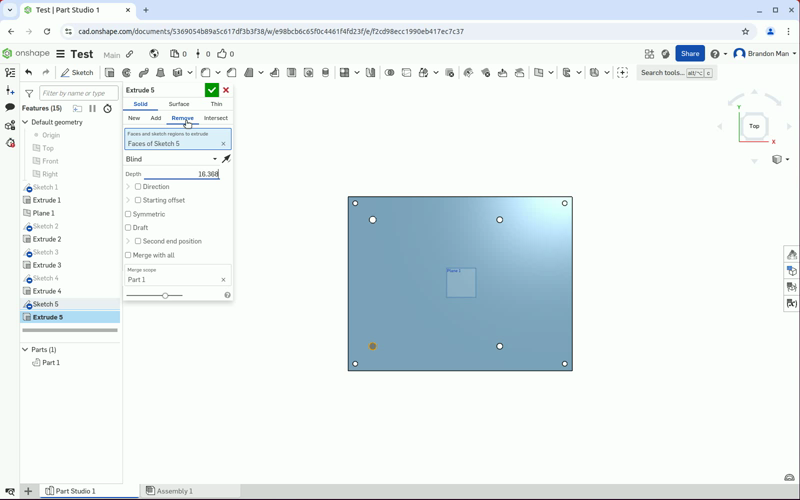
key(tab, 6)
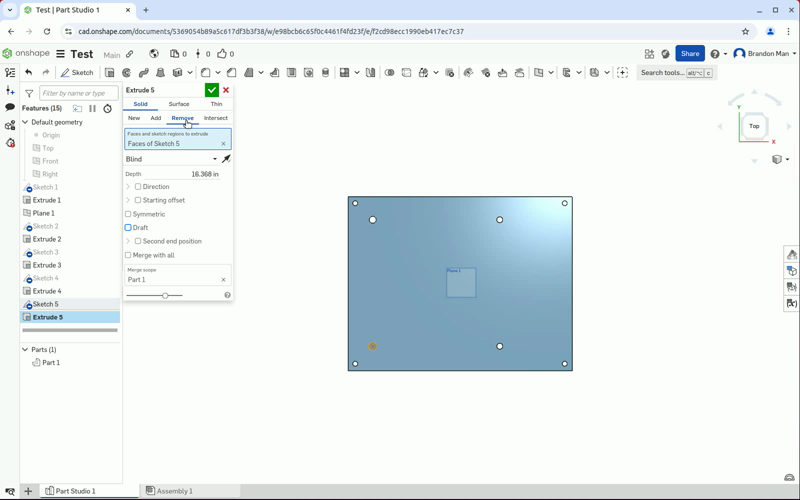
key(space)
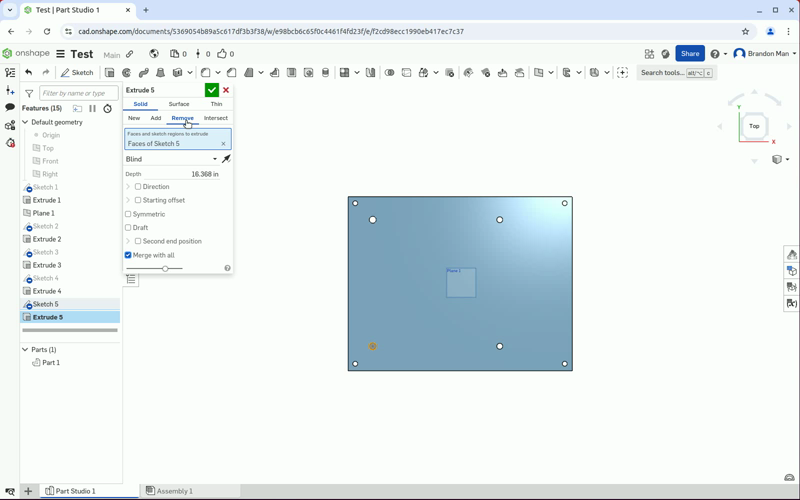
key(enter)
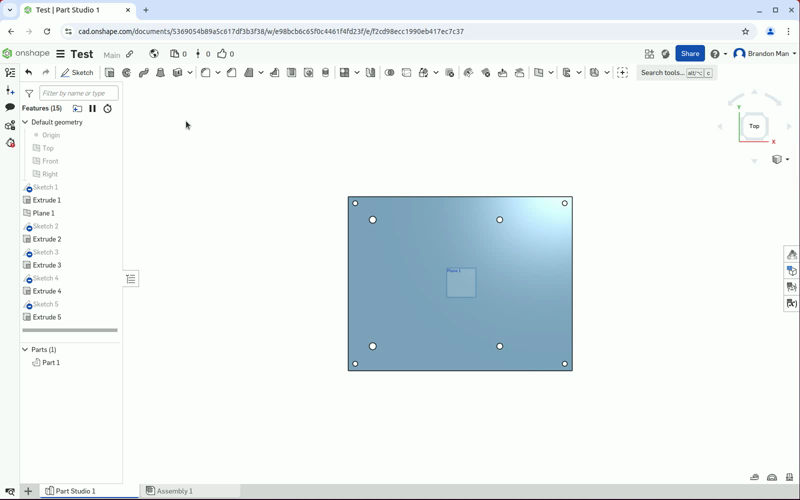
key(shift+h)
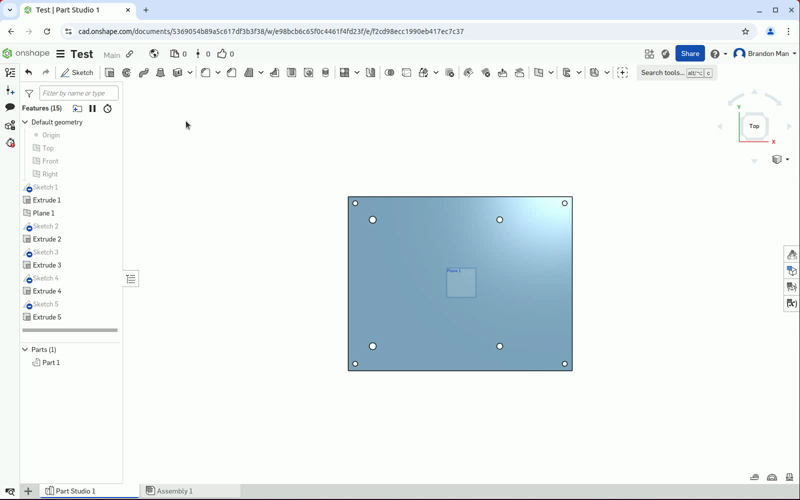
key(shift+h)
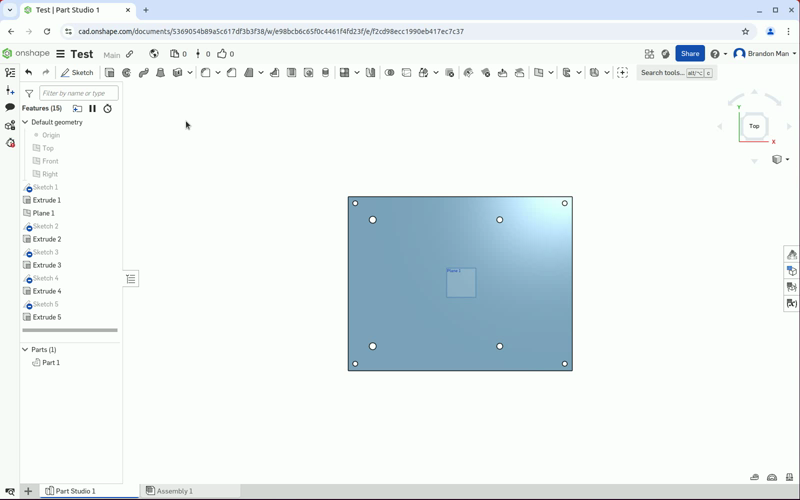
mouse_move(73, 189)
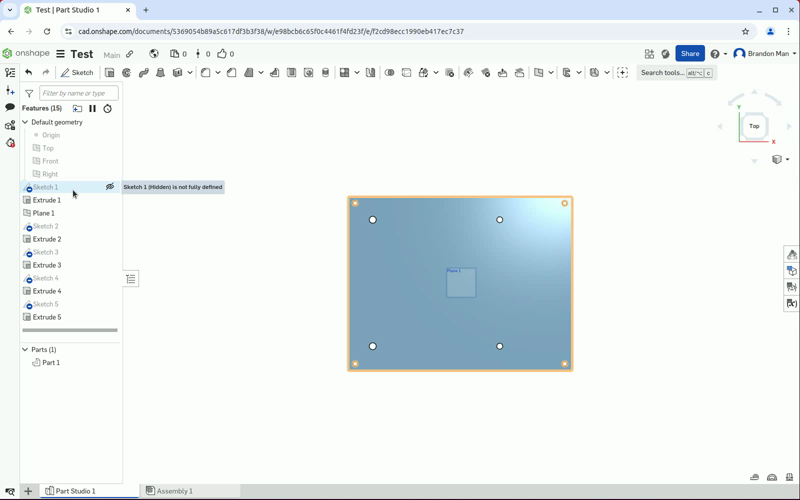
click(73, 189)
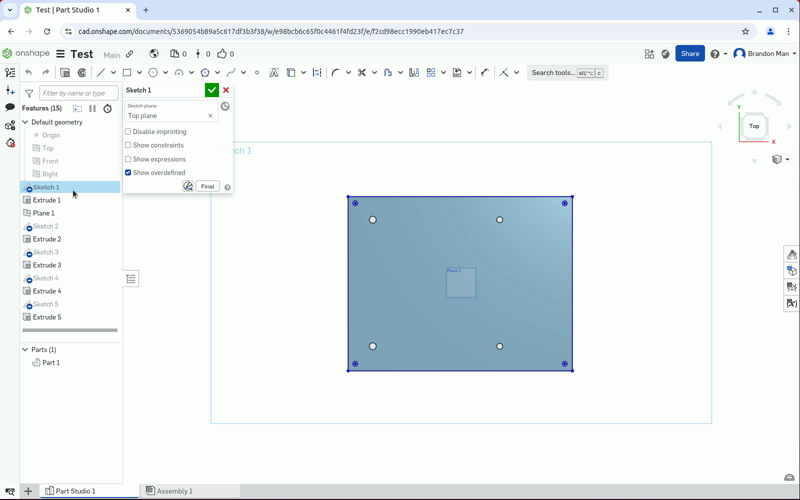
mouse_move(229, 92)
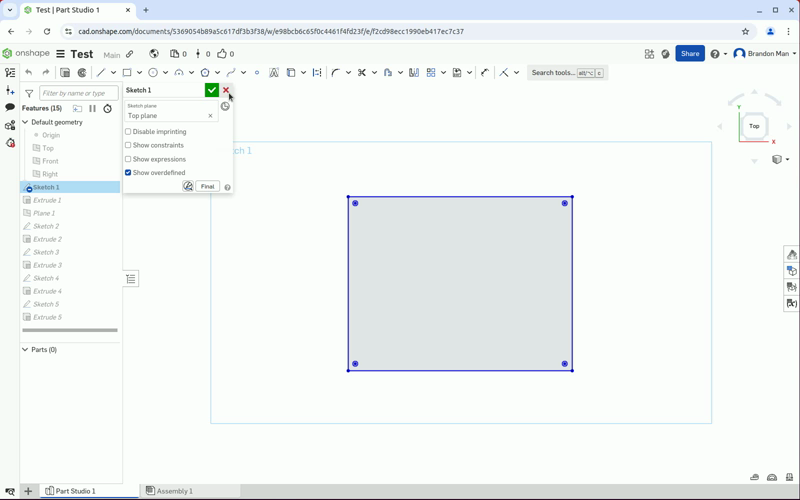
click(229, 92)
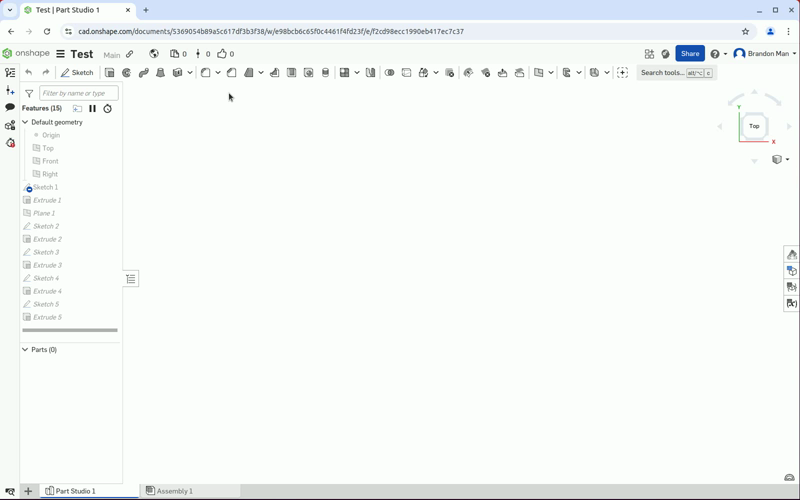
key(shift+s)
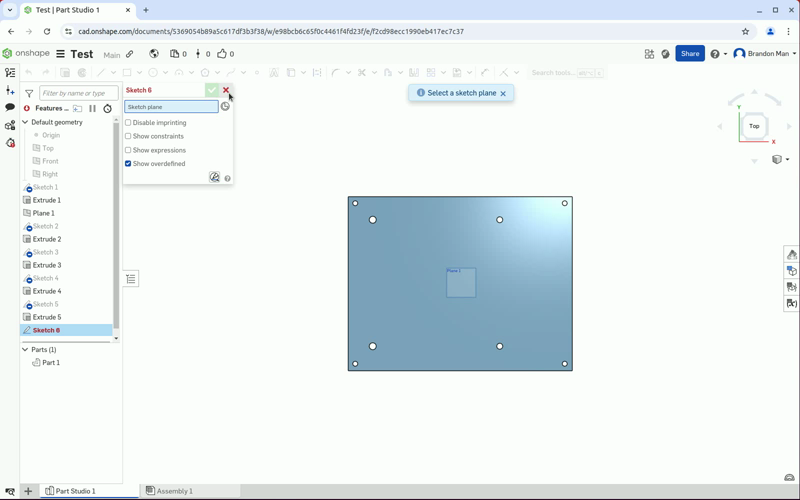
mouse_move(69, 215)
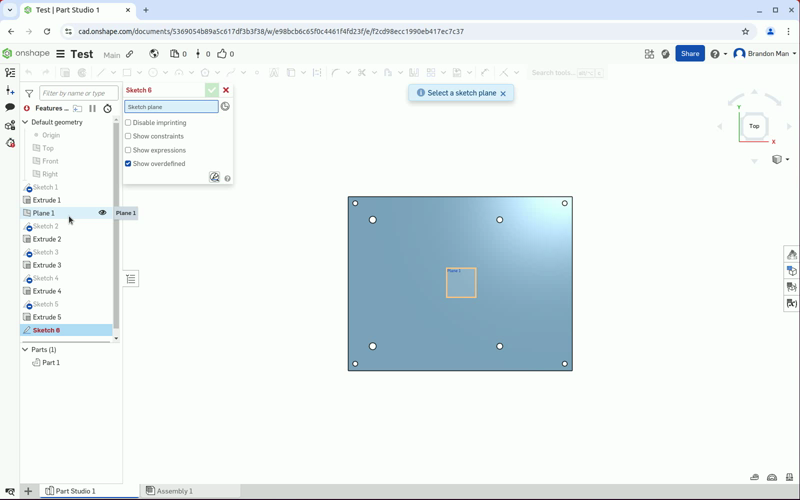
click(69, 215)
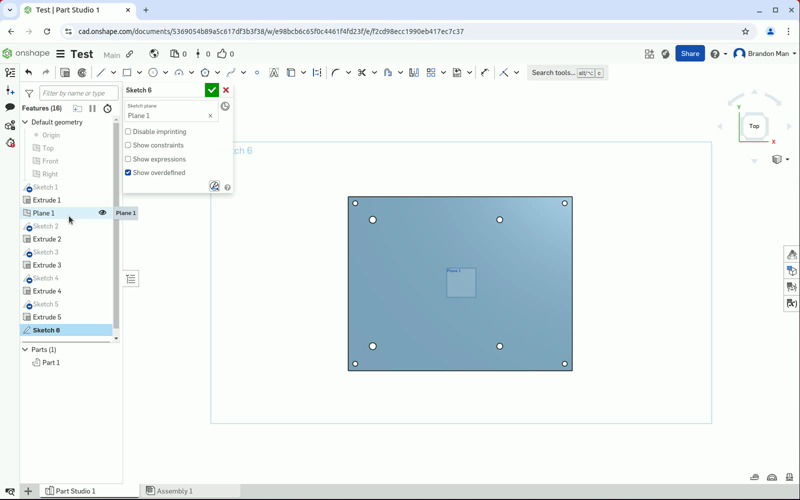
mouse_move(73, 352)
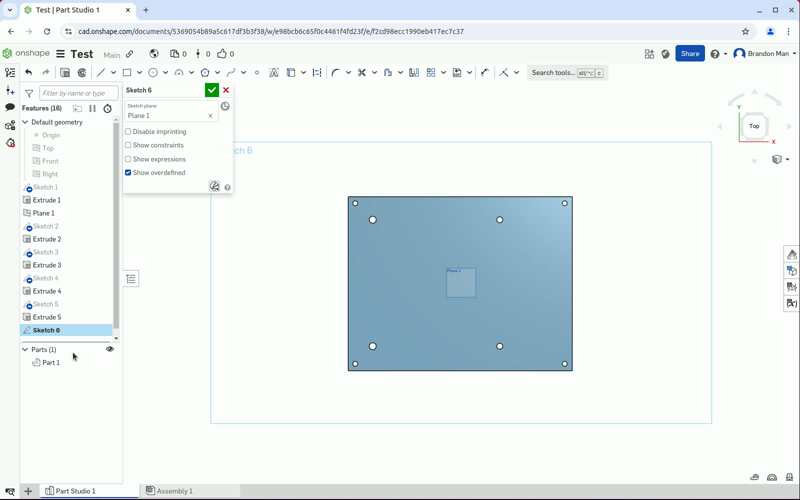
key(y)
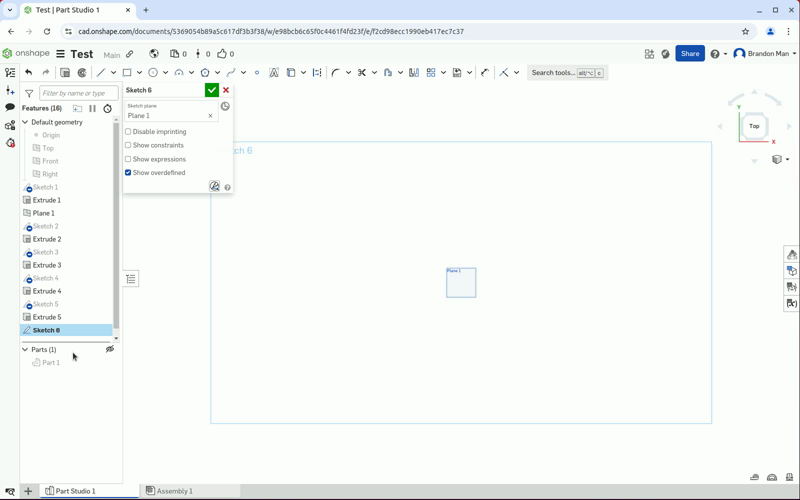
key(l)
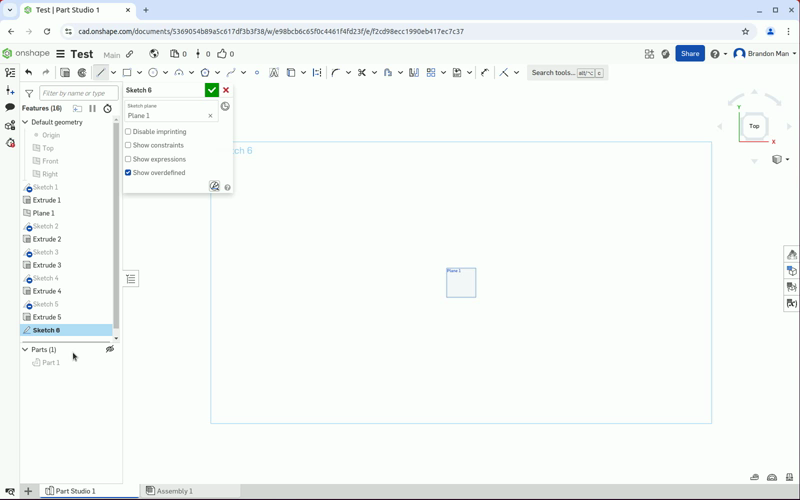
key_down(shift)
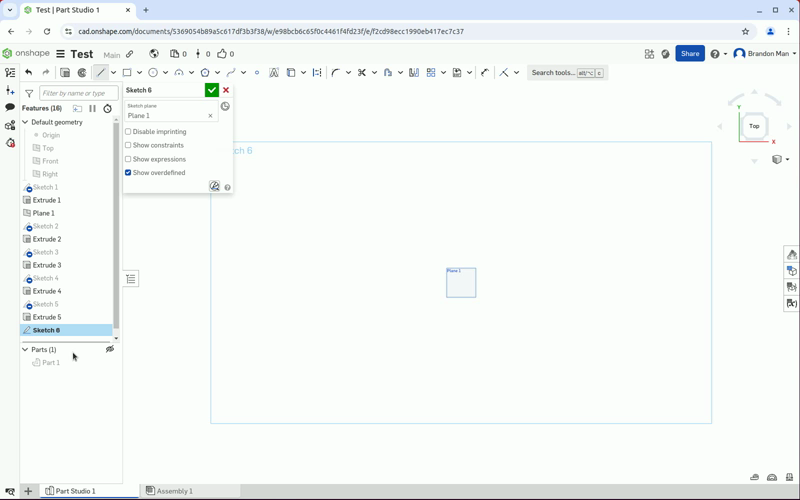
mouse_move(371, 340)
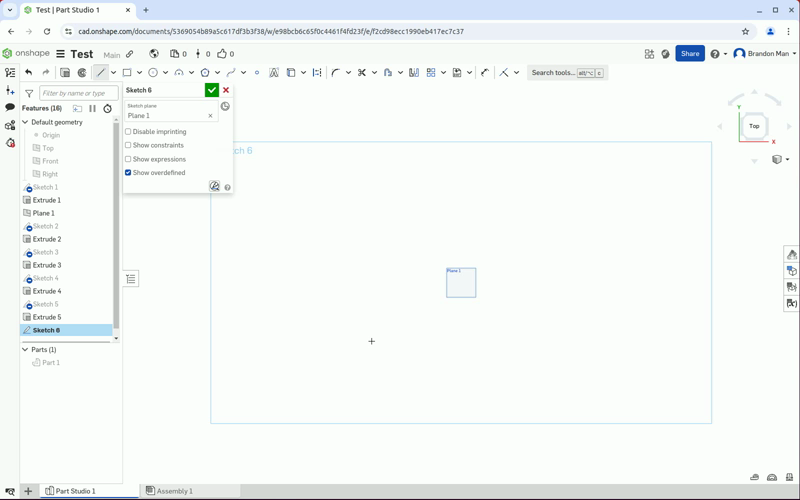
click(371, 340)
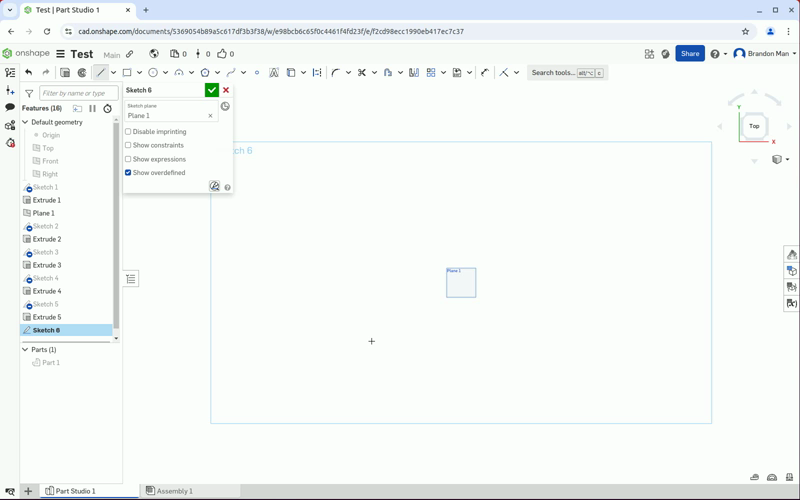
key_up(shift)
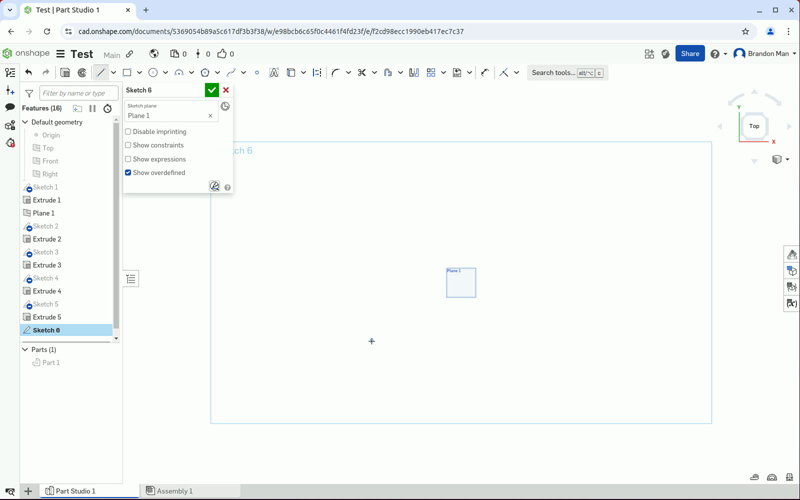
key_down(shift)
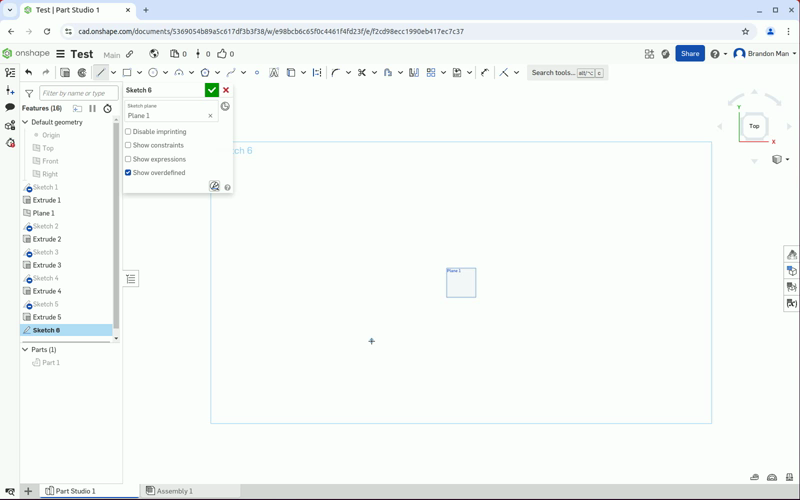
mouse_move(498, 340)
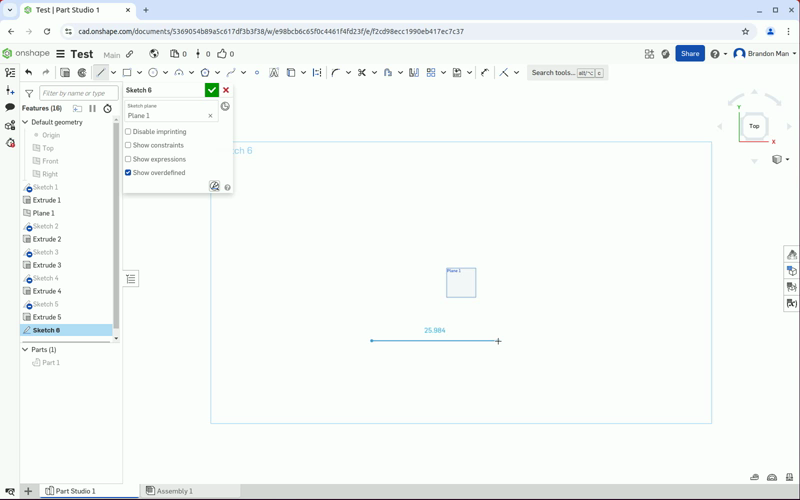
click(498, 340)
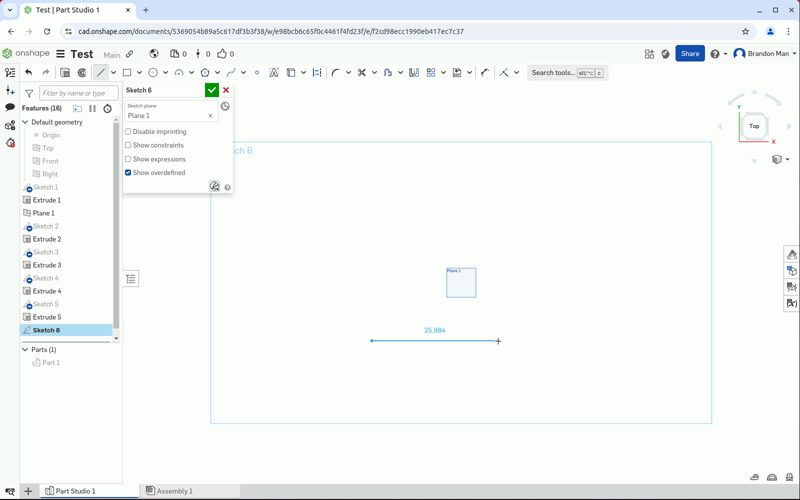
key_up(shift)
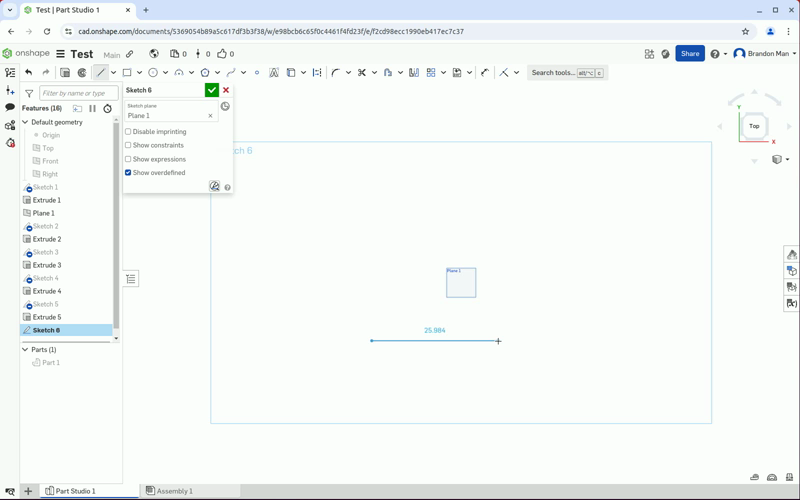
key_down(shift)
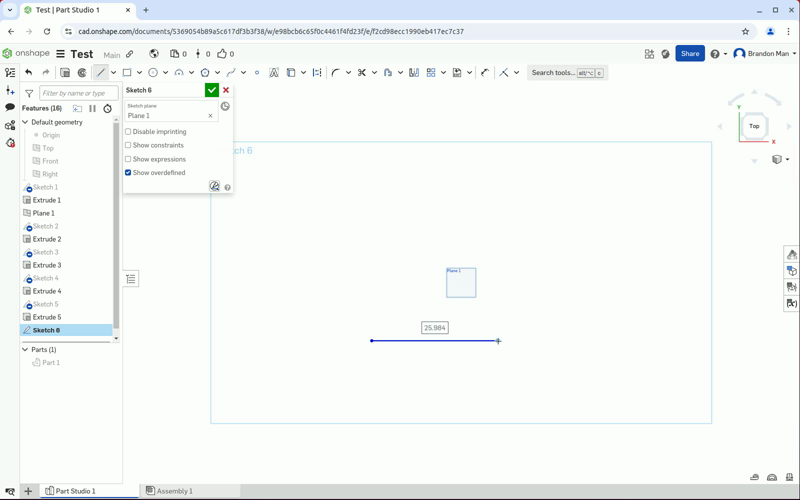
mouse_move(498, 225)
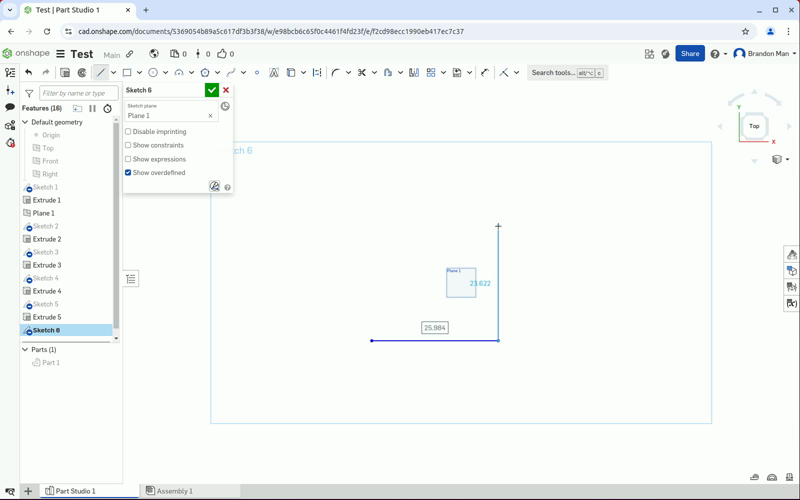
click(498, 225)
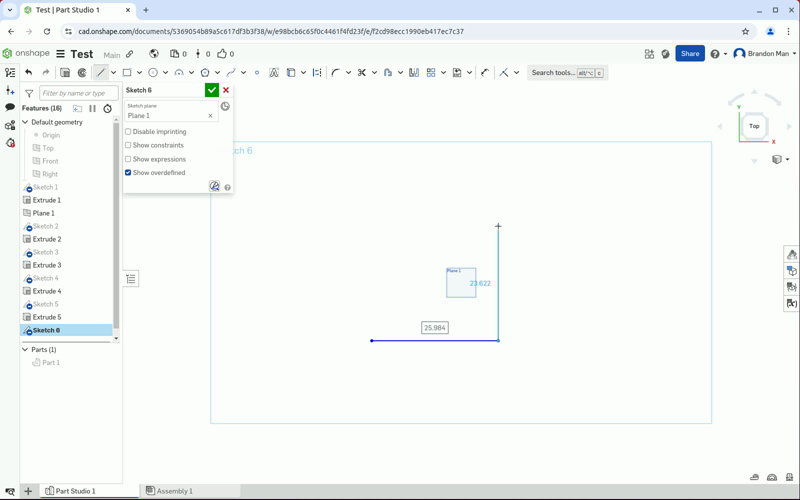
key_up(shift)
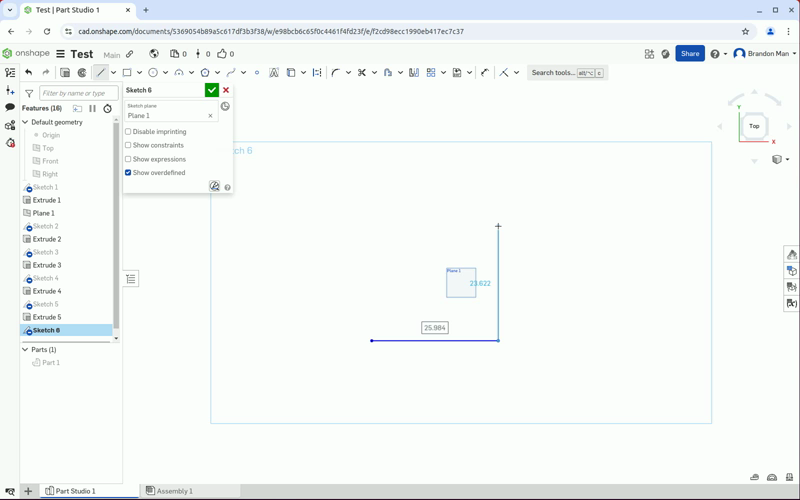
key_down(shift)
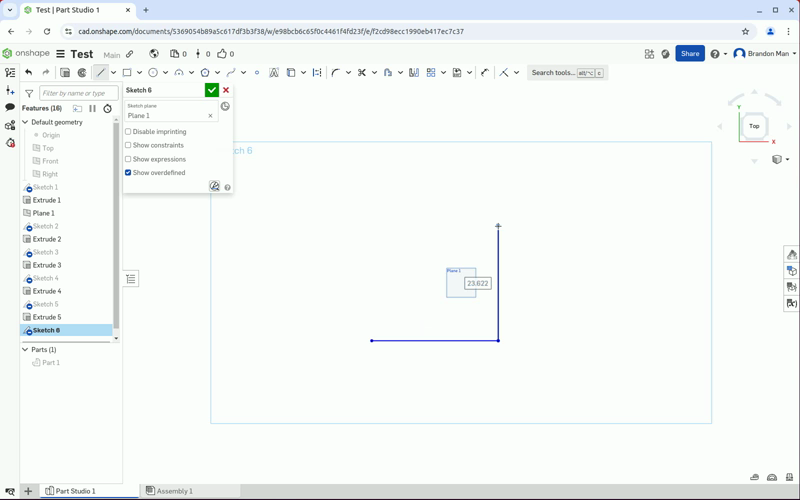
mouse_move(371, 225)
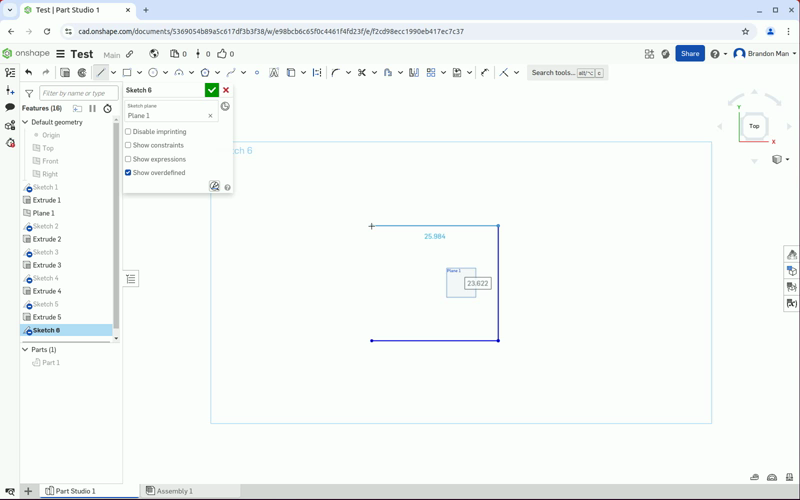
click(371, 225)
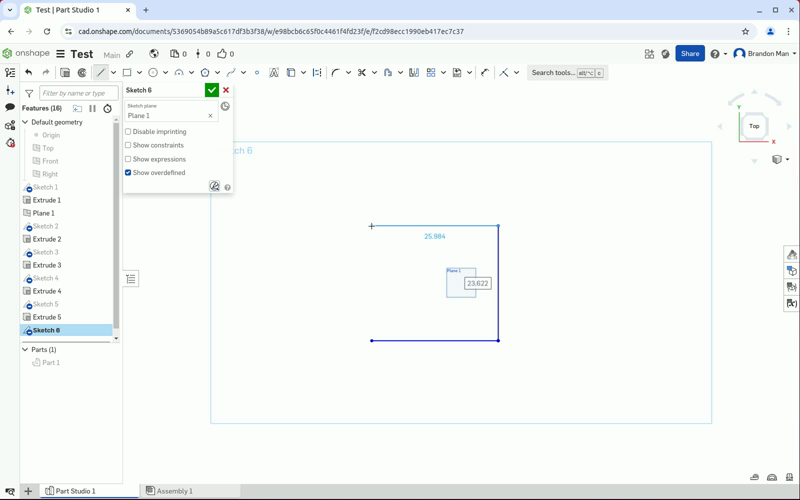
key_up(shift)
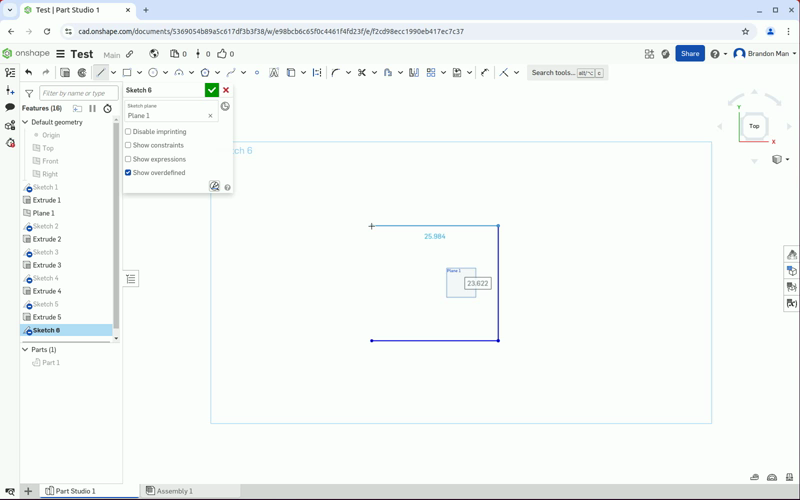
key_down(shift)
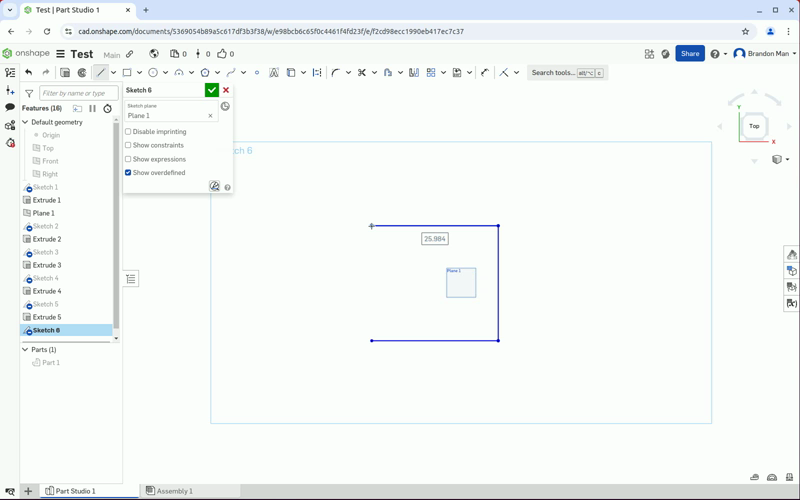
mouse_move(371, 340)
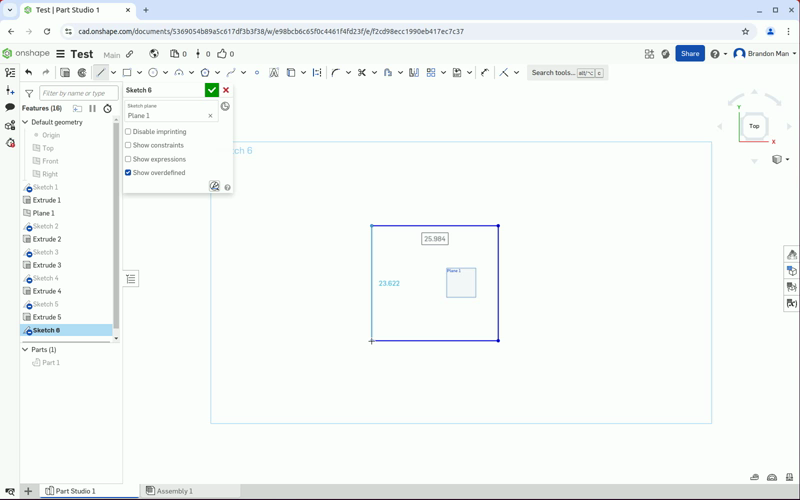
key_up(shift)
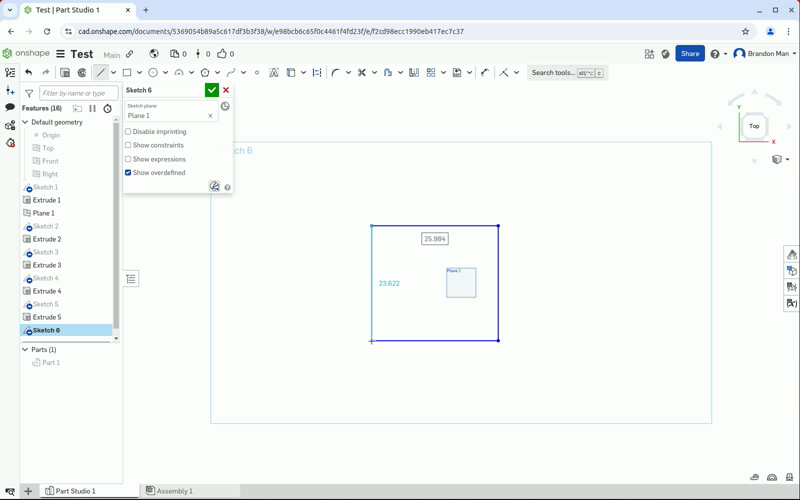
click(371, 340)
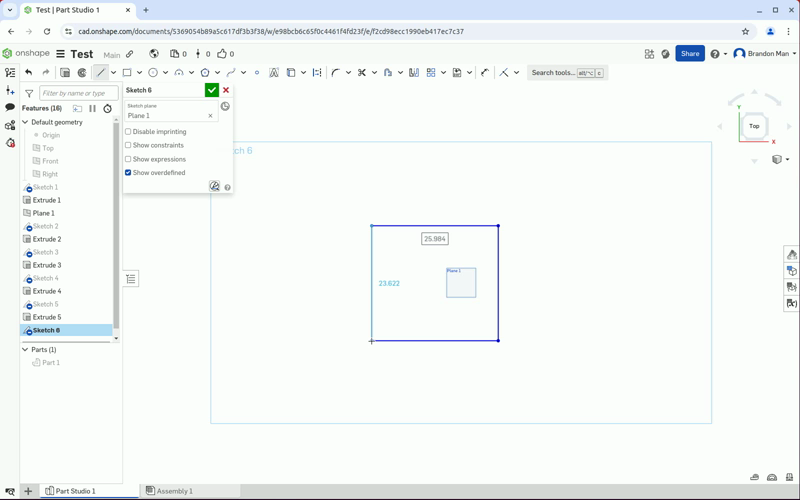
key(esc)
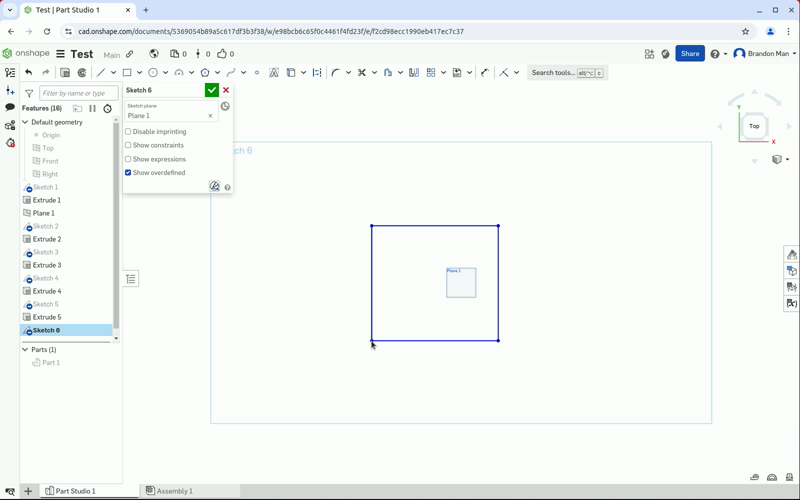
mouse_move(390, 303)
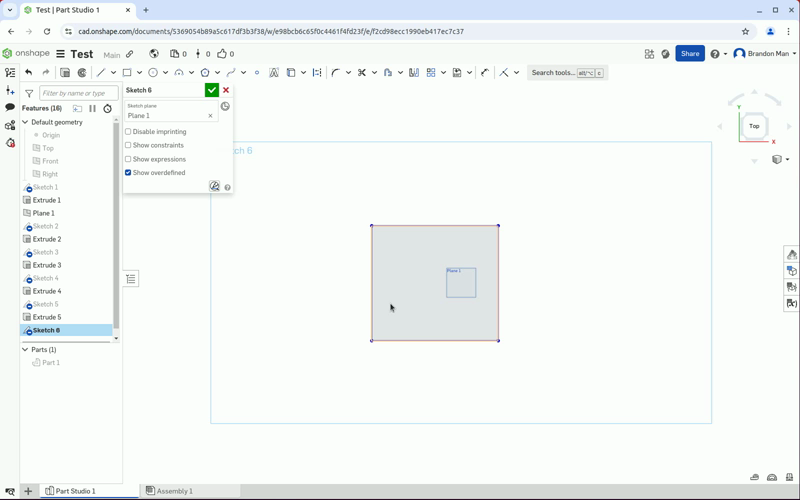
click(390, 303)
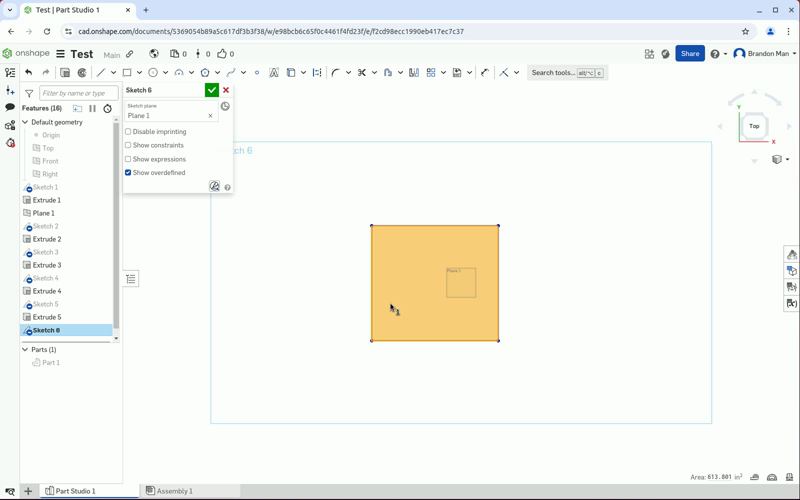
mouse_move(73, 352)
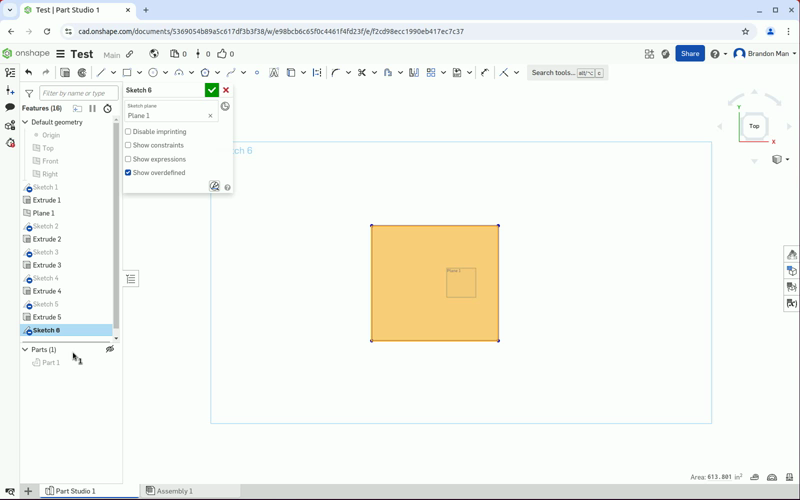
key(shift+y)
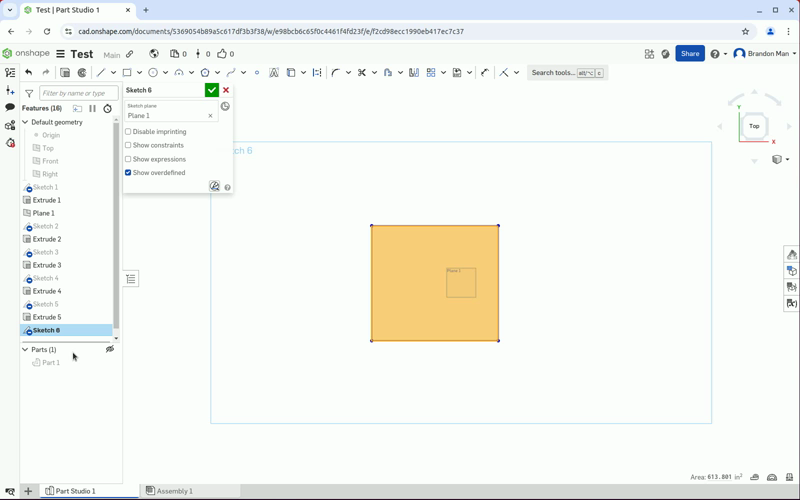
key(shift+e)
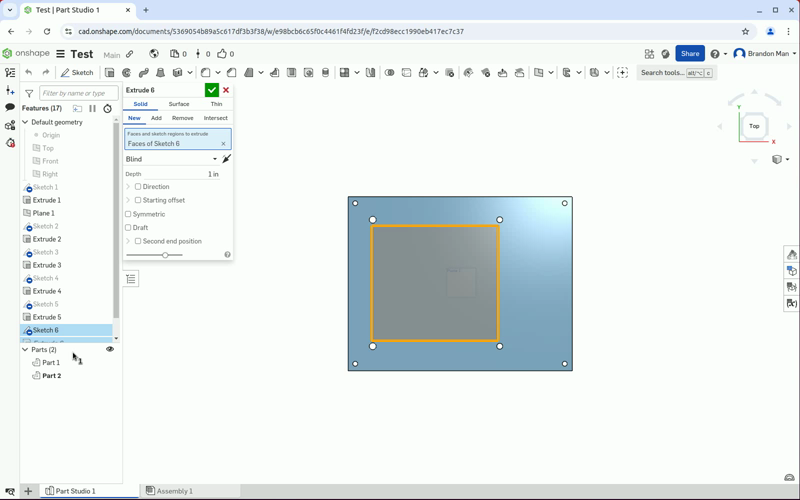
mouse_move(143, 106)
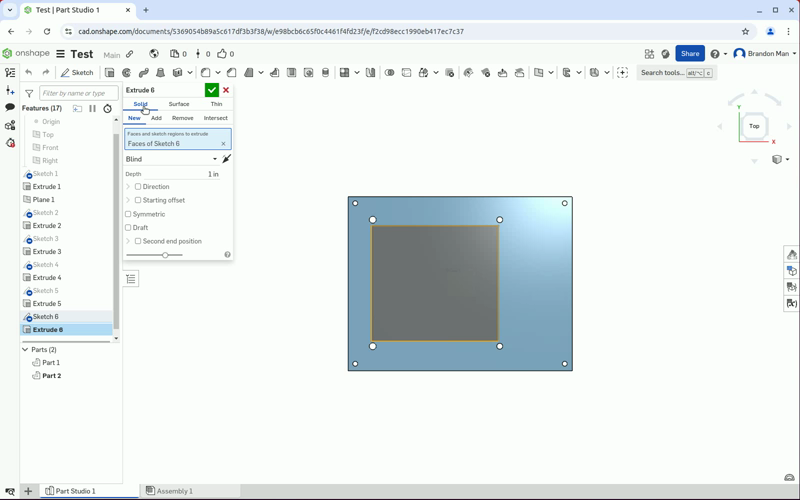
click(143, 106)
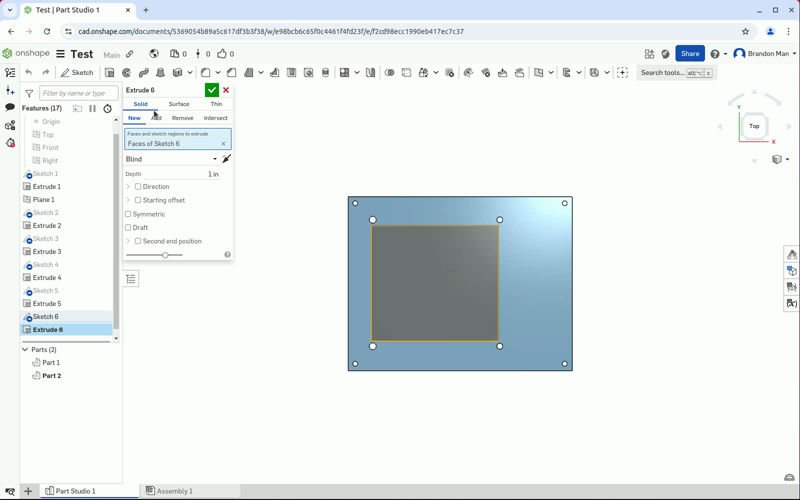
mouse_move(186, 120)
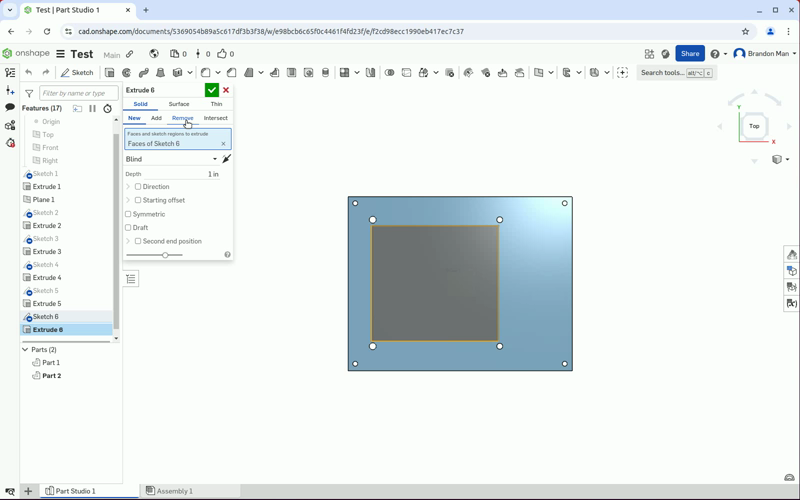
click(186, 120)
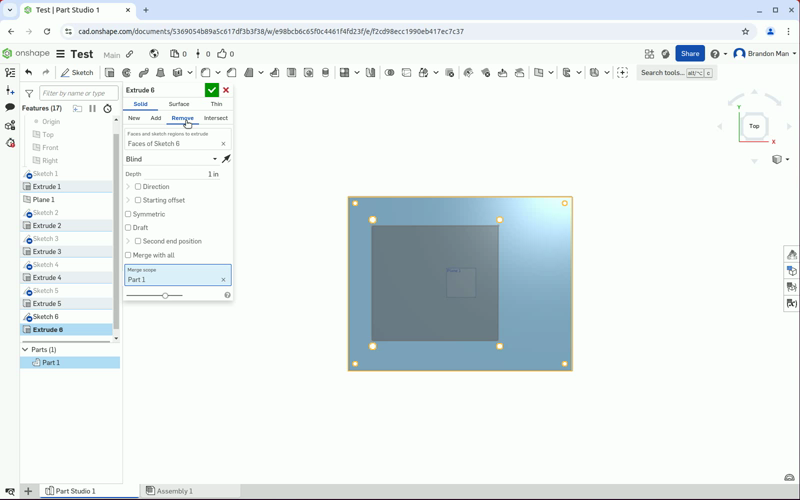
key(tab, 4)
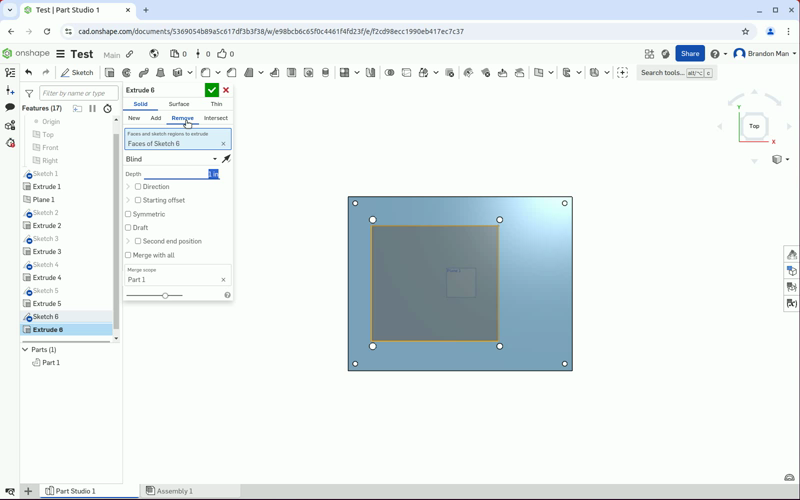
text(16.368)
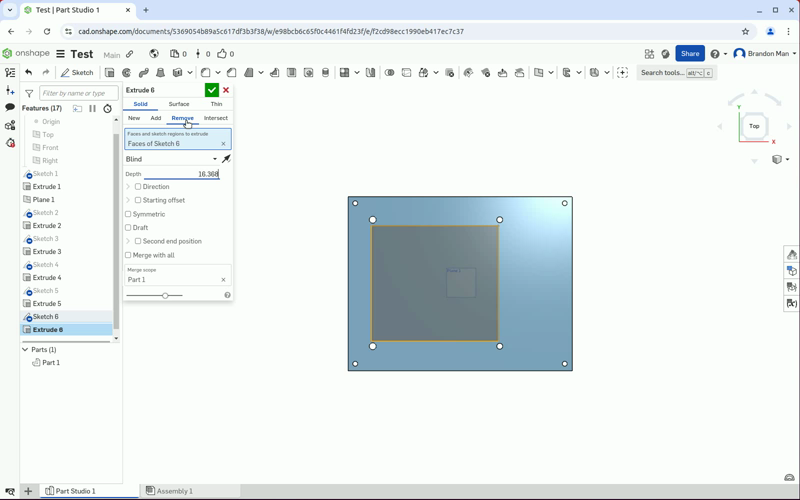
key(tab, 6)
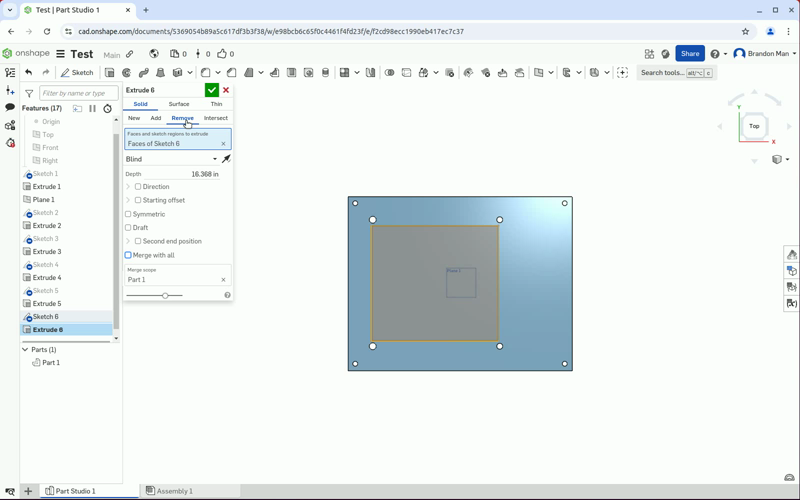
key(space)
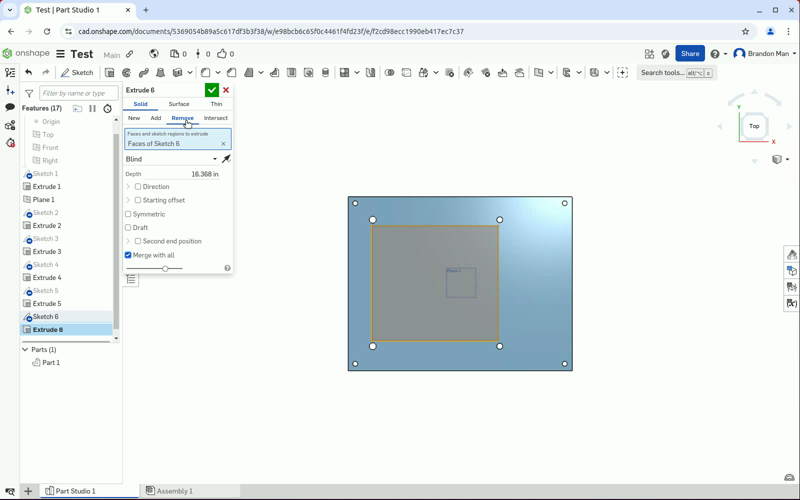
key(enter)
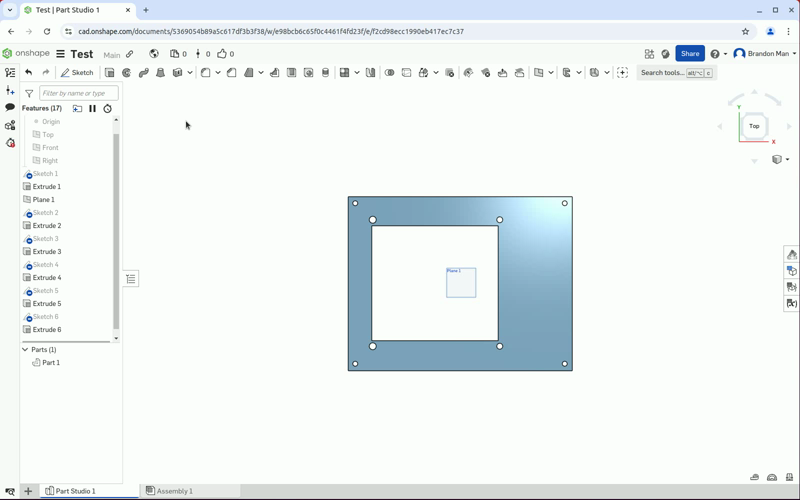
key(shift+h)
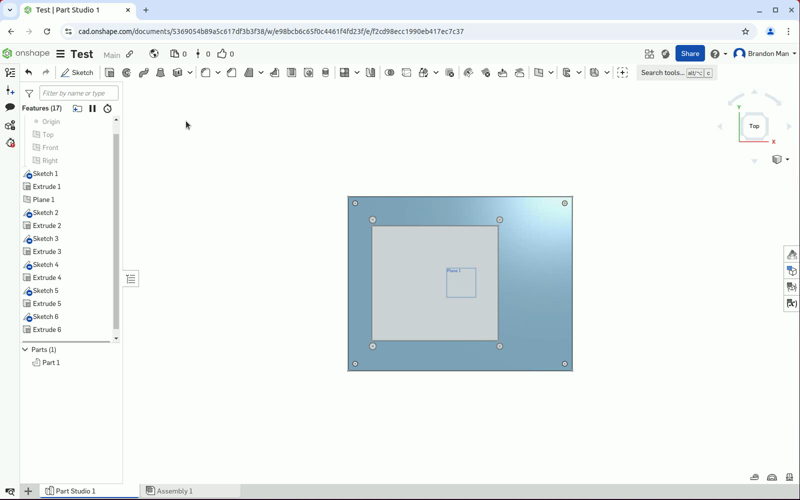
key(shift+h)
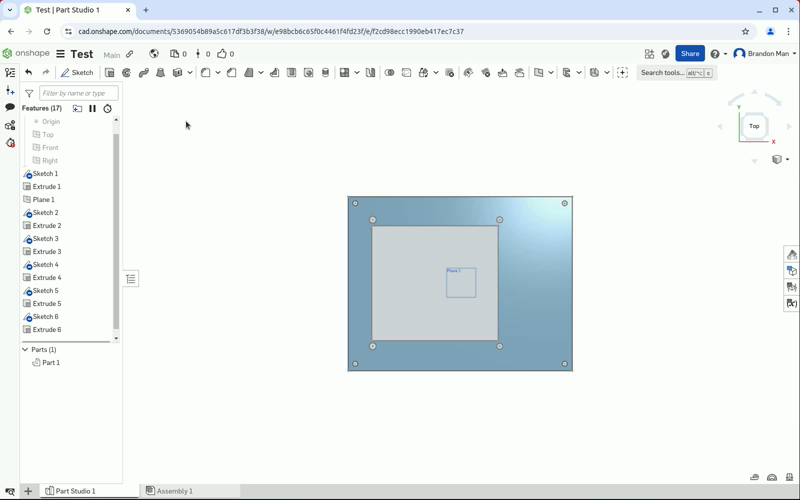
key(shift+7)
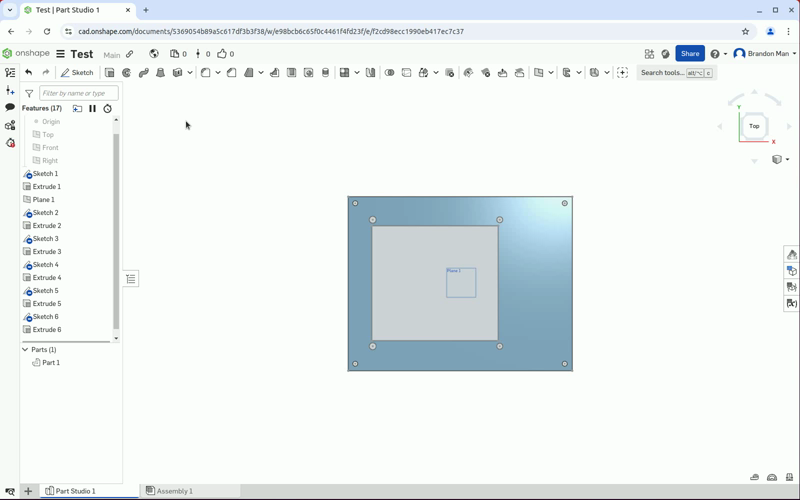
key(up, 3)
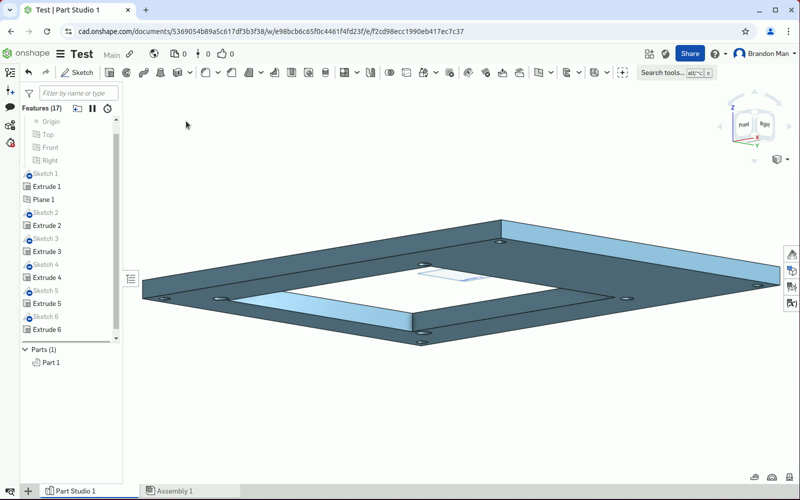
key(left, 3)
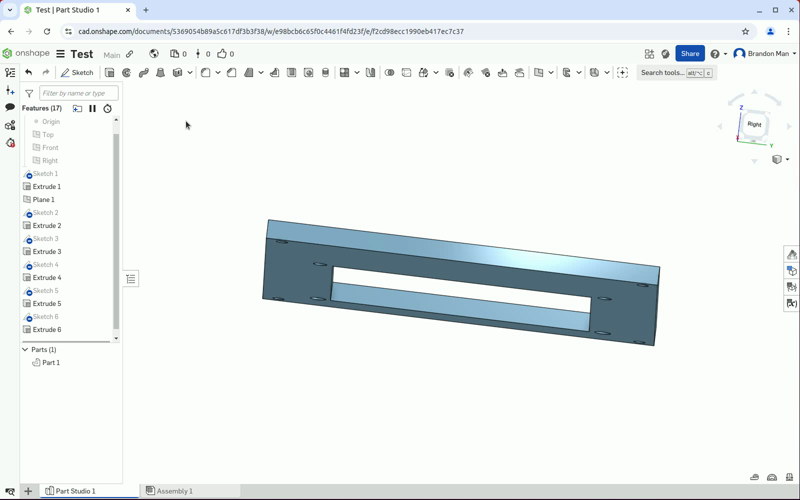
key(right, 3)
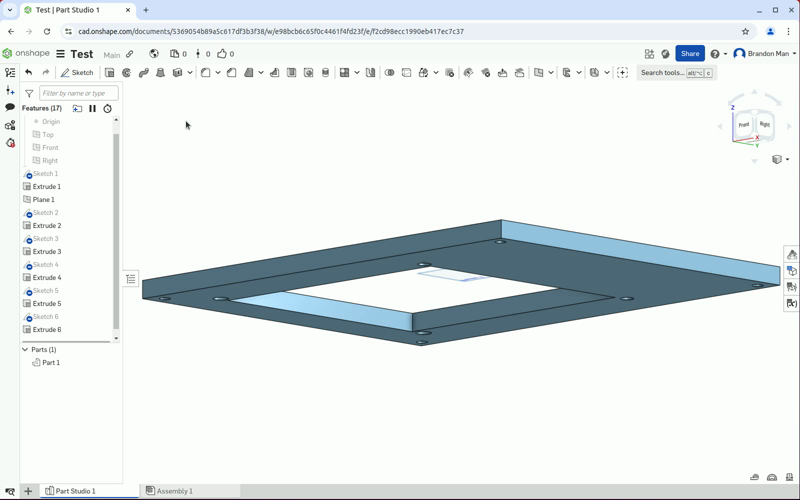
key(down, 3)
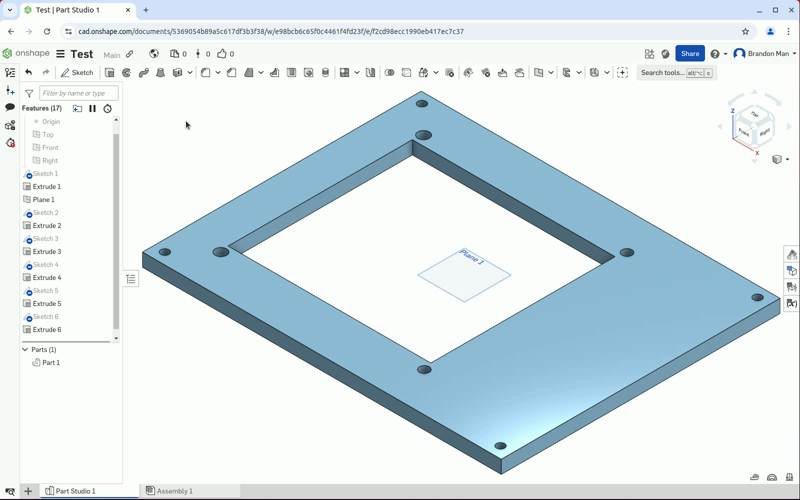
mouse_move(69, 176)
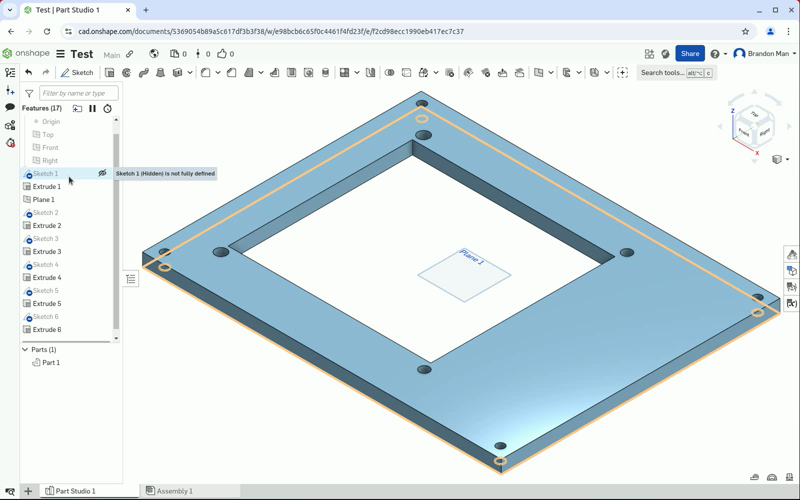
click(69, 176)